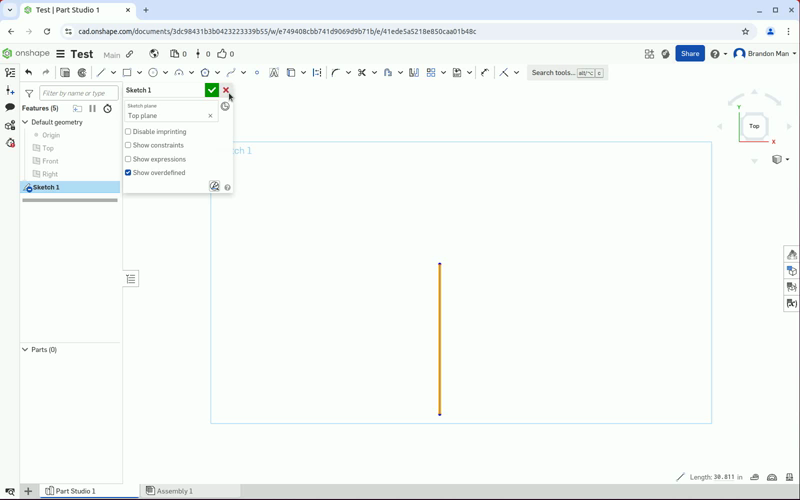
key(shift+h)
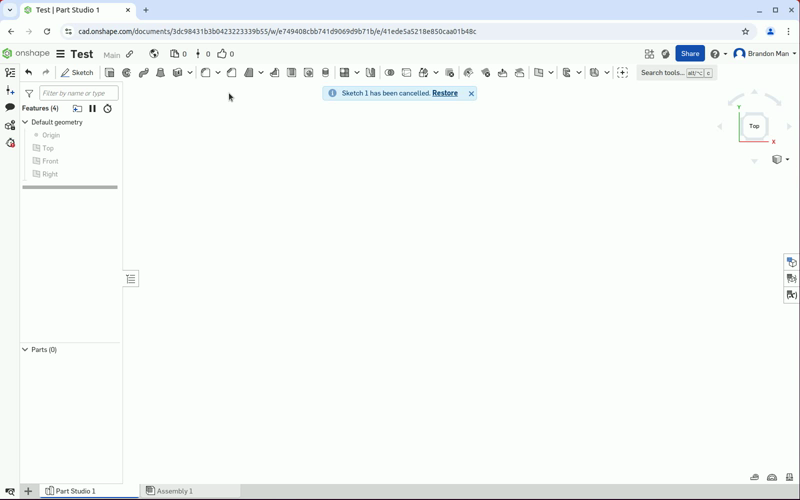
mouse_move(73, 352)
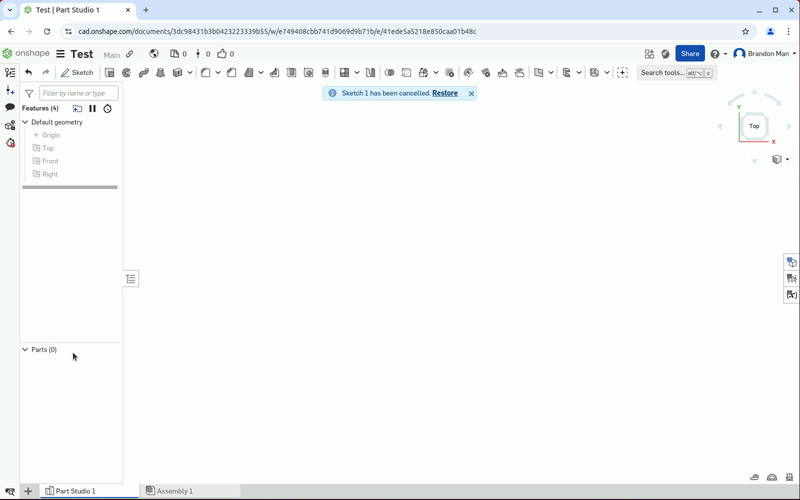
key(y)
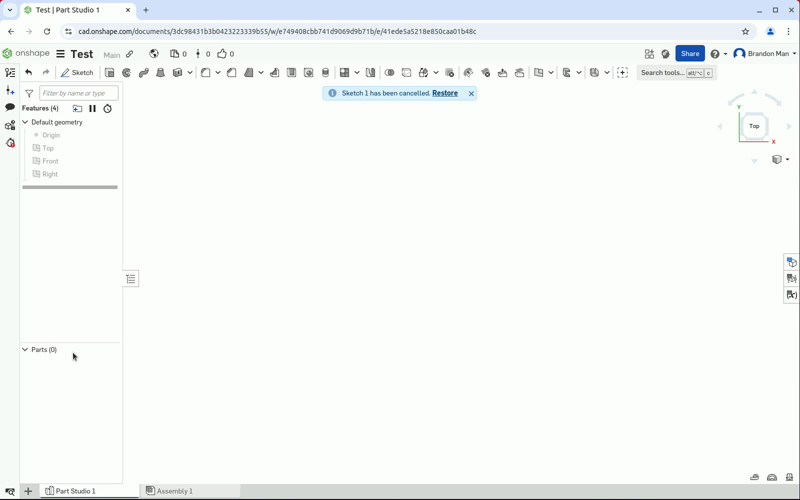
key(shift+p)
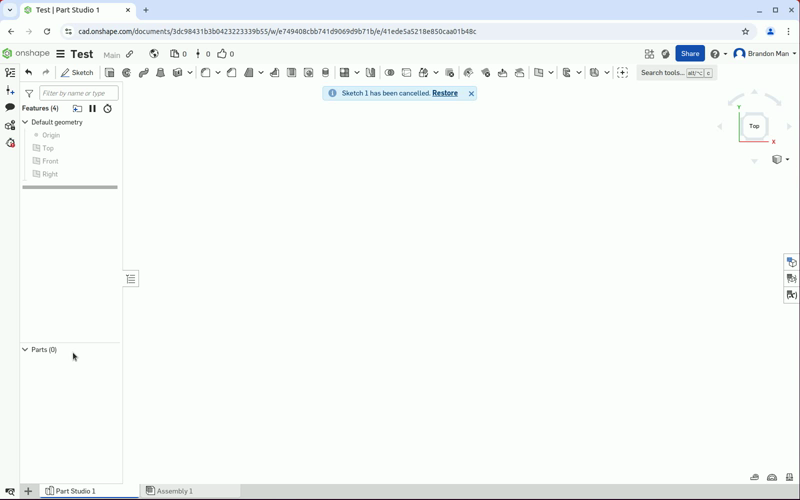
key(space)
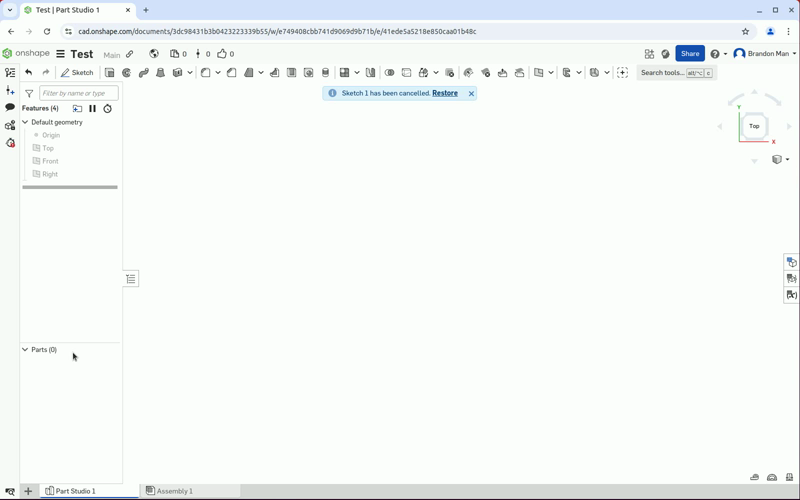
key_down(shift)
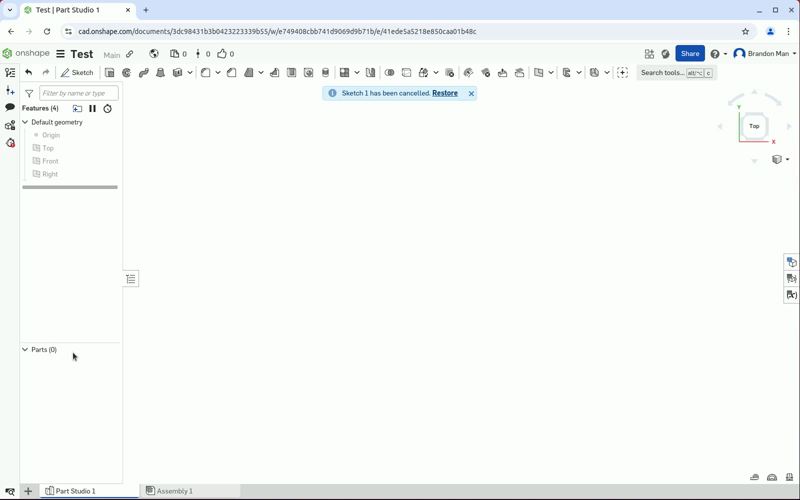
key(up)
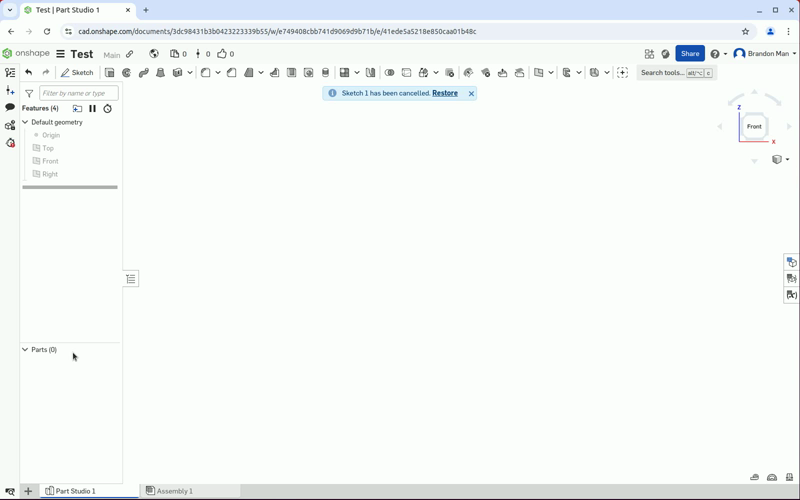
key_up(shift)
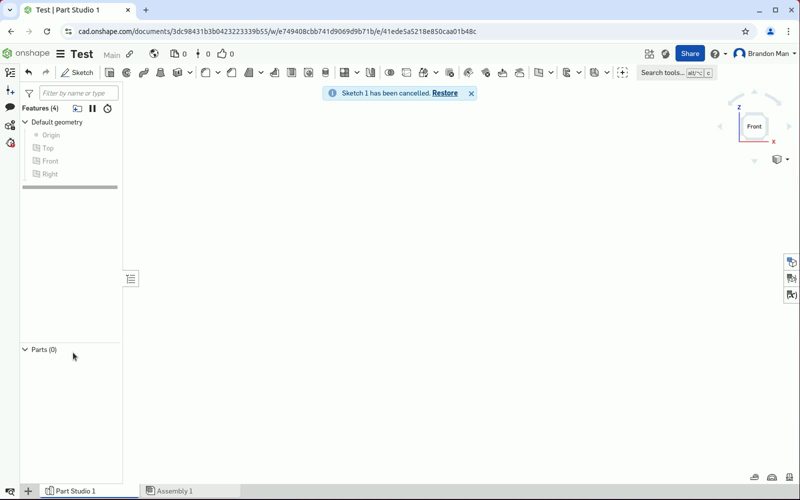
key(space)
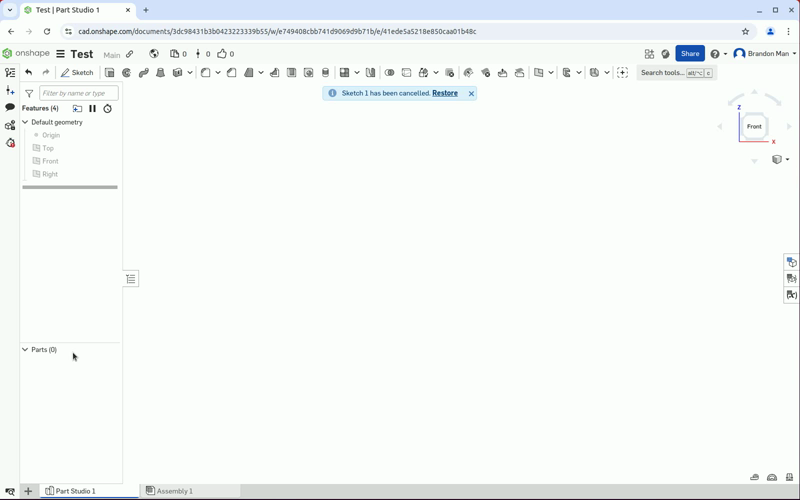
key_down(shift)
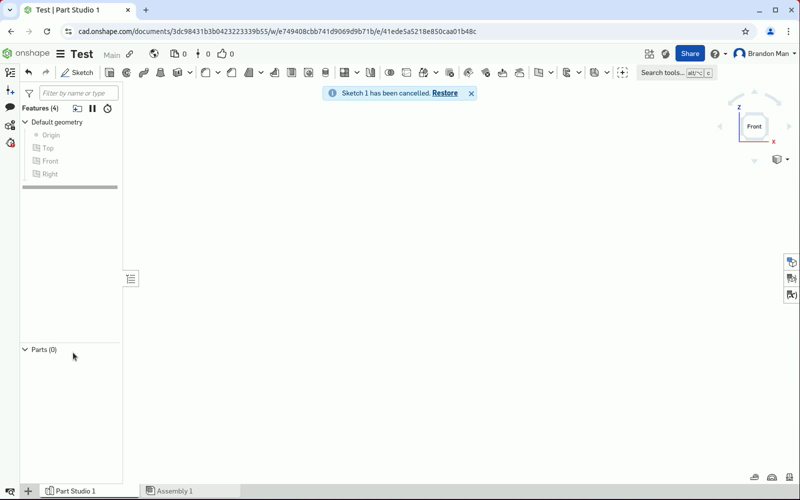
key(left)
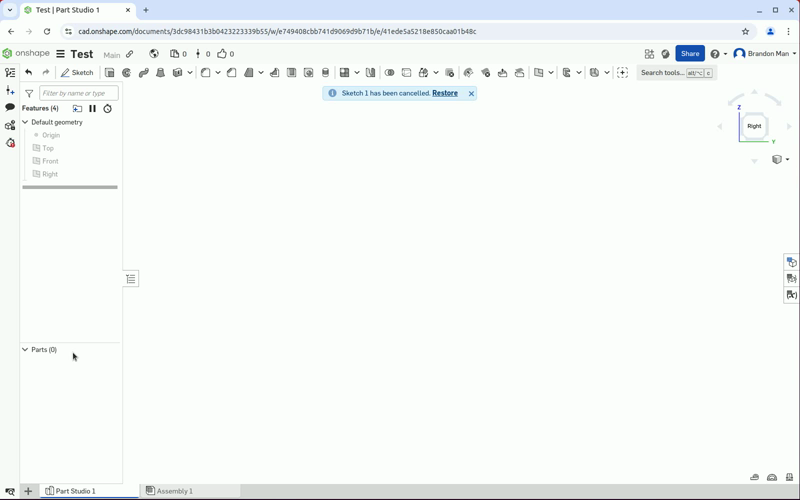
key_up(shift)
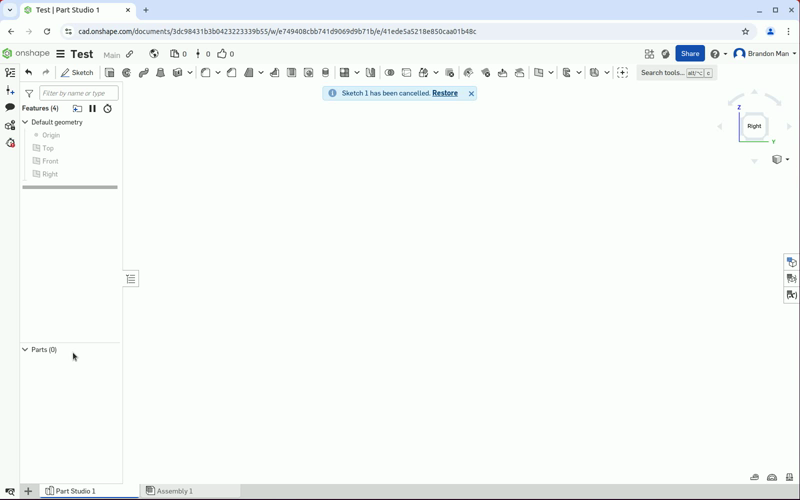
mouse_move(73, 352)
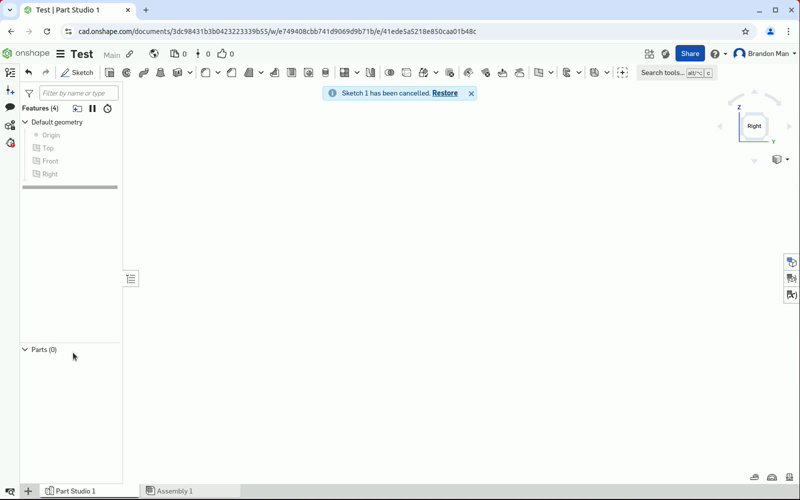
key(shift+y)
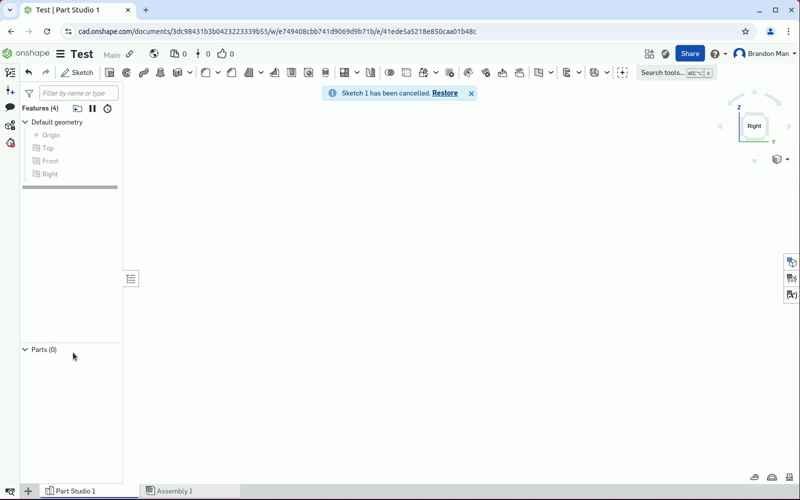
key(shift+s)
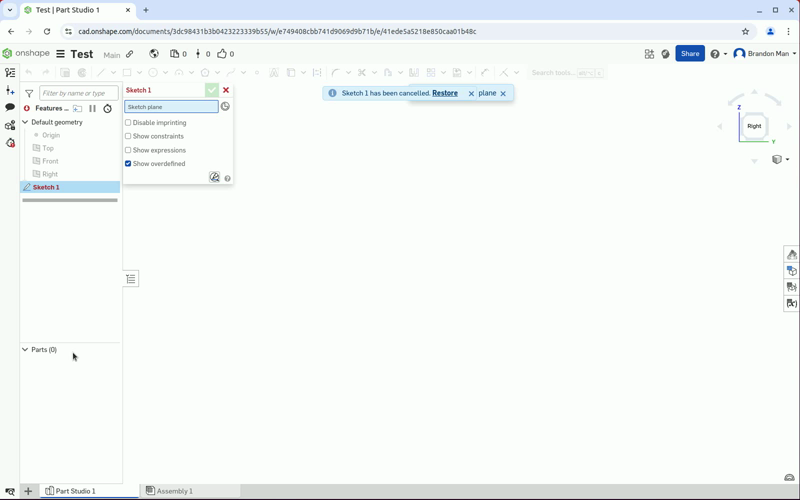
mouse_move(73, 176)
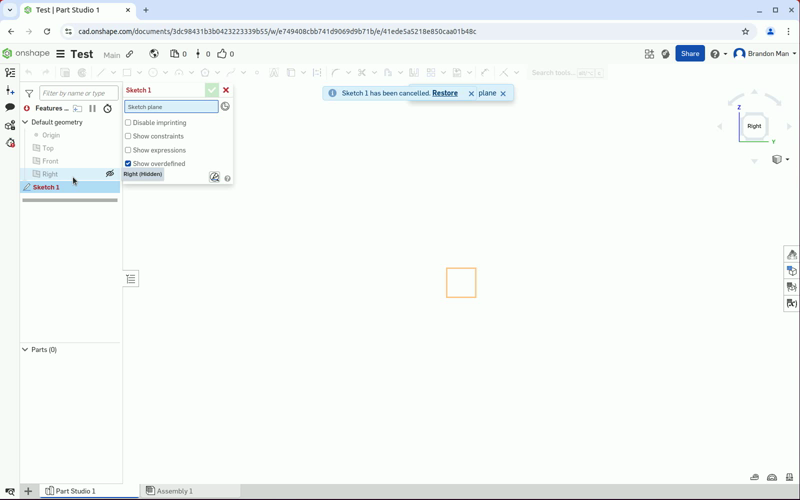
click(73, 176)
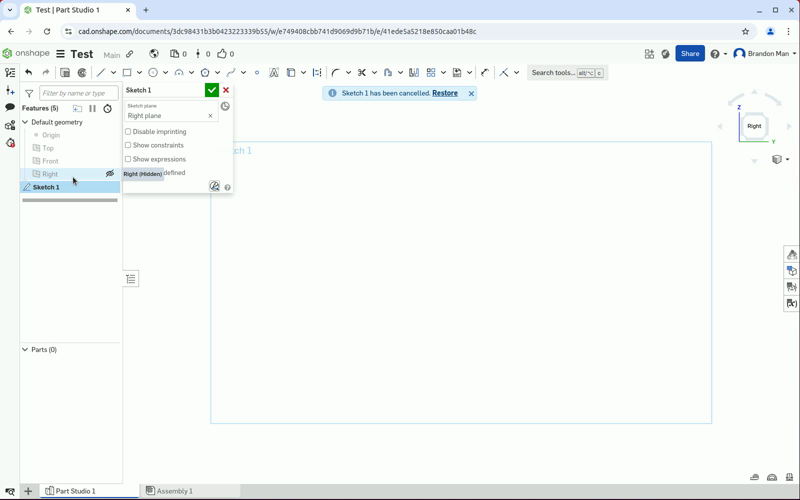
mouse_move(73, 352)
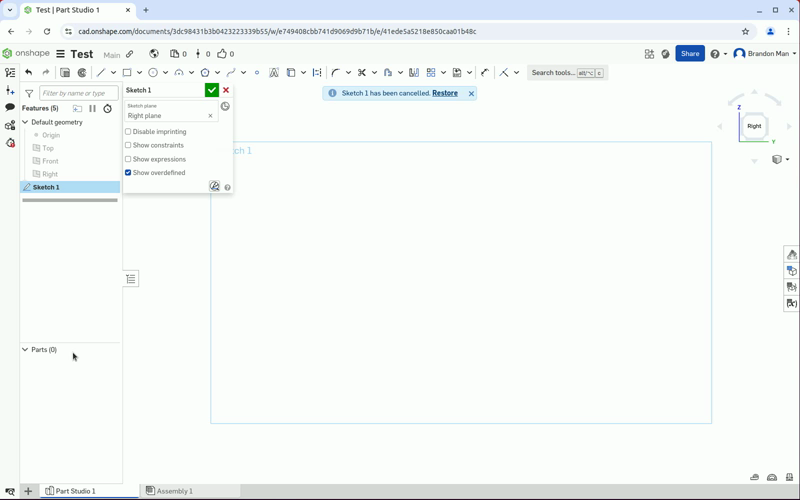
key(y)
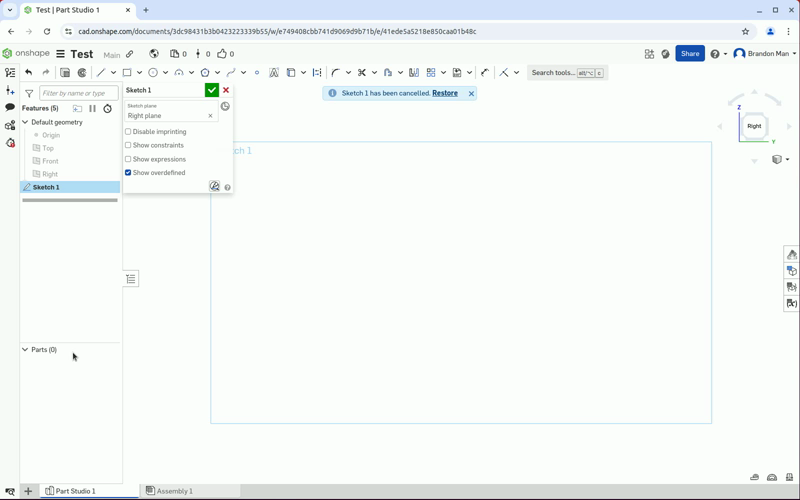
key(l)
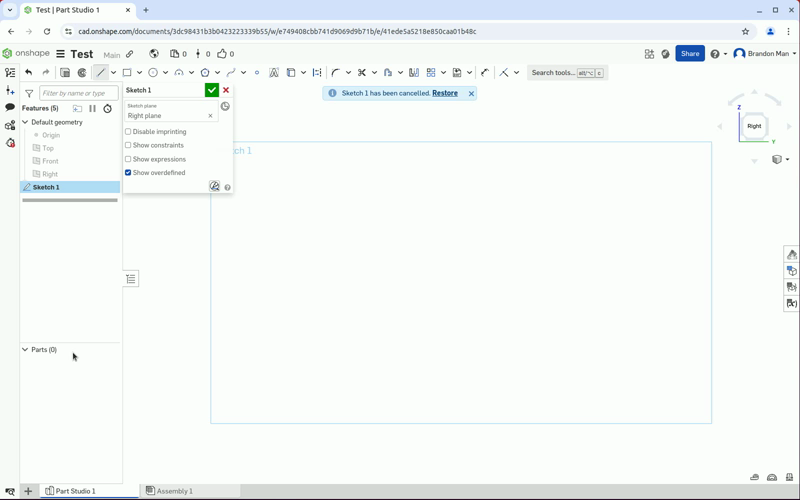
key_down(shift)
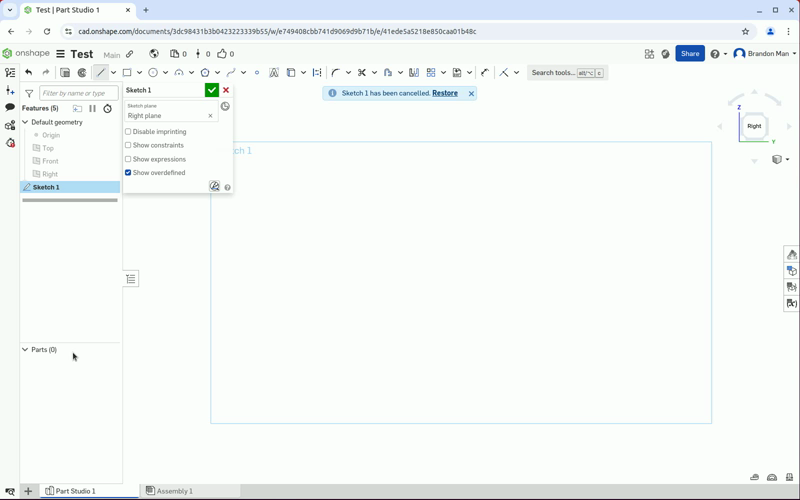
mouse_move(454, 282)
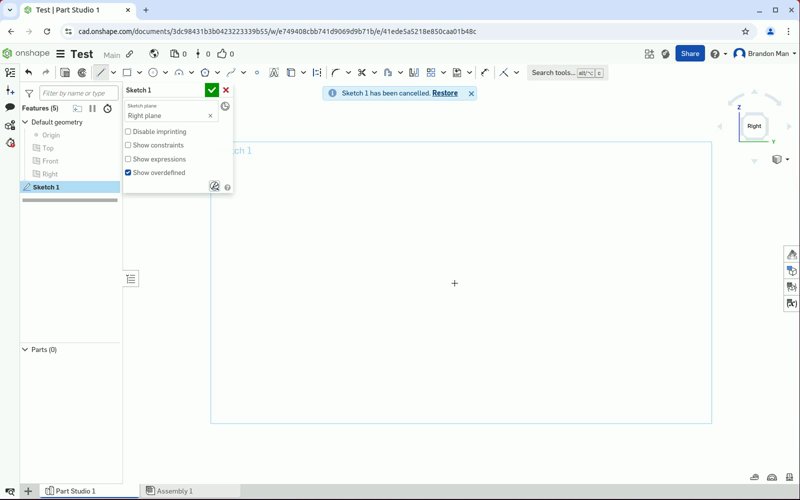
click(454, 282)
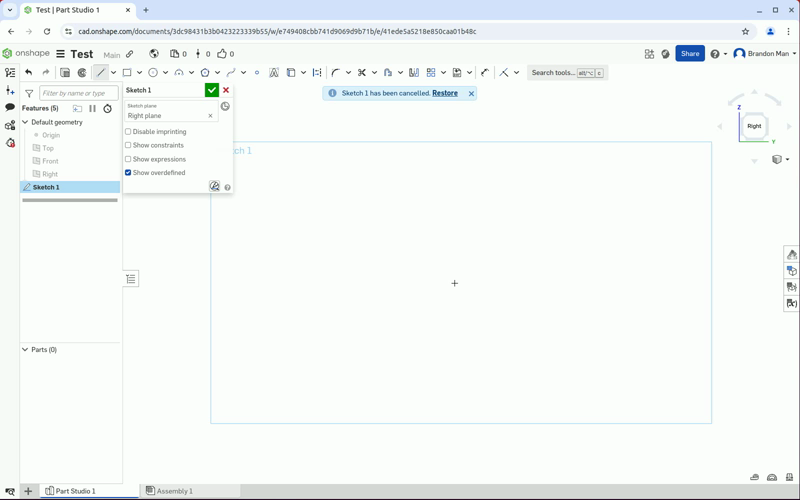
key_up(shift)
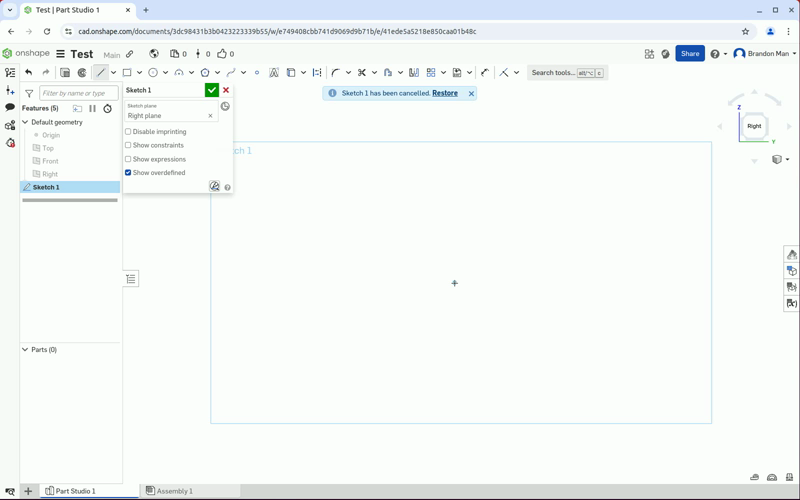
key_down(shift)
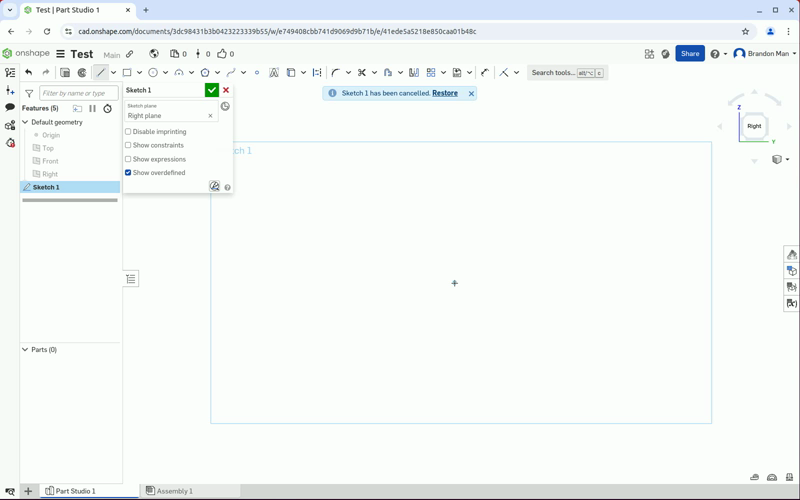
mouse_move(484, 282)
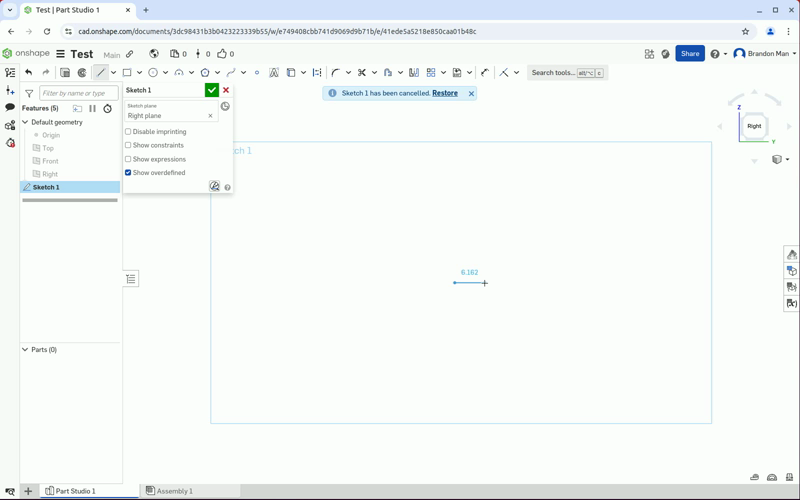
mouse_move(457, 282)
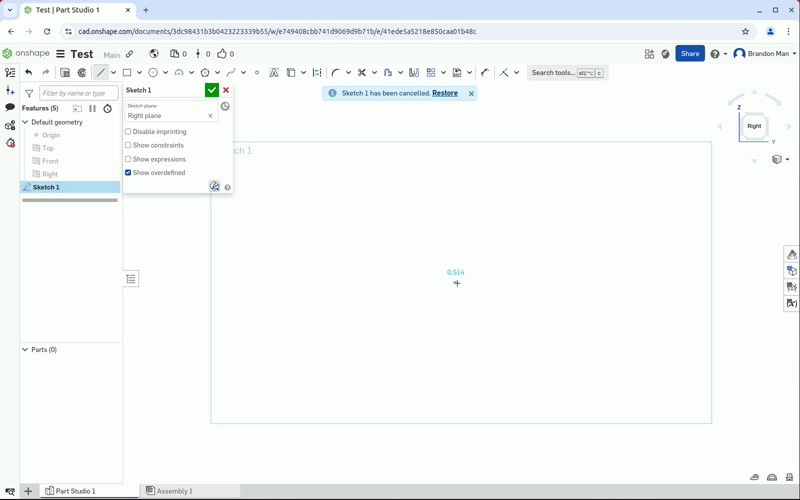
scroll(6)
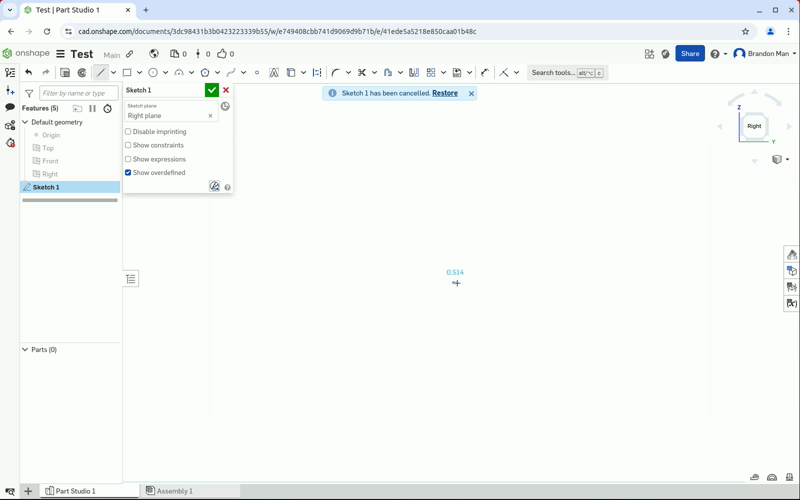
scroll(6)
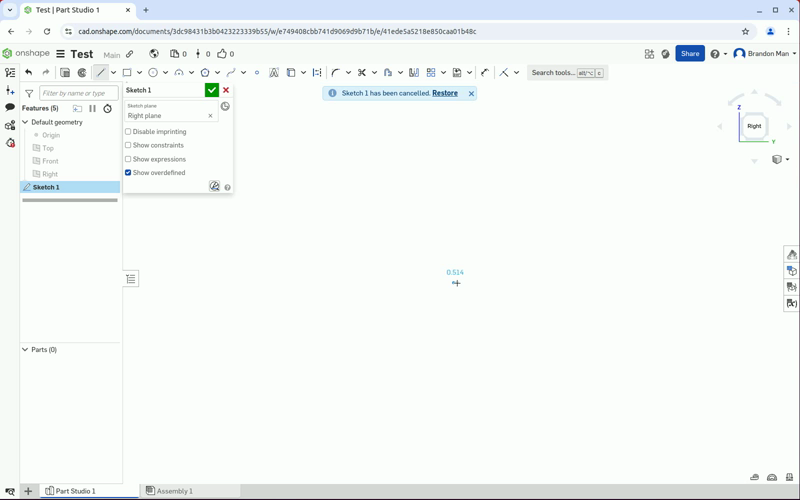
scroll(6)
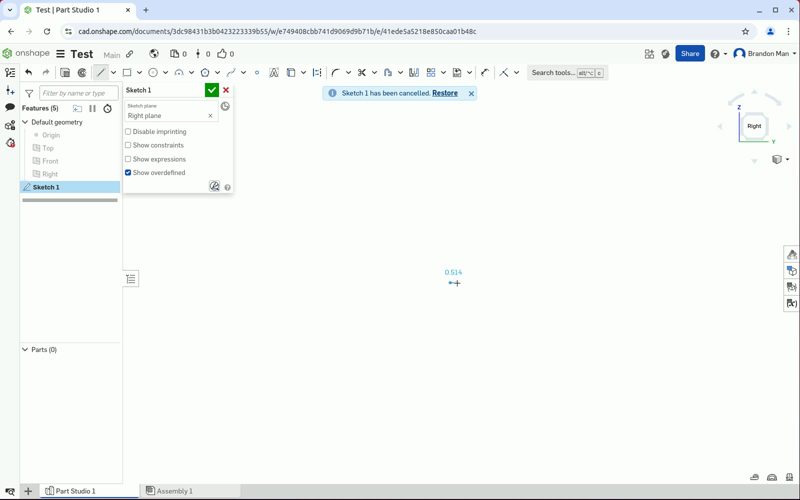
scroll(6)
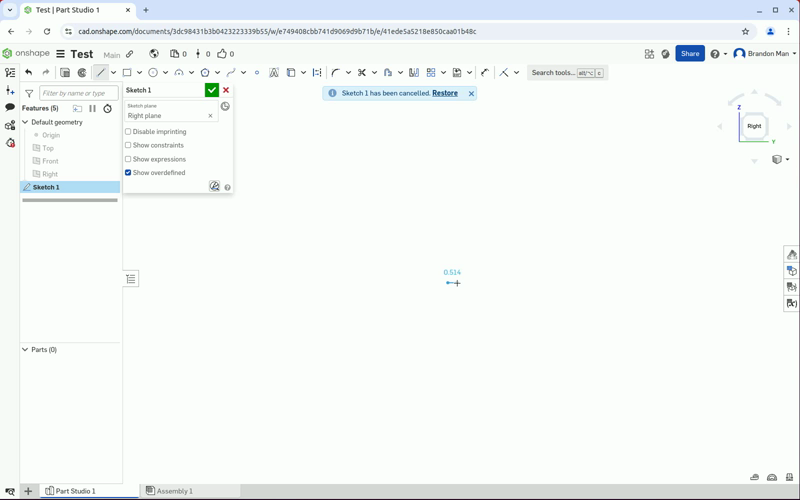
scroll(6)
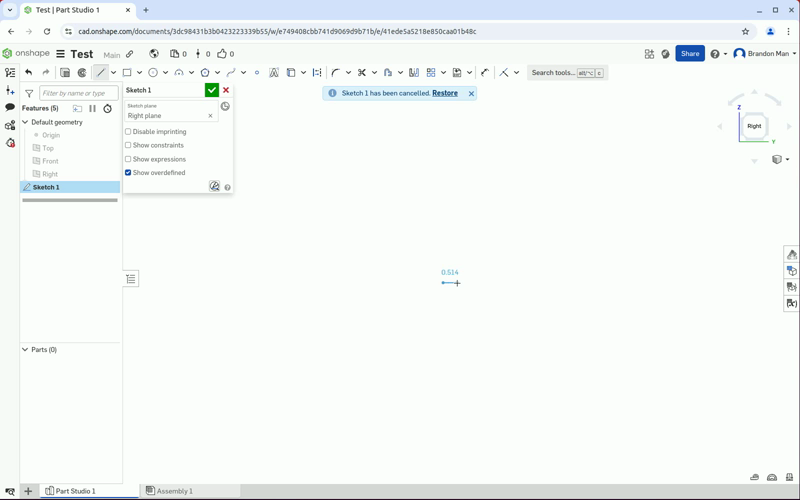
scroll(6)
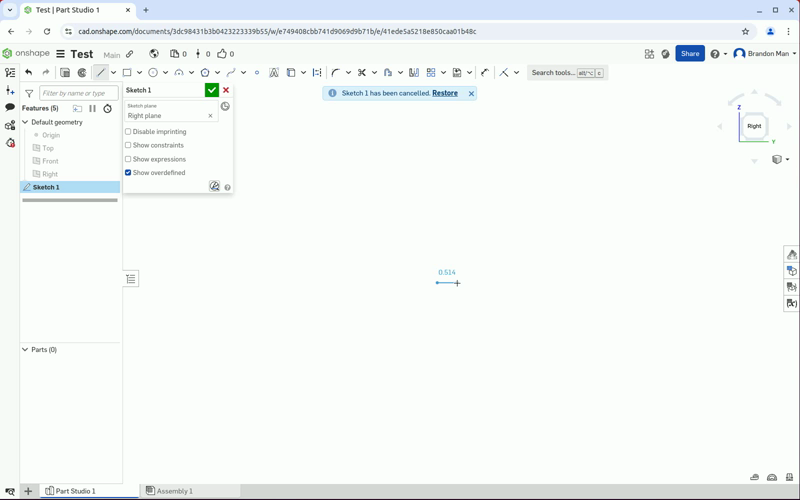
scroll(6)
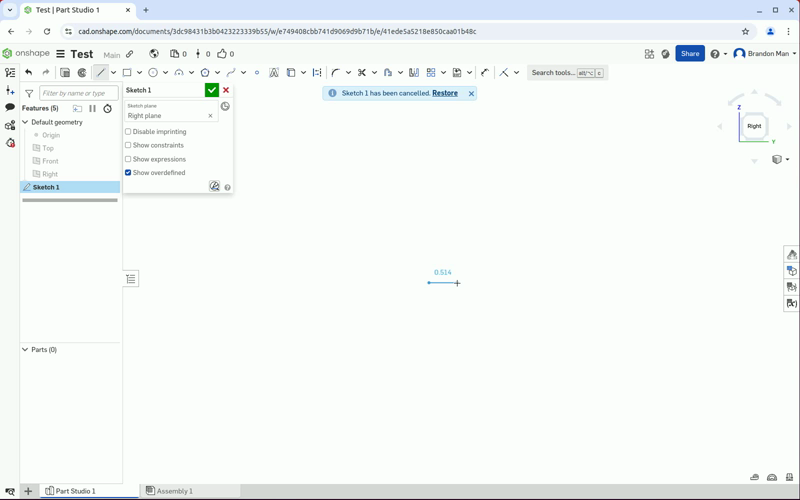
click(457, 282)
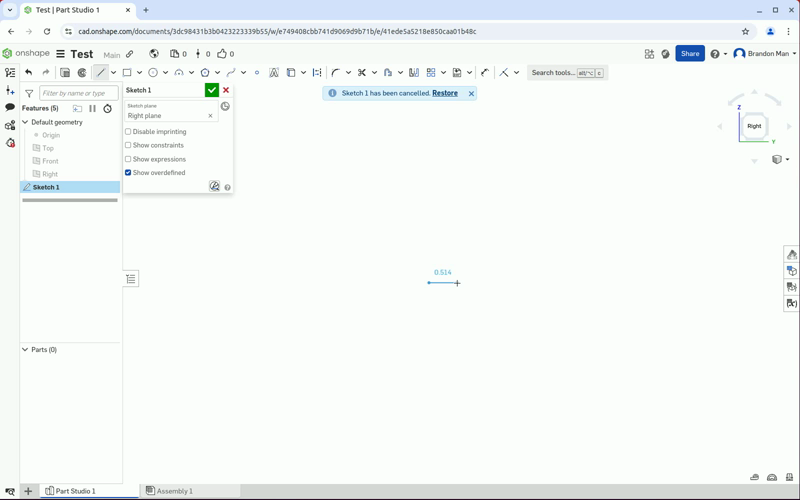
scroll(-6)
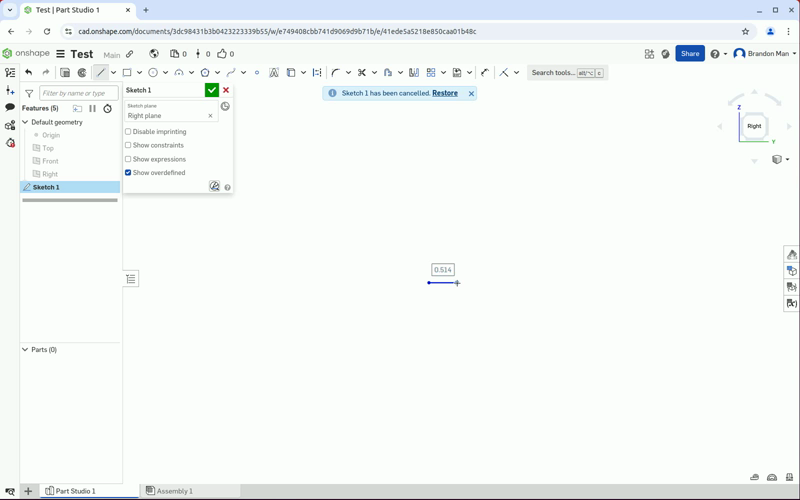
scroll(-6)
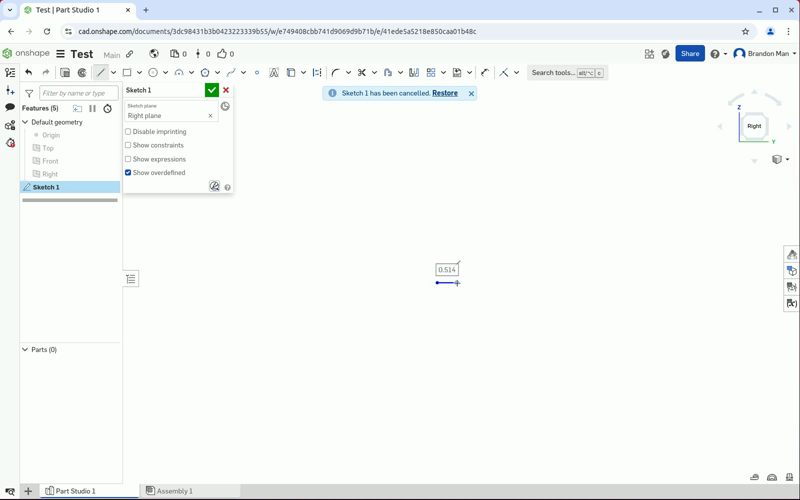
scroll(-6)
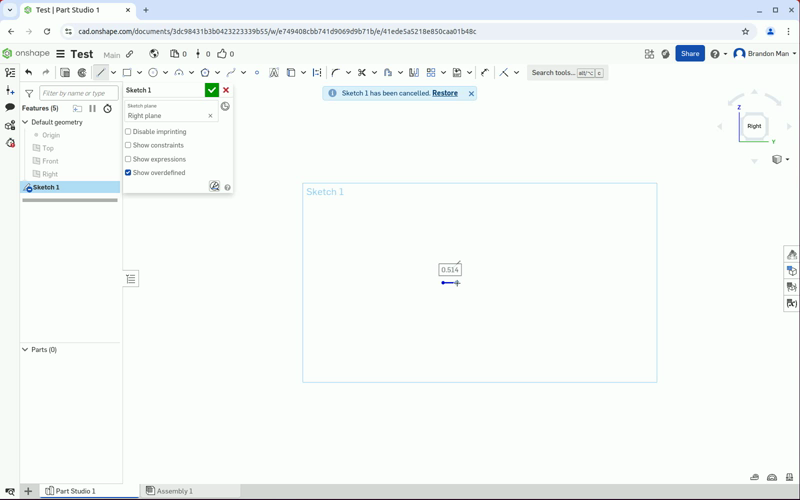
scroll(-6)
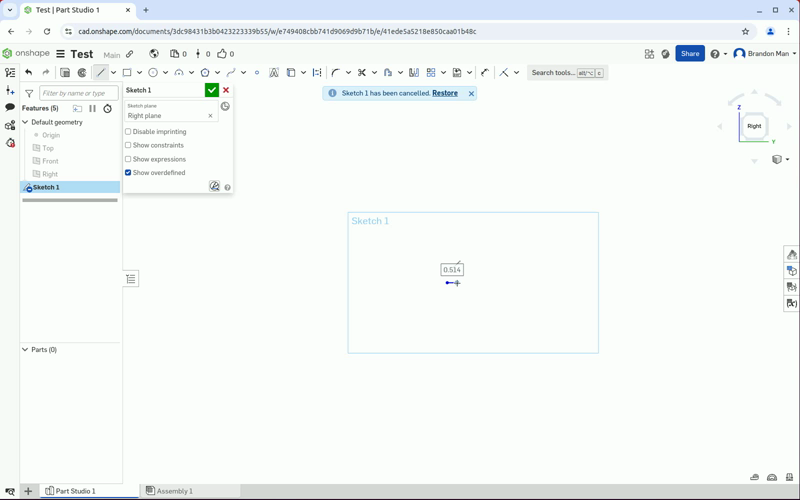
scroll(-6)
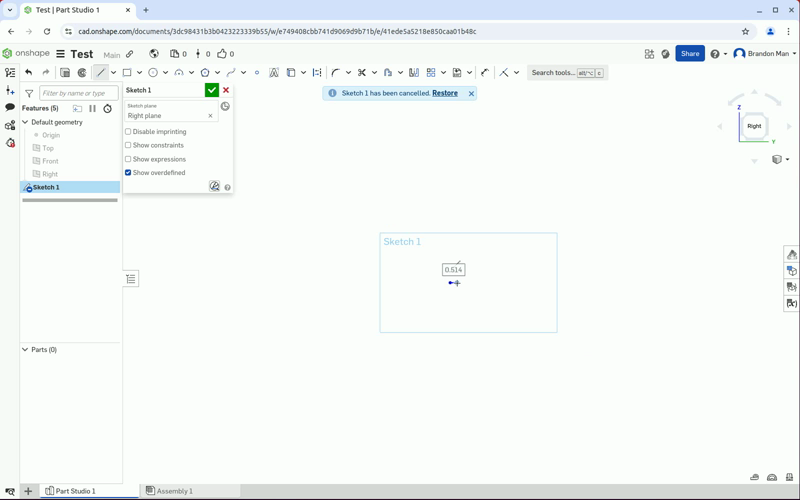
scroll(-6)
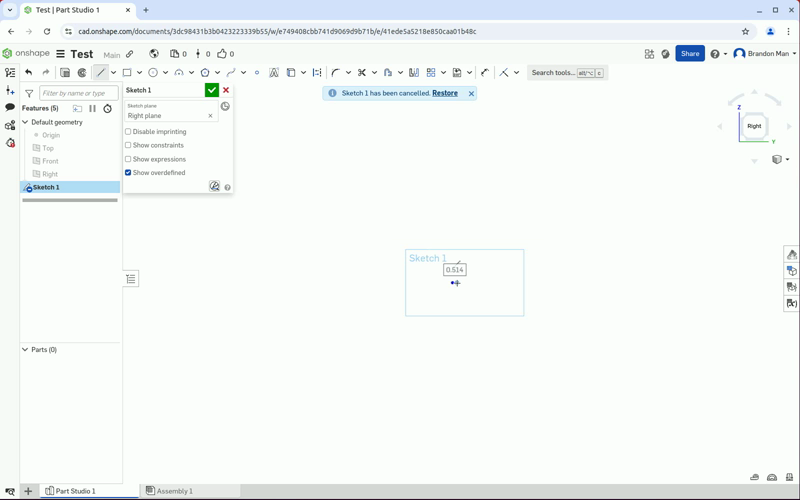
scroll(-6)
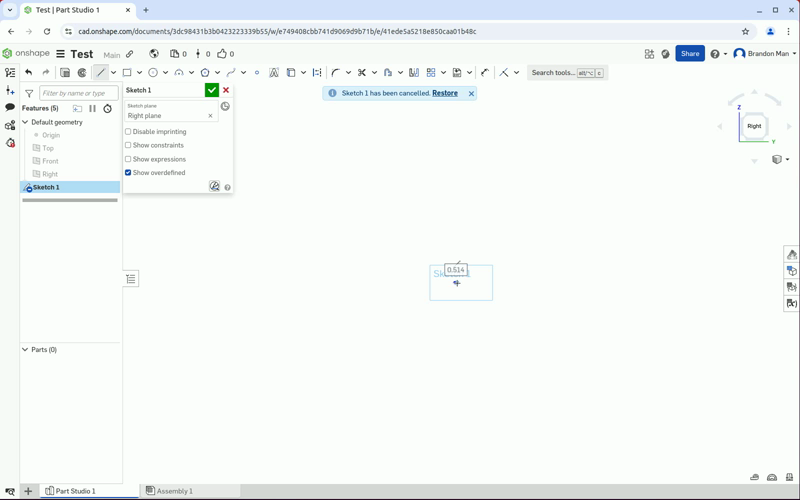
key_up(shift)
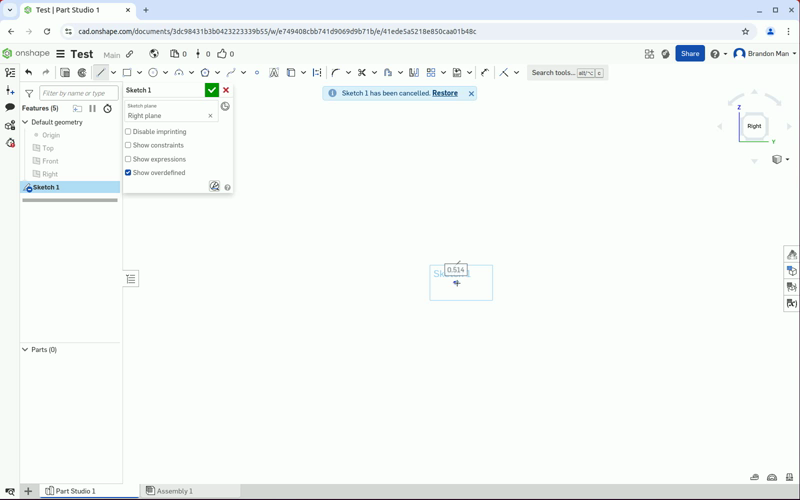
key_down(shift)
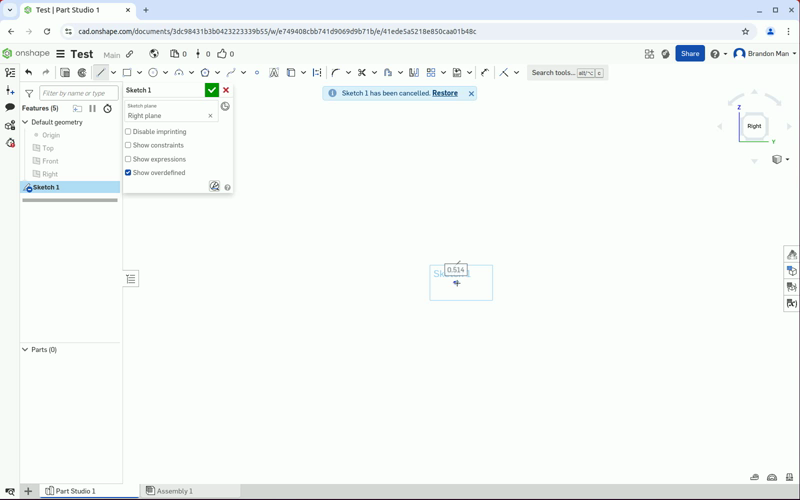
mouse_move(457, 176)
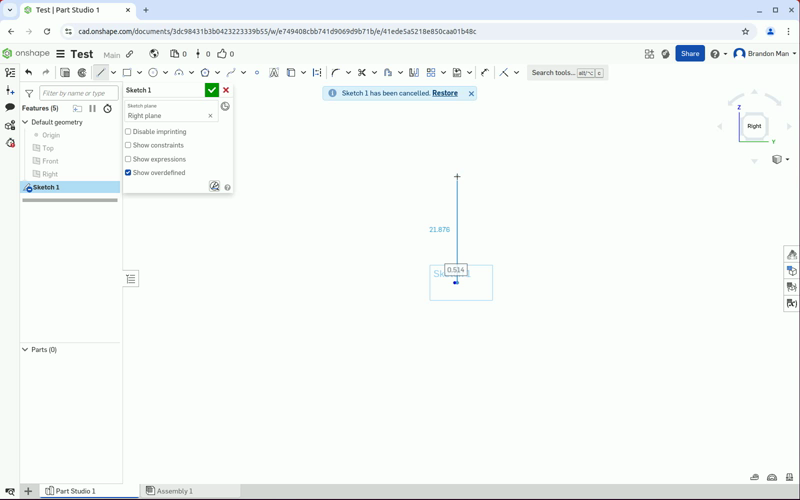
click(457, 176)
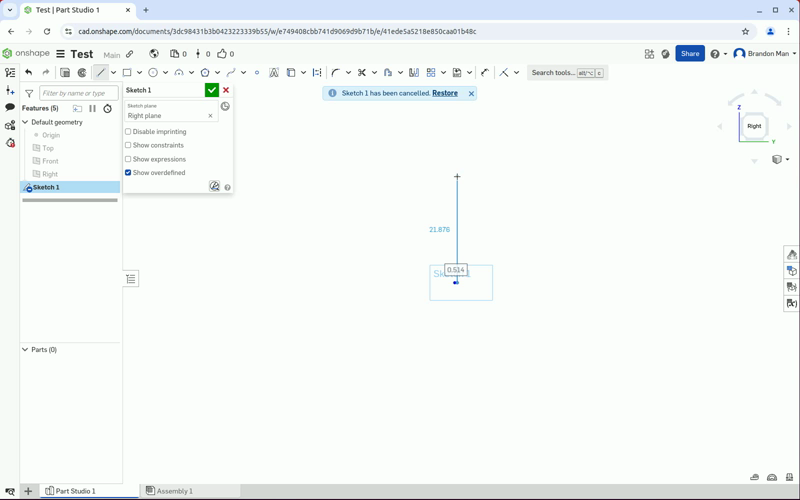
key_up(shift)
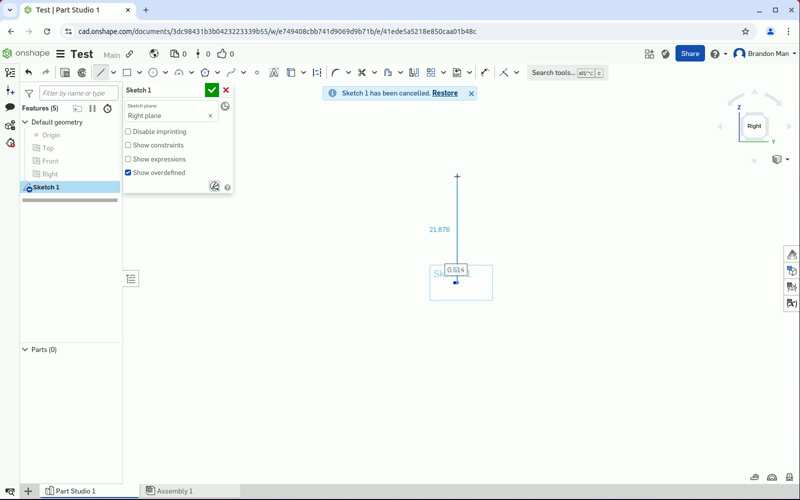
key(esc)
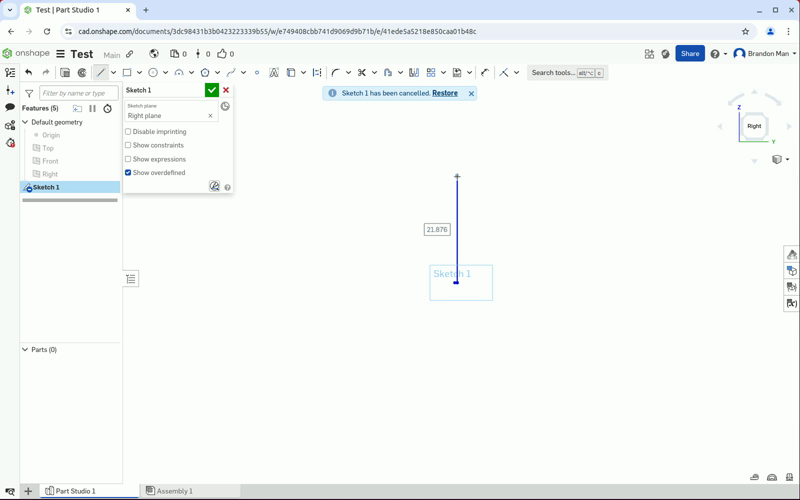
key(a)
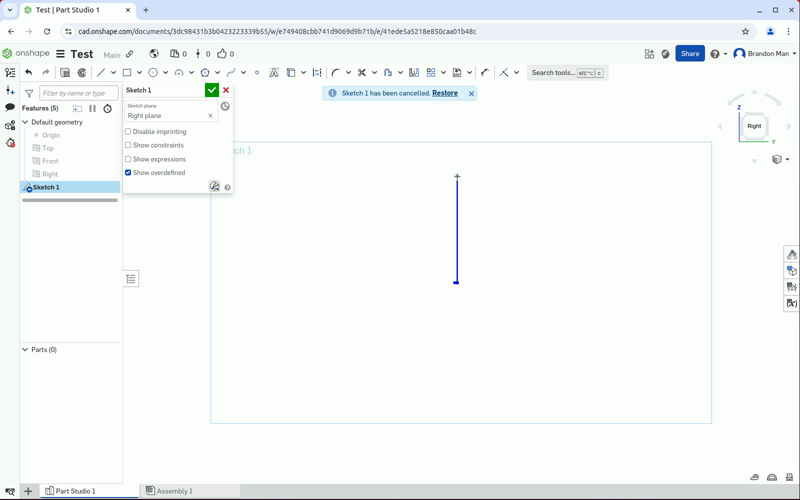
mouse_move(457, 176)
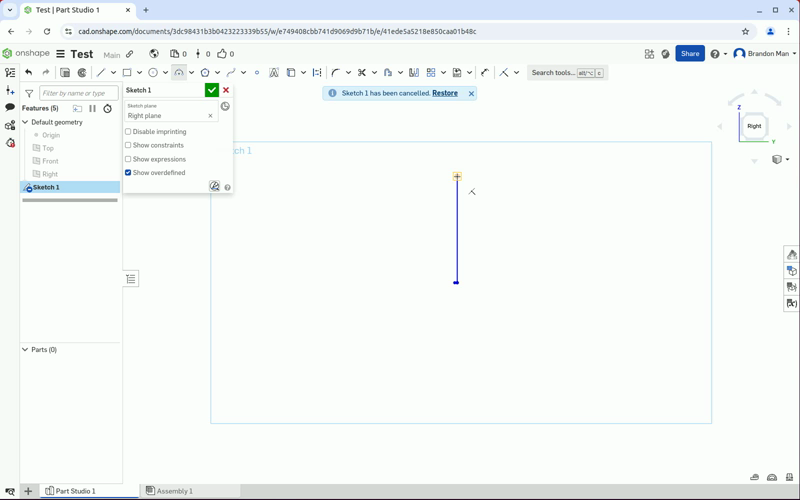
click(457, 176)
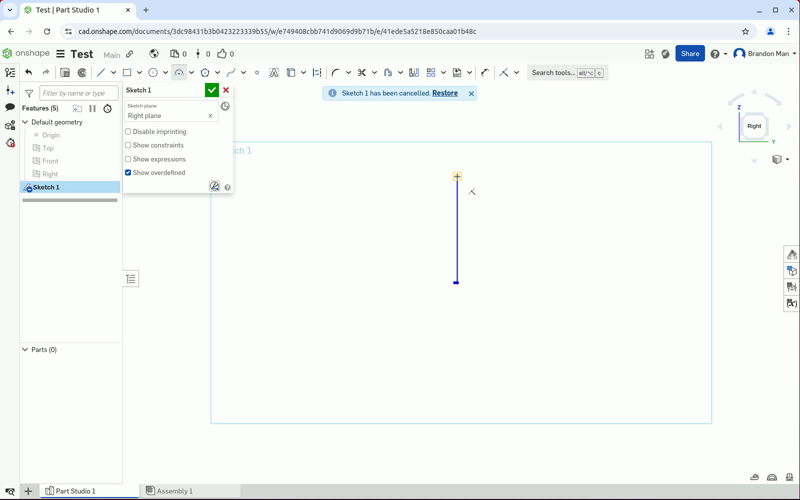
key_down(shift)
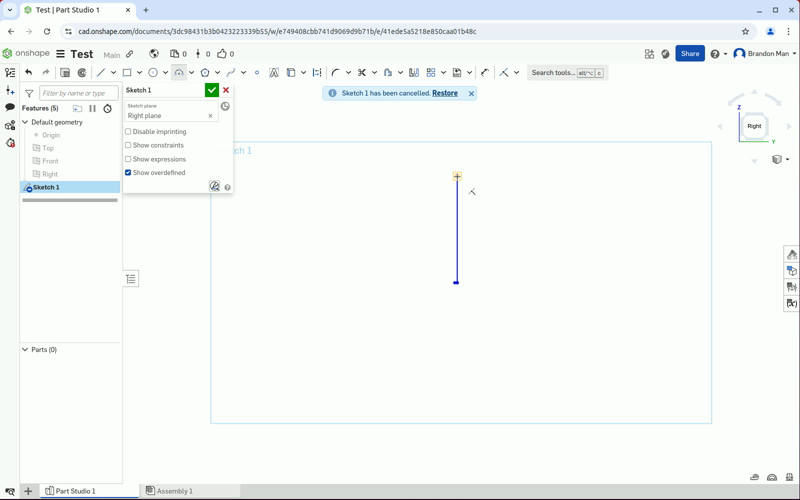
mouse_move(463, 176)
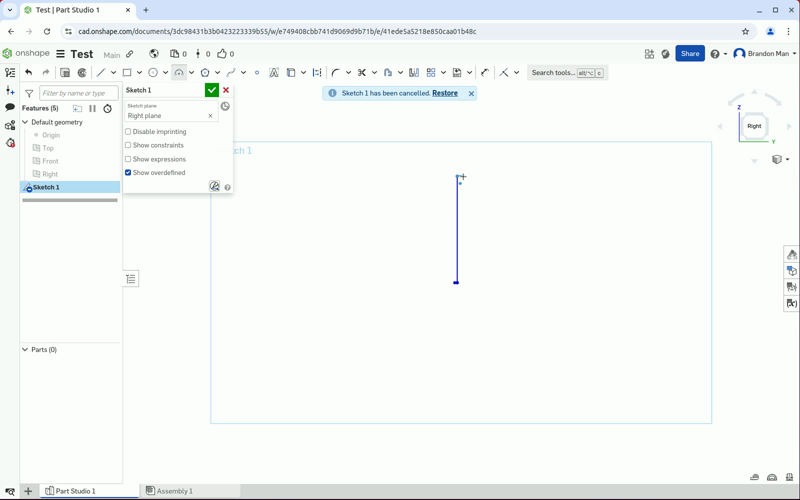
scroll(6)
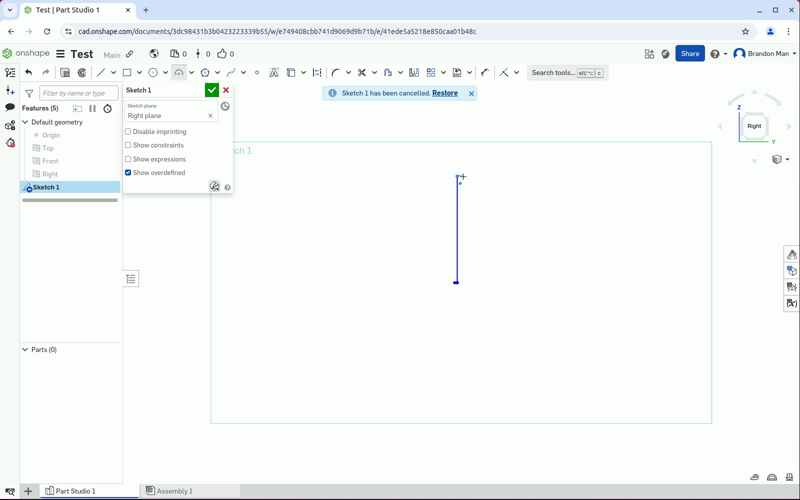
scroll(6)
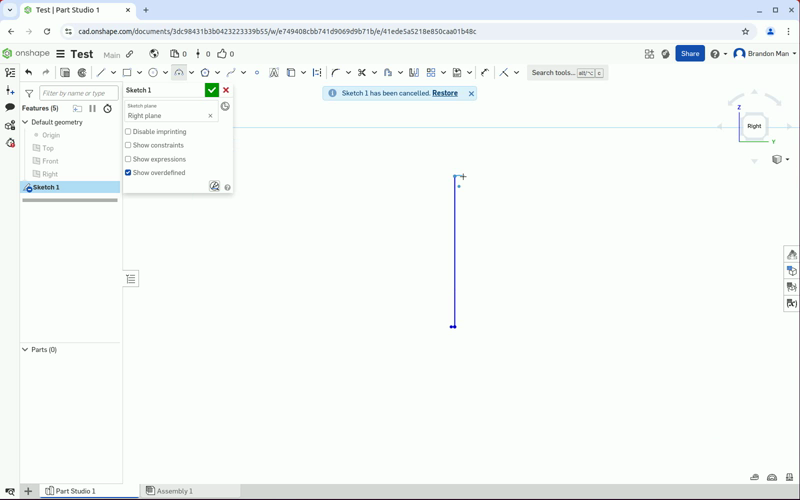
scroll(6)
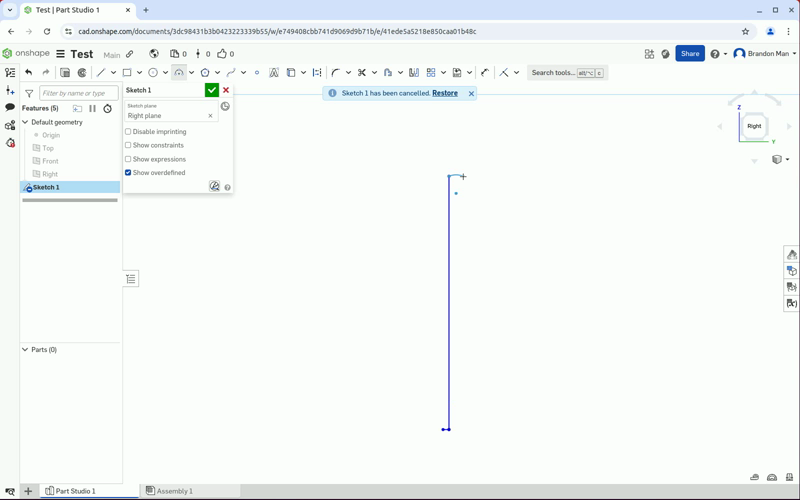
scroll(6)
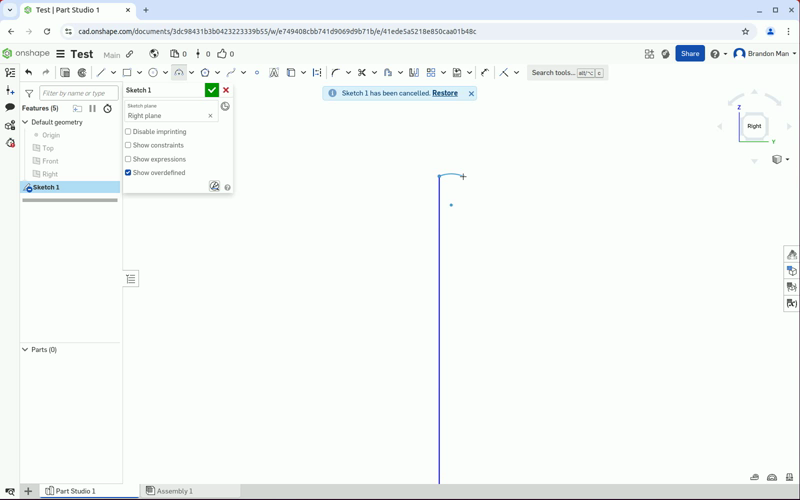
scroll(6)
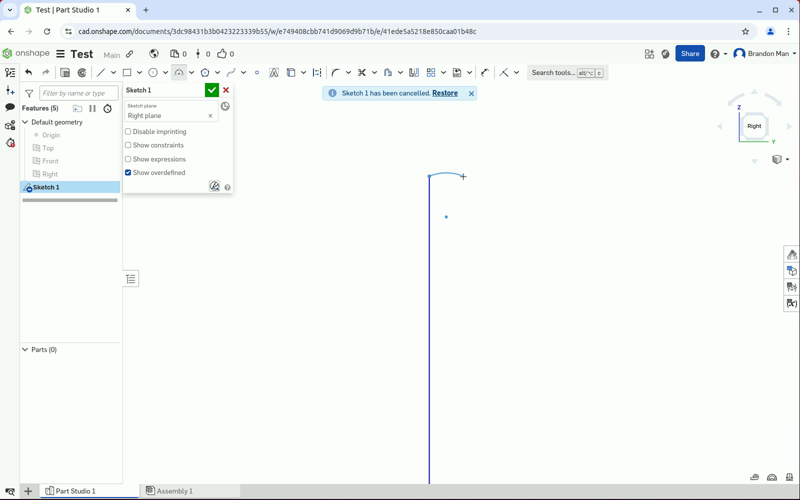
scroll(6)
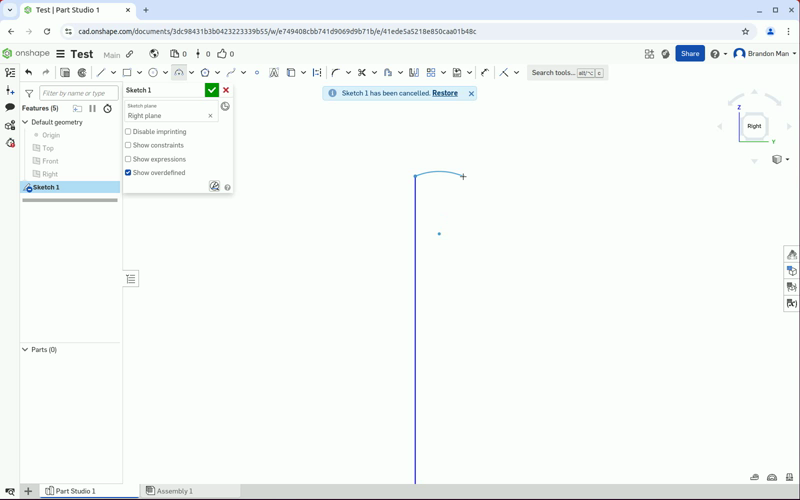
scroll(6)
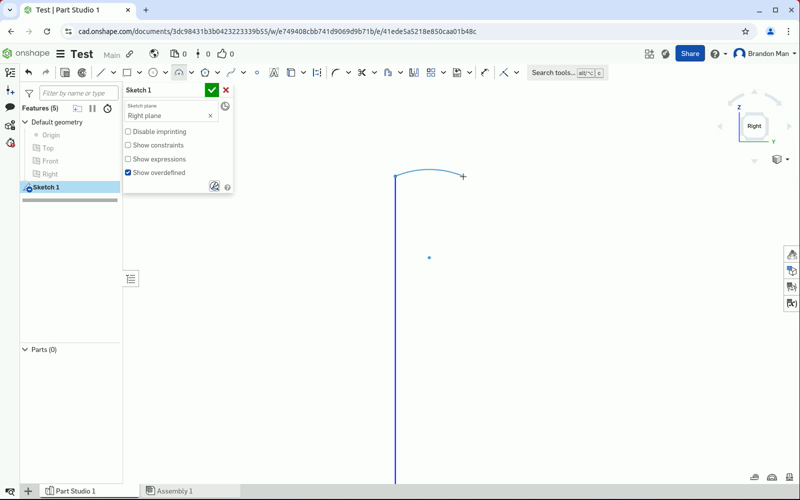
click(463, 176)
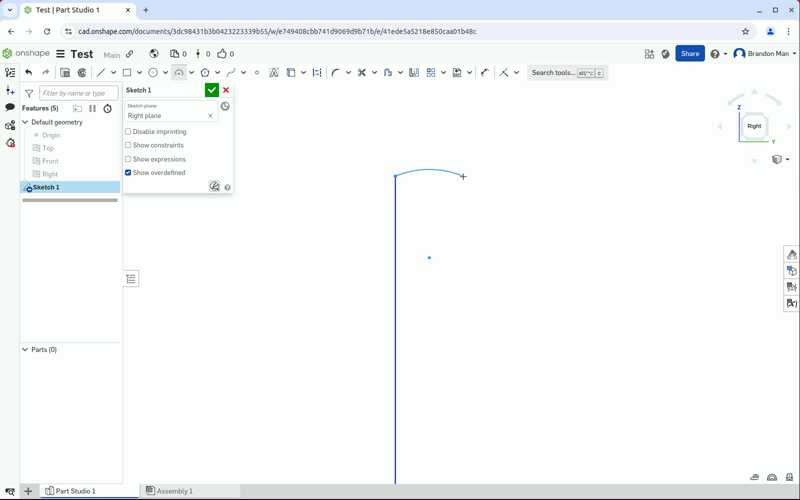
scroll(-6)
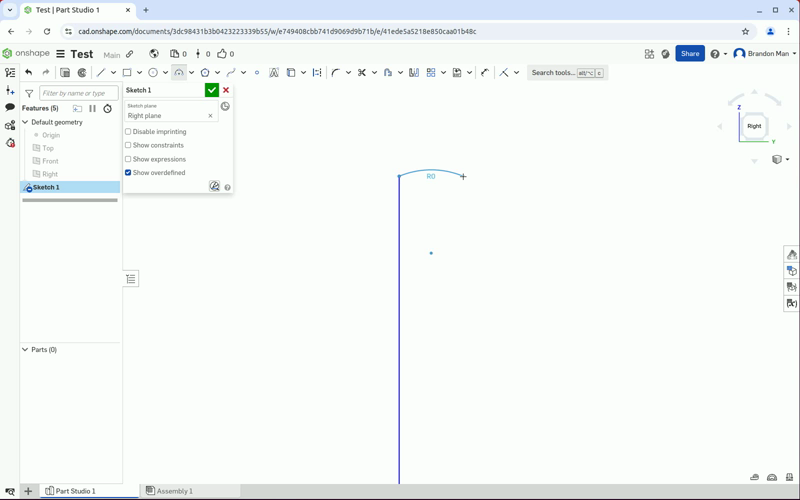
scroll(-6)
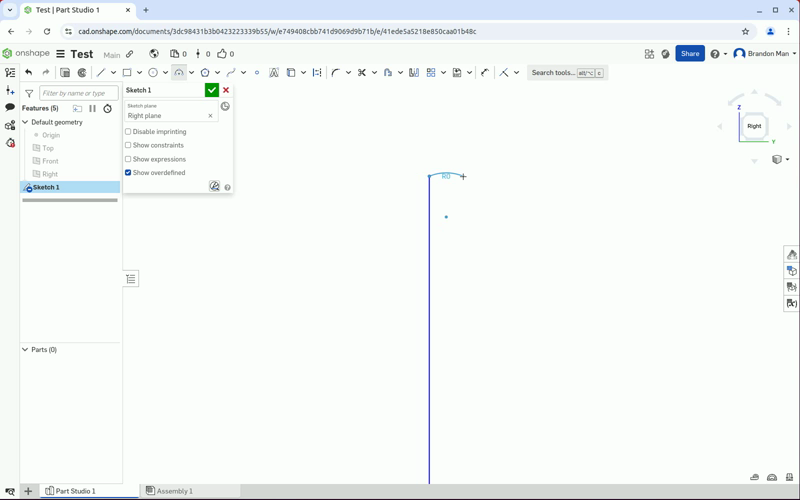
scroll(-6)
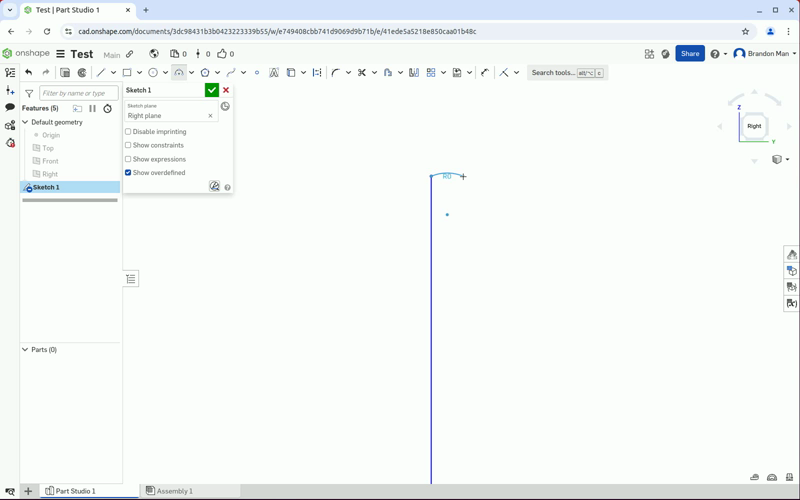
scroll(-6)
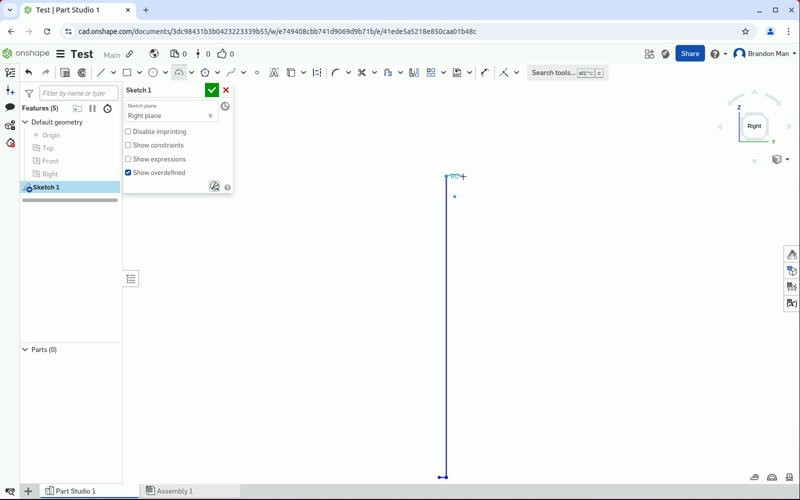
scroll(-6)
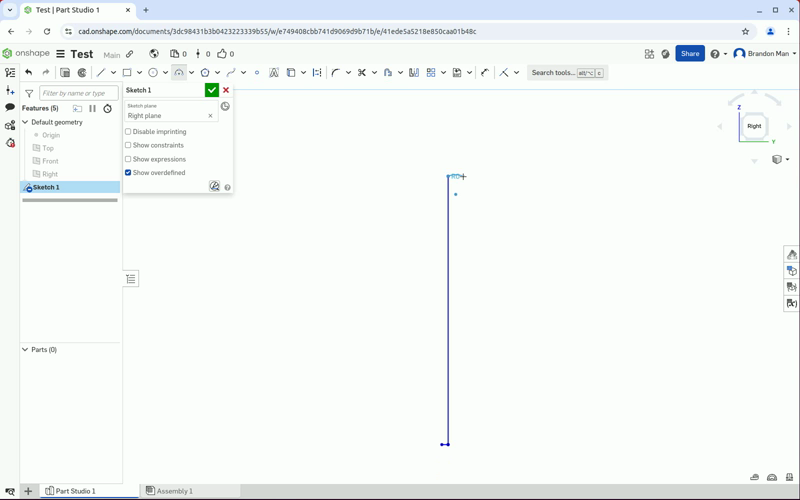
scroll(-6)
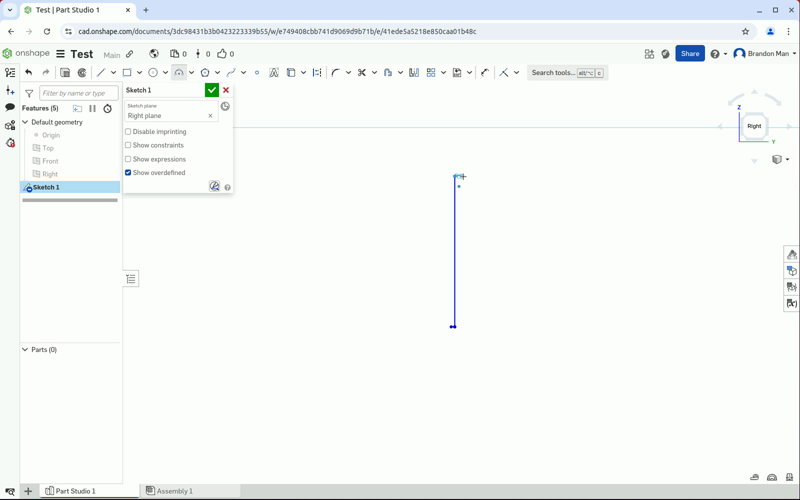
scroll(-6)
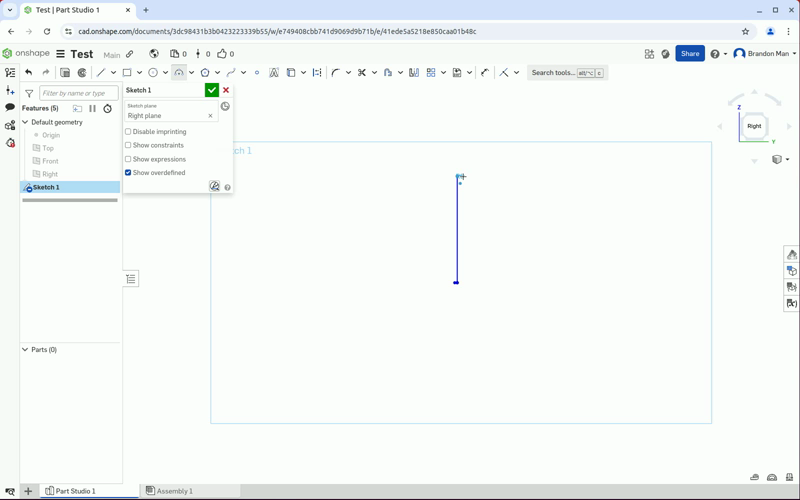
mouse_move(460, 173)
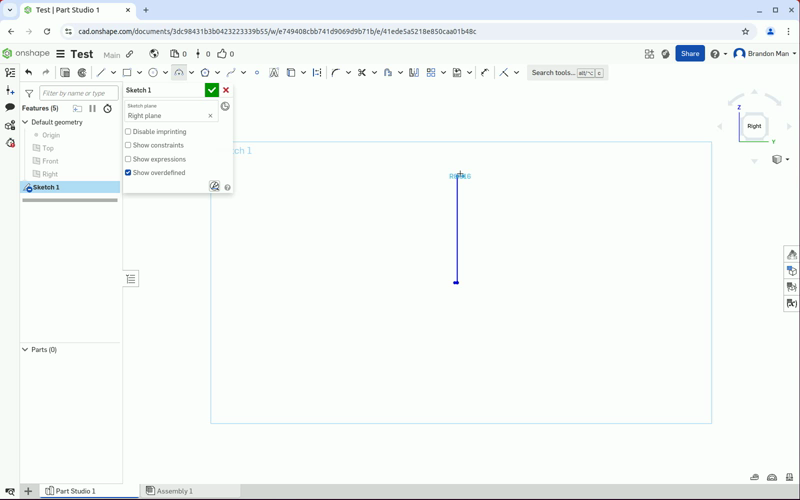
scroll(6)
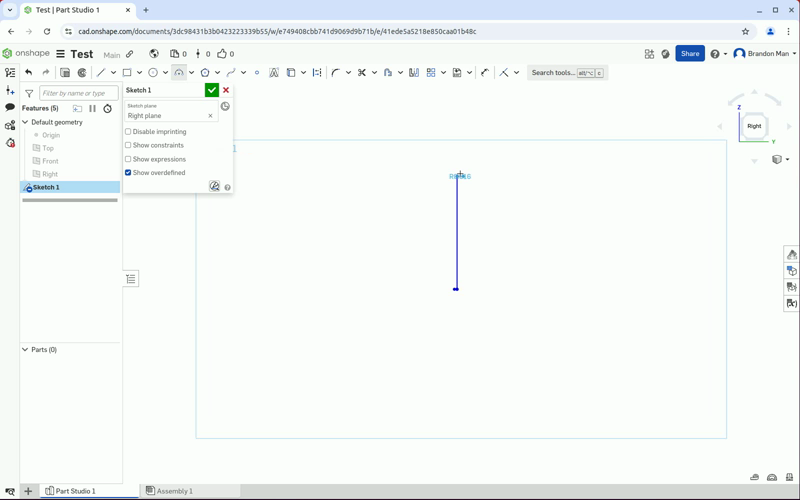
scroll(6)
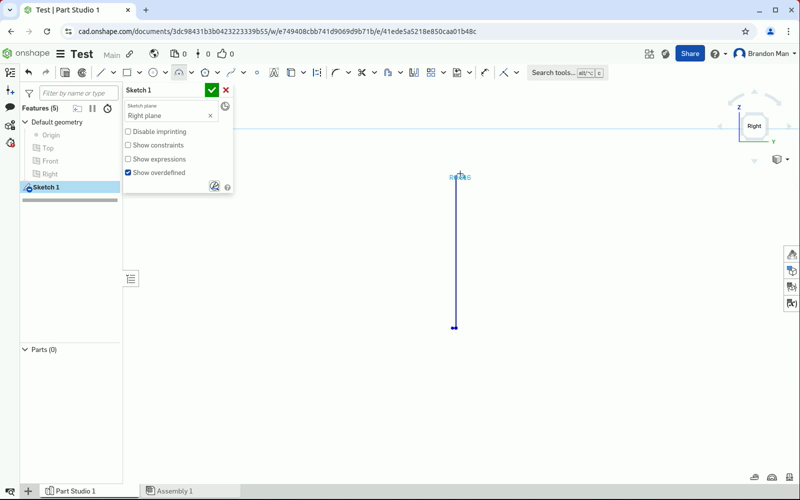
scroll(6)
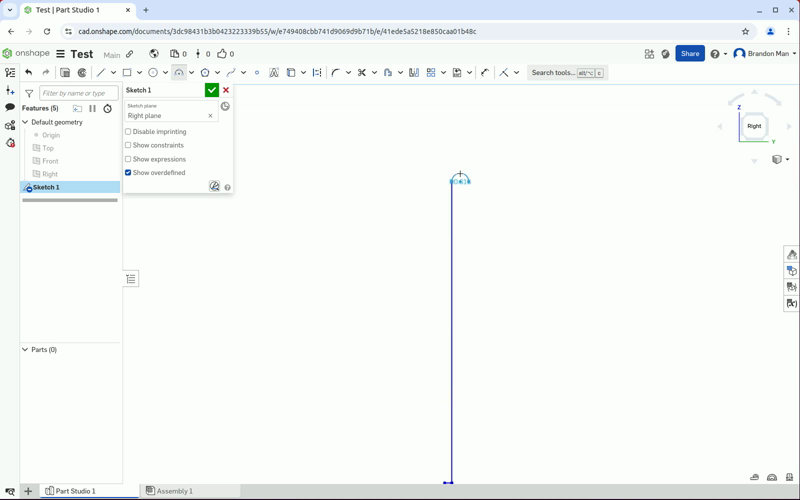
scroll(6)
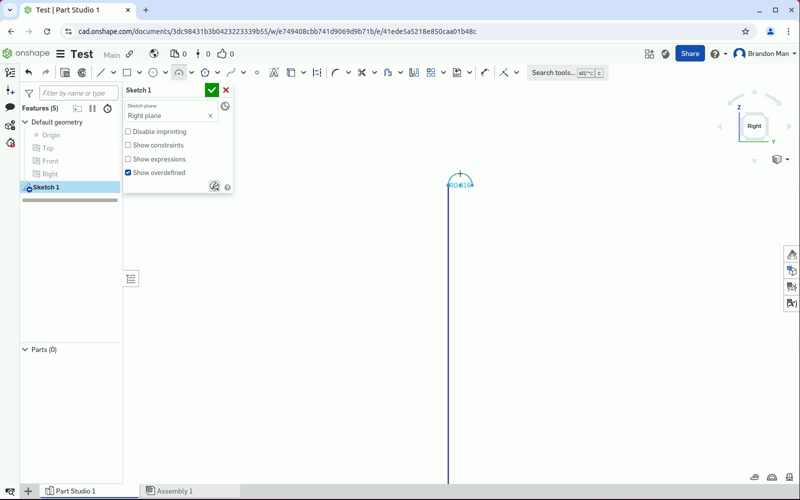
scroll(6)
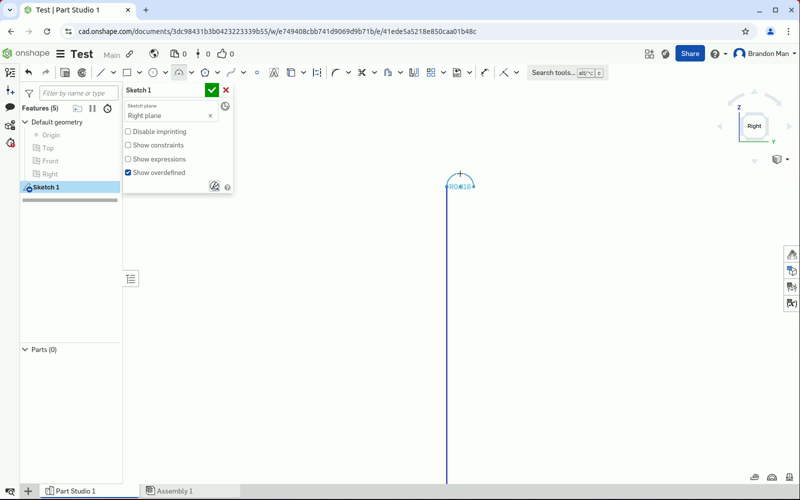
scroll(6)
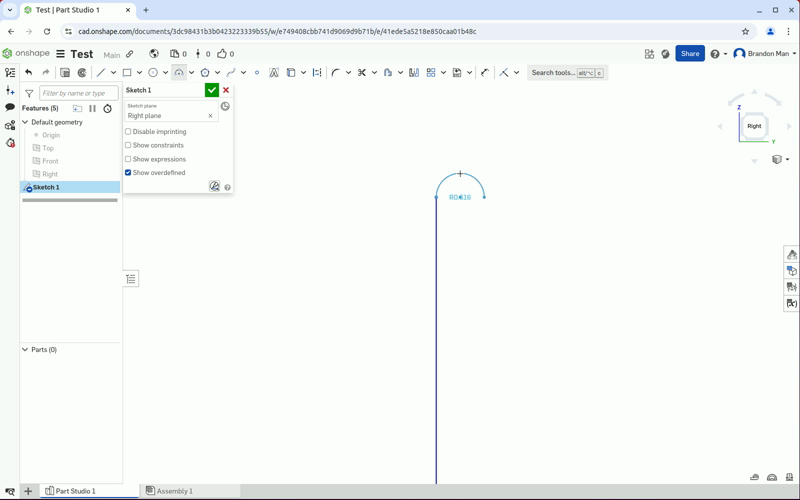
scroll(6)
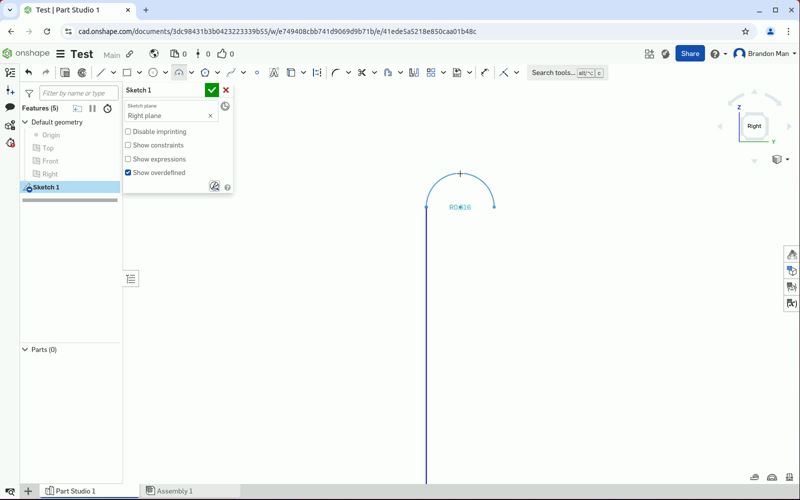
click(460, 173)
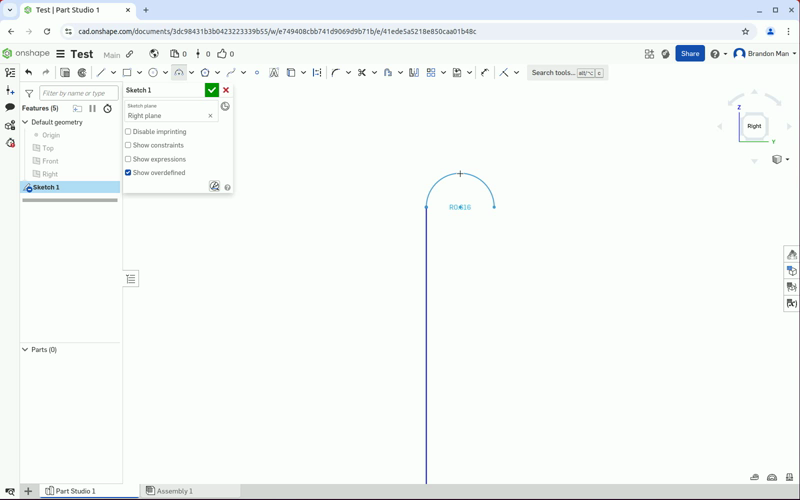
scroll(-6)
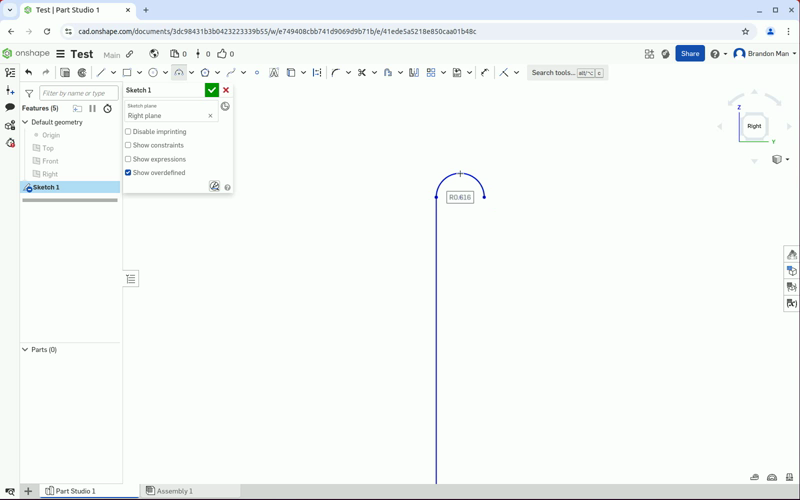
scroll(-6)
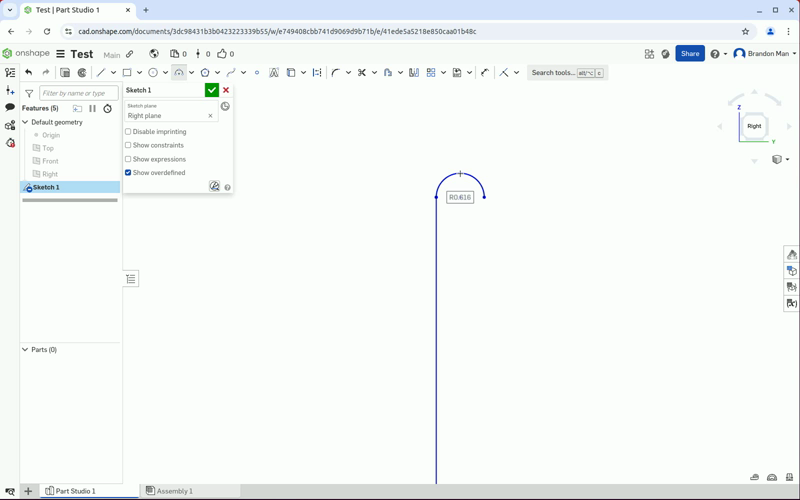
scroll(-6)
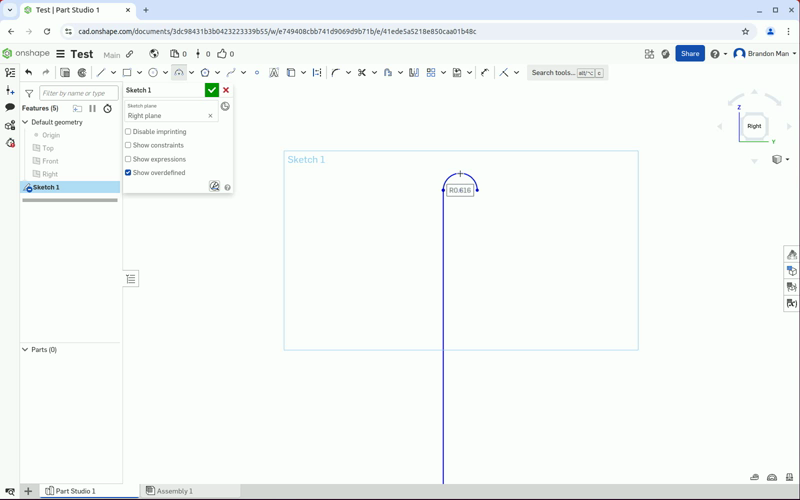
scroll(-6)
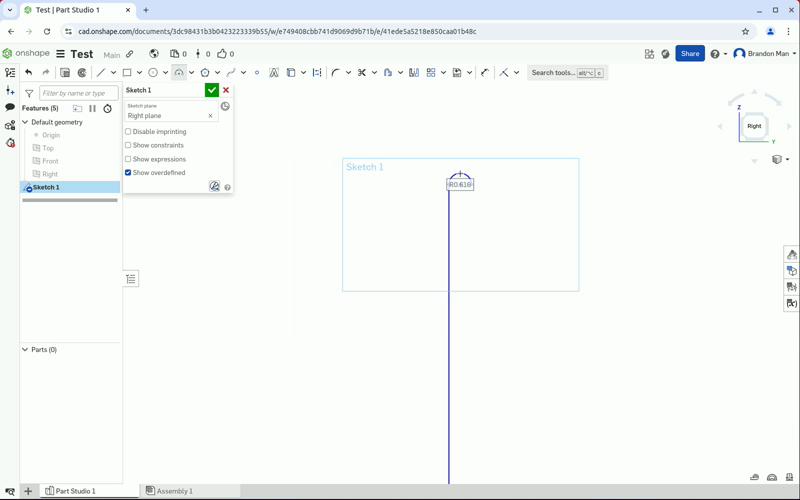
scroll(-6)
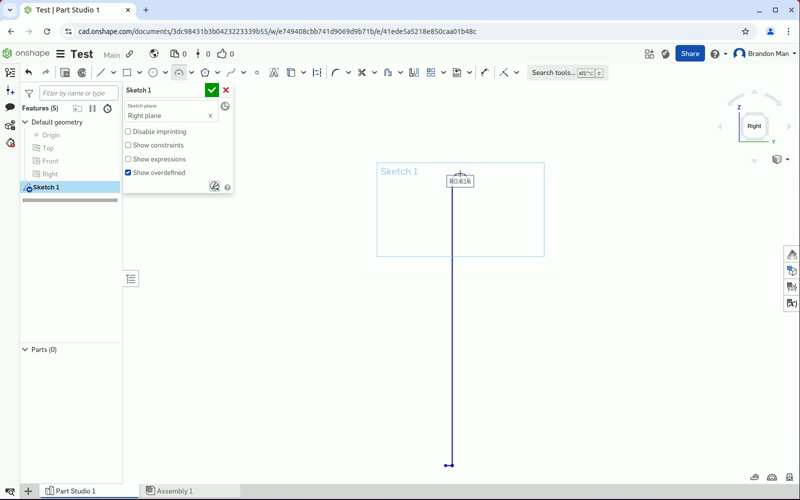
scroll(-6)
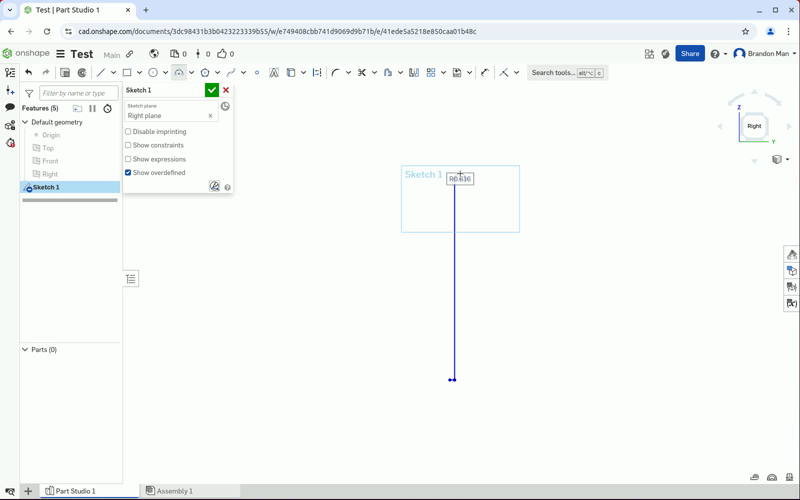
scroll(-6)
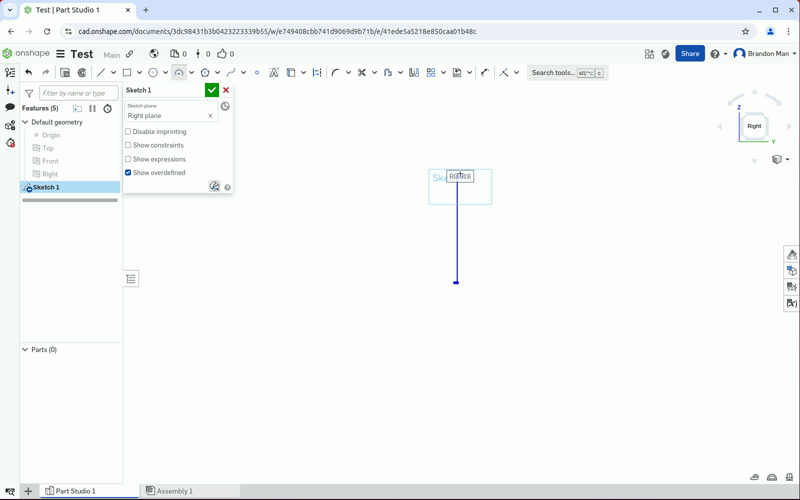
key_up(shift)
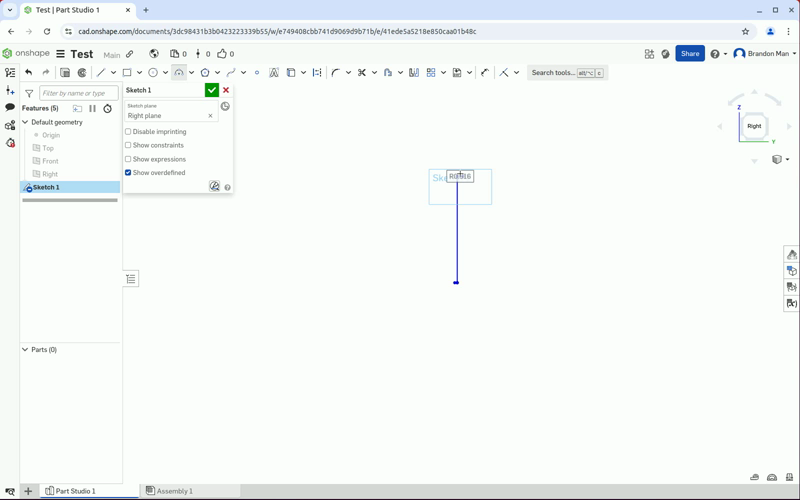
key(esc)
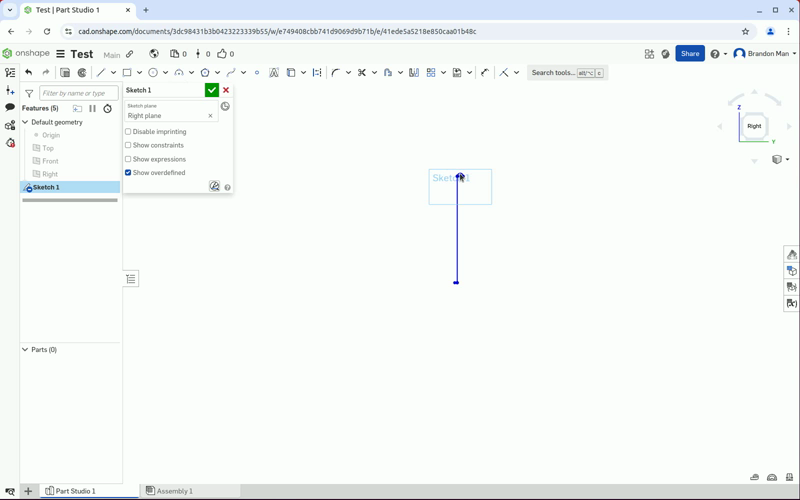
key(l)
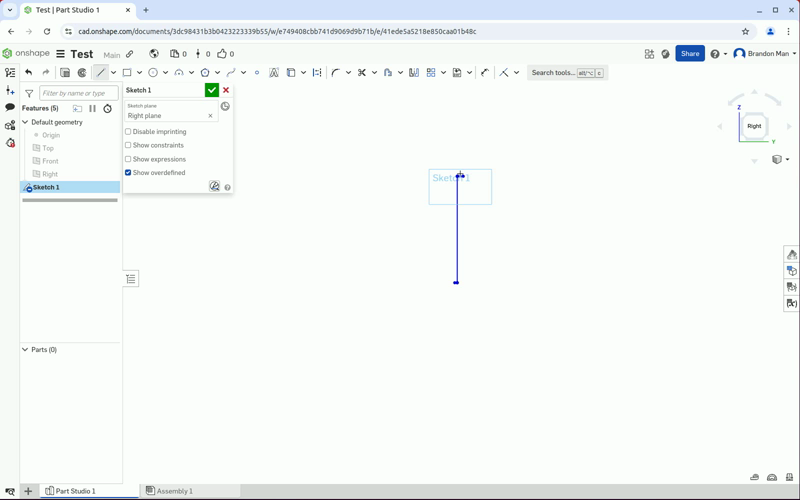
mouse_move(463, 176)
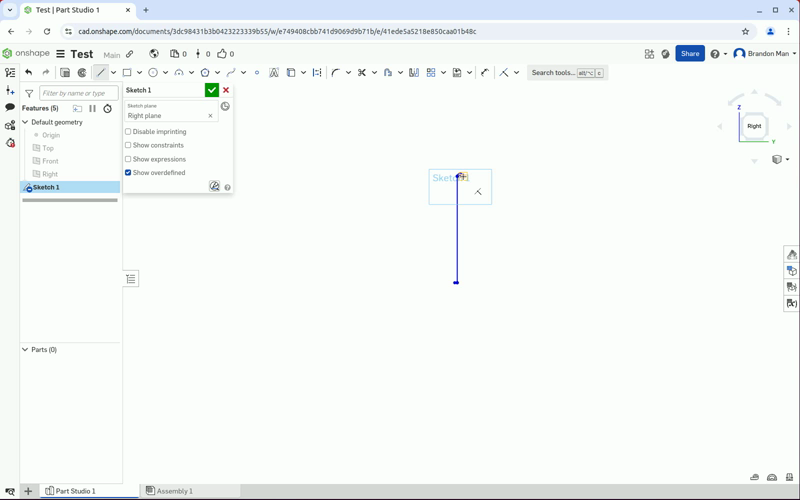
scroll(6)
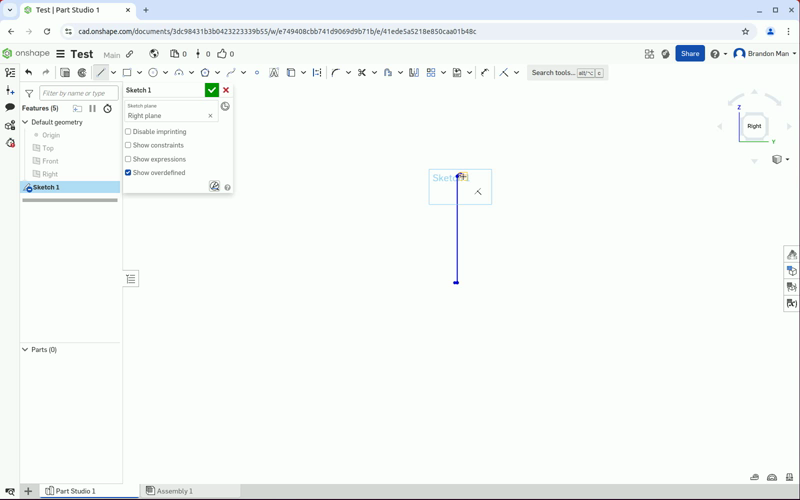
scroll(6)
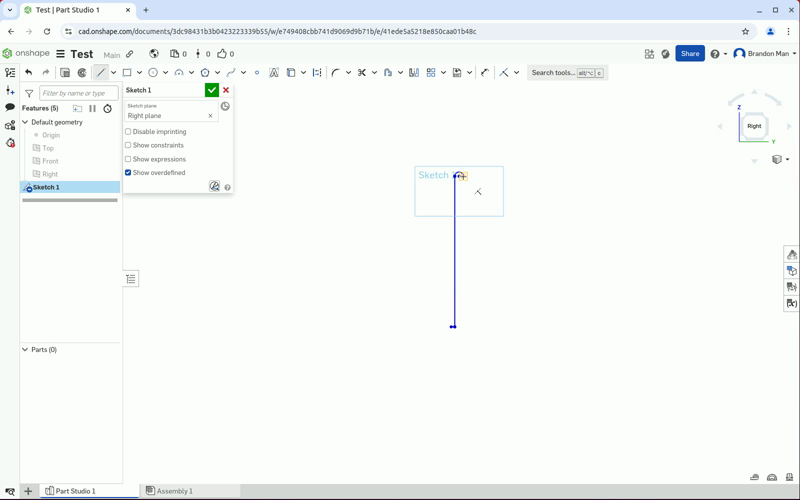
scroll(6)
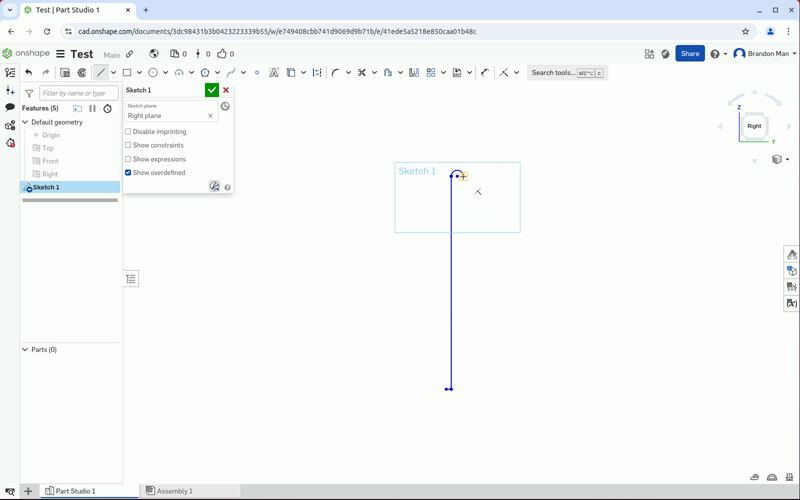
scroll(6)
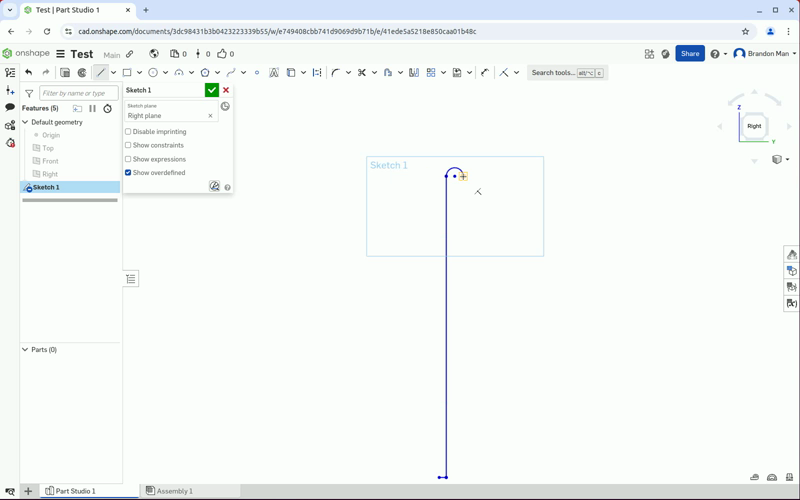
scroll(6)
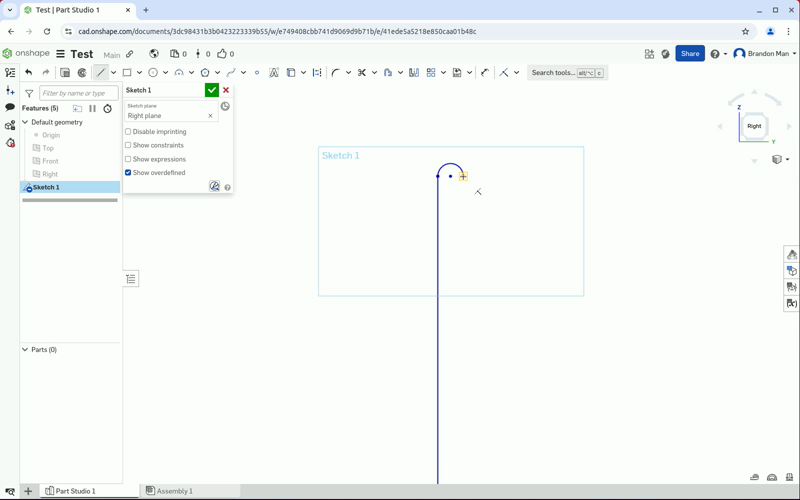
scroll(6)
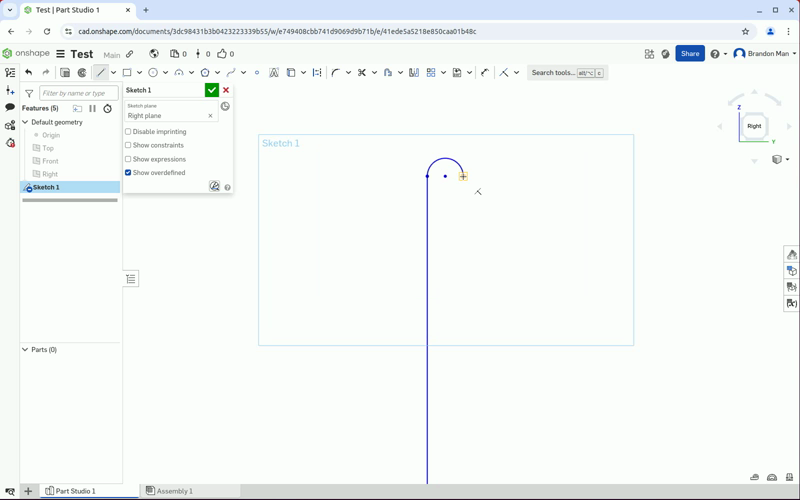
scroll(6)
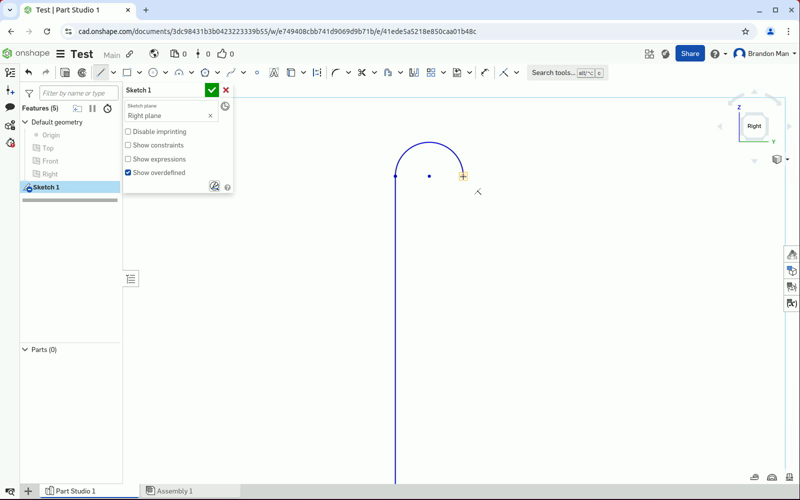
click(463, 176)
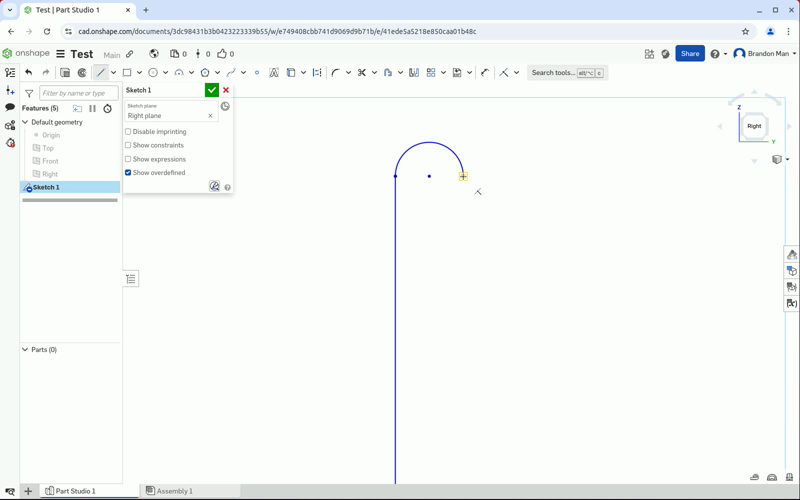
scroll(-6)
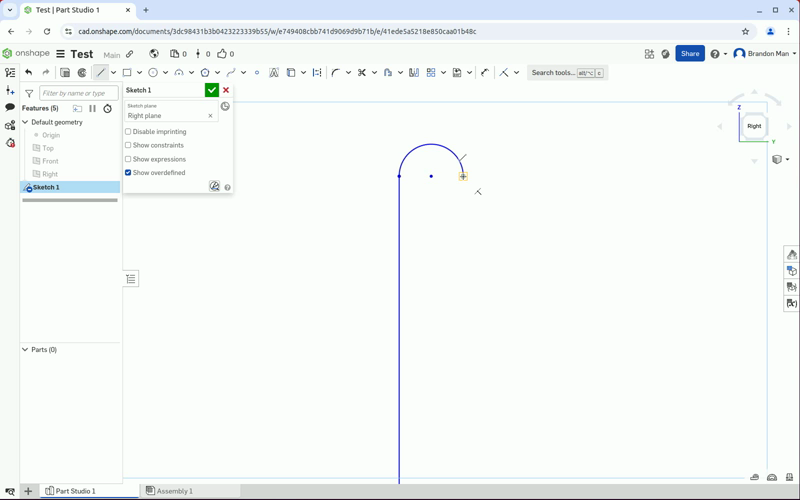
scroll(-6)
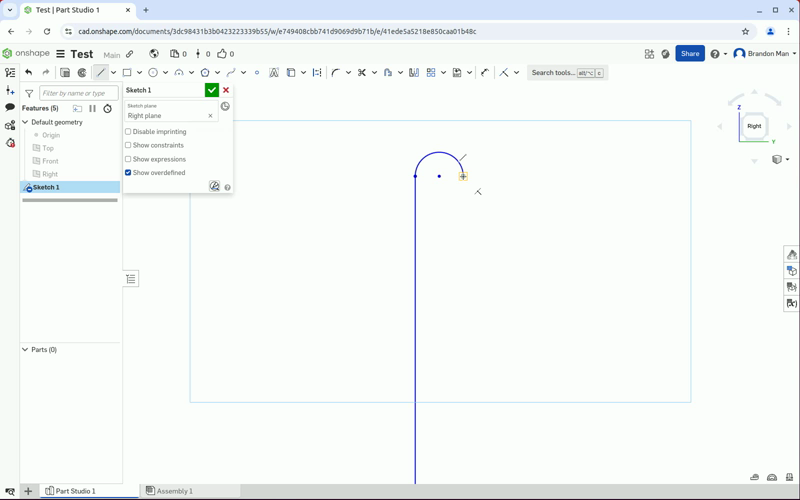
scroll(-6)
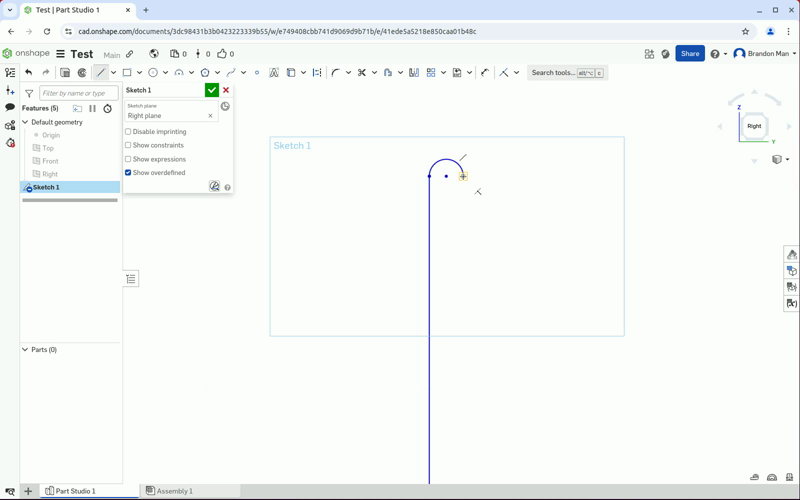
scroll(-6)
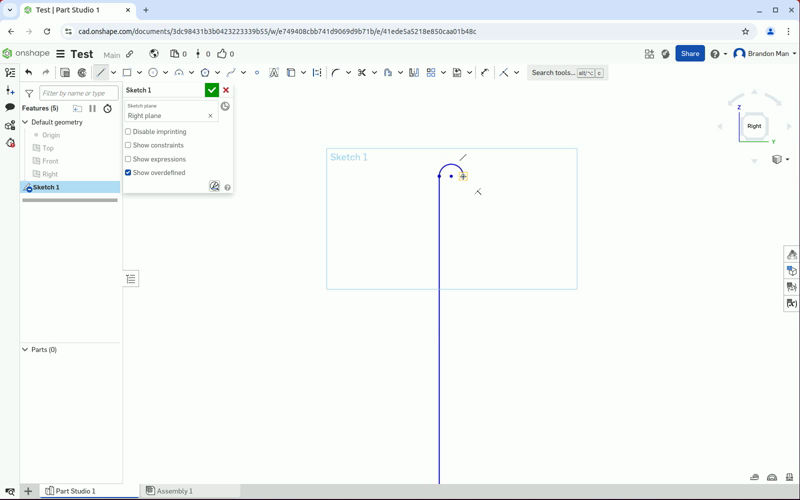
scroll(-6)
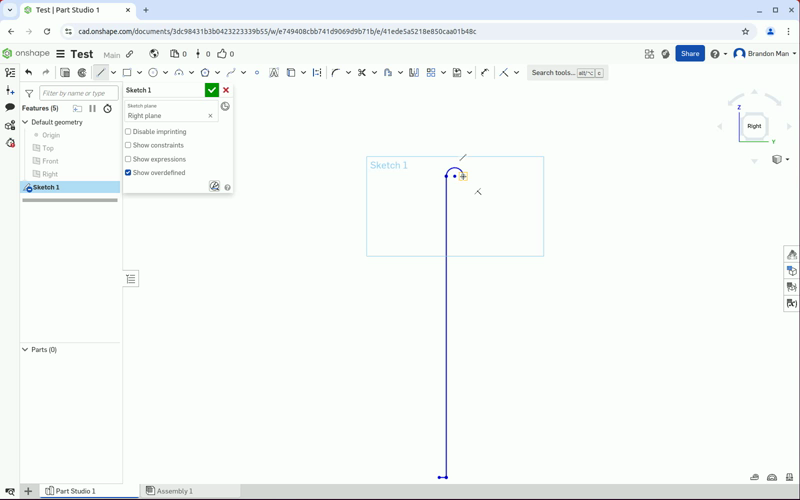
scroll(-6)
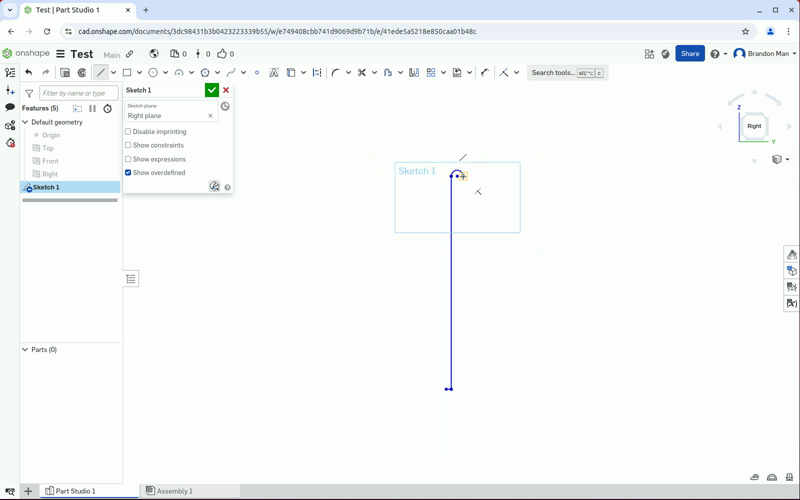
scroll(-6)
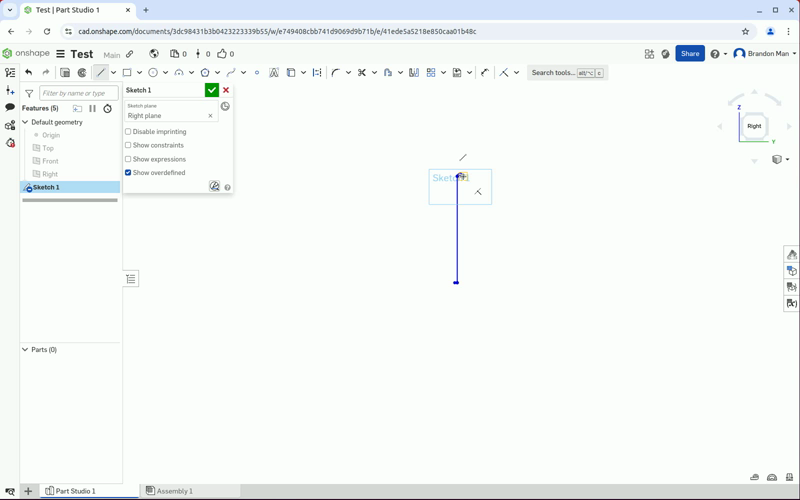
key_down(shift)
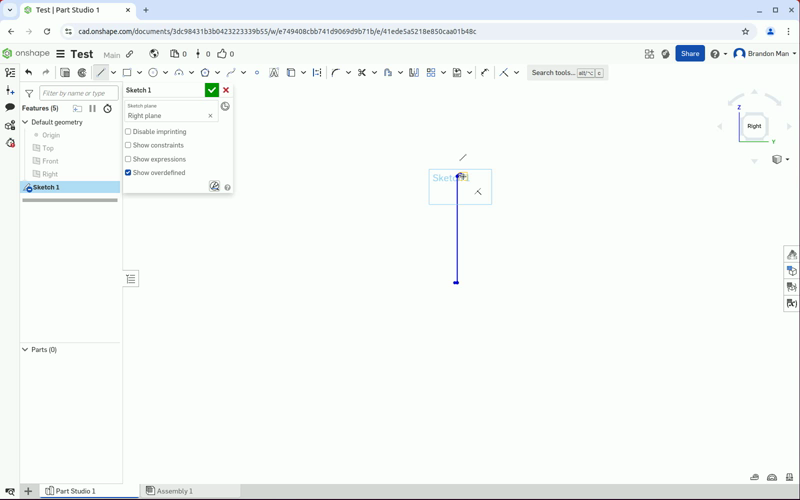
mouse_move(493, 176)
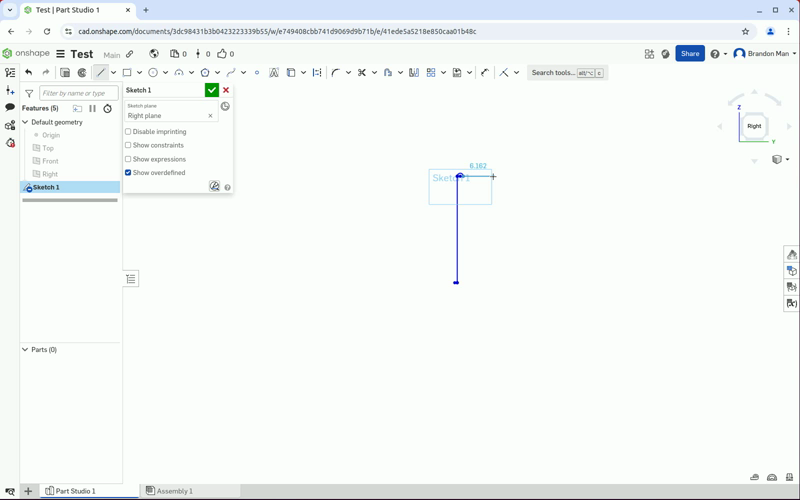
mouse_move(463, 185)
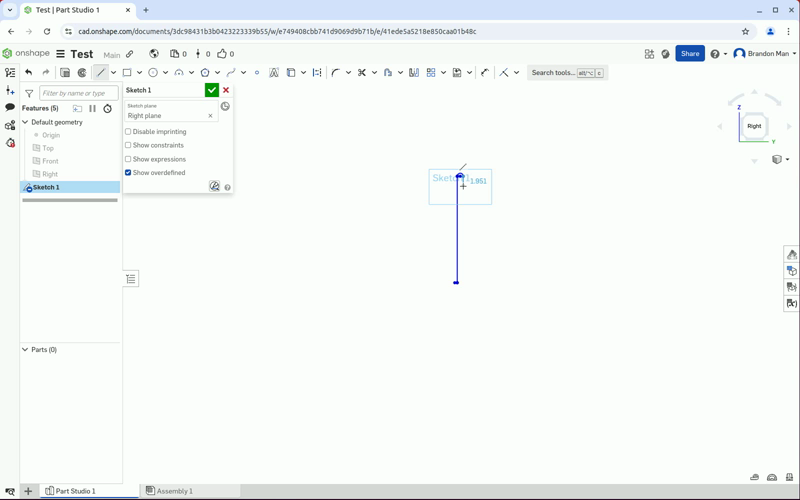
click(463, 185)
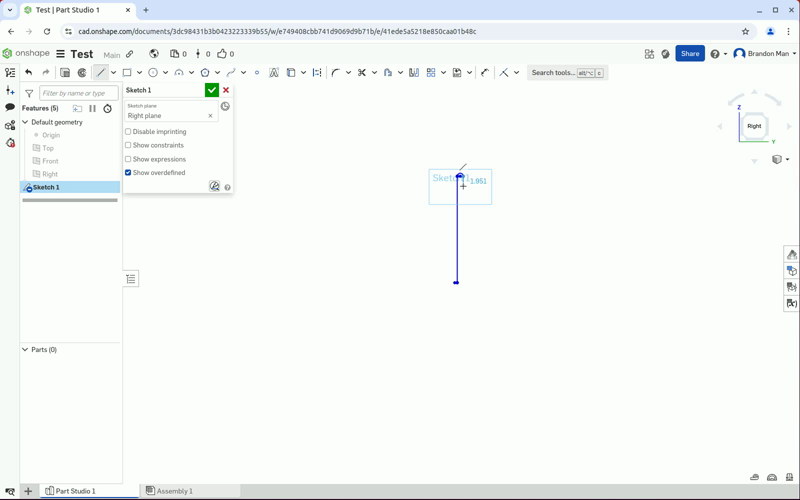
key_up(shift)
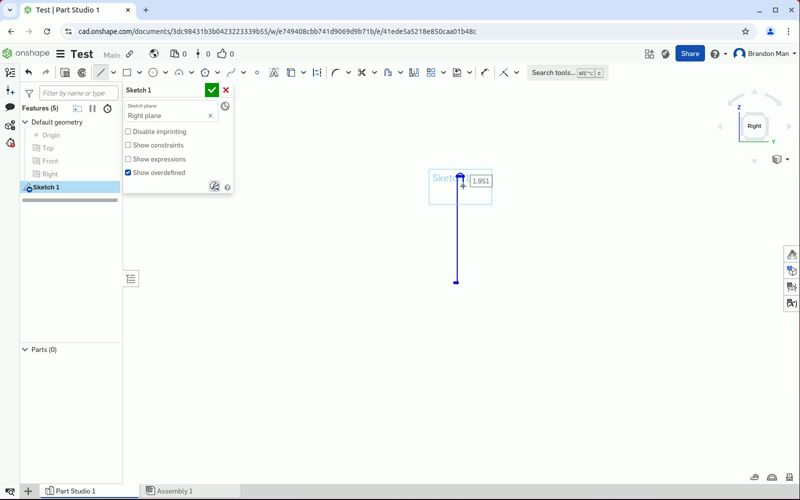
key_down(shift)
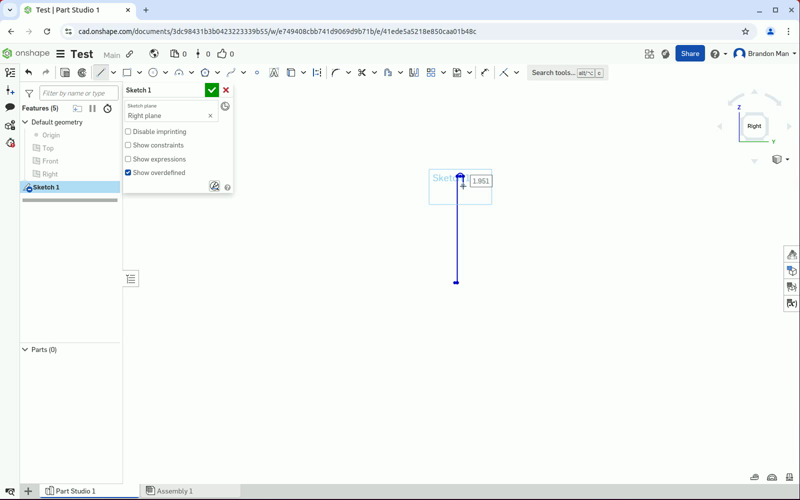
mouse_move(493, 185)
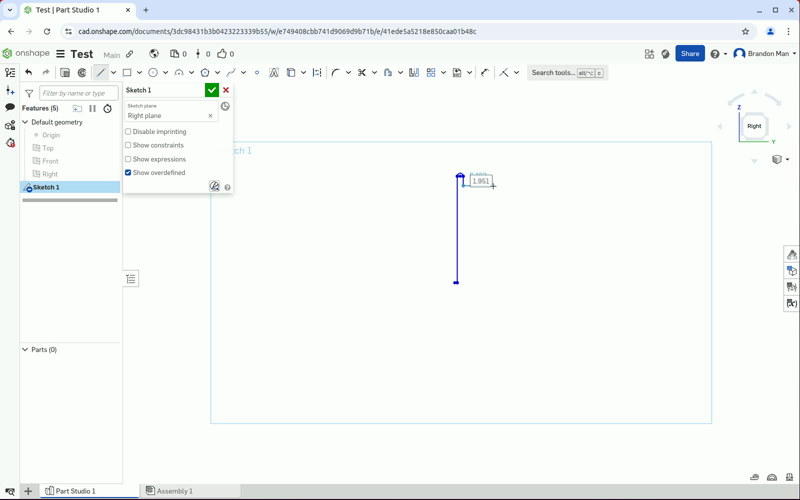
mouse_move(465, 185)
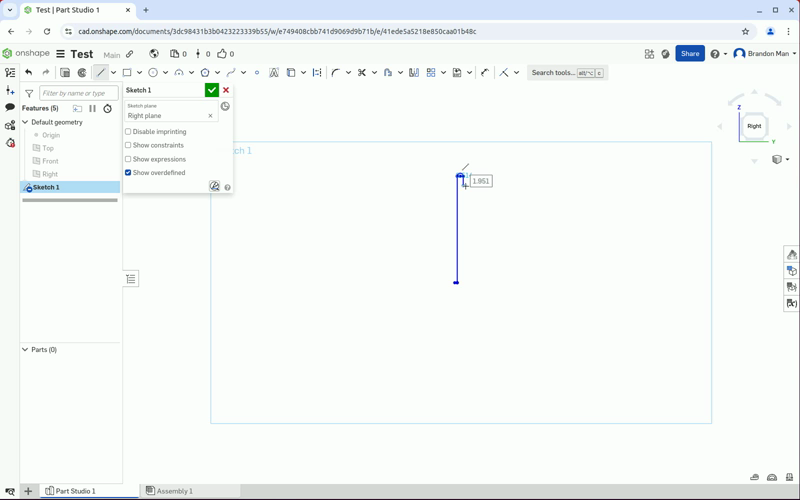
scroll(6)
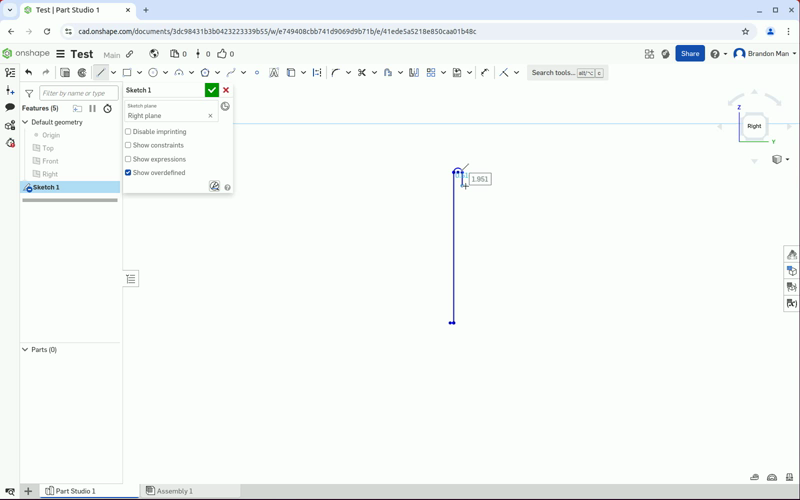
scroll(6)
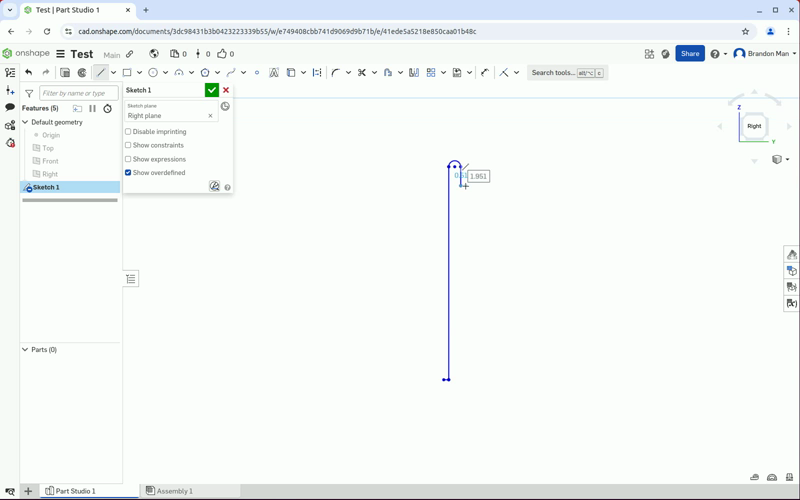
scroll(6)
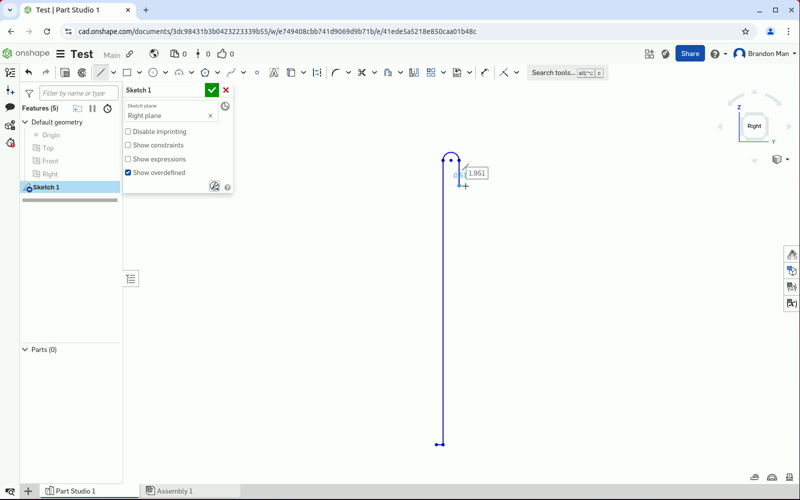
scroll(6)
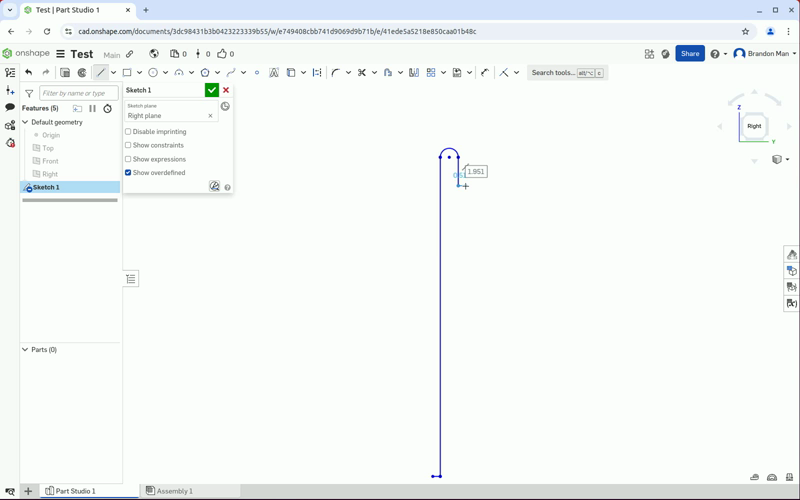
scroll(6)
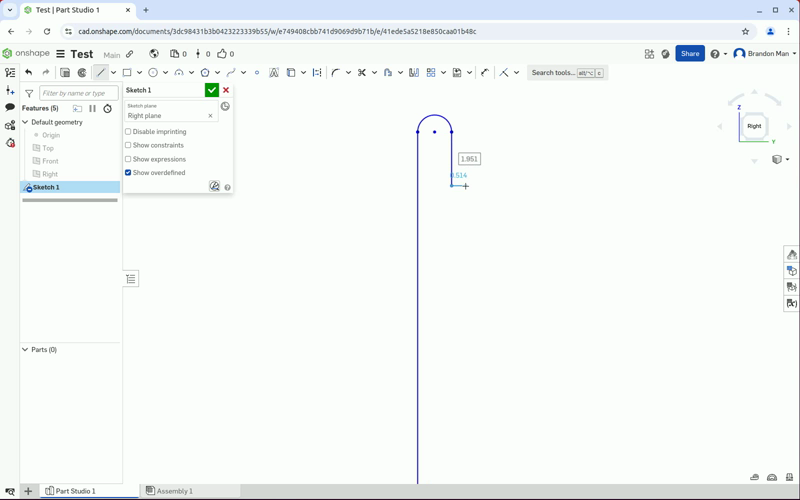
scroll(6)
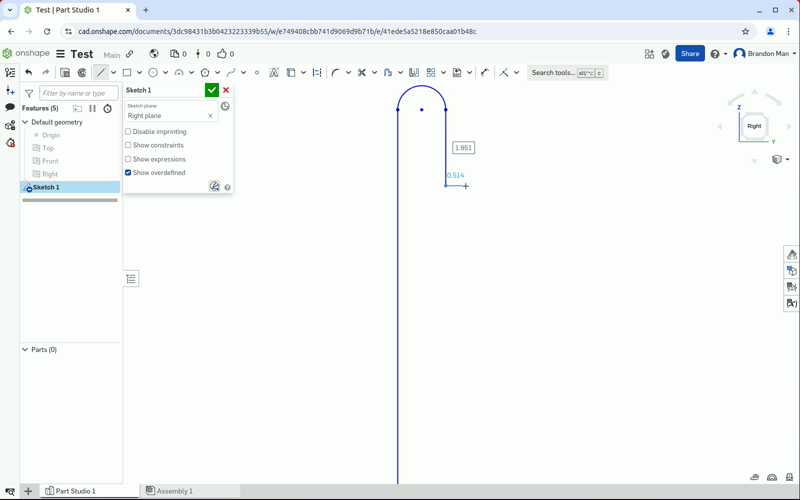
scroll(6)
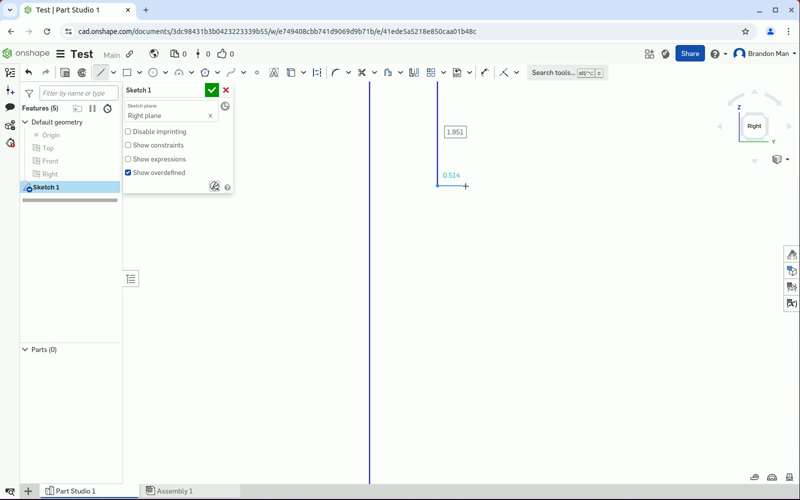
click(465, 185)
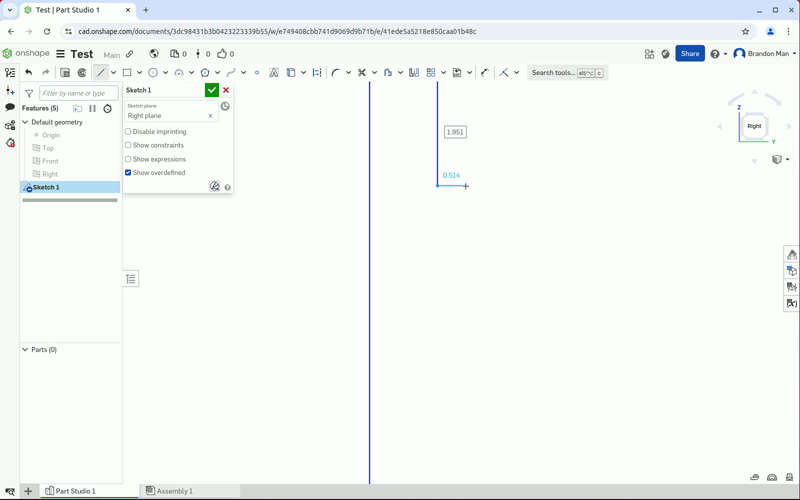
scroll(-6)
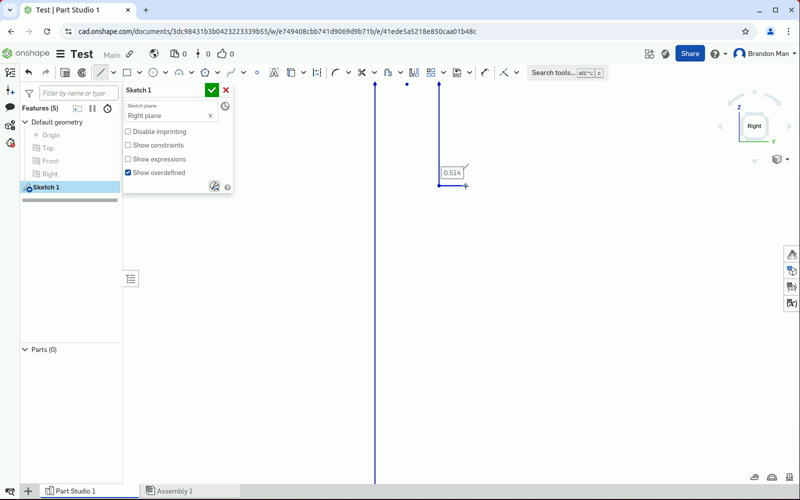
scroll(-6)
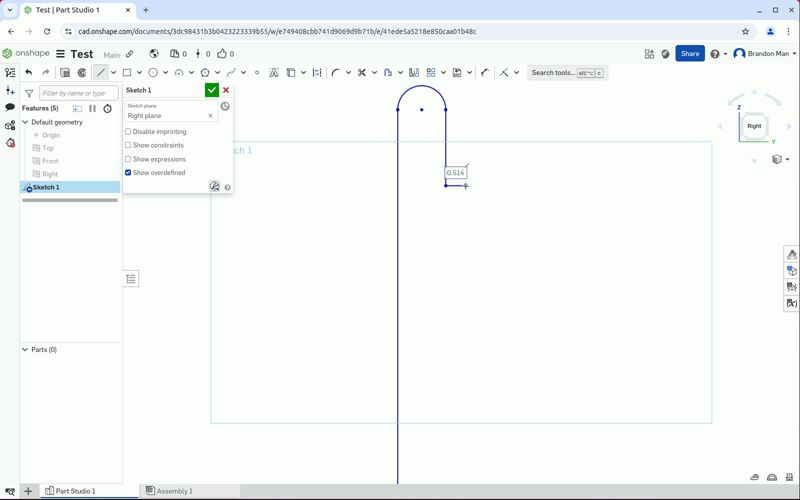
scroll(-6)
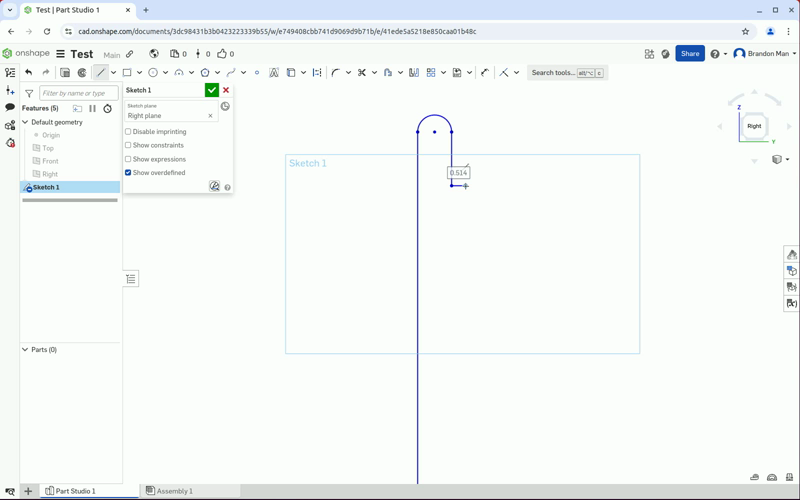
scroll(-6)
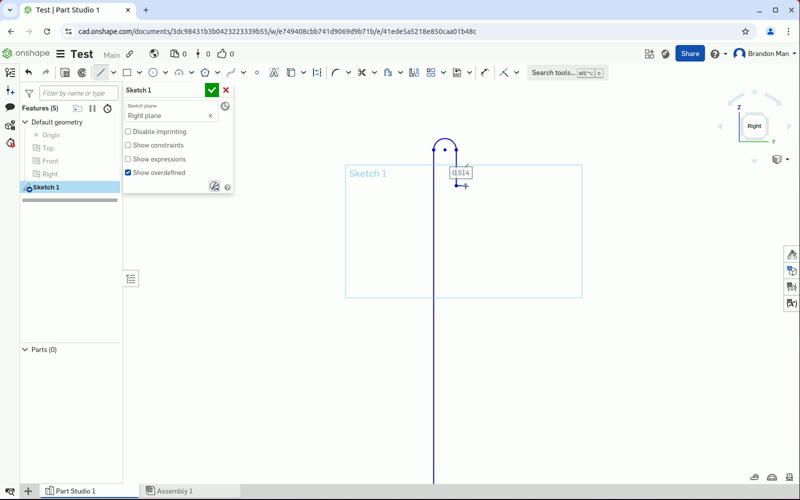
scroll(-6)
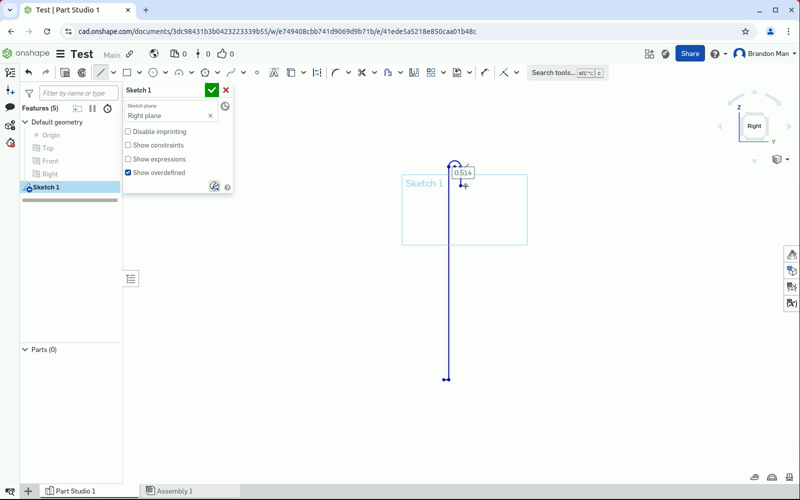
scroll(-6)
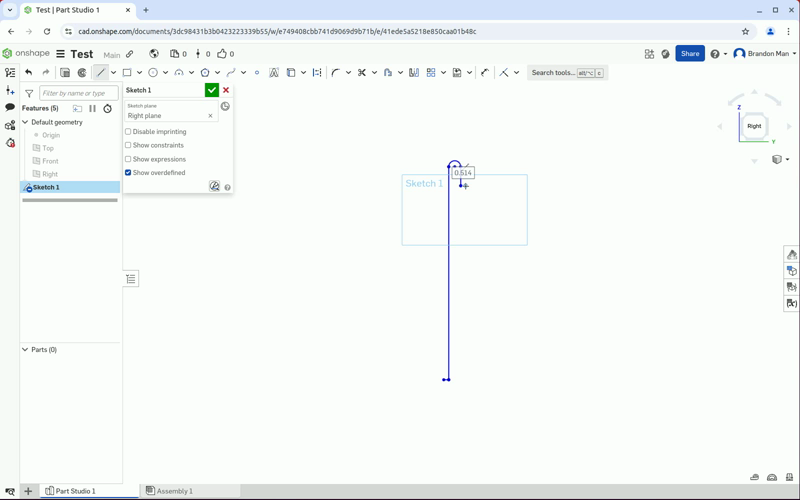
scroll(-6)
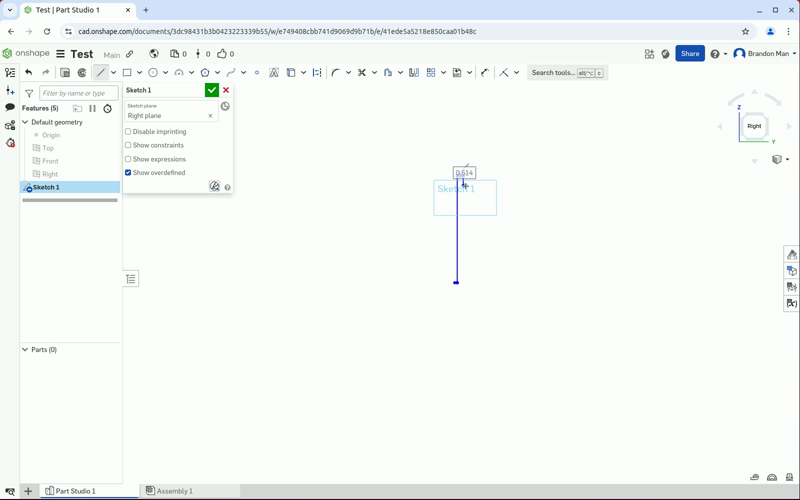
key_up(shift)
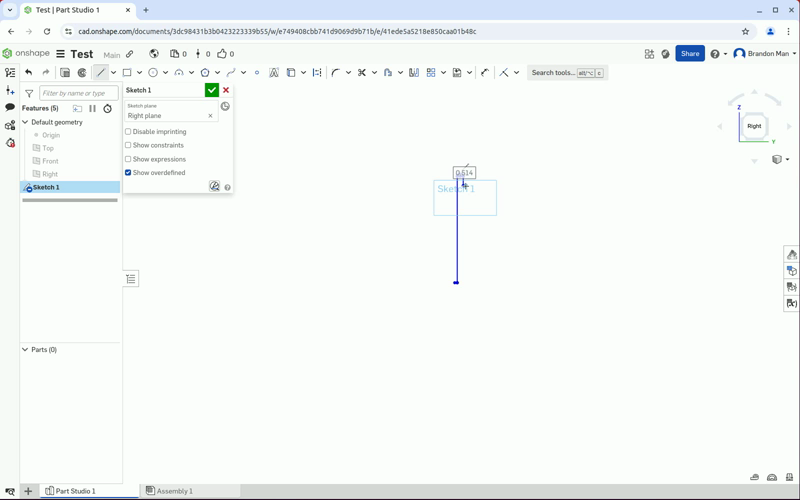
key_down(shift)
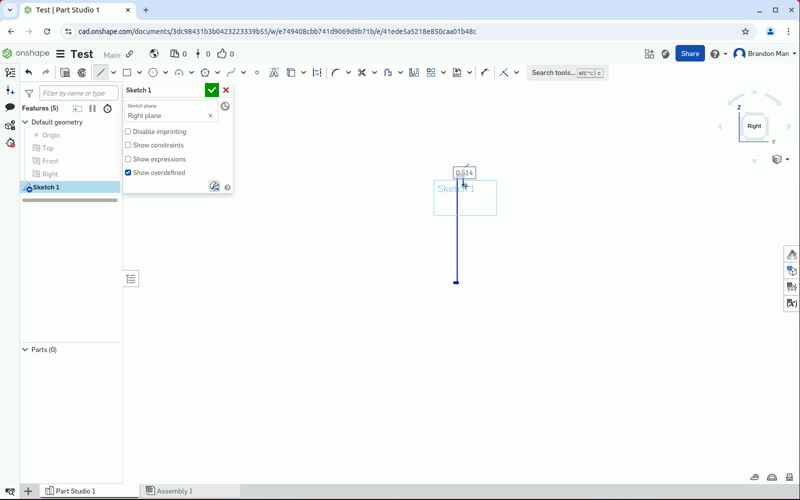
mouse_move(495, 185)
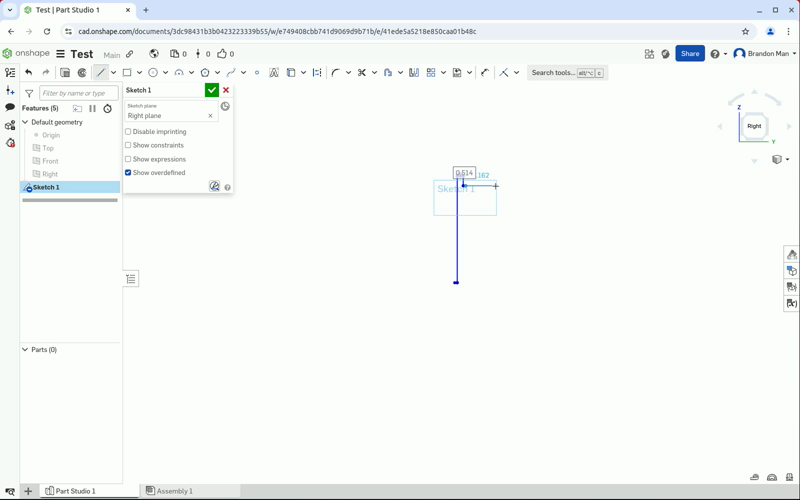
mouse_move(465, 176)
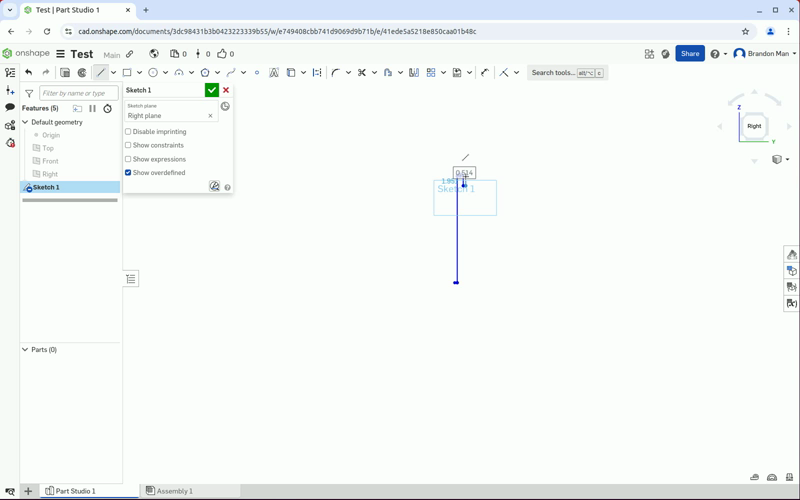
scroll(6)
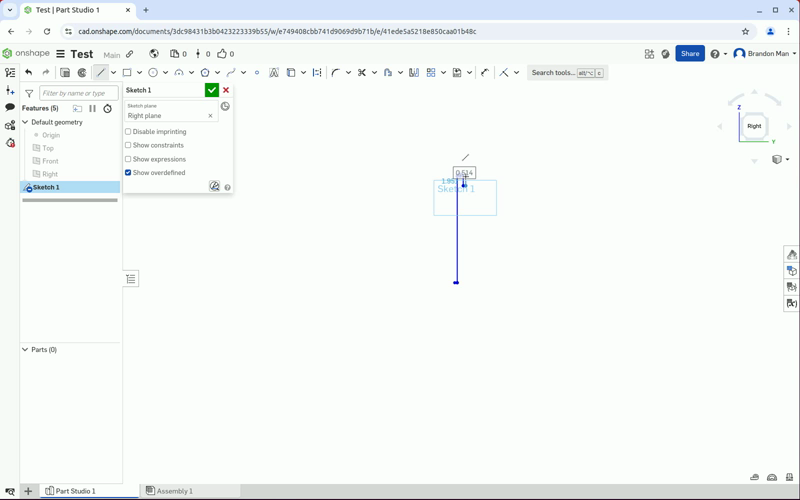
scroll(6)
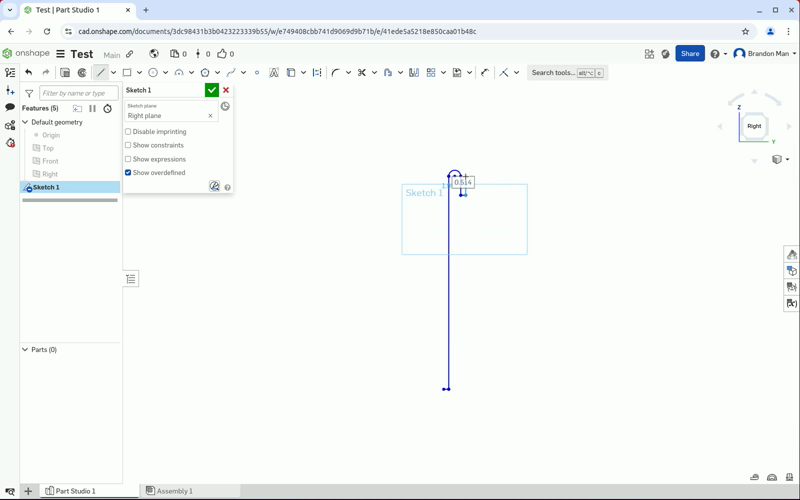
scroll(6)
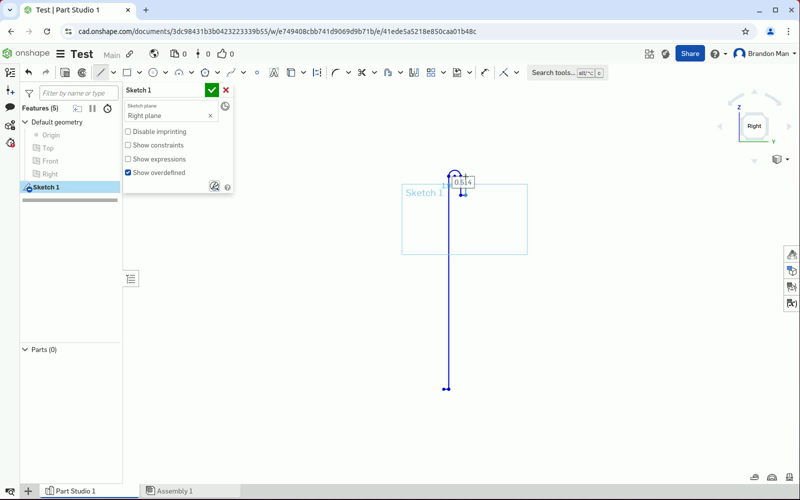
scroll(6)
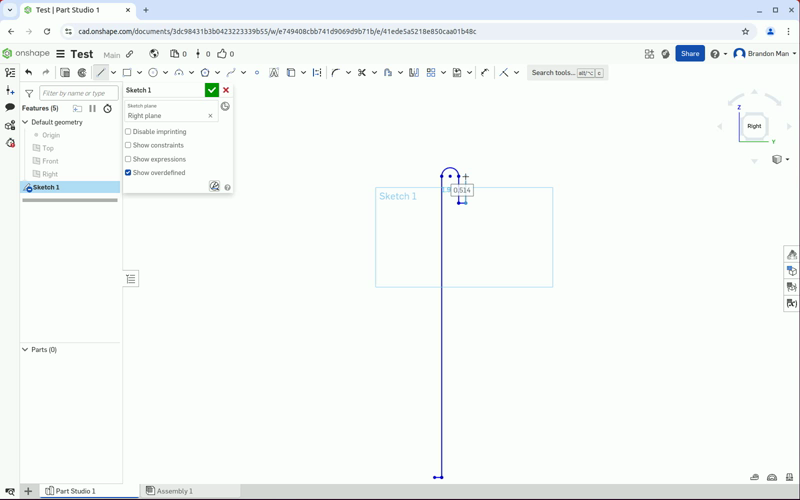
scroll(6)
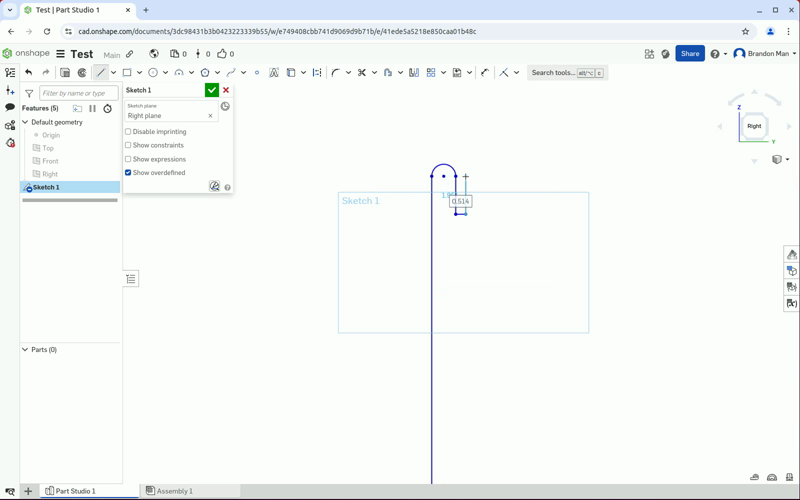
scroll(6)
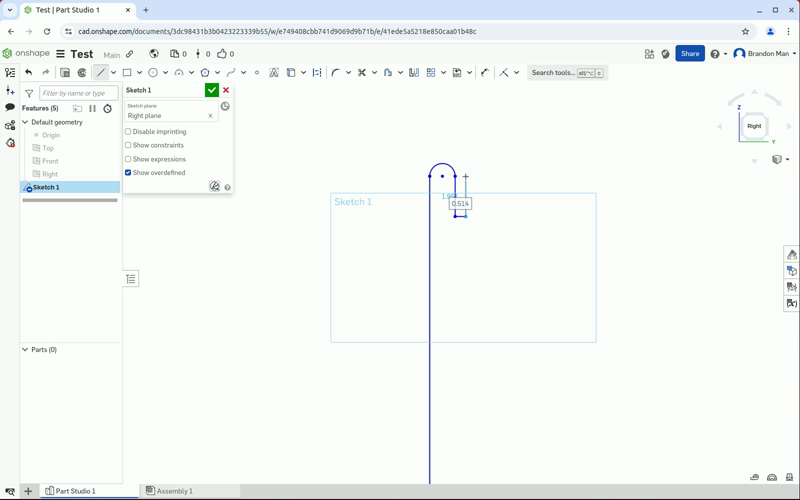
scroll(6)
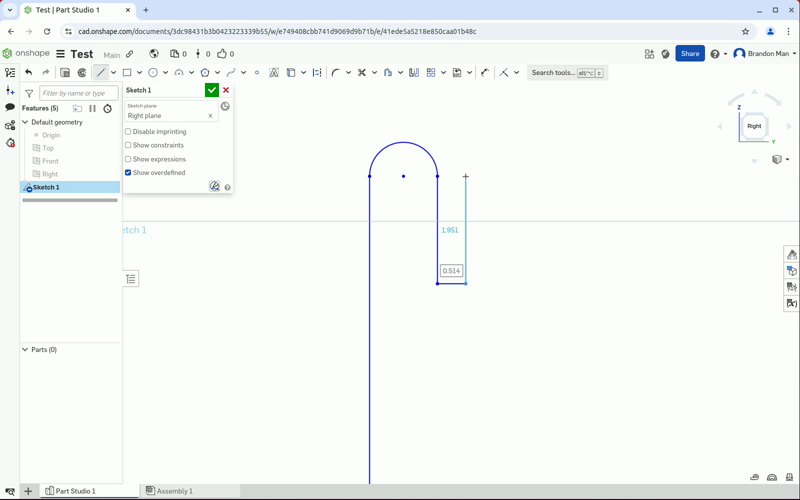
click(465, 176)
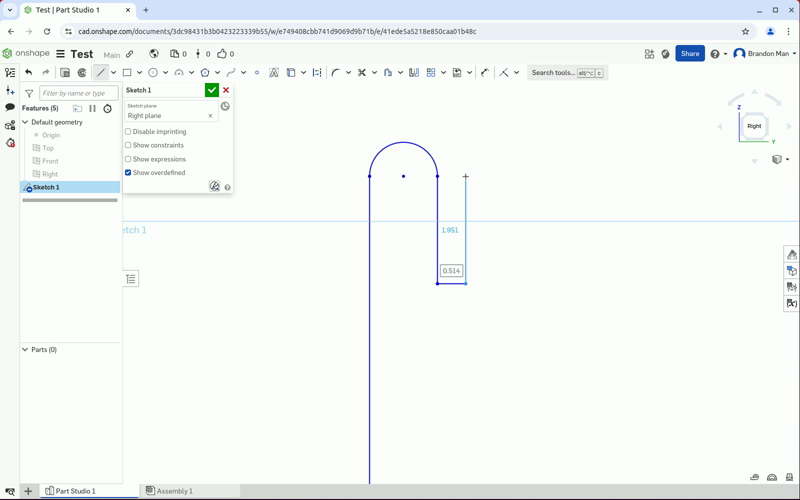
scroll(-6)
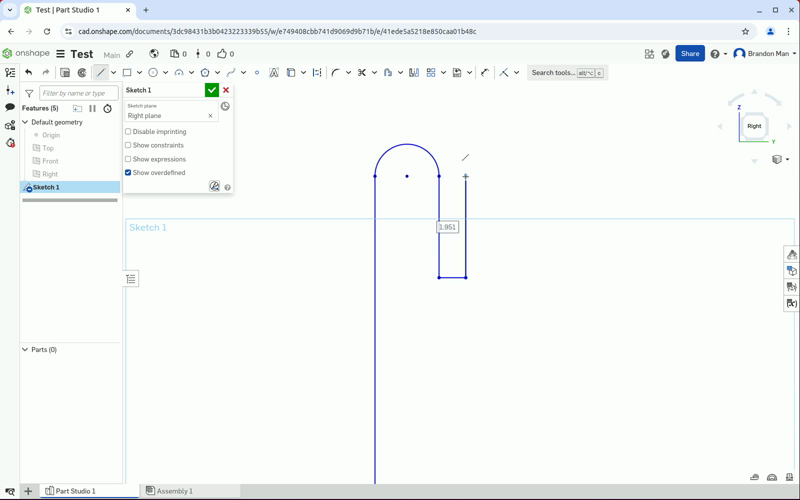
scroll(-6)
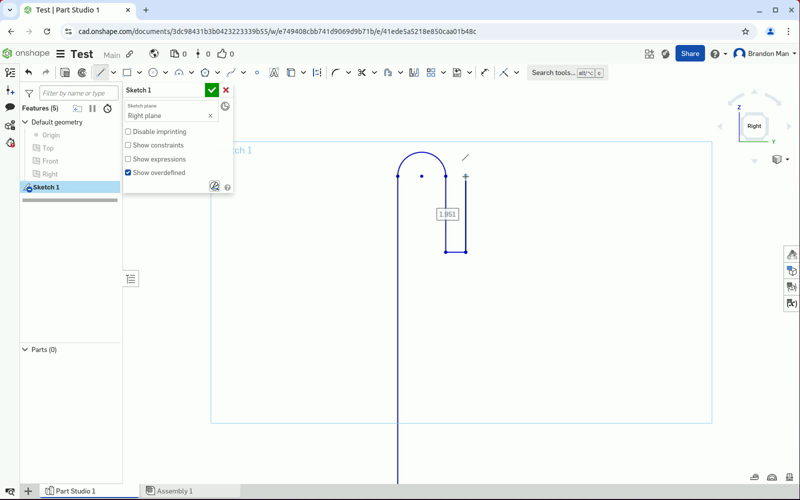
scroll(-6)
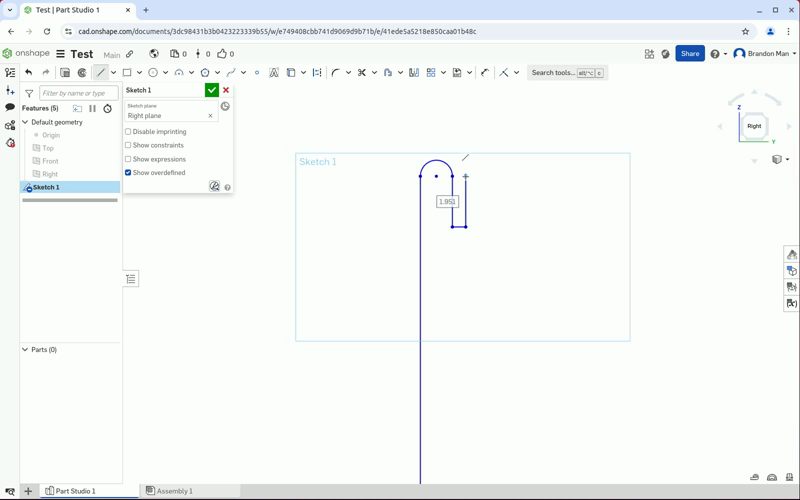
scroll(-6)
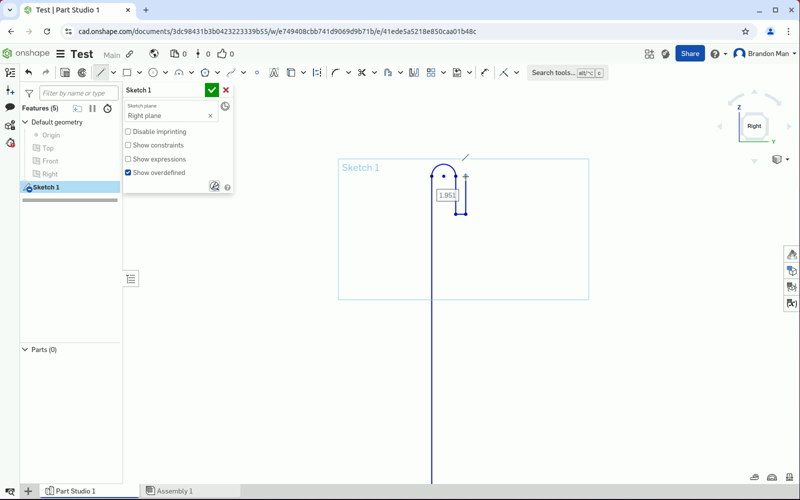
scroll(-6)
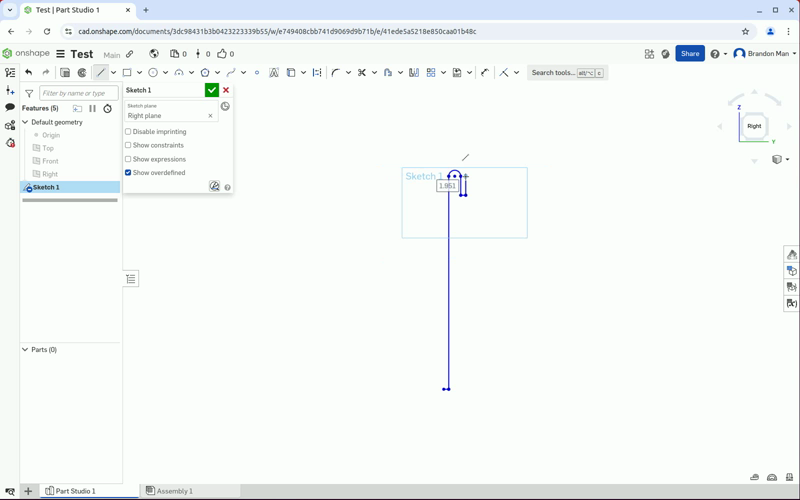
scroll(-6)
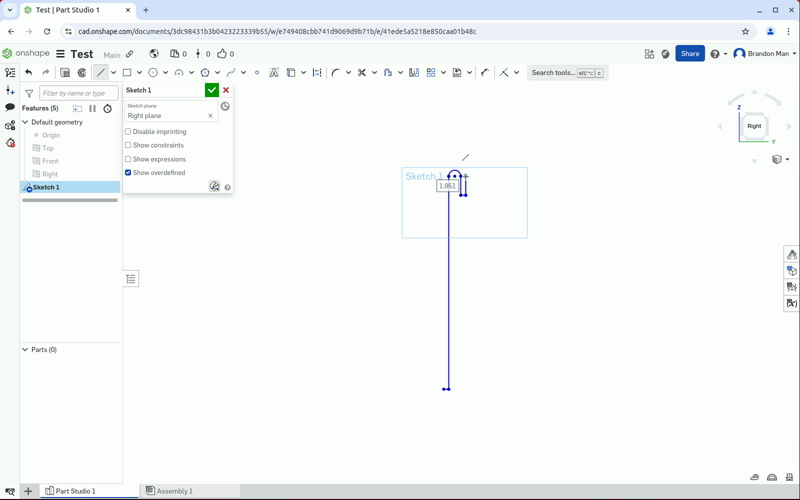
scroll(-6)
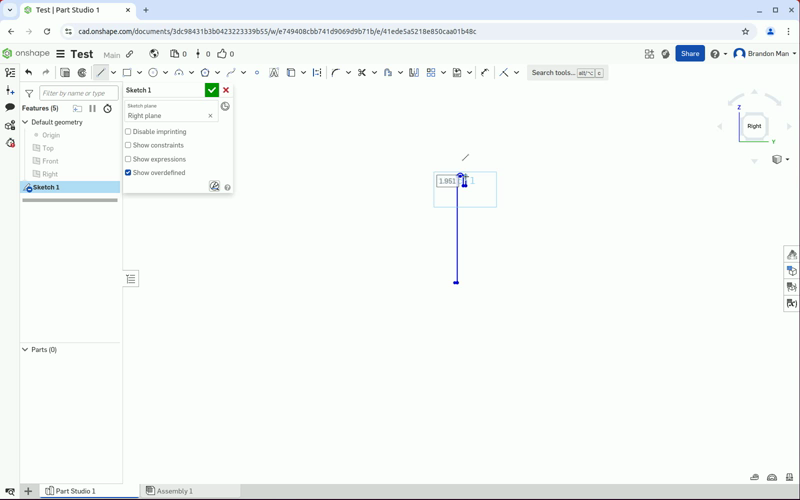
key_up(shift)
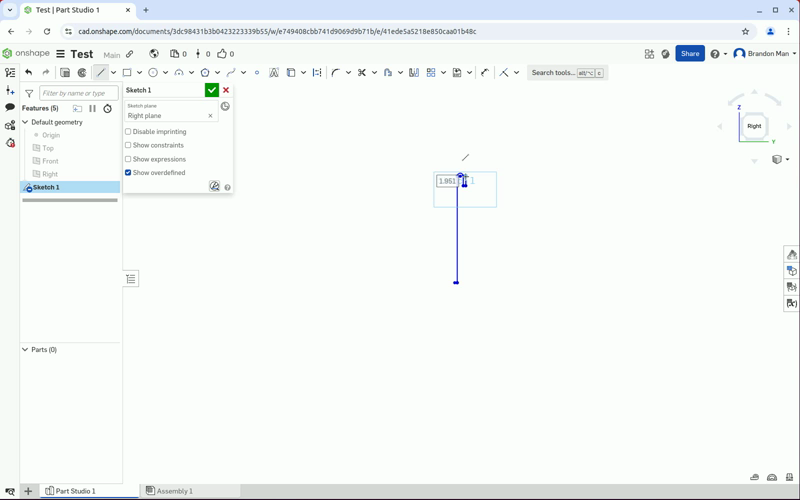
key(esc)
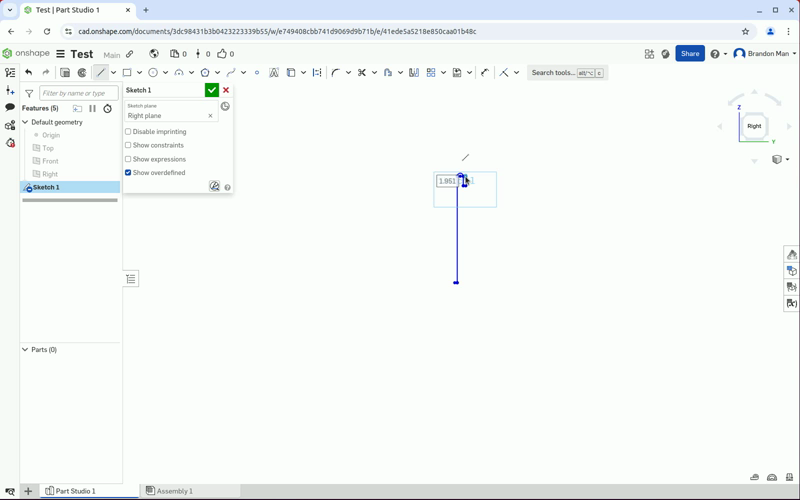
key(a)
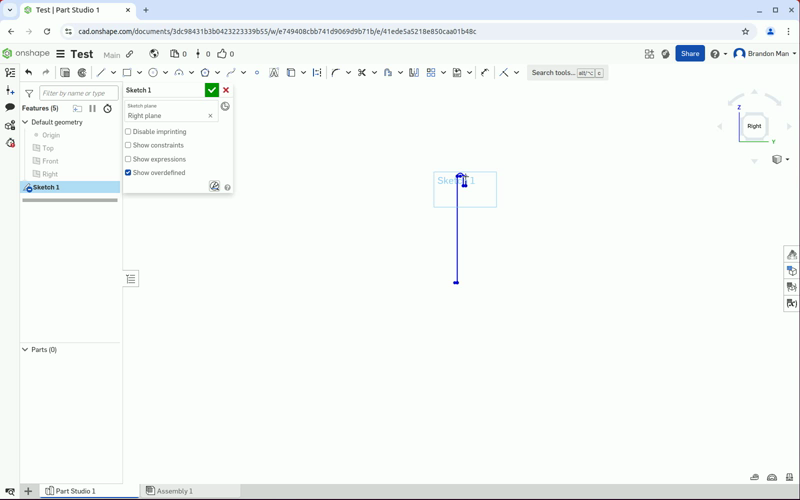
mouse_move(465, 176)
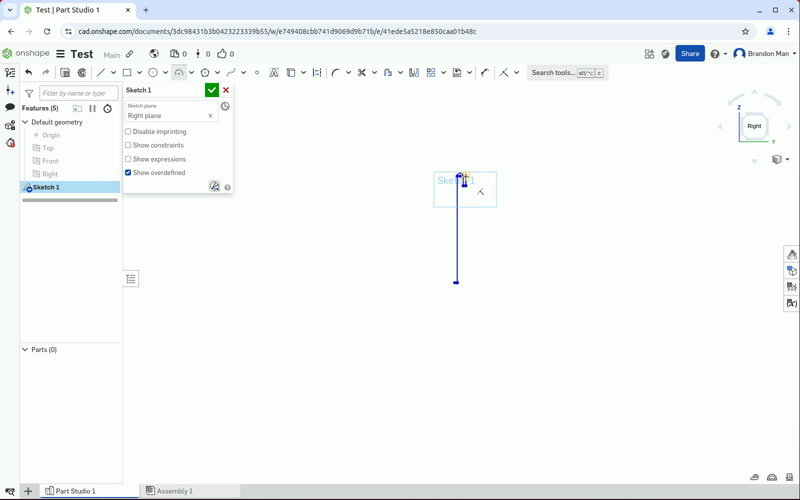
scroll(6)
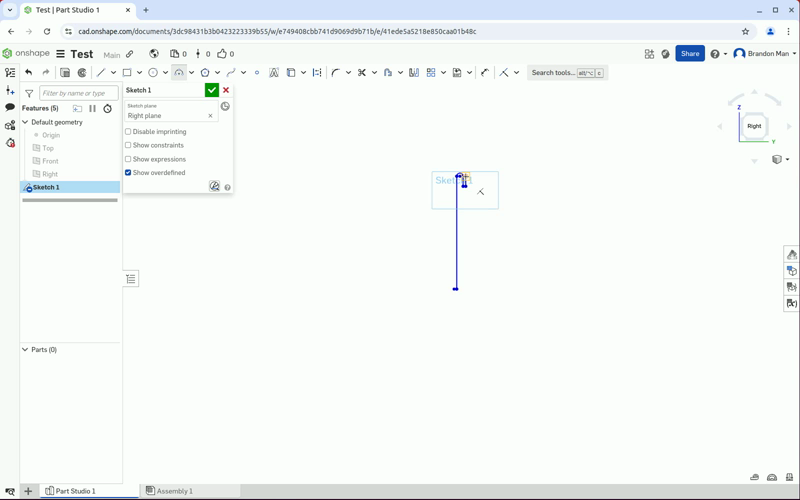
scroll(6)
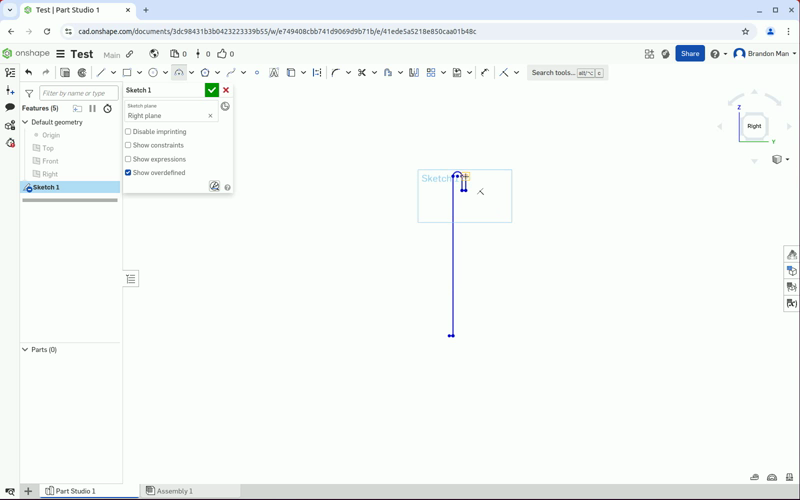
scroll(6)
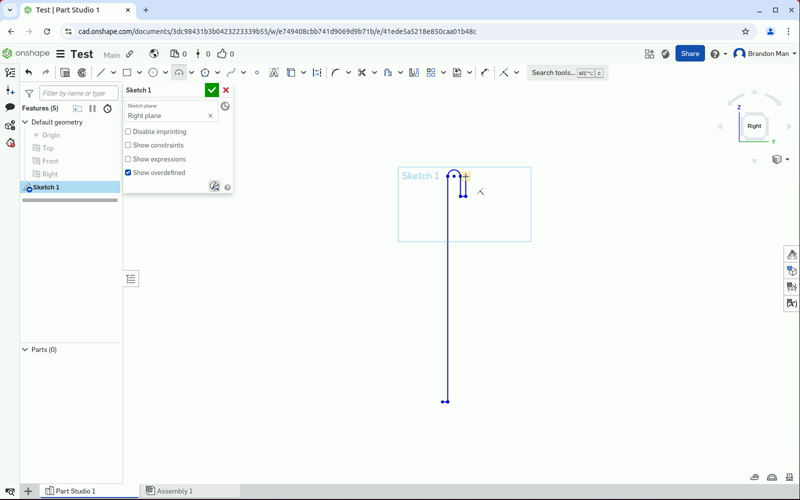
scroll(6)
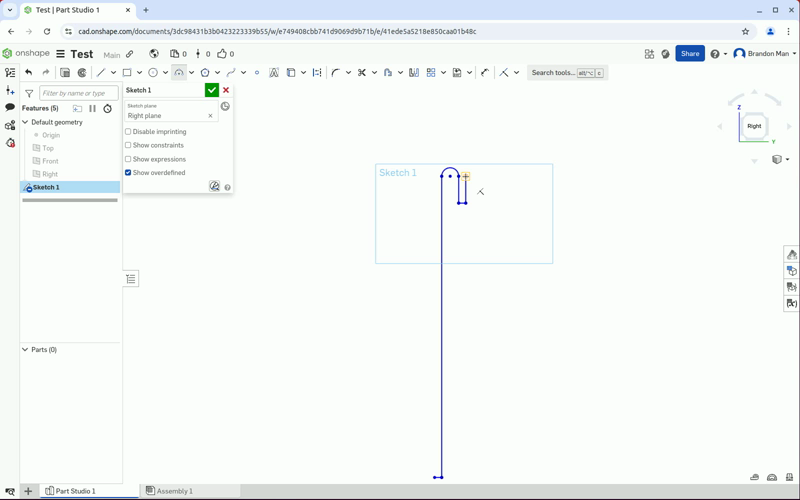
scroll(6)
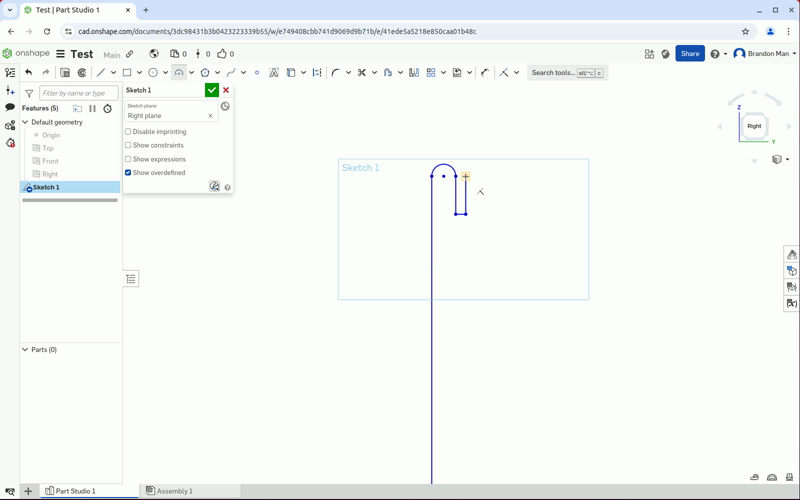
scroll(6)
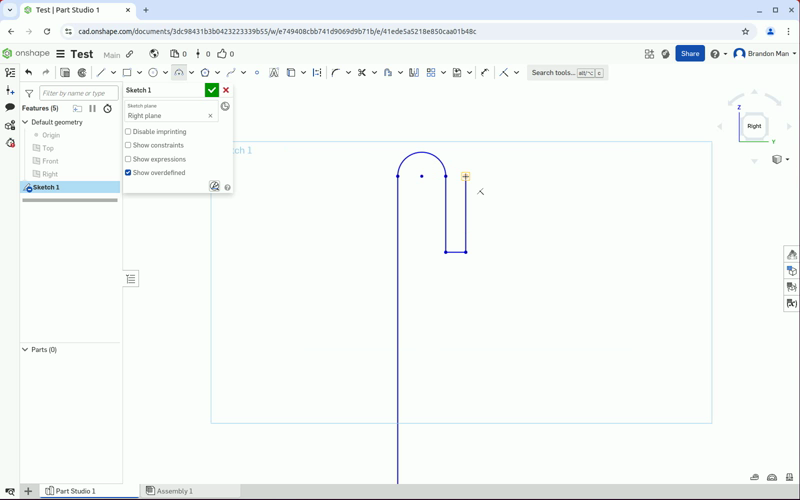
scroll(6)
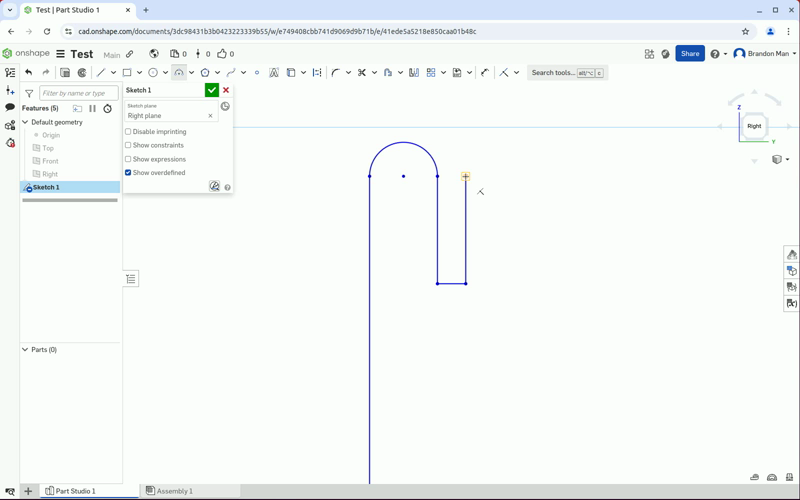
click(465, 176)
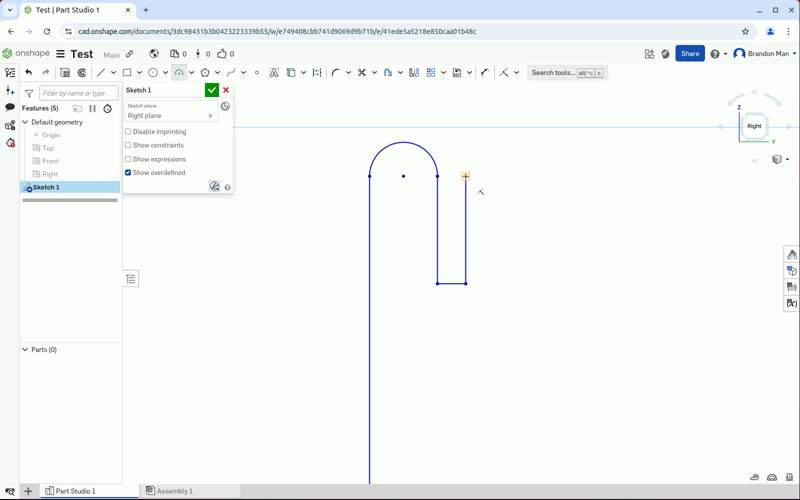
scroll(-6)
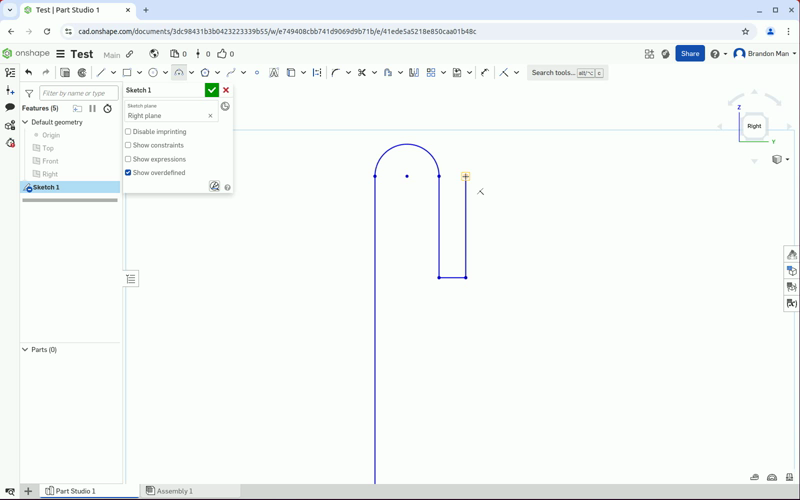
scroll(-6)
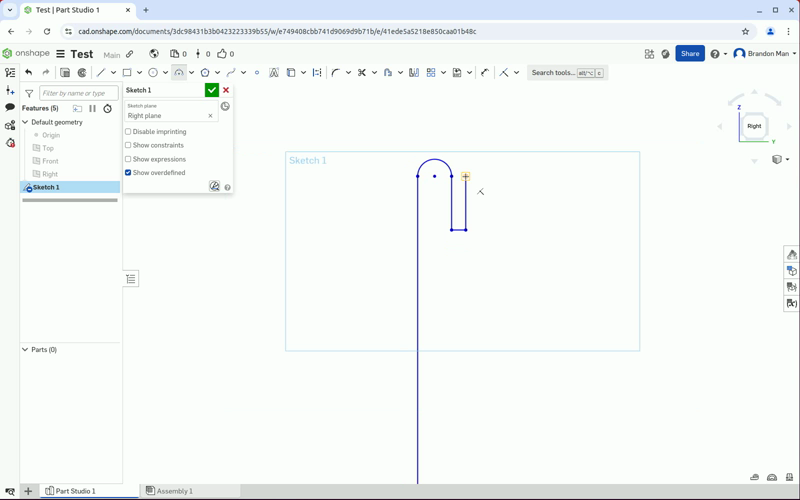
scroll(-6)
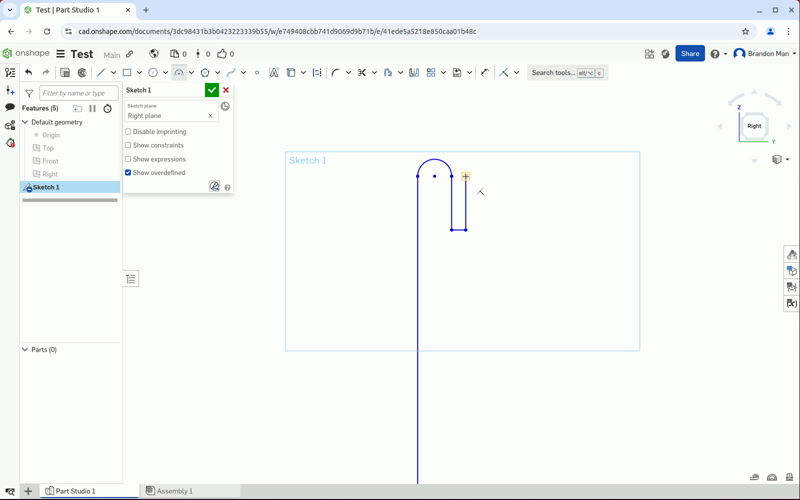
scroll(-6)
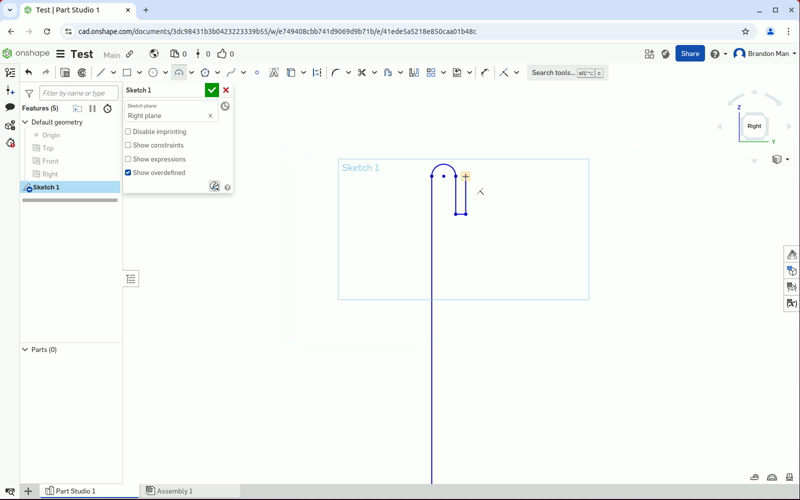
scroll(-6)
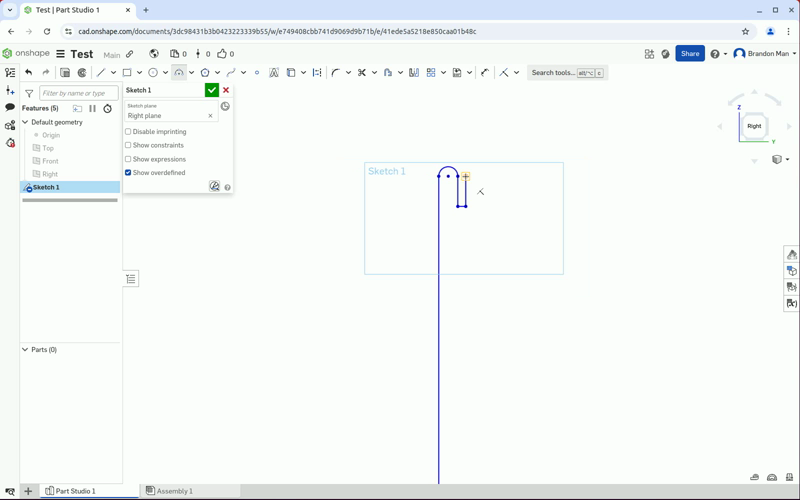
scroll(-6)
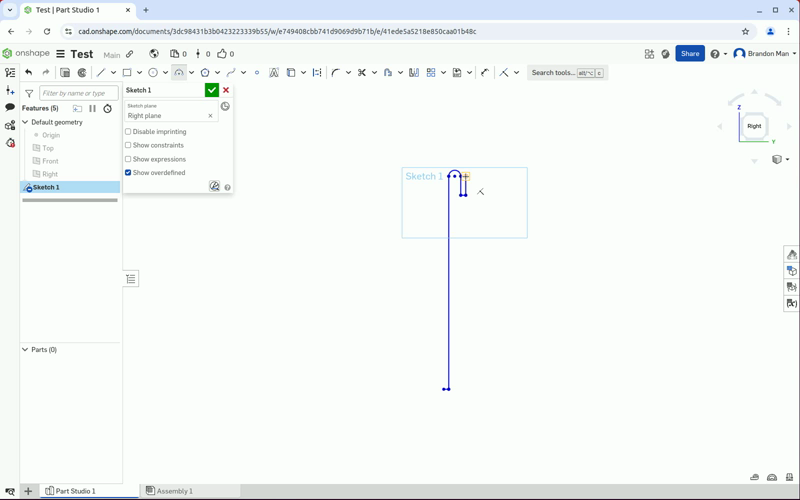
scroll(-6)
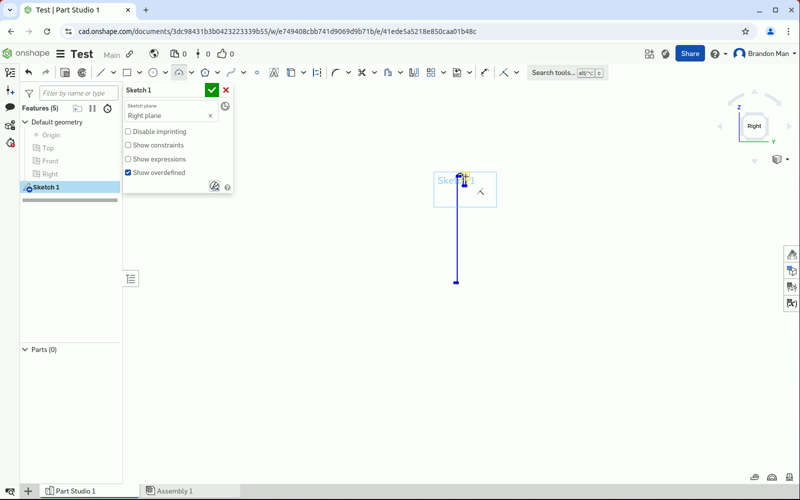
key_down(shift)
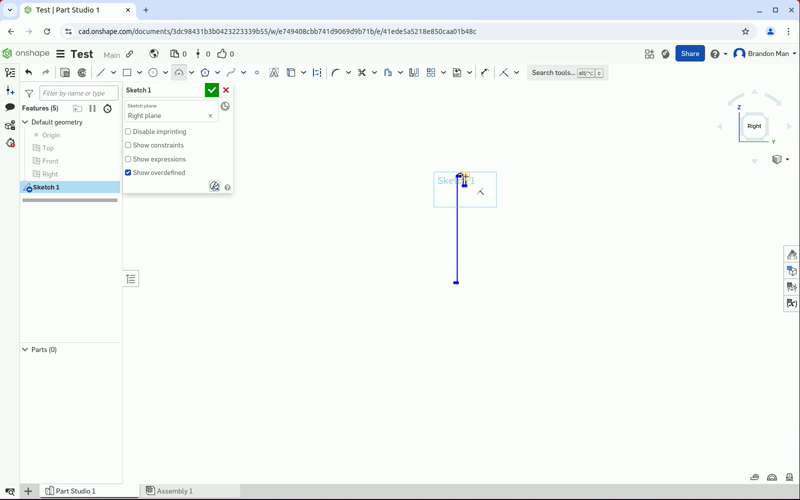
mouse_move(454, 176)
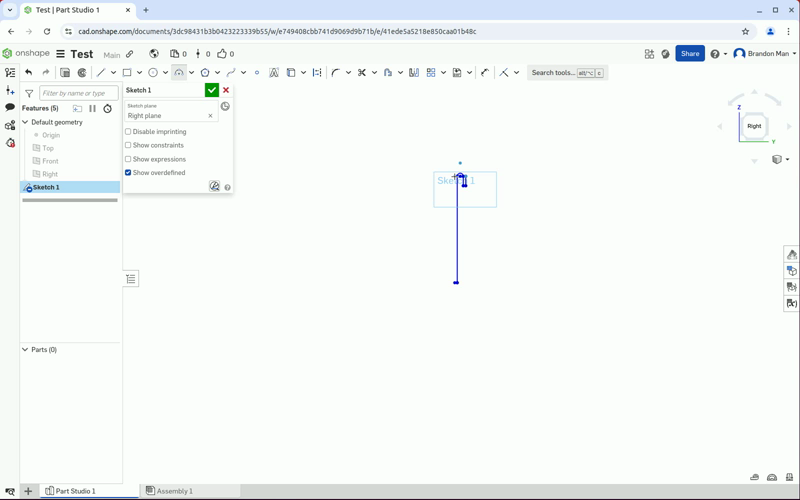
scroll(6)
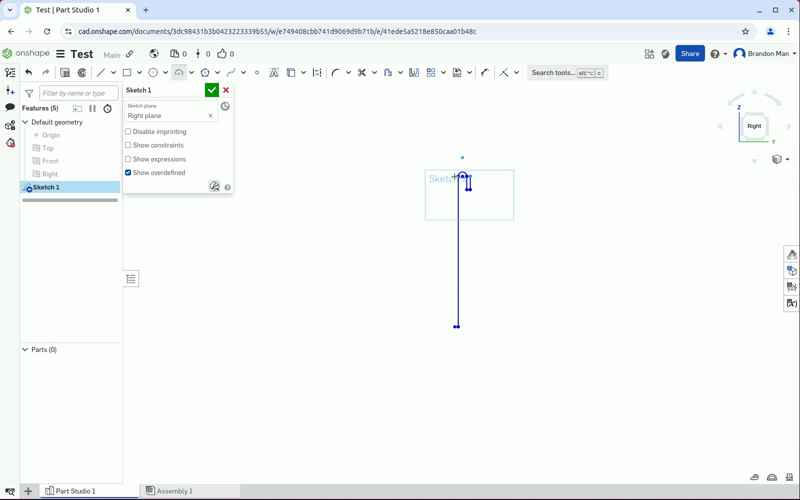
scroll(6)
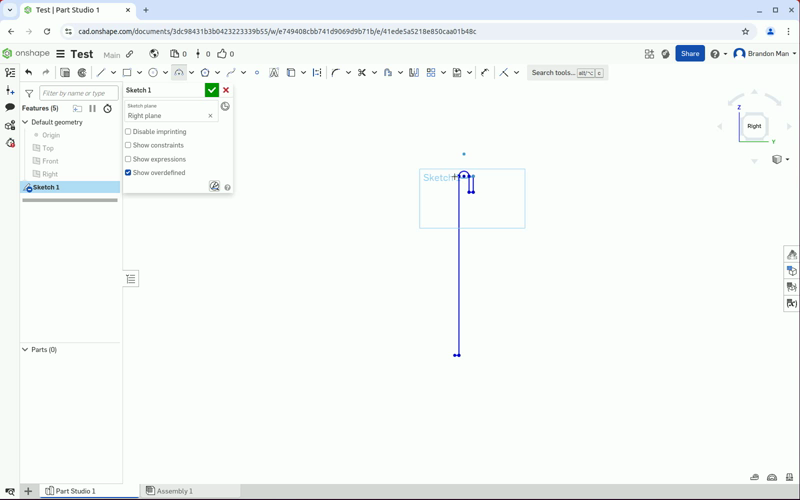
scroll(6)
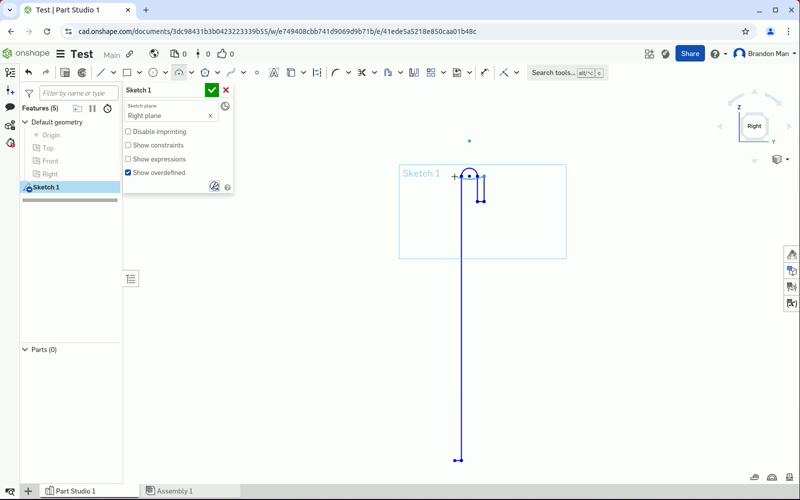
scroll(6)
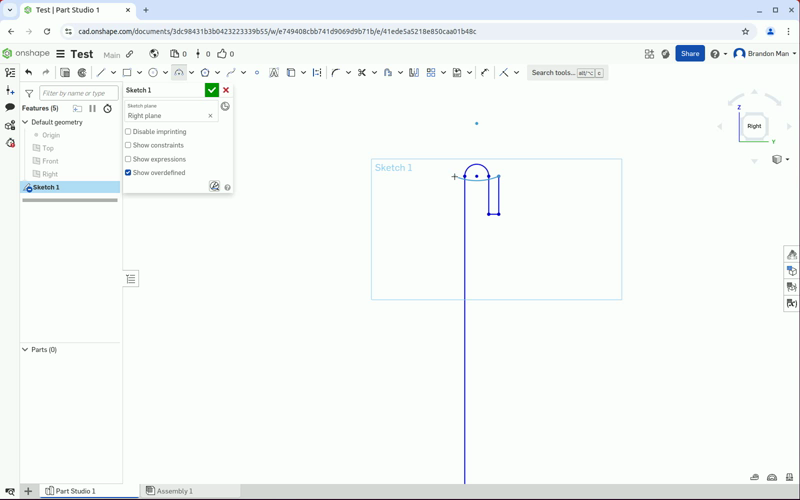
scroll(6)
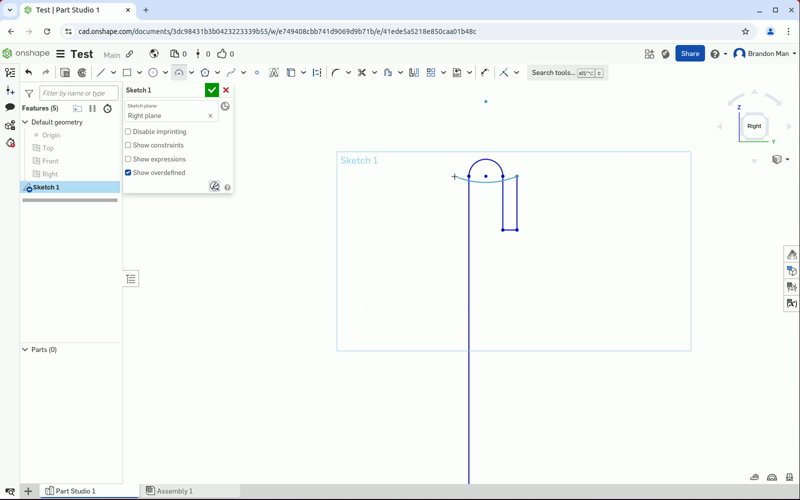
scroll(6)
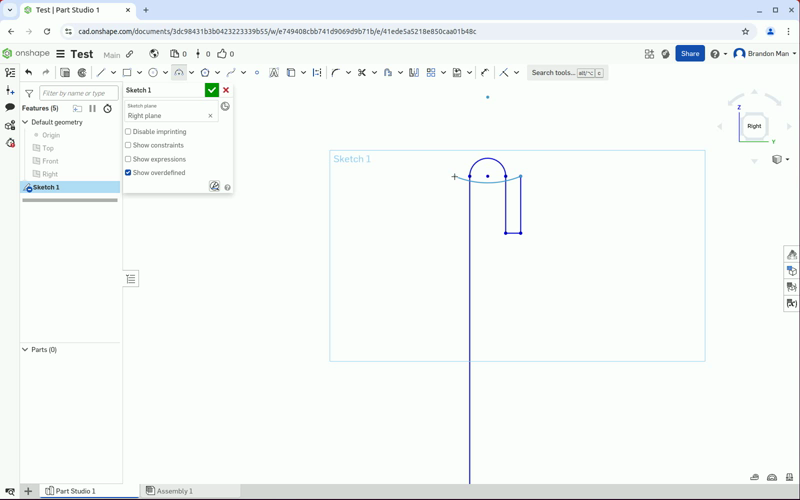
scroll(6)
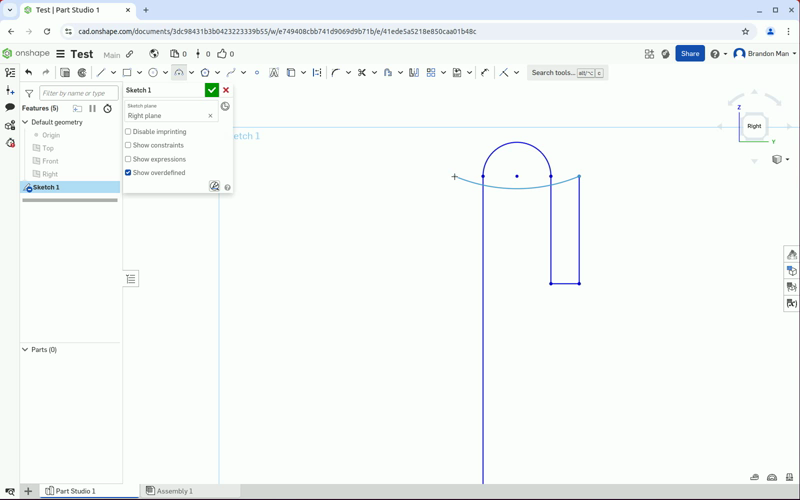
click(454, 176)
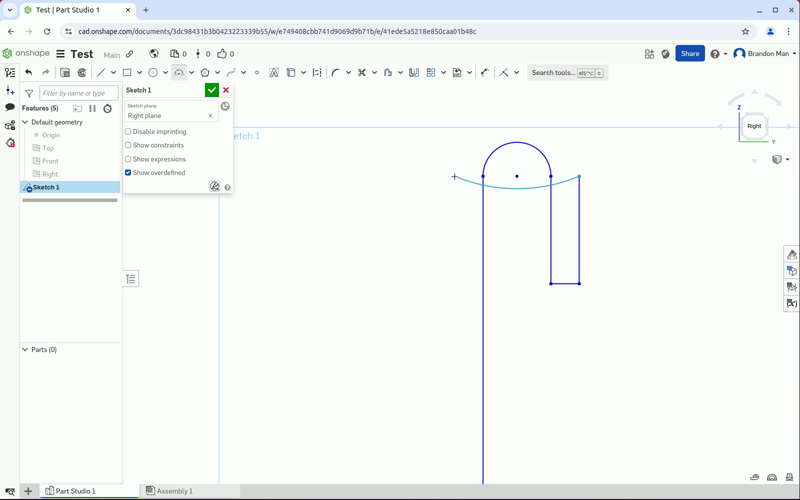
scroll(-6)
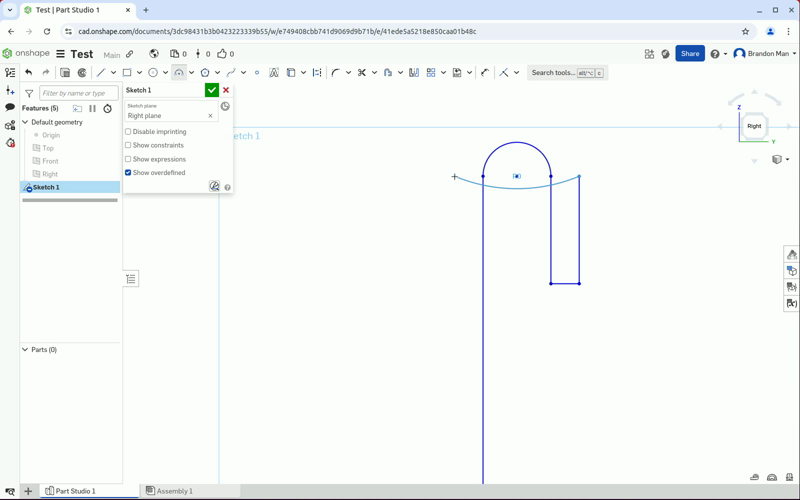
scroll(-6)
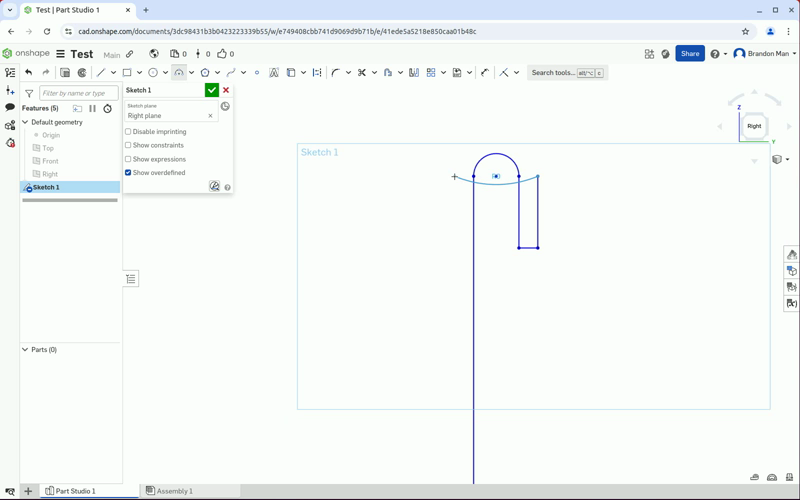
scroll(-6)
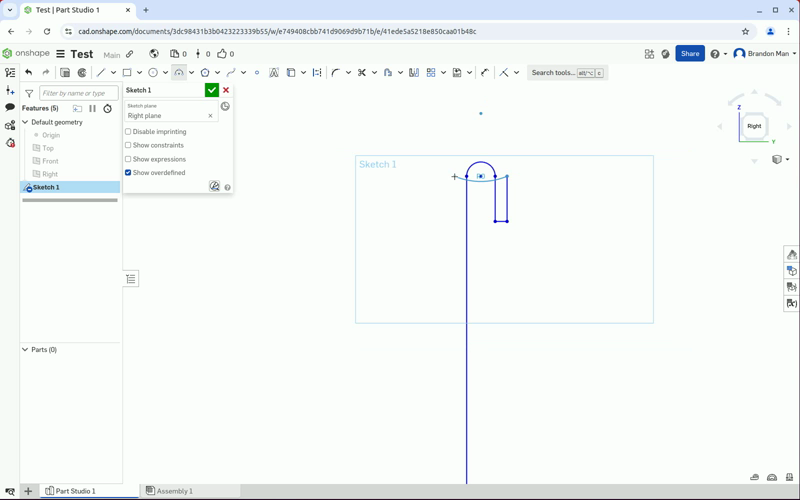
scroll(-6)
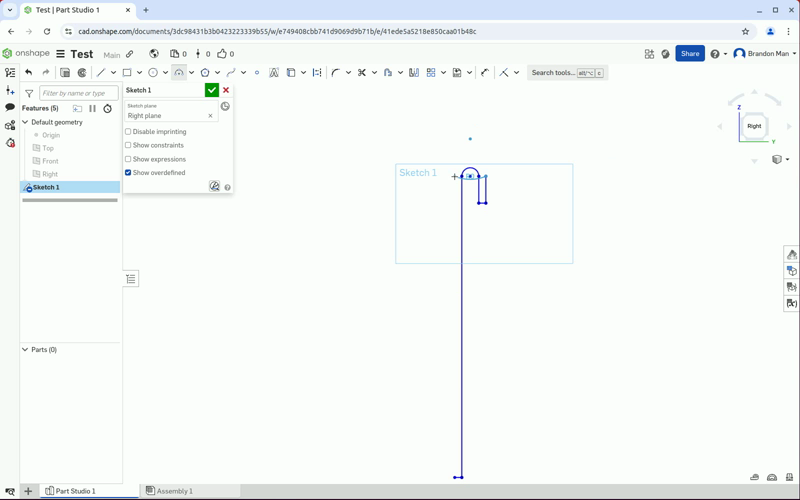
scroll(-6)
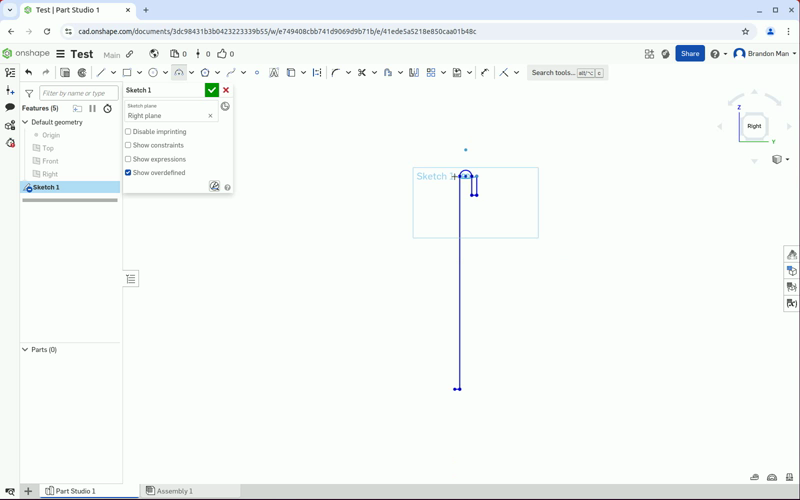
scroll(-6)
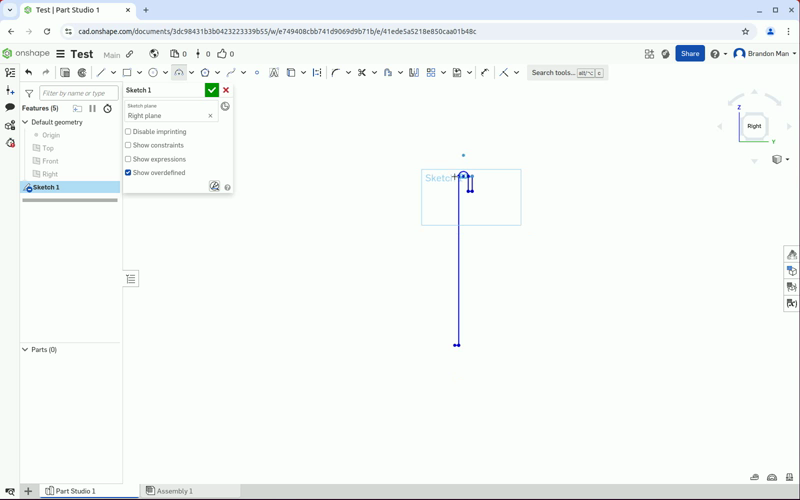
scroll(-6)
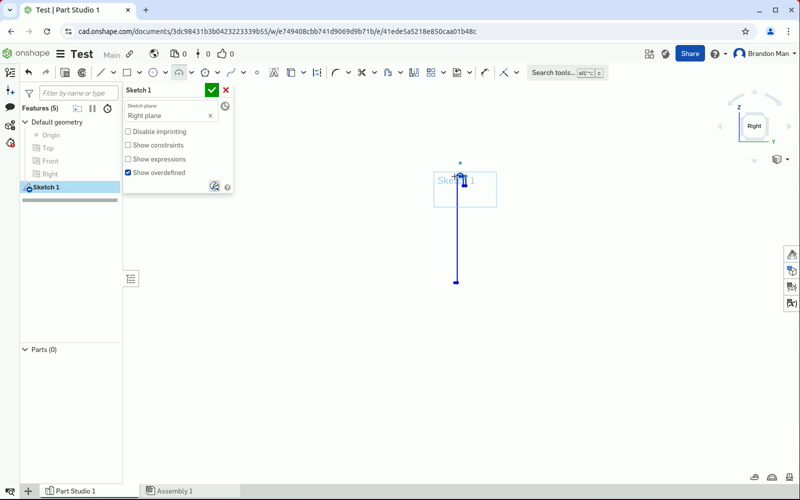
mouse_move(460, 170)
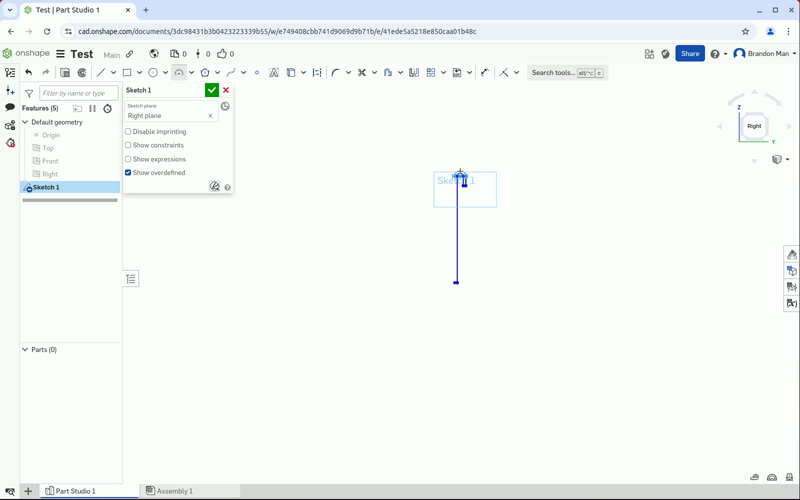
scroll(6)
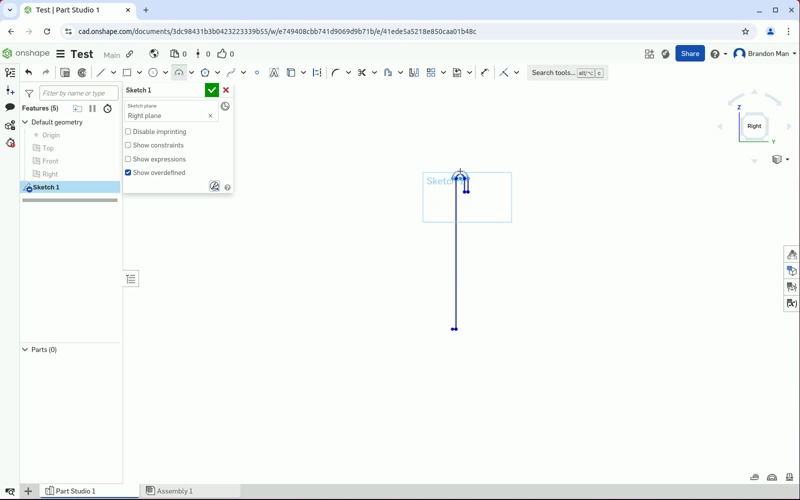
scroll(6)
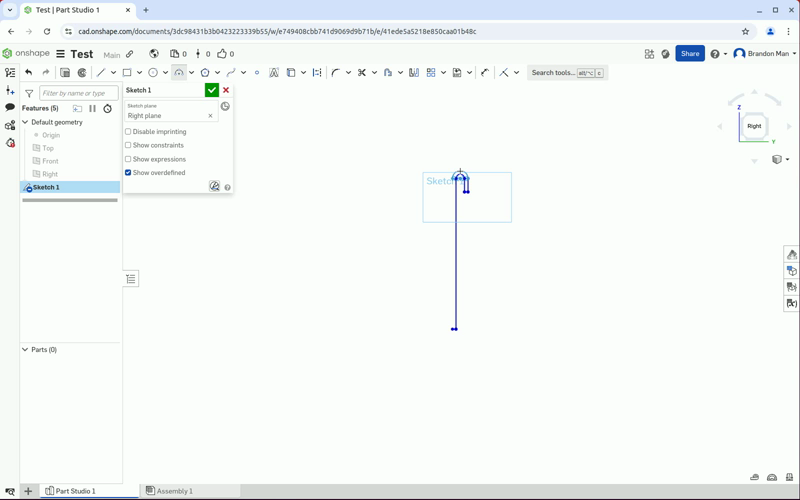
scroll(6)
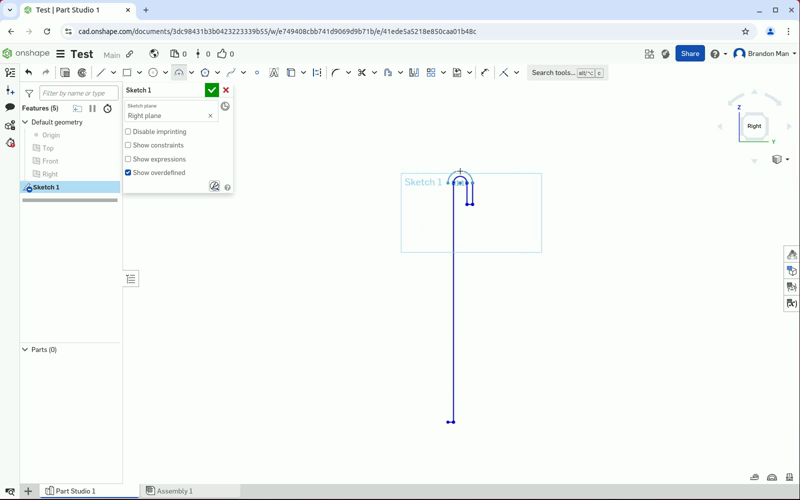
scroll(6)
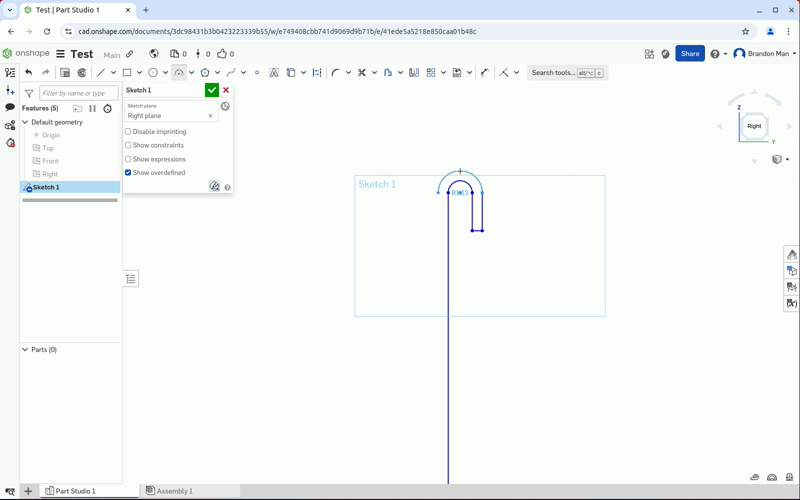
scroll(6)
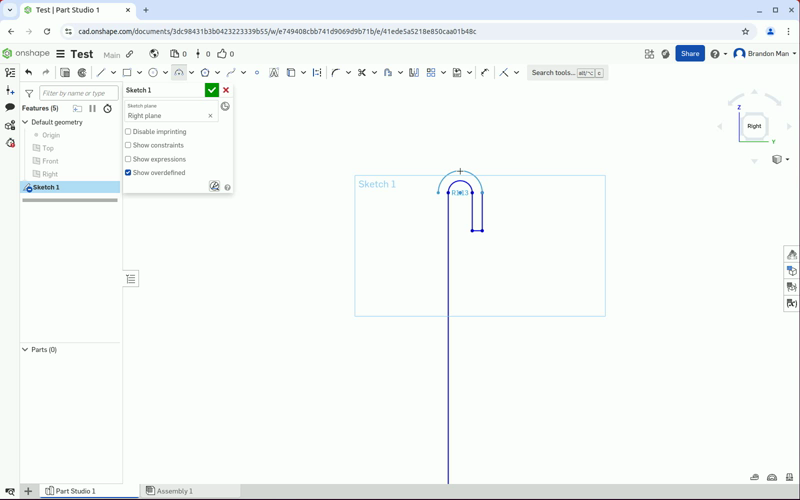
scroll(6)
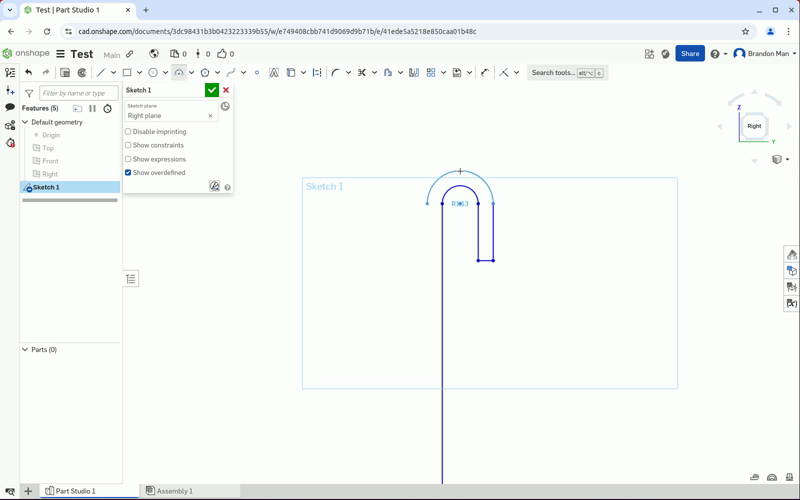
scroll(6)
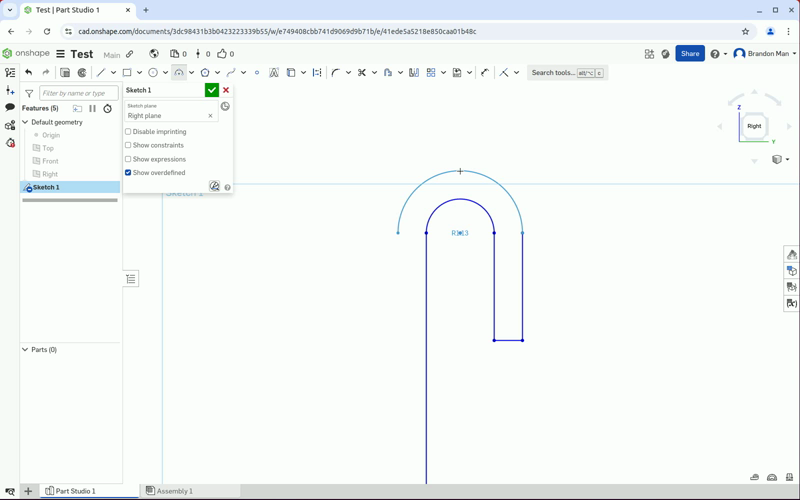
click(460, 170)
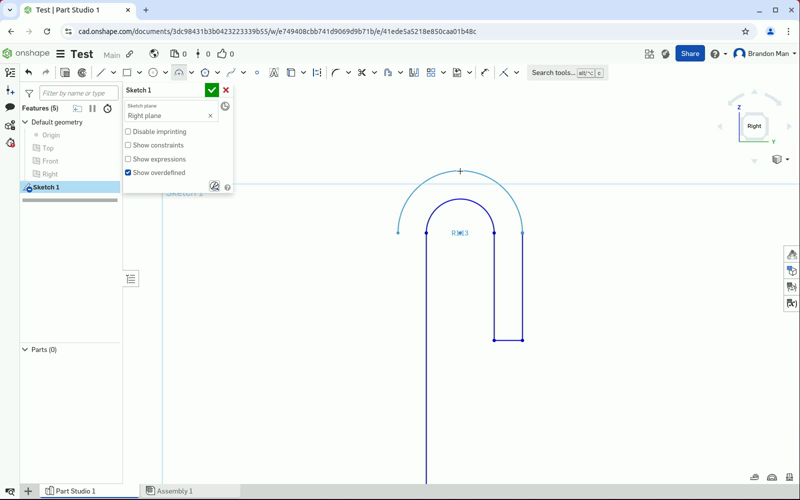
scroll(-6)
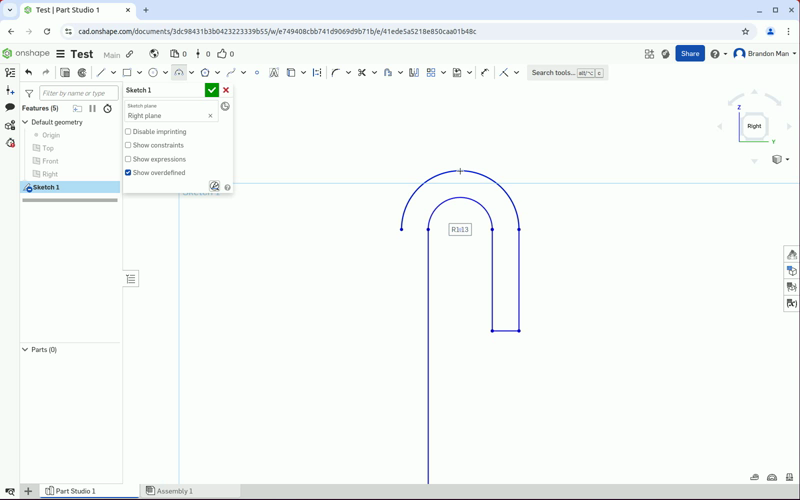
scroll(-6)
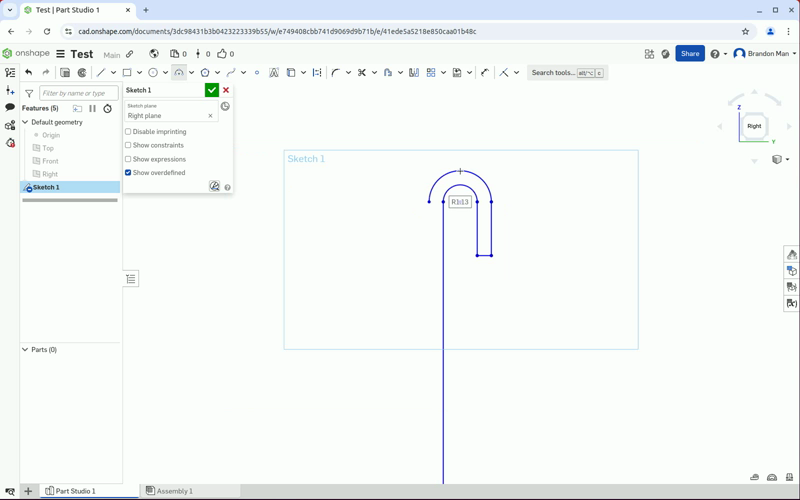
scroll(-6)
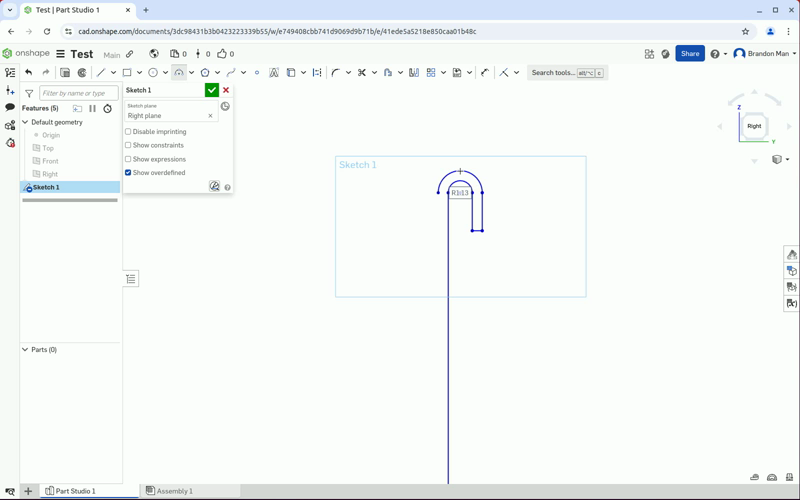
scroll(-6)
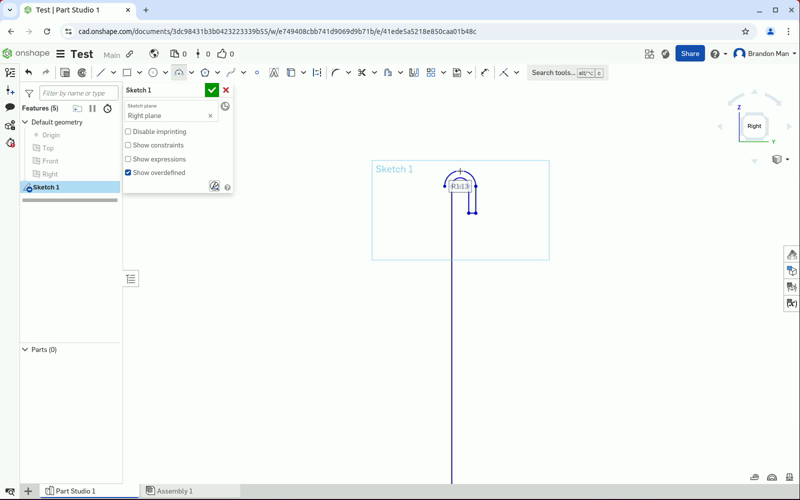
scroll(-6)
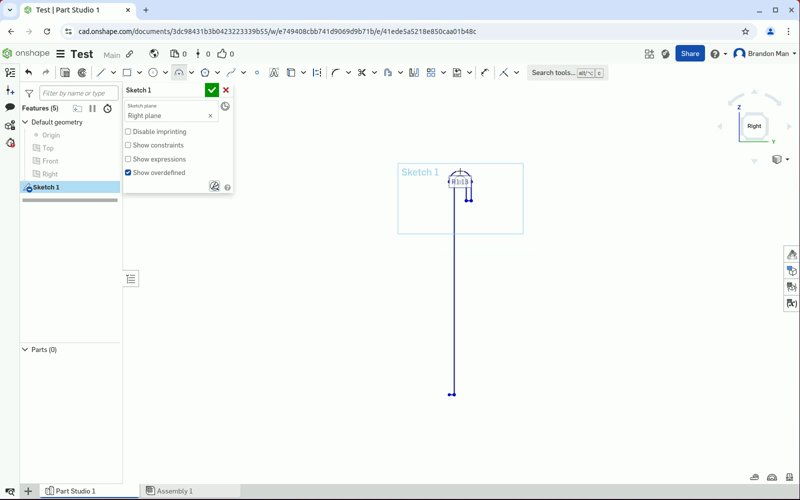
scroll(-6)
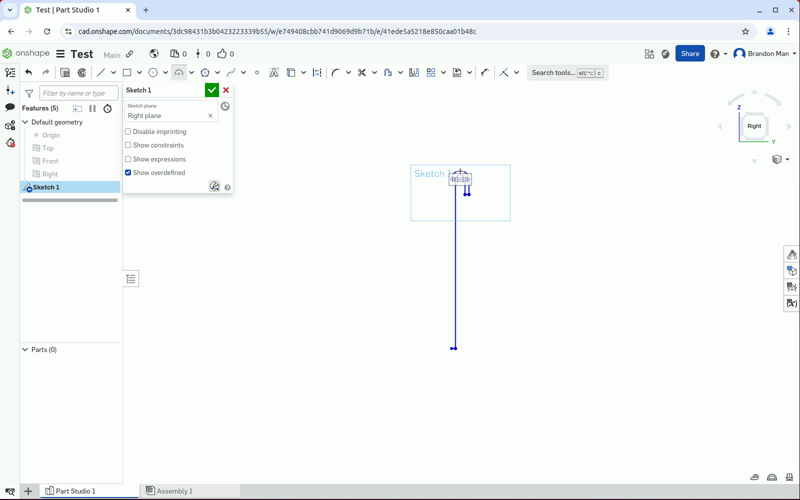
scroll(-6)
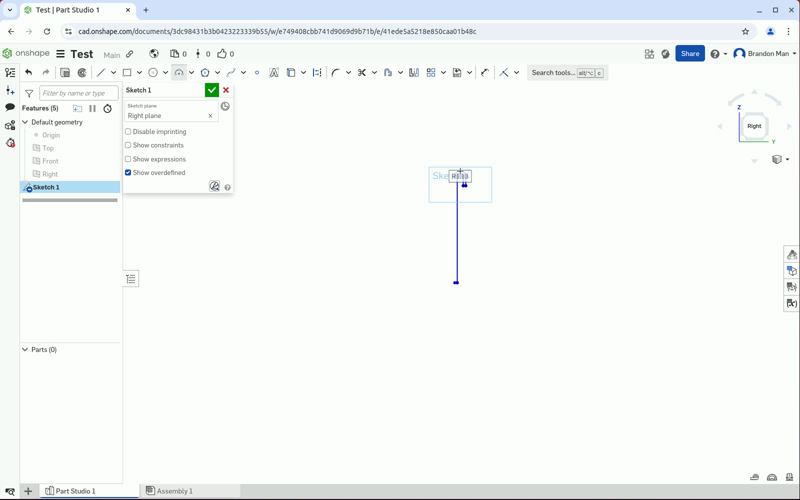
key_up(shift)
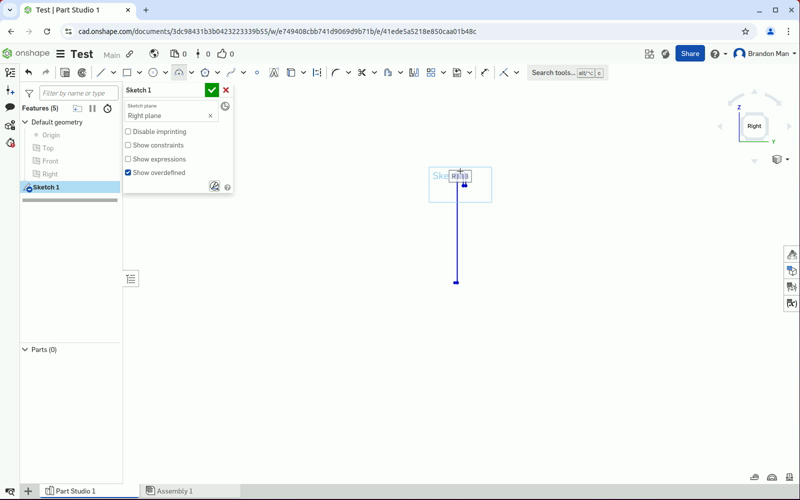
key(esc)
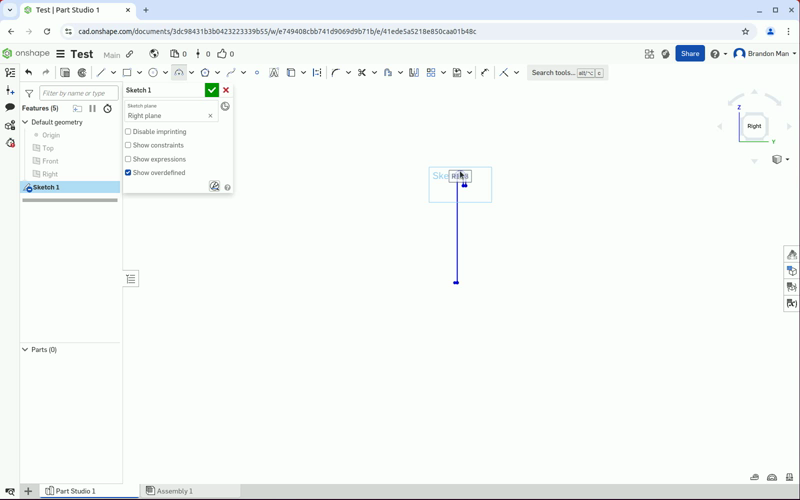
key(l)
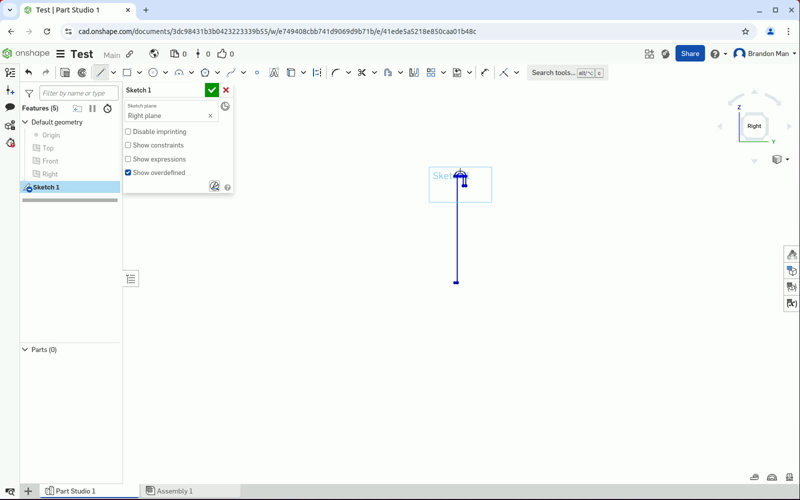
mouse_move(454, 176)
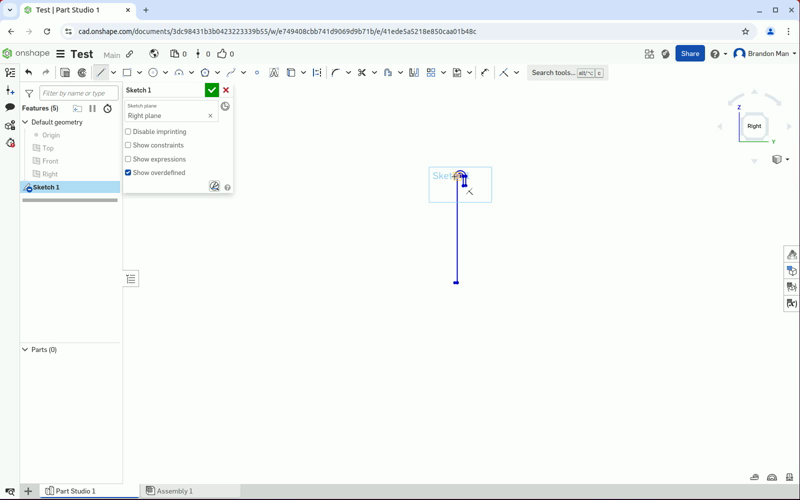
scroll(6)
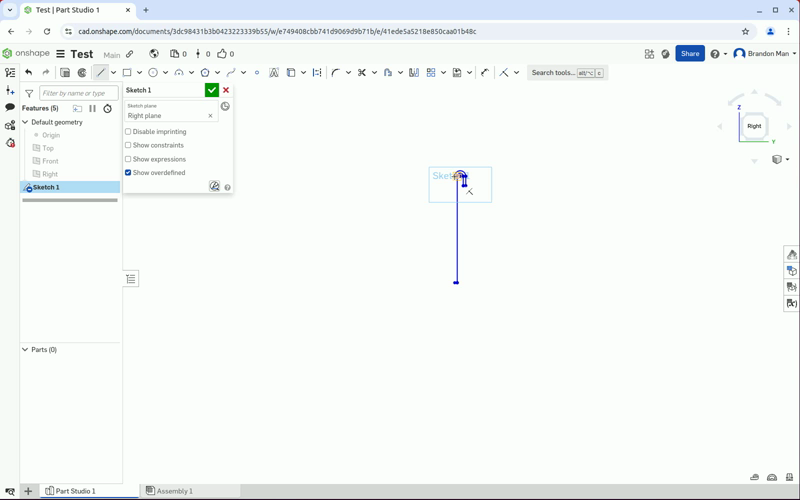
scroll(6)
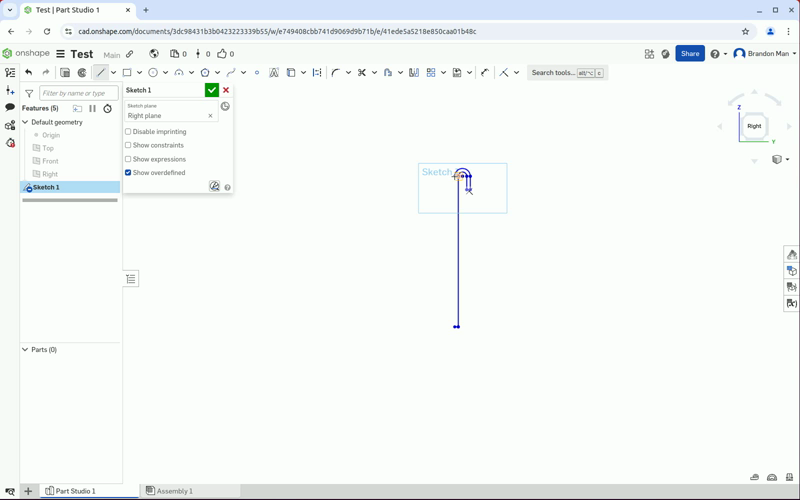
scroll(6)
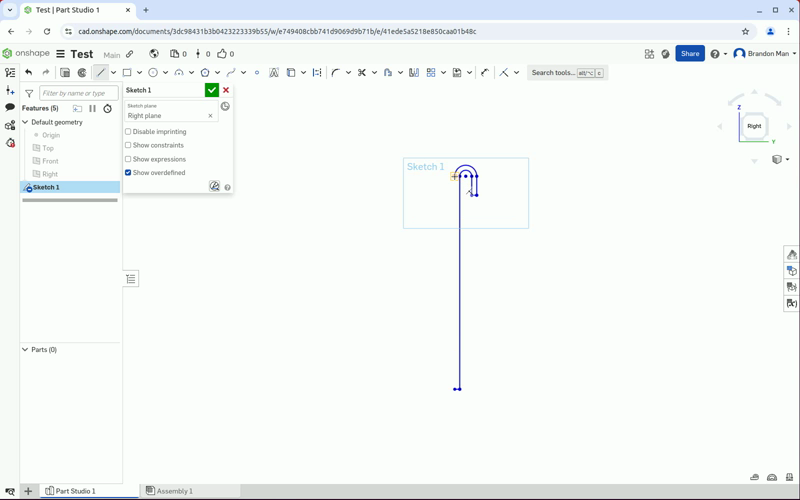
scroll(6)
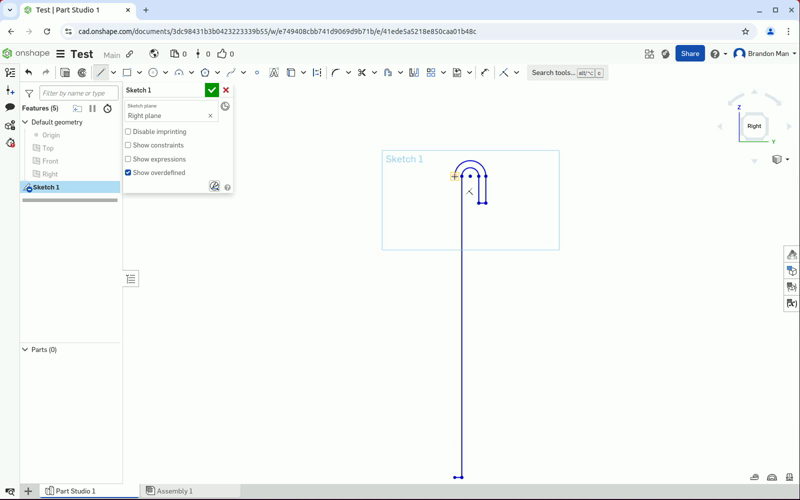
scroll(6)
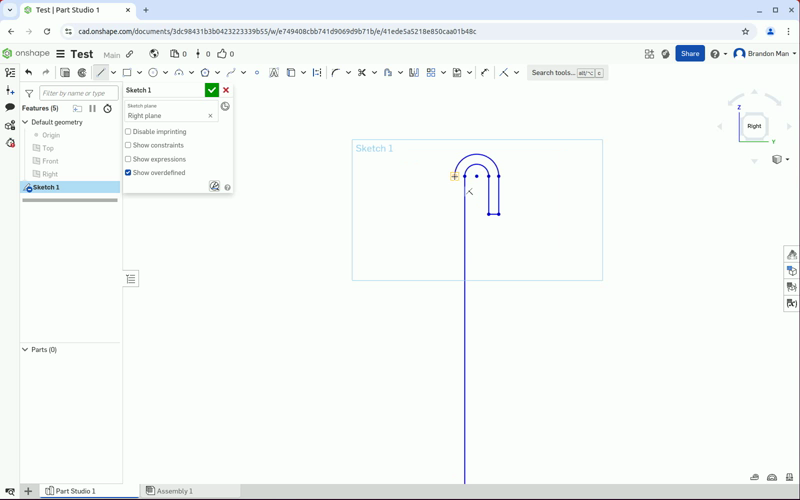
scroll(6)
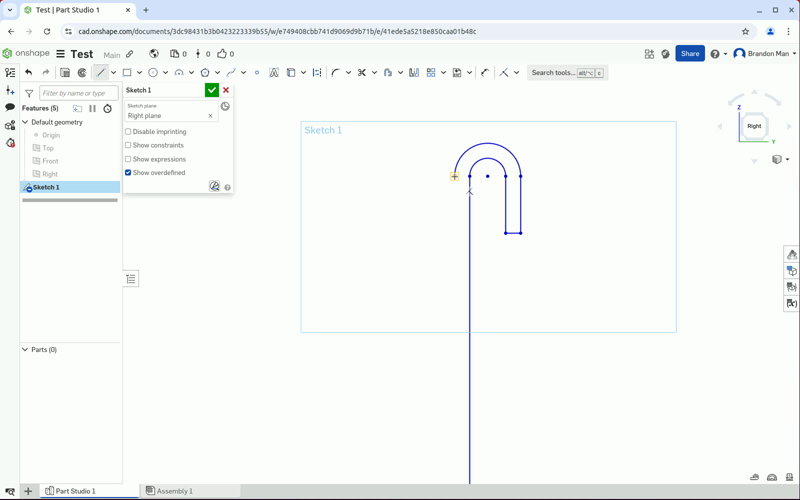
scroll(6)
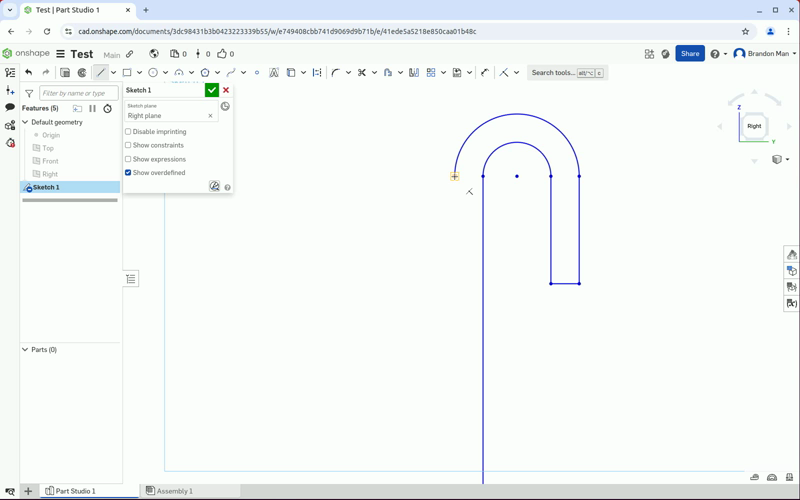
click(454, 176)
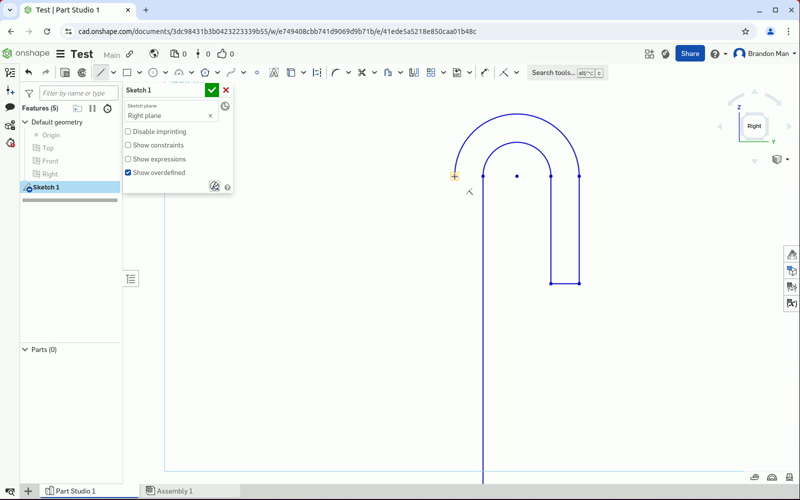
scroll(-6)
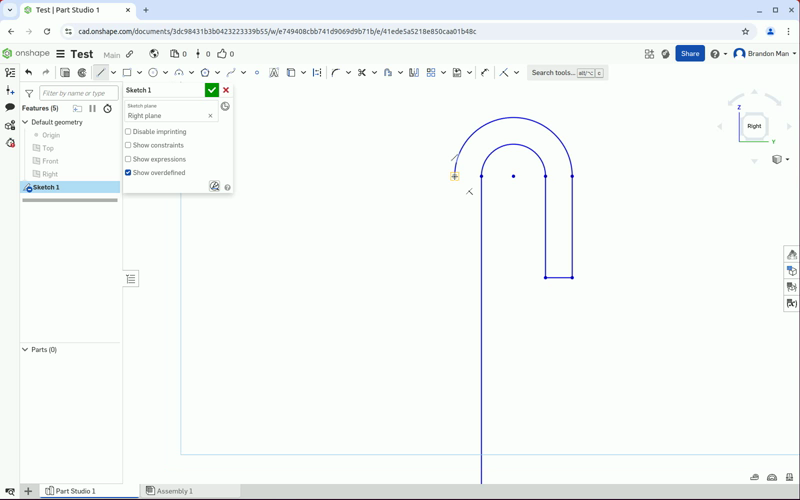
scroll(-6)
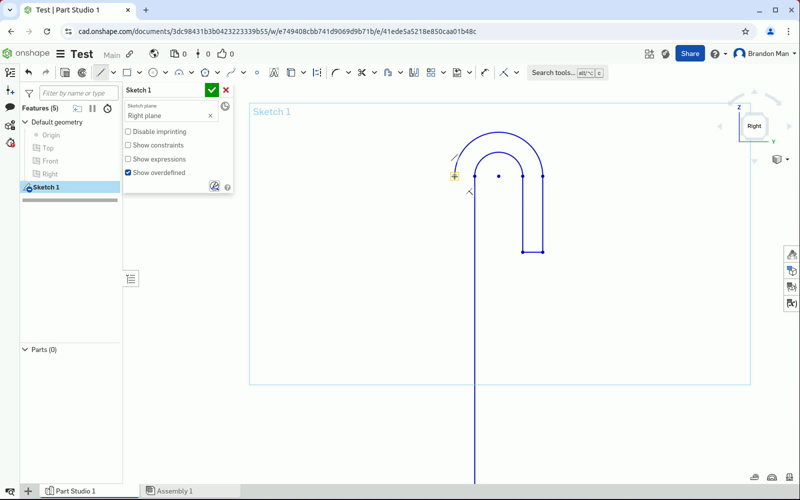
scroll(-6)
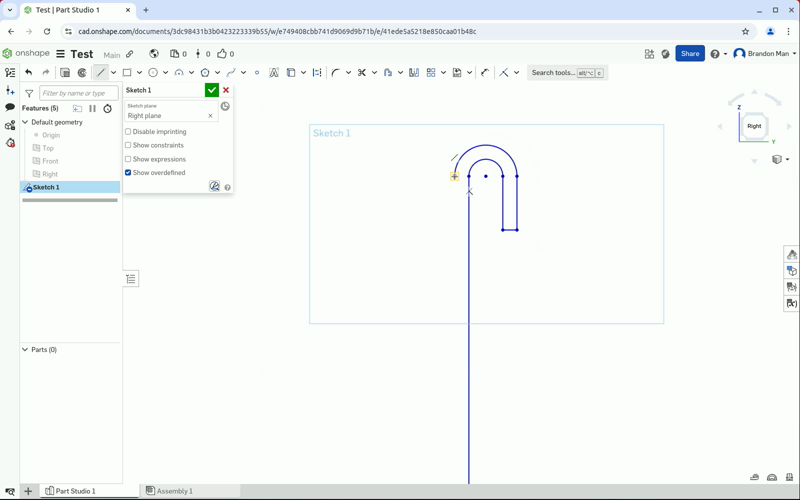
scroll(-6)
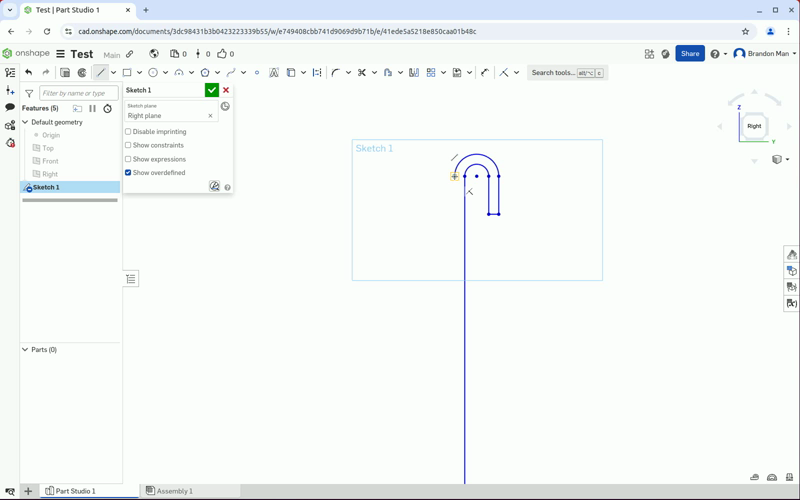
scroll(-6)
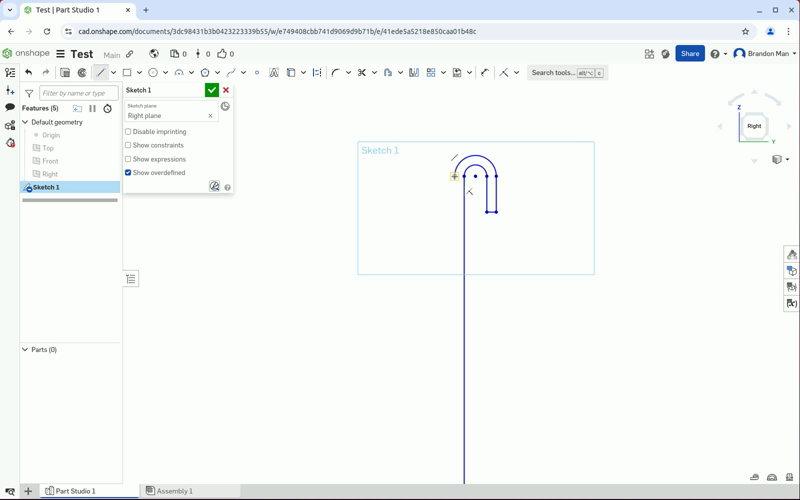
scroll(-6)
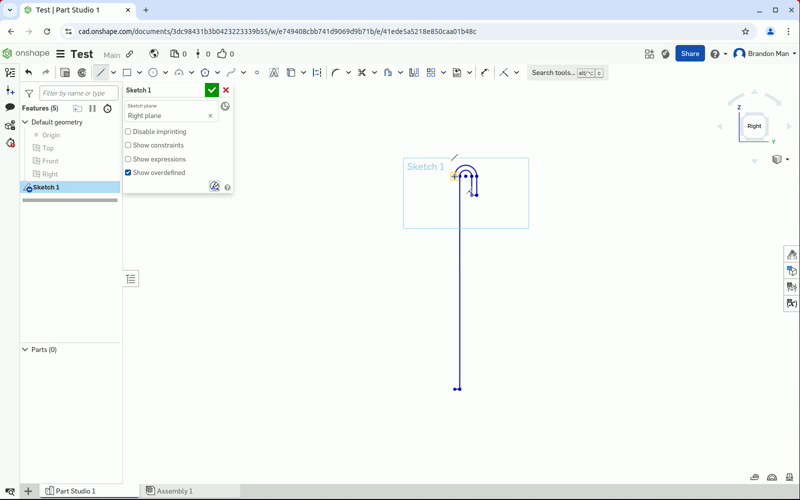
scroll(-6)
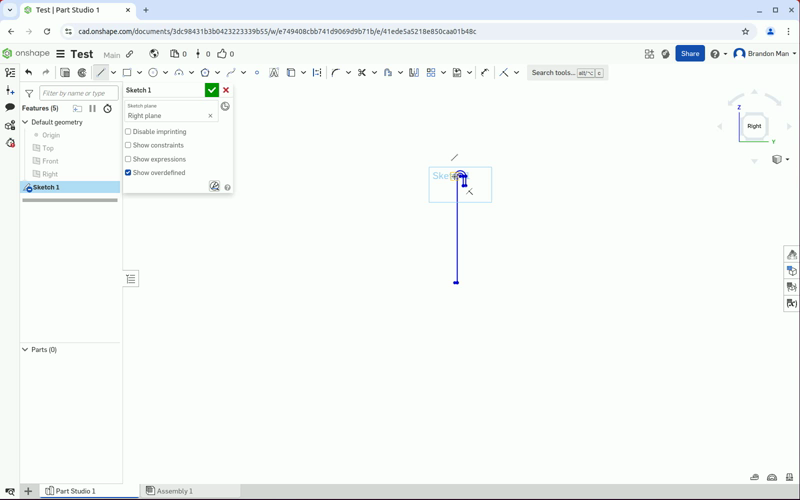
key_down(shift)
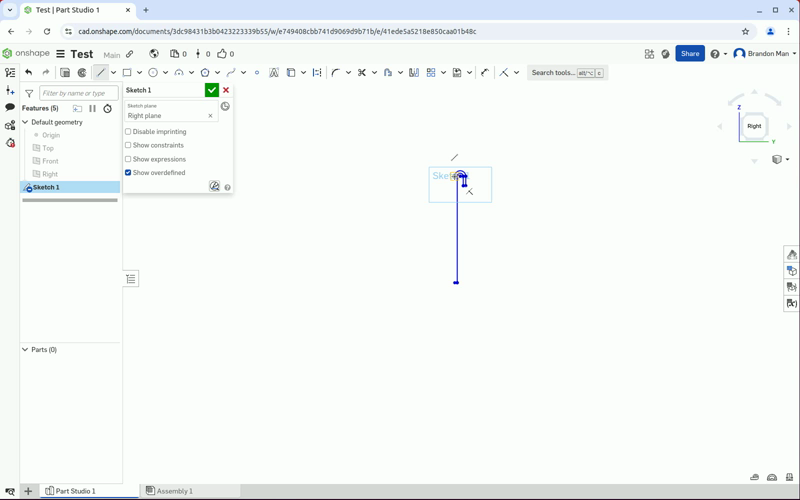
mouse_move(454, 282)
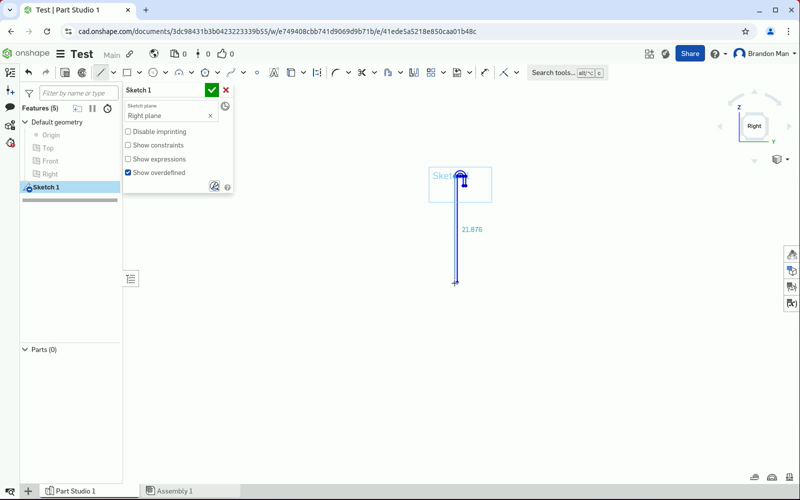
scroll(6)
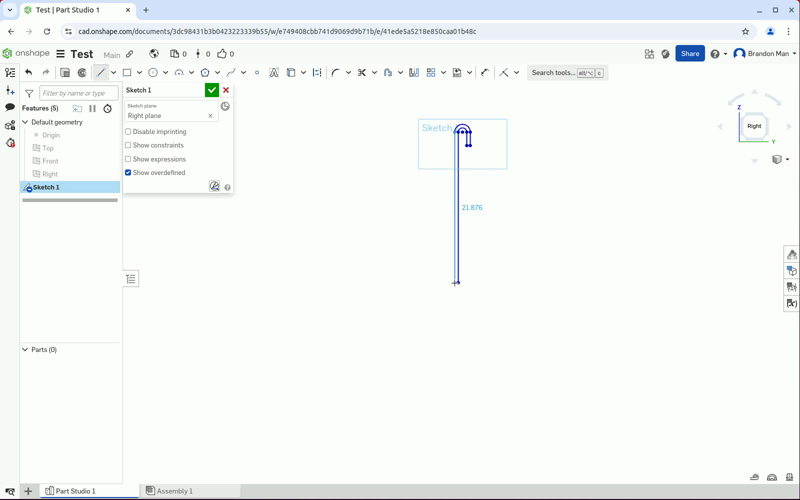
scroll(6)
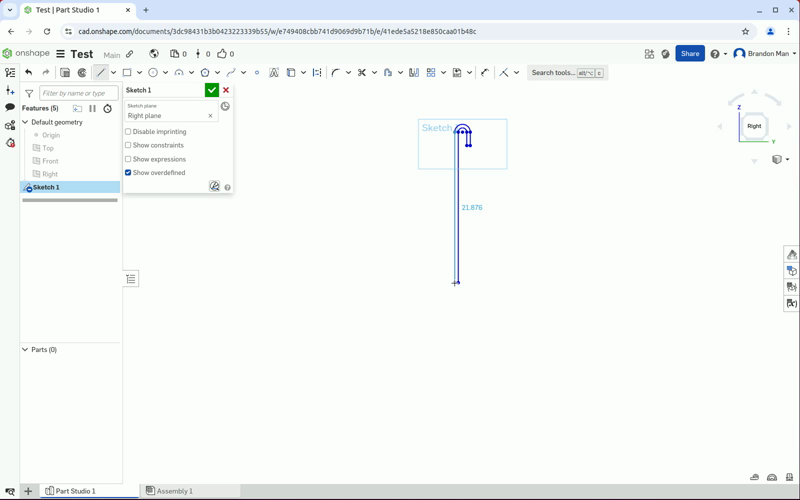
scroll(6)
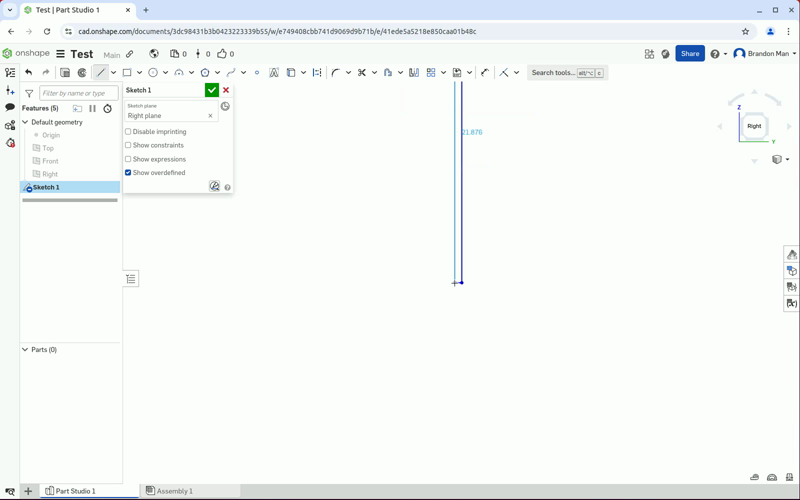
scroll(6)
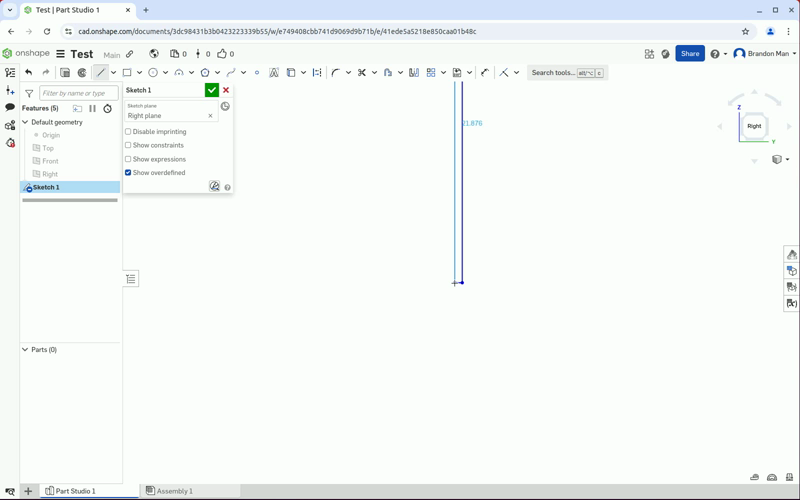
scroll(6)
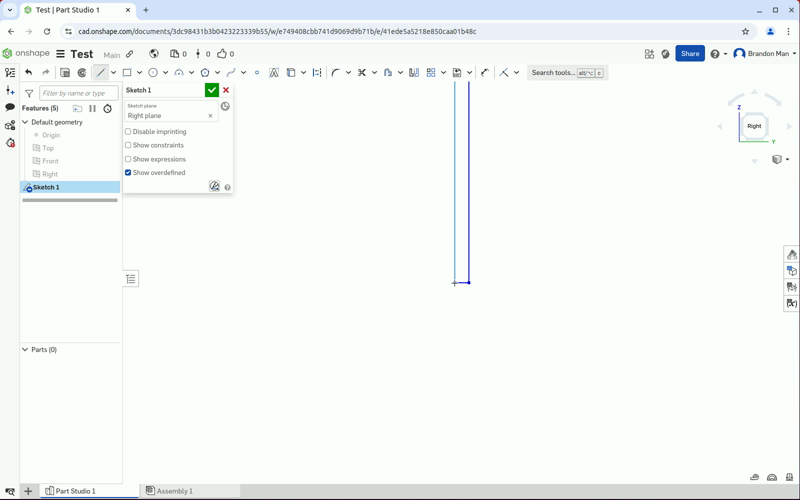
scroll(6)
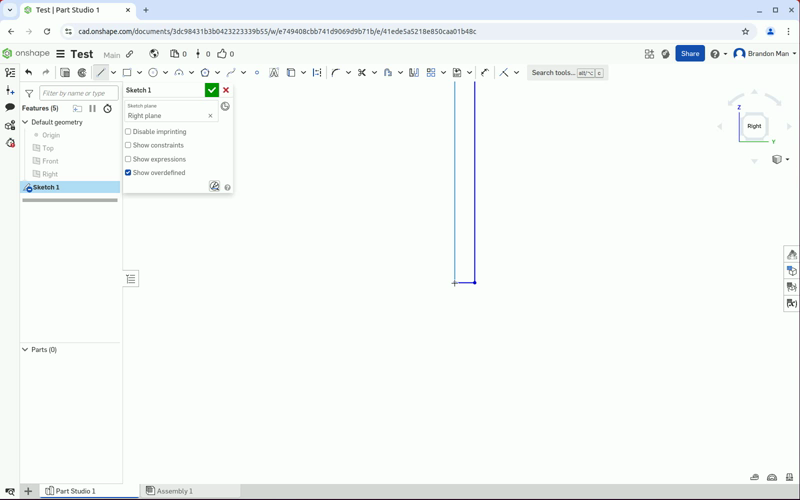
scroll(6)
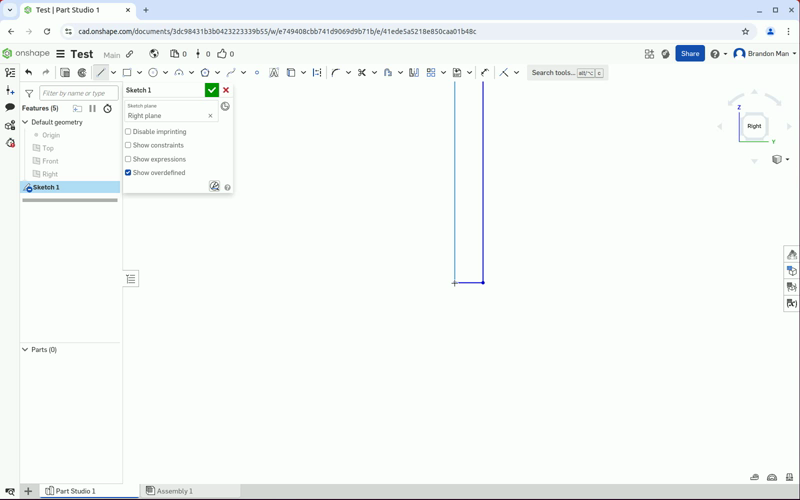
key_up(shift)
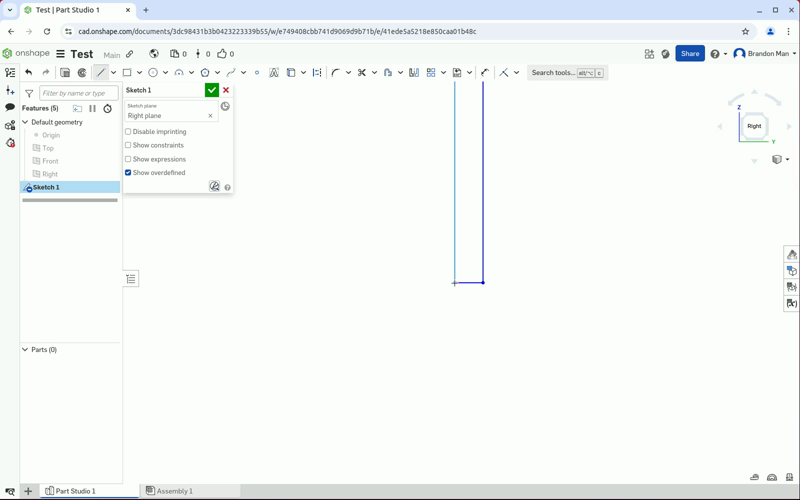
click(454, 282)
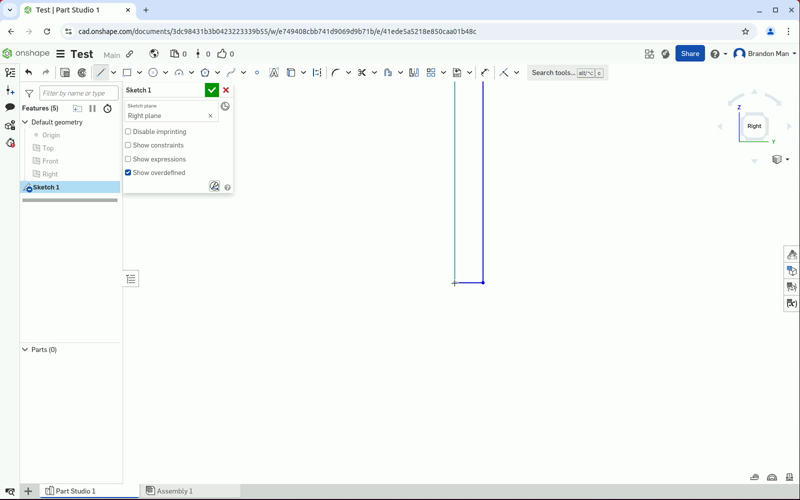
scroll(-6)
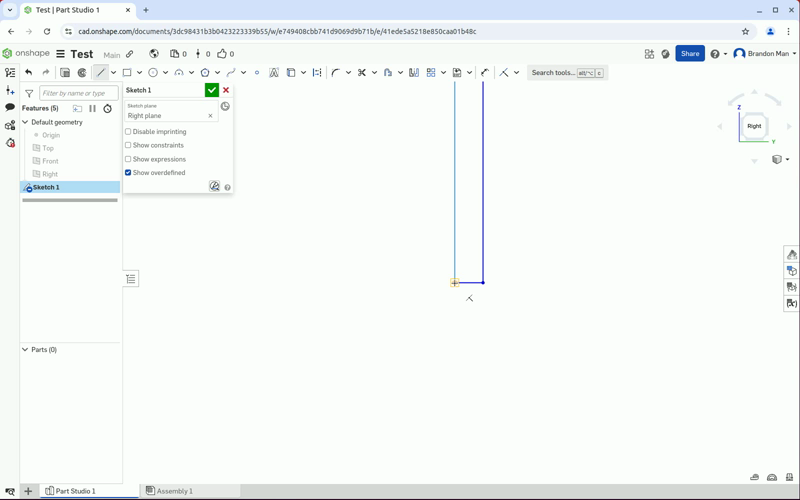
scroll(-6)
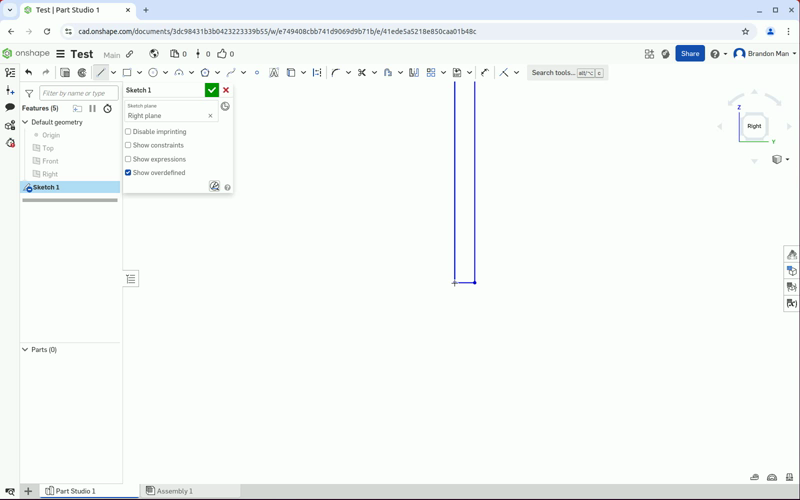
scroll(-6)
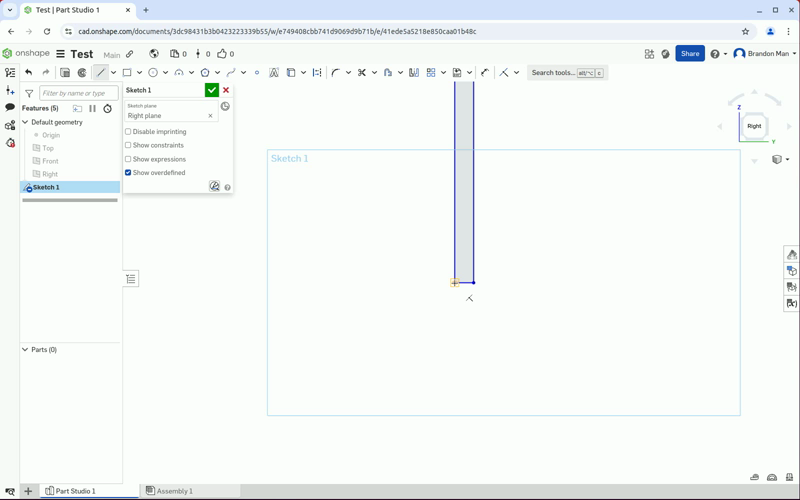
scroll(-6)
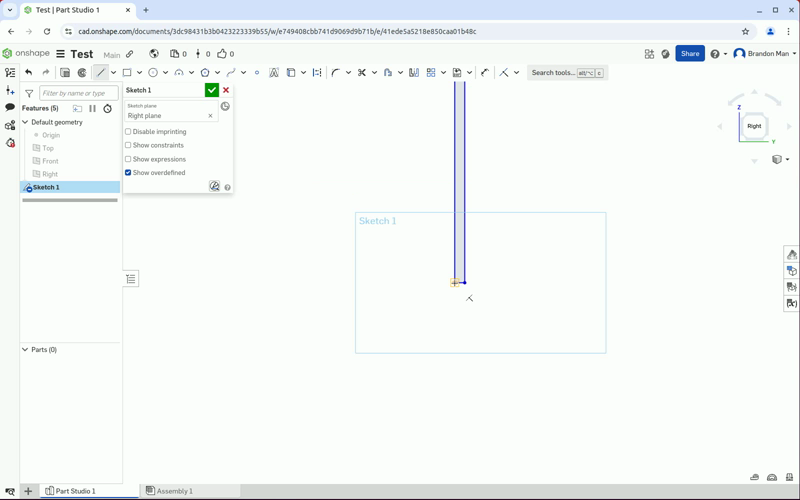
scroll(-6)
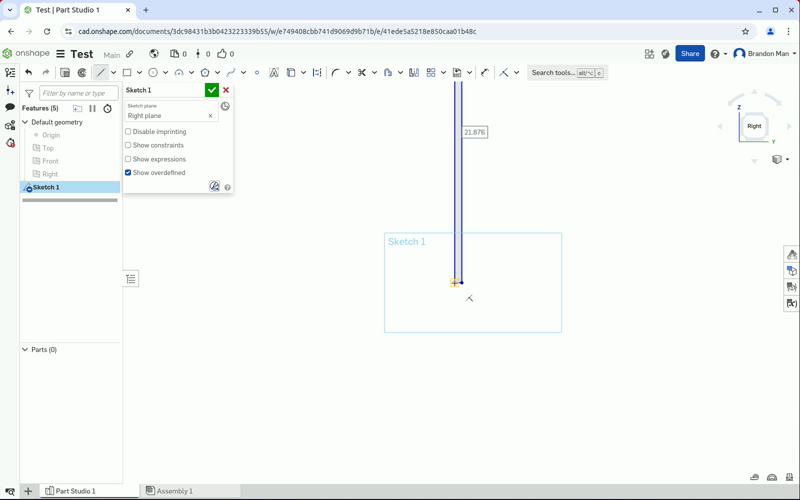
scroll(-6)
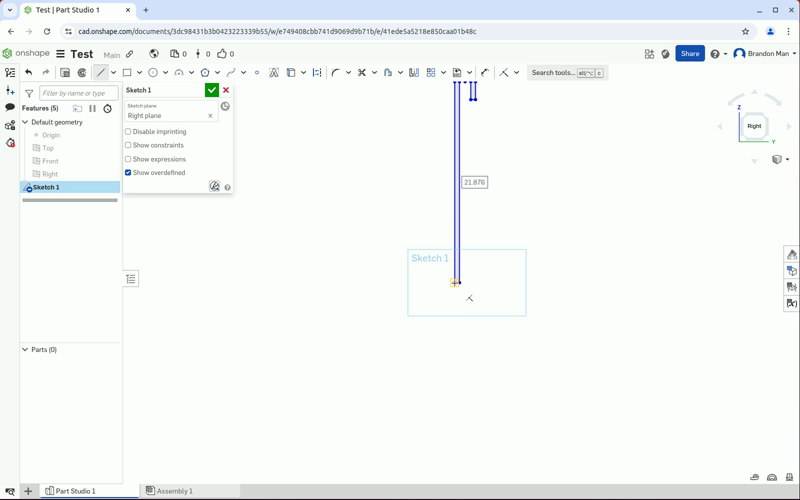
scroll(-6)
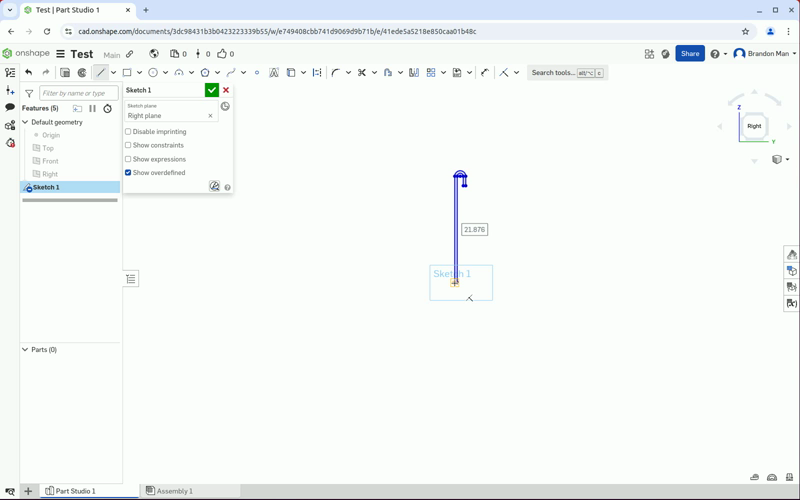
key(esc)
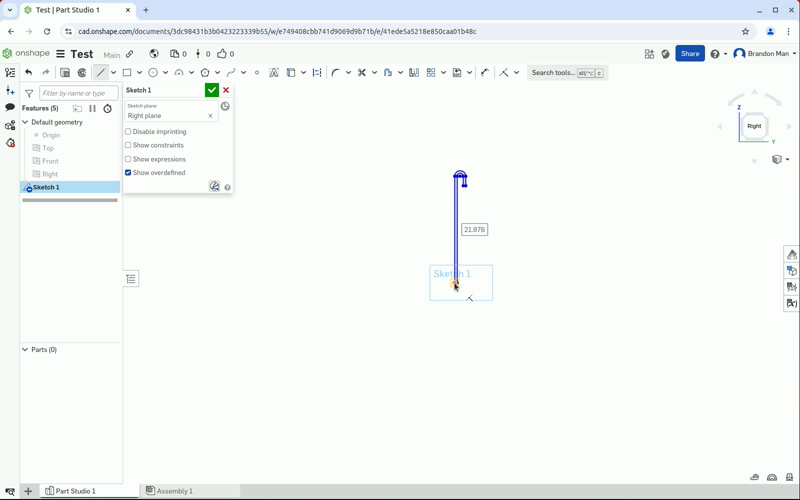
mouse_move(460, 175)
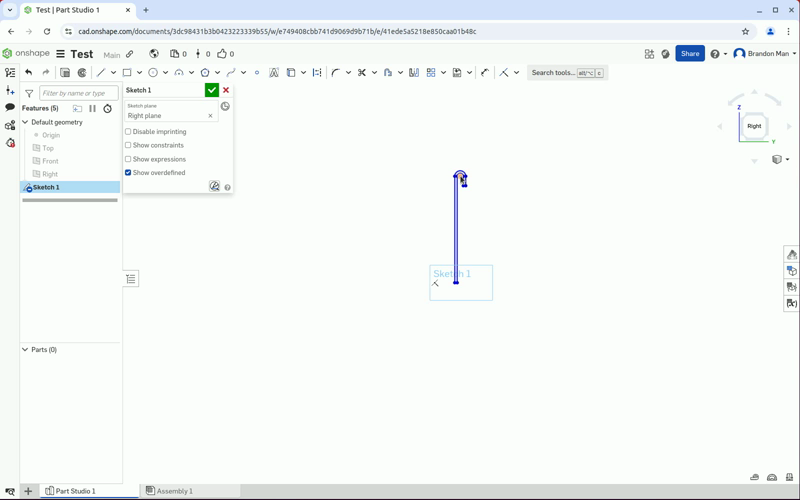
scroll(6)
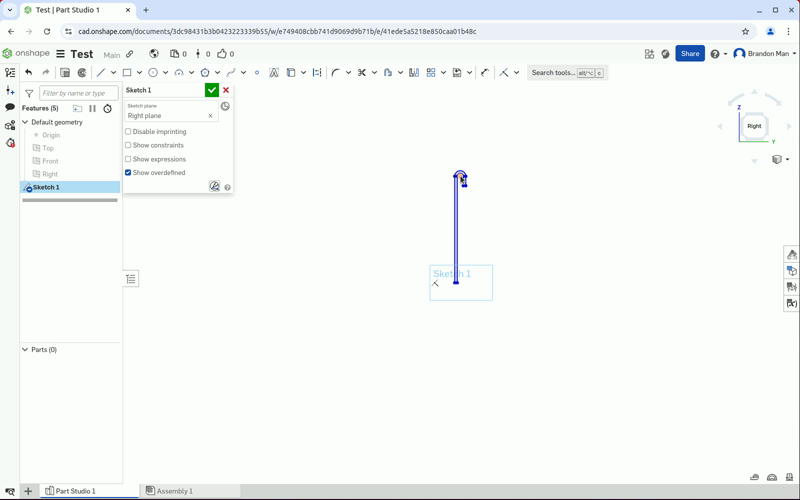
scroll(6)
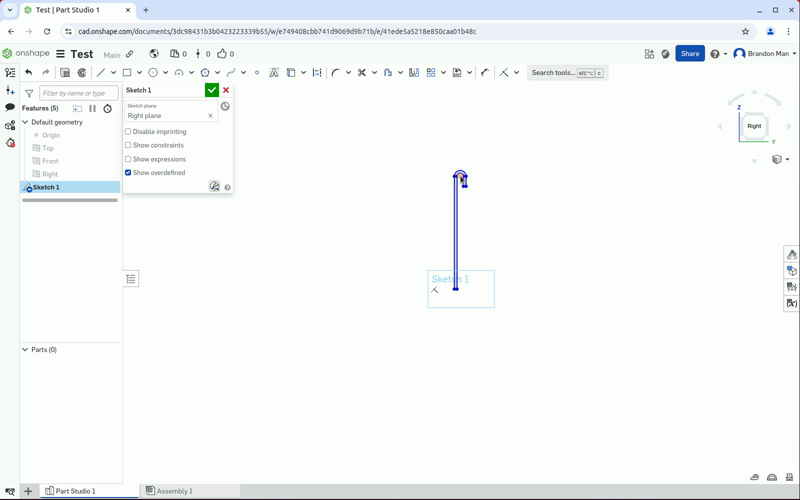
scroll(6)
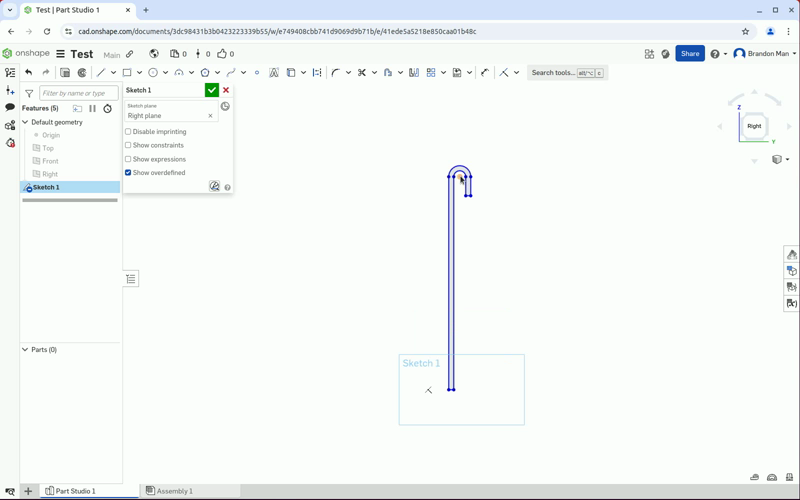
scroll(6)
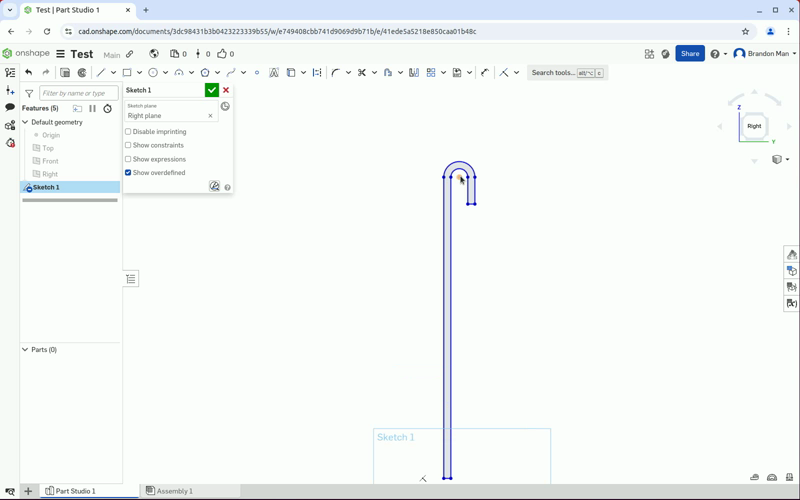
scroll(6)
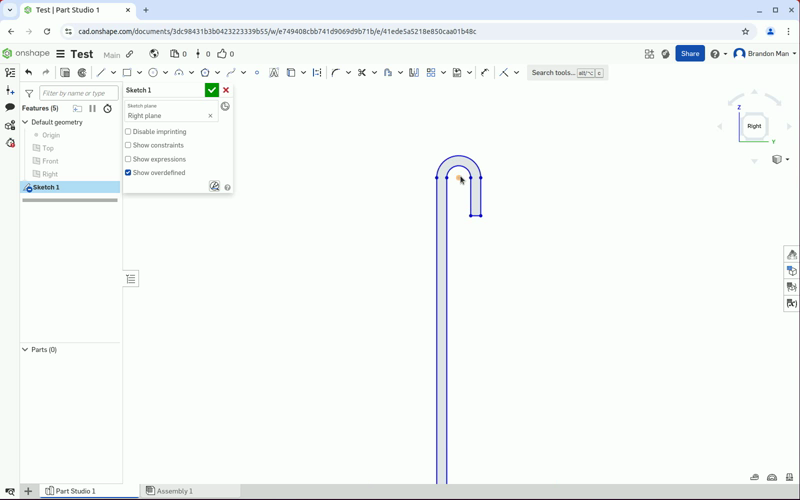
scroll(6)
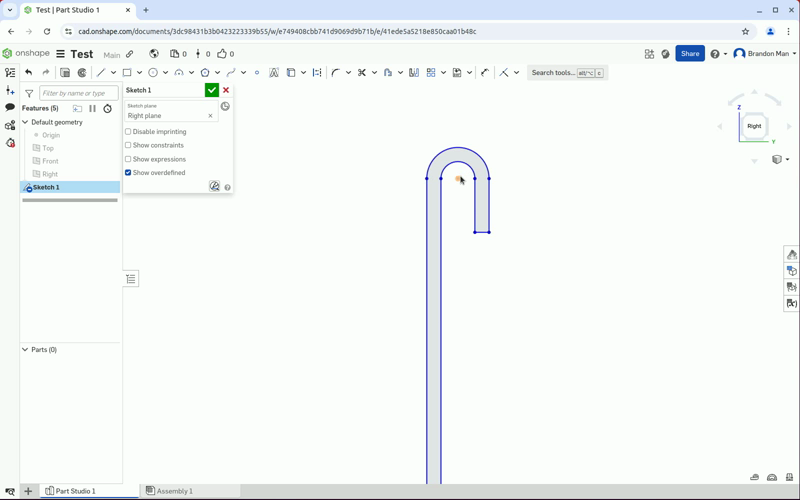
scroll(6)
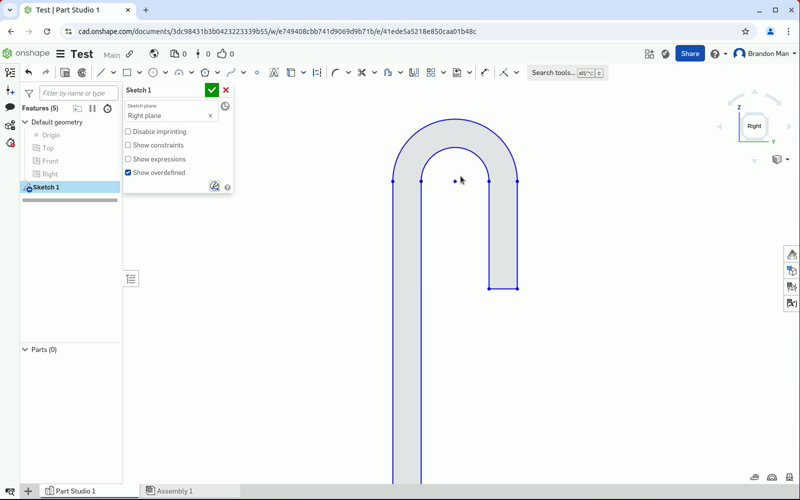
click(460, 175)
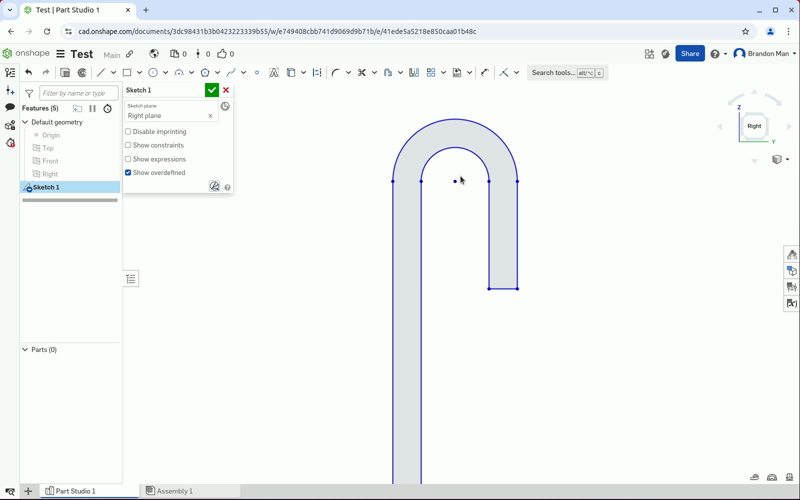
scroll(-6)
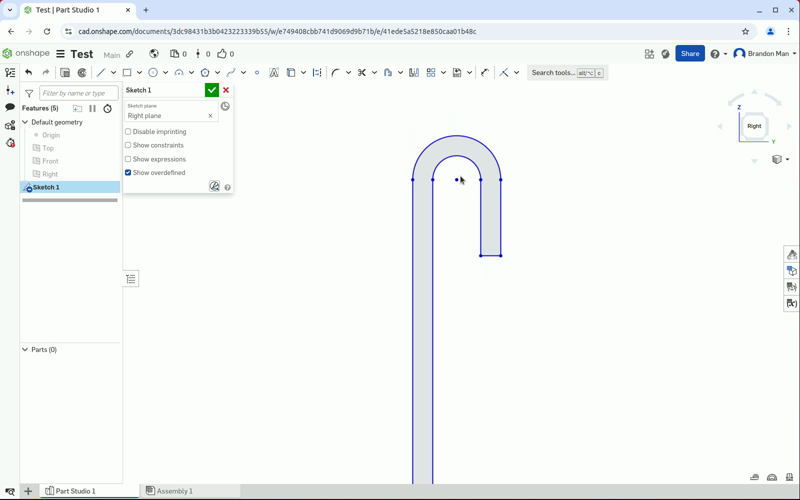
scroll(-6)
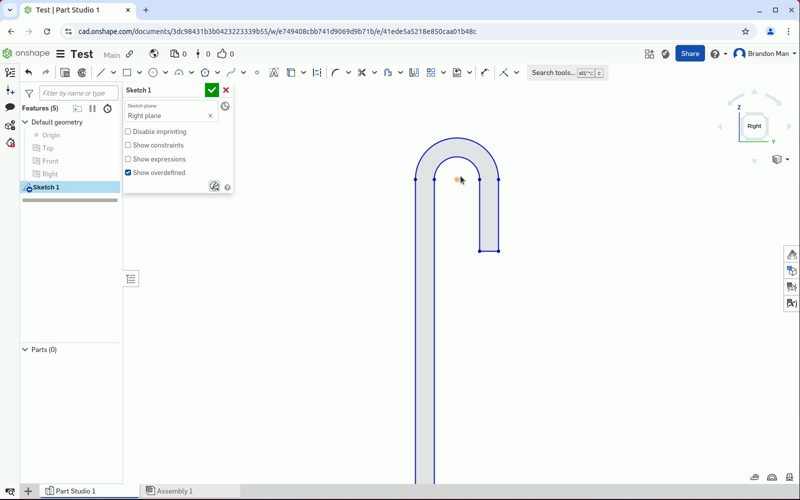
scroll(-6)
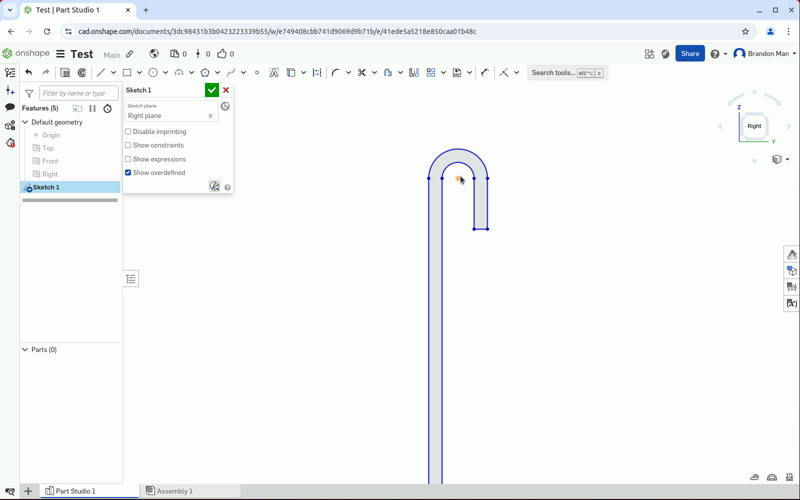
scroll(-6)
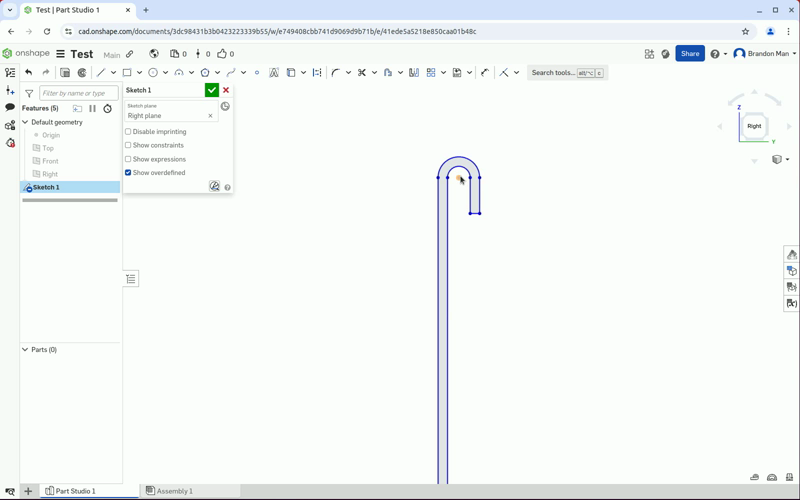
scroll(-6)
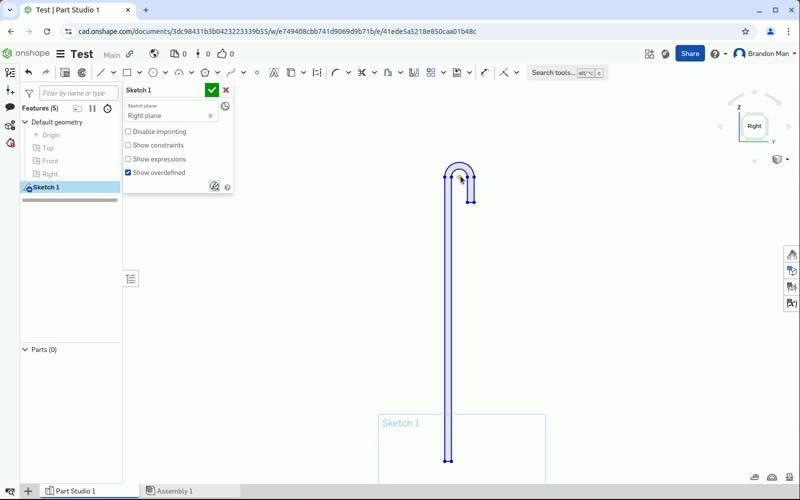
scroll(-6)
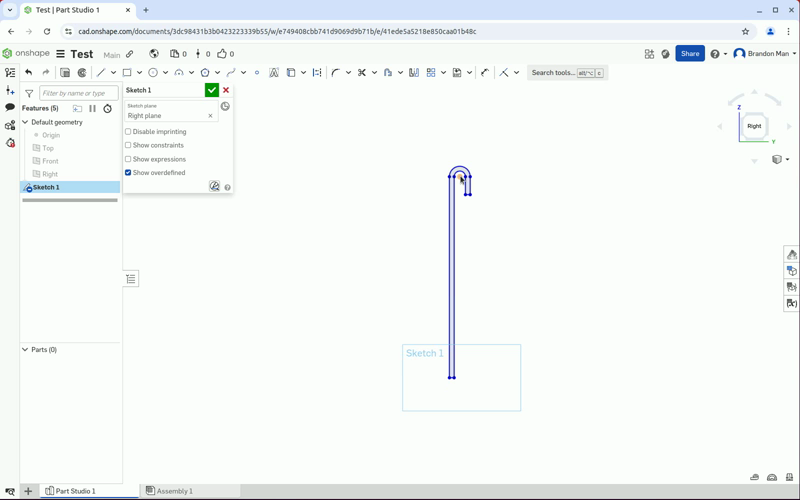
scroll(-6)
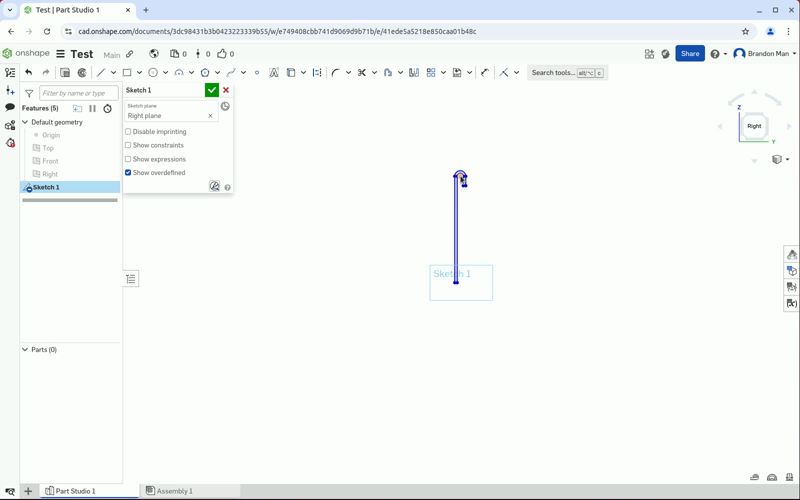
mouse_move(73, 352)
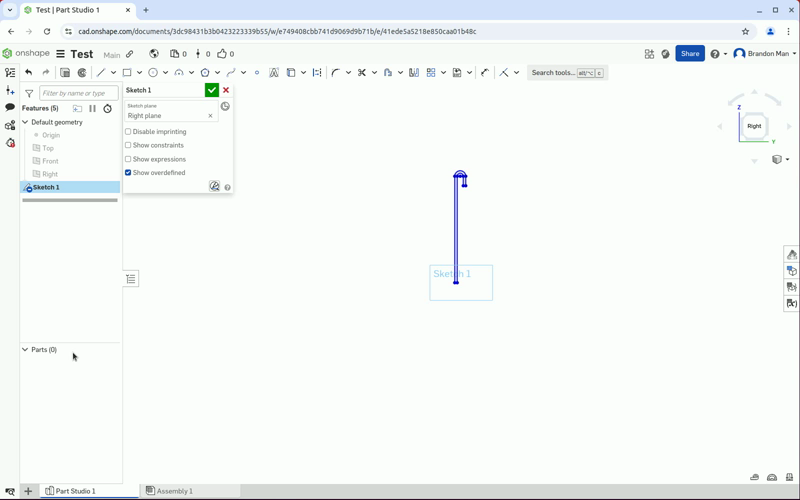
key(shift+y)
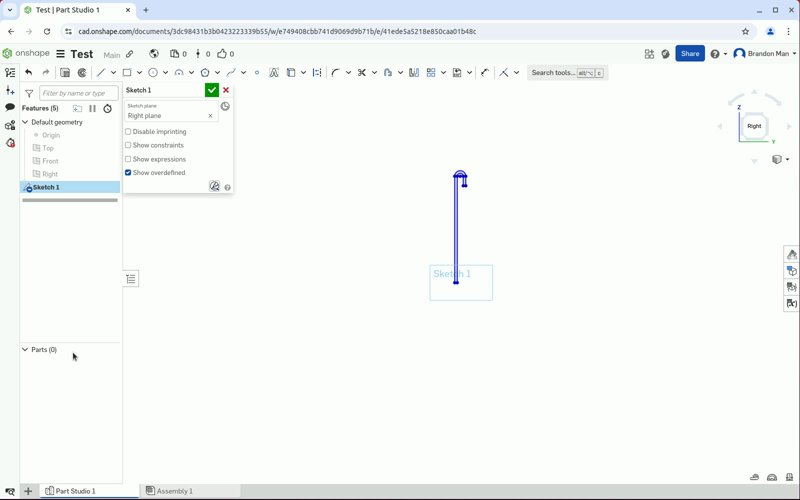
key(shift+e)
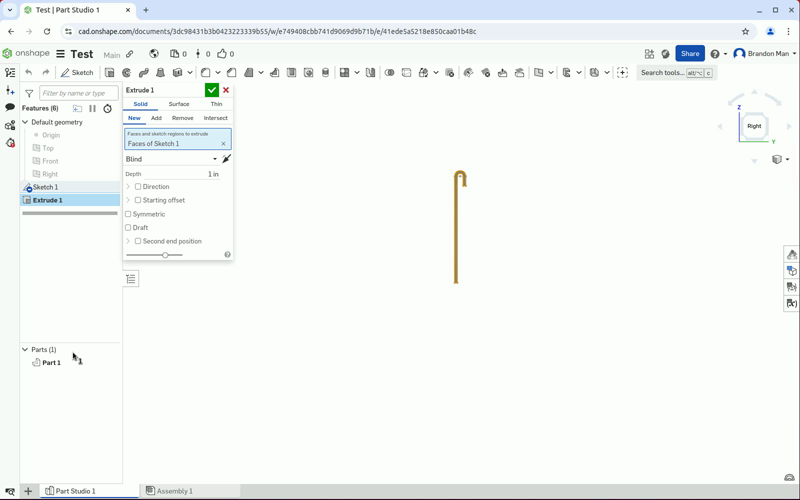
mouse_move(143, 106)
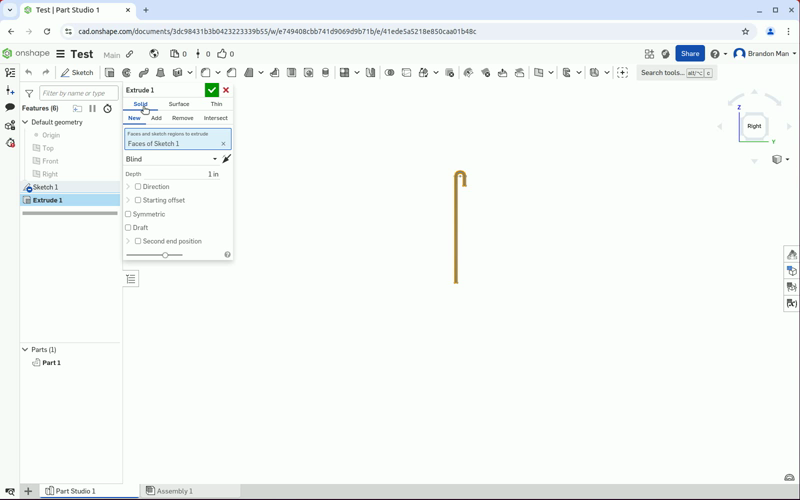
click(143, 106)
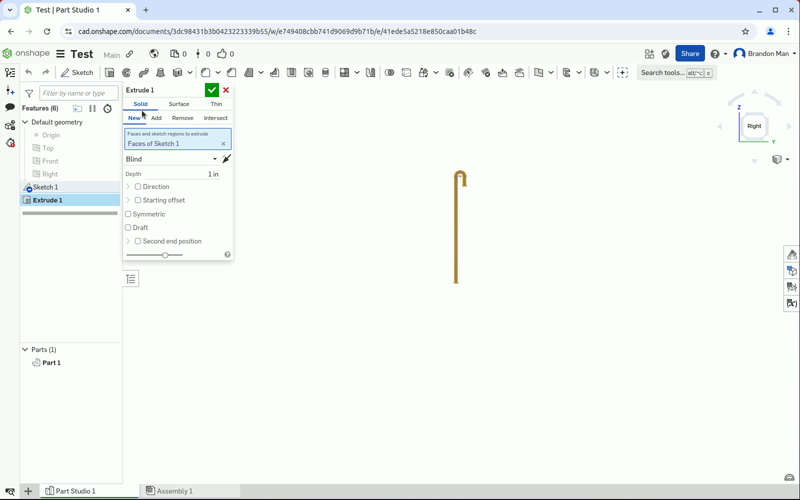
mouse_move(137, 120)
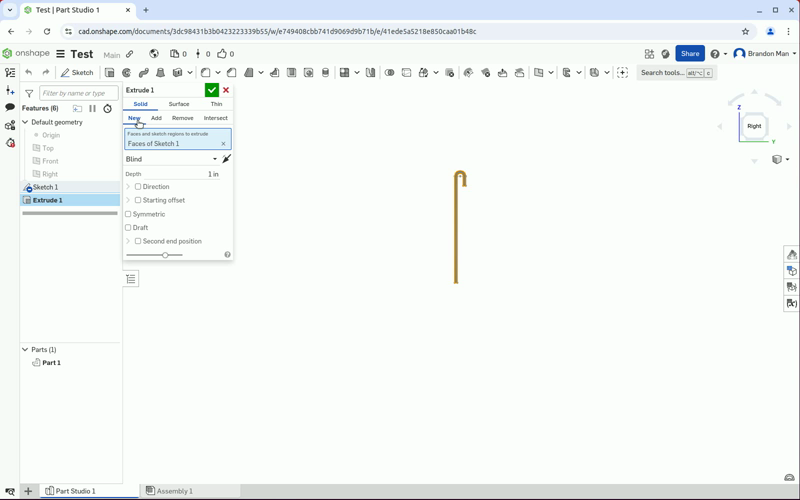
click(137, 120)
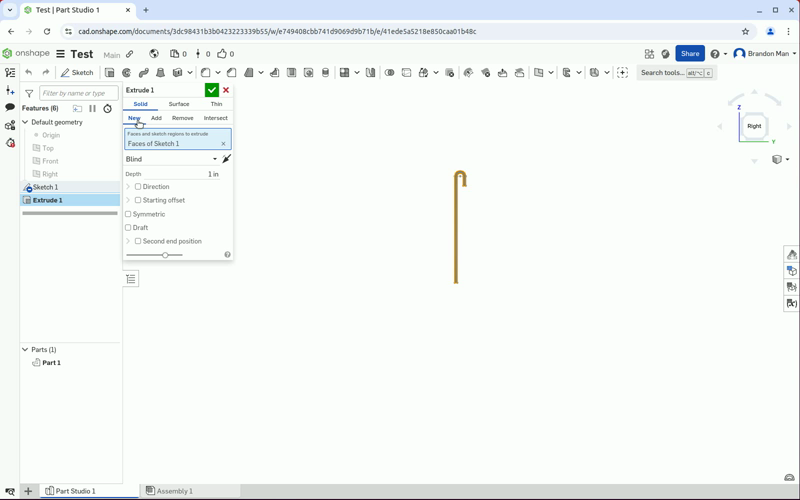
key(tab, 4)
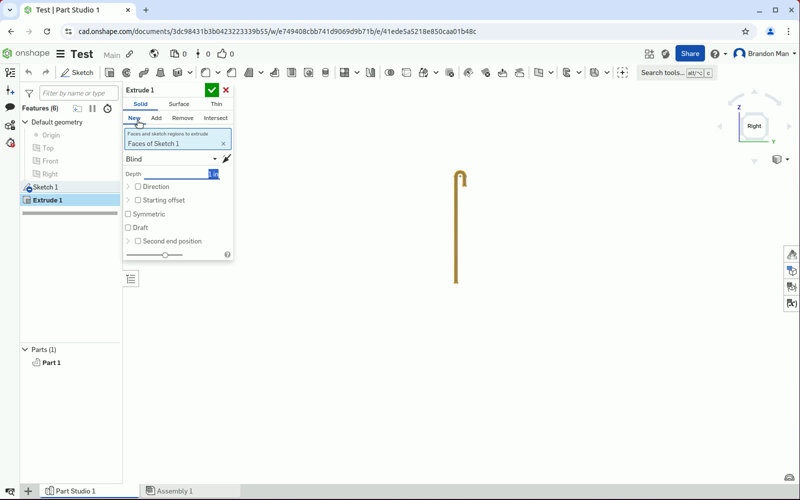
text(20.702)
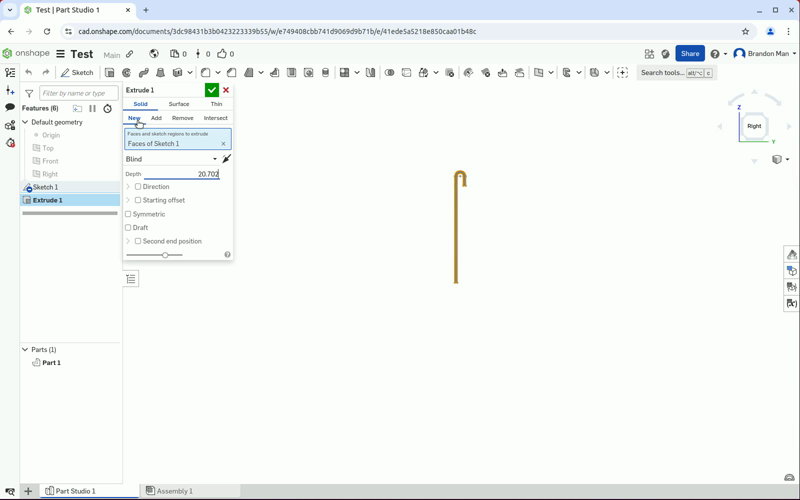
key(tab, 3)
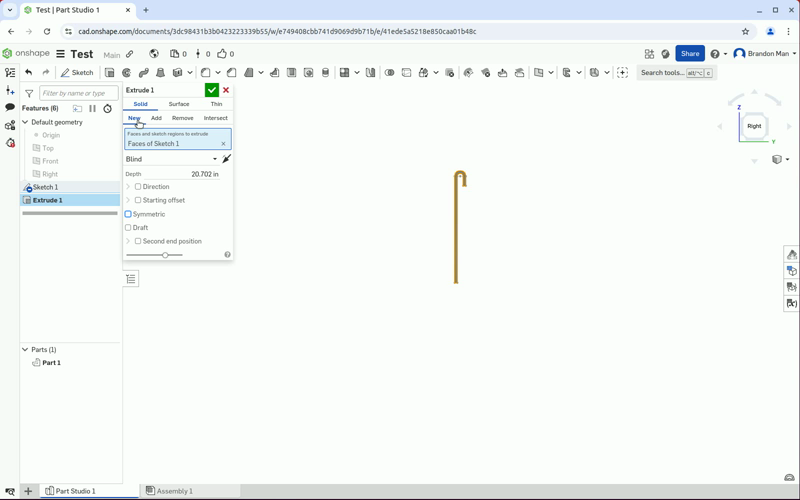
key(space)
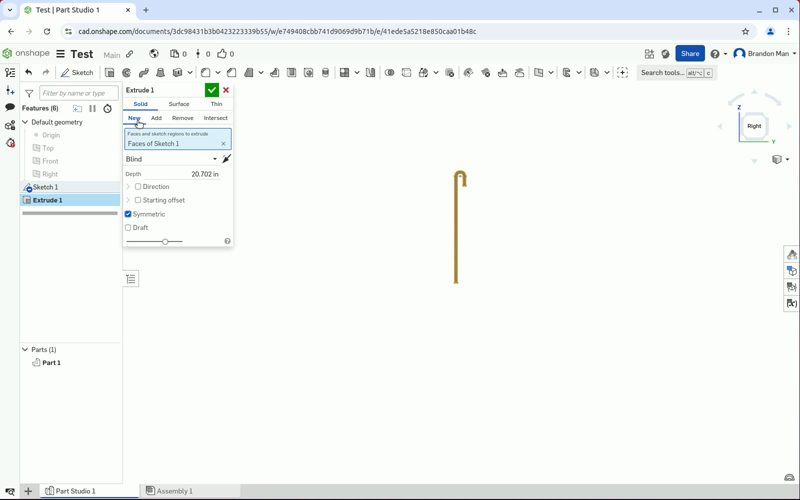
key(enter)
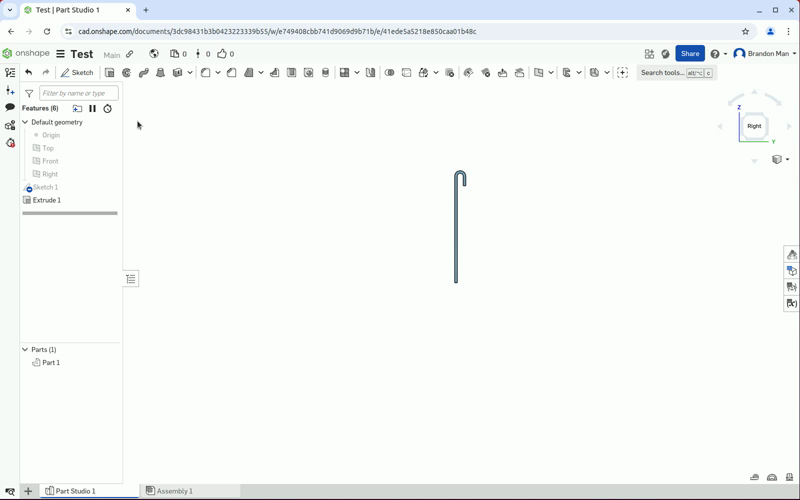
key(shift+h)
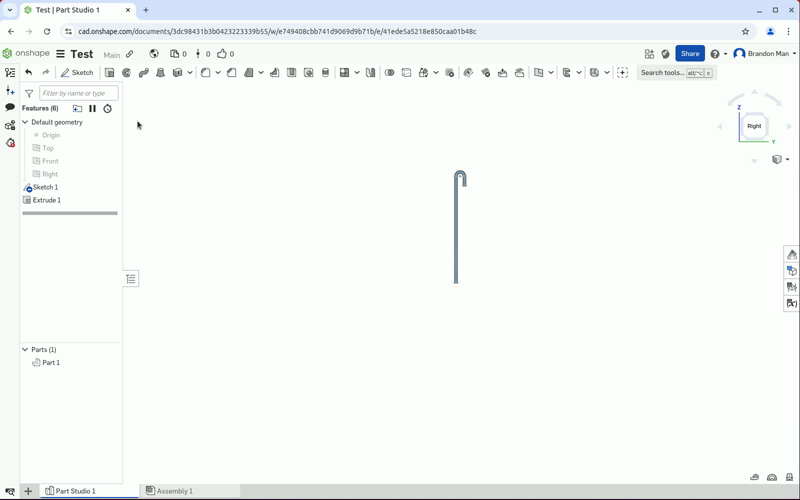
key(shift+h)
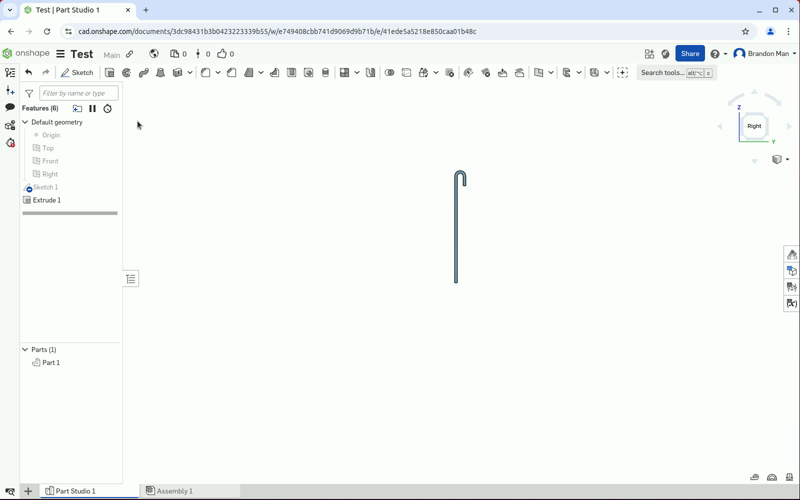
mouse_move(73, 189)
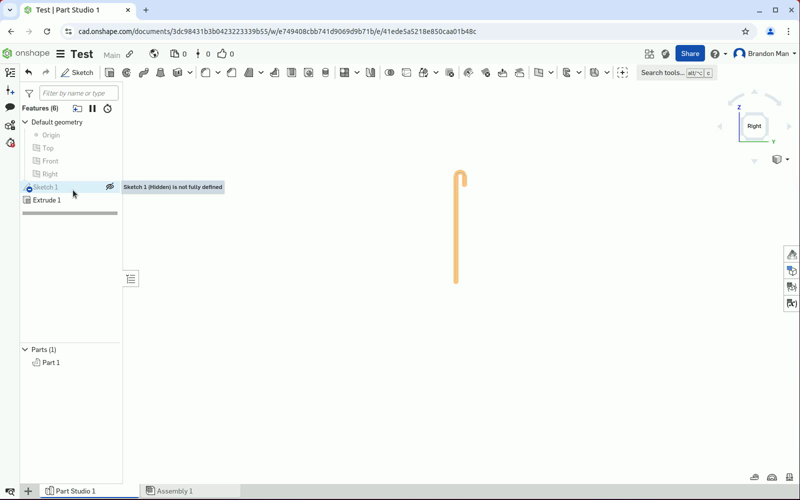
click(73, 189)
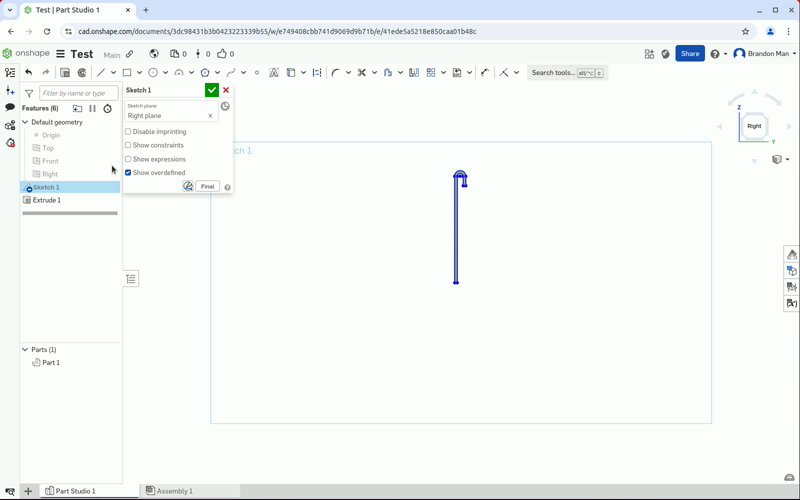
mouse_move(229, 92)
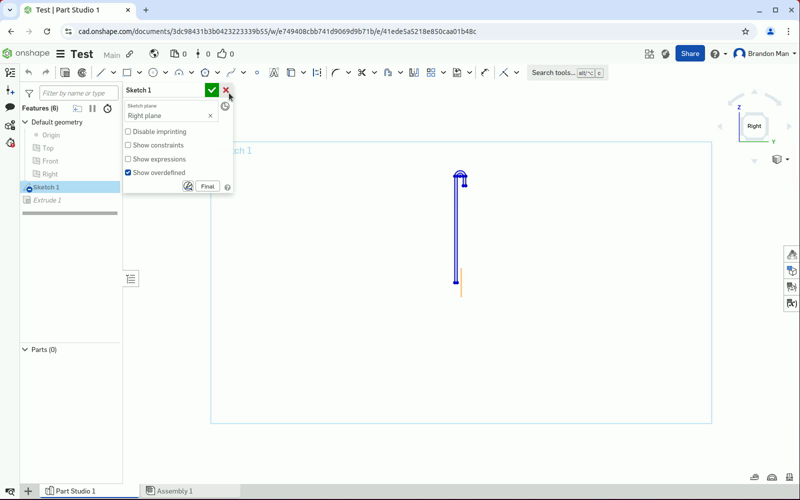
click(229, 92)
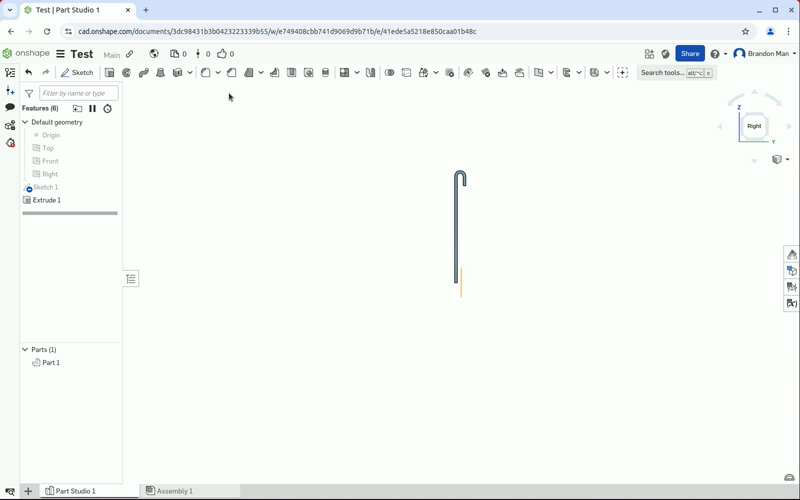
mouse_move(73, 352)
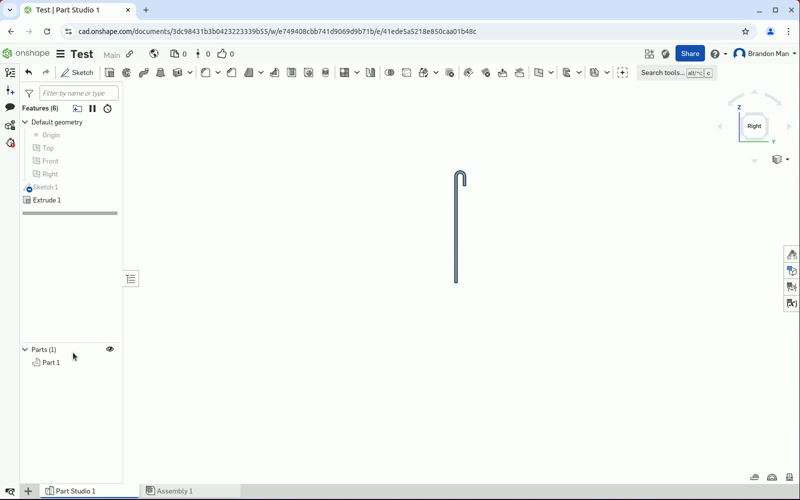
key(y)
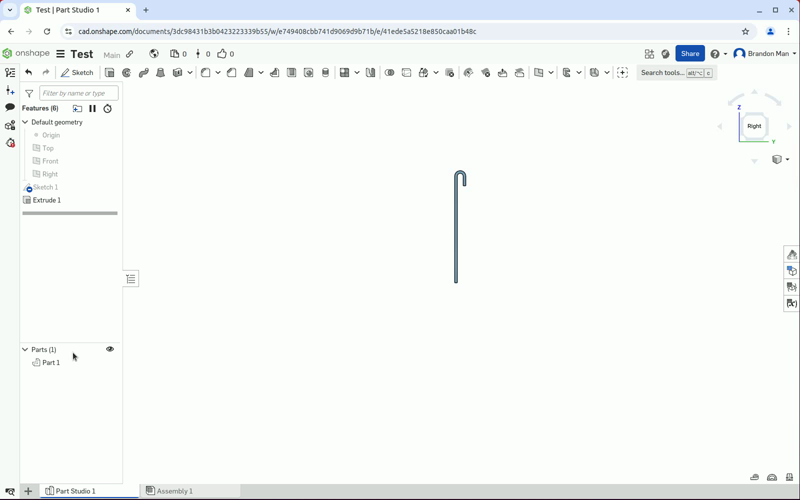
key(shift+p)
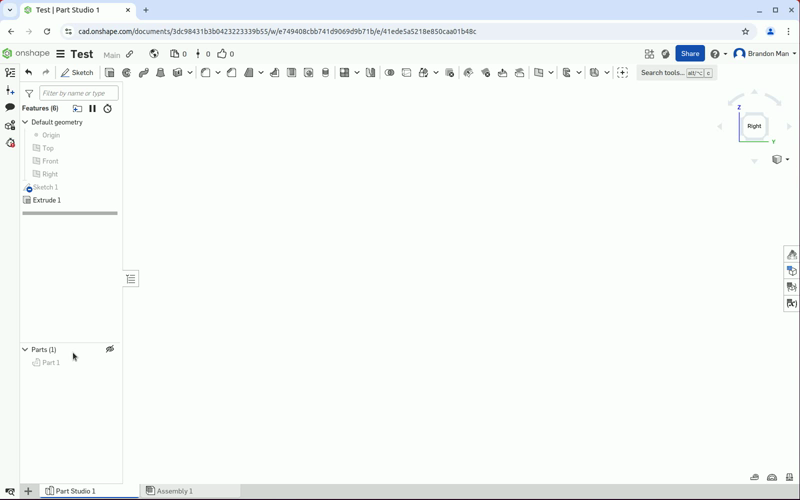
key(space)
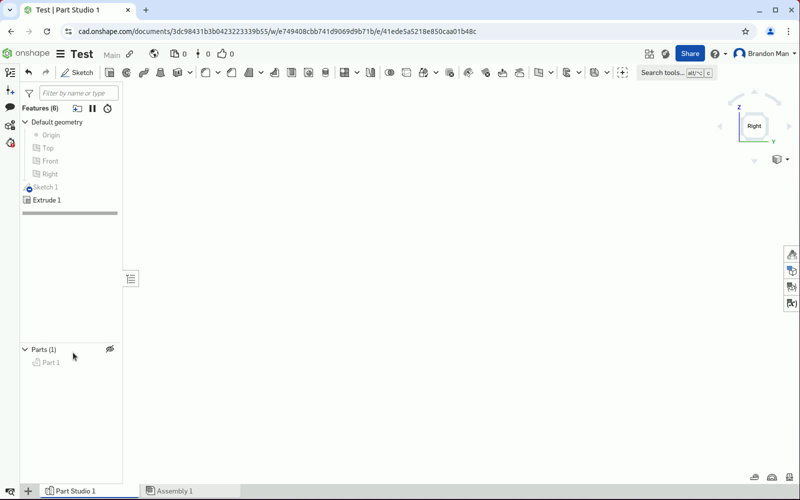
key_down(shift)
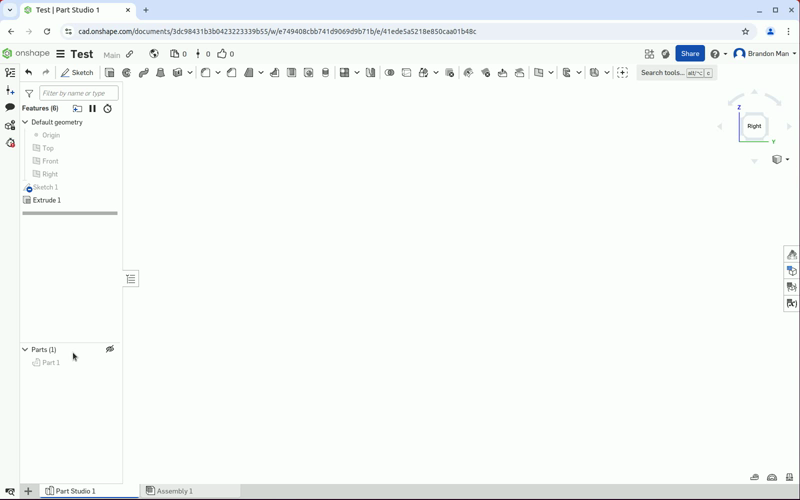
key(right)
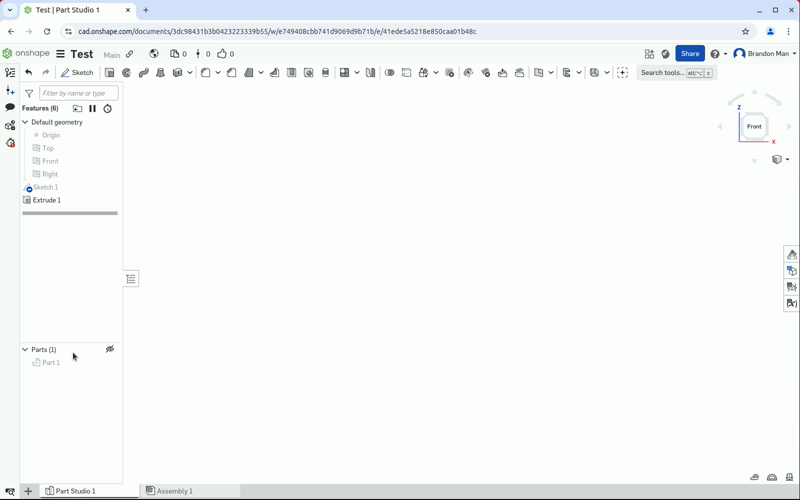
key_up(shift)
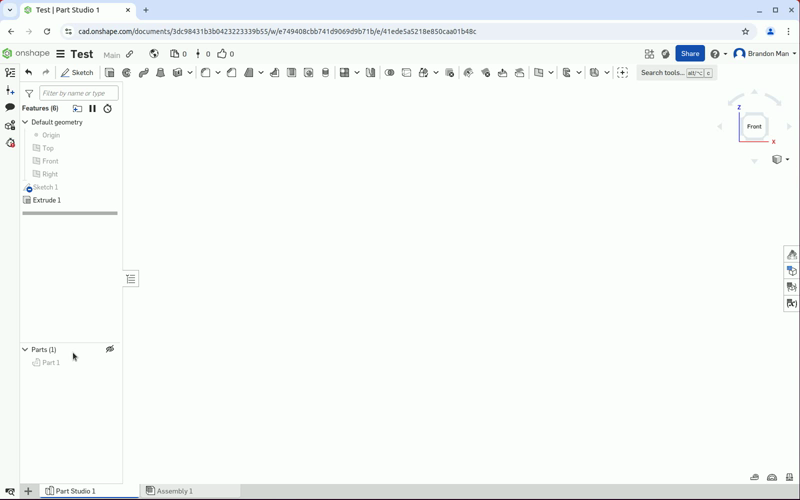
mouse_move(73, 352)
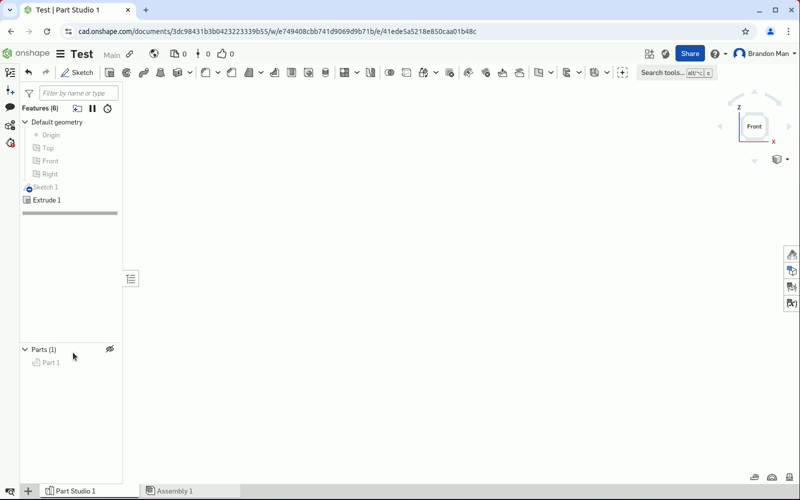
key(shift+y)
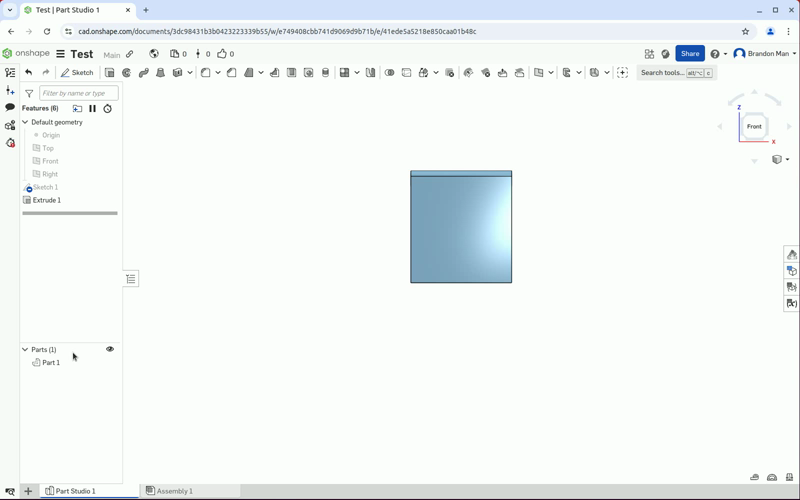
mouse_move(541, 75)
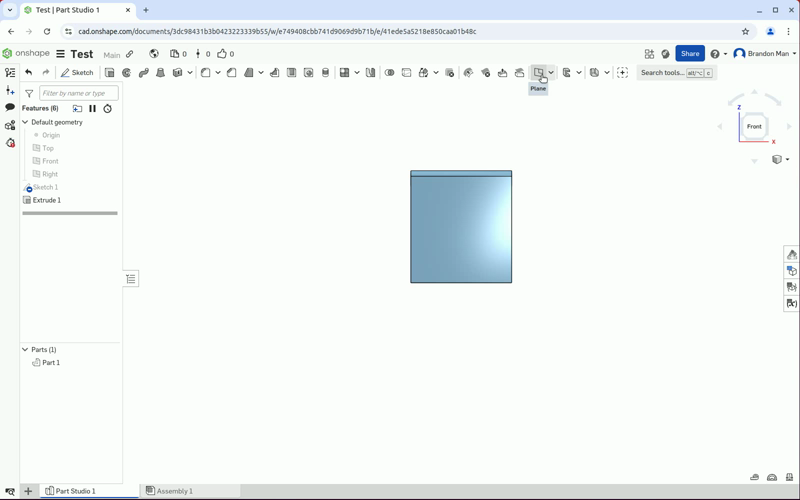
click(541, 75)
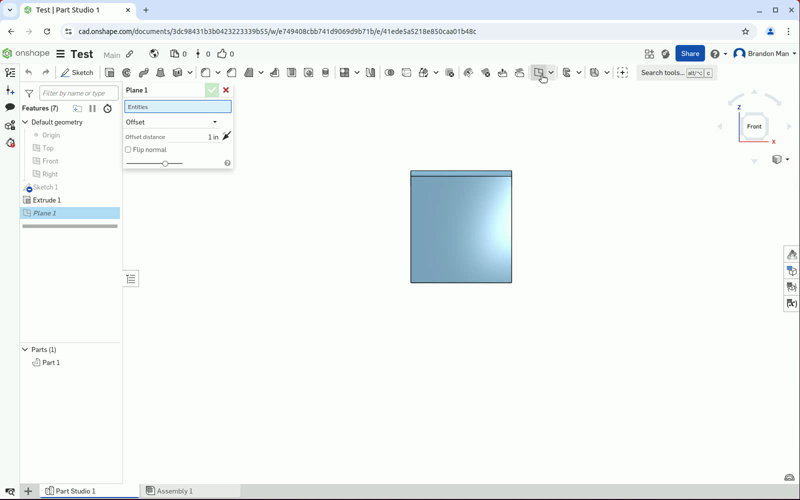
mouse_move(73, 163)
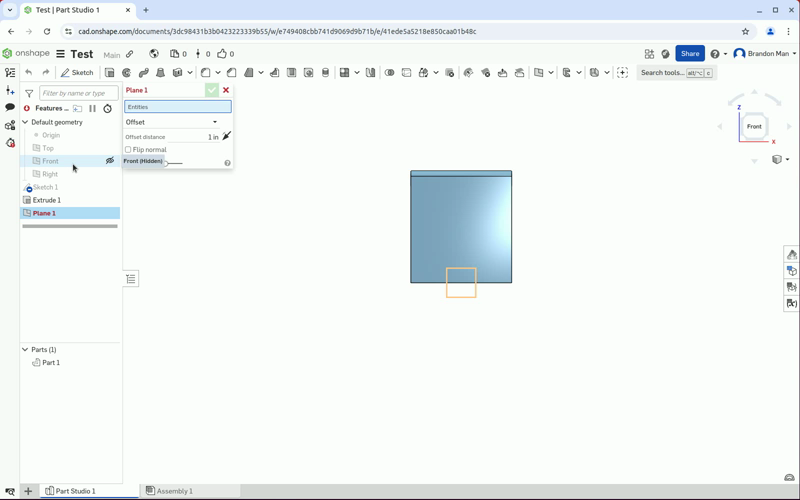
click(73, 163)
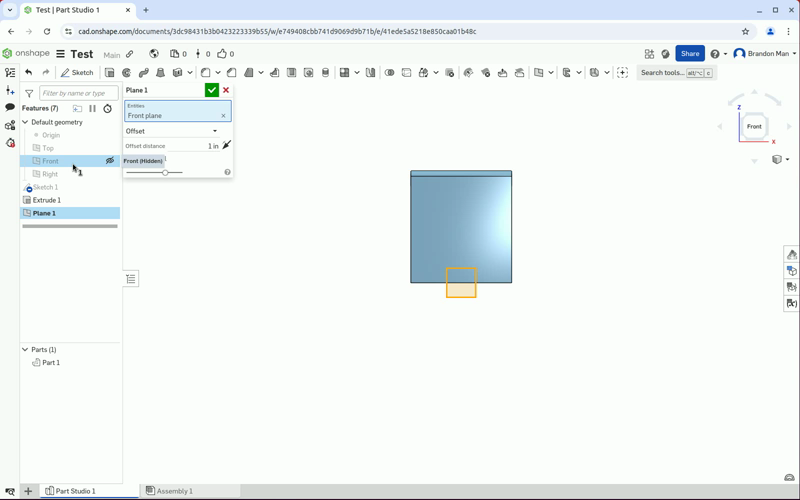
key(tab, 2)
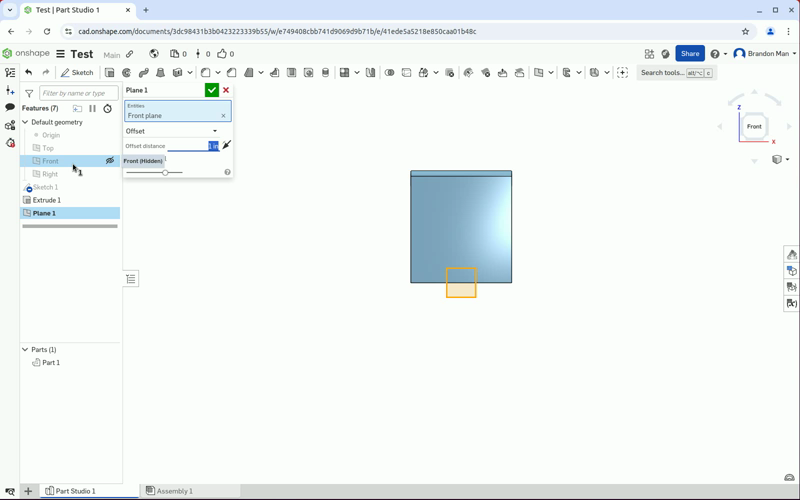
text(1.202)
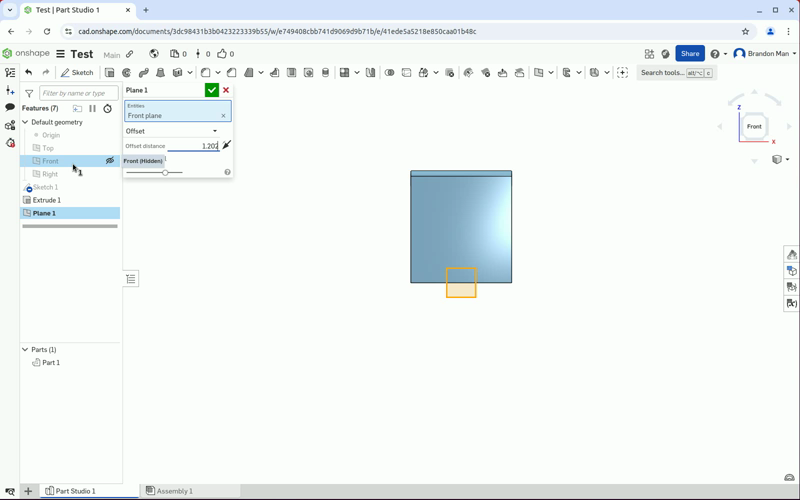
key(enter, 2)
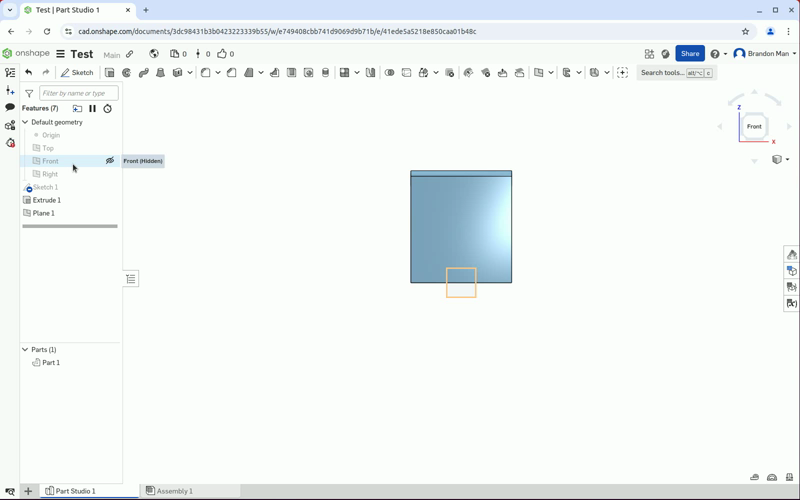
key(shift+s)
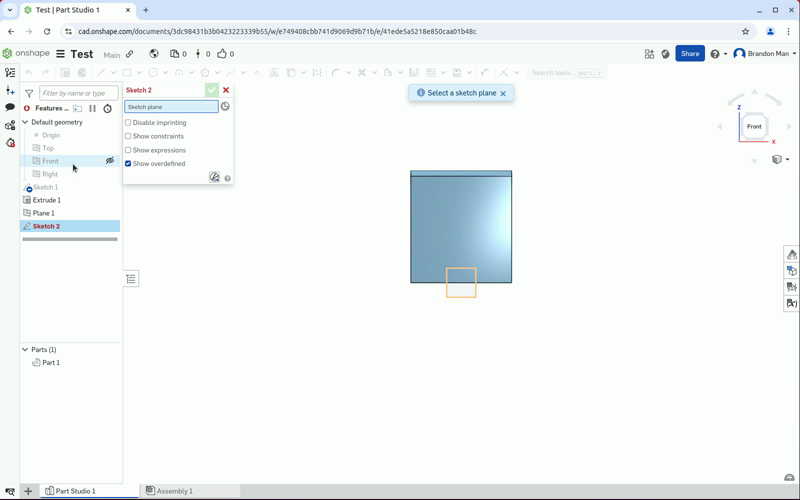
mouse_move(73, 215)
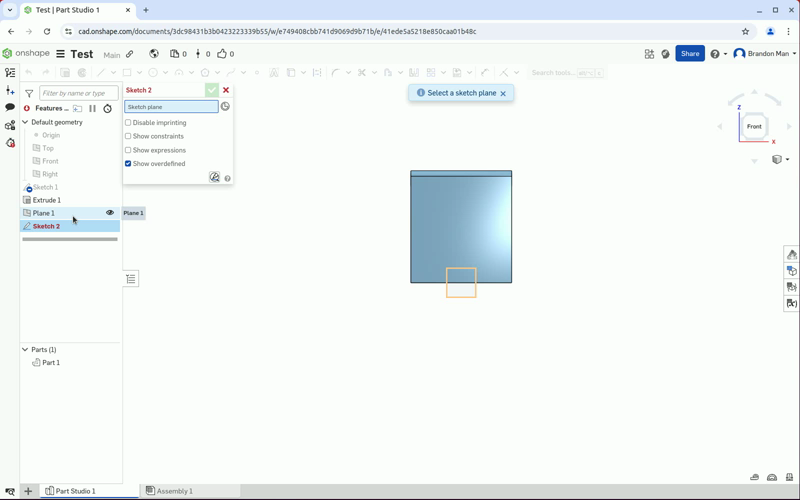
click(73, 215)
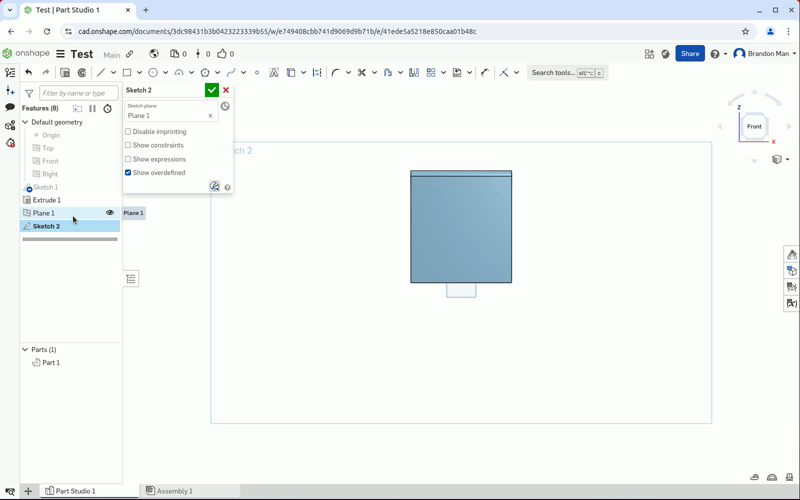
mouse_move(73, 352)
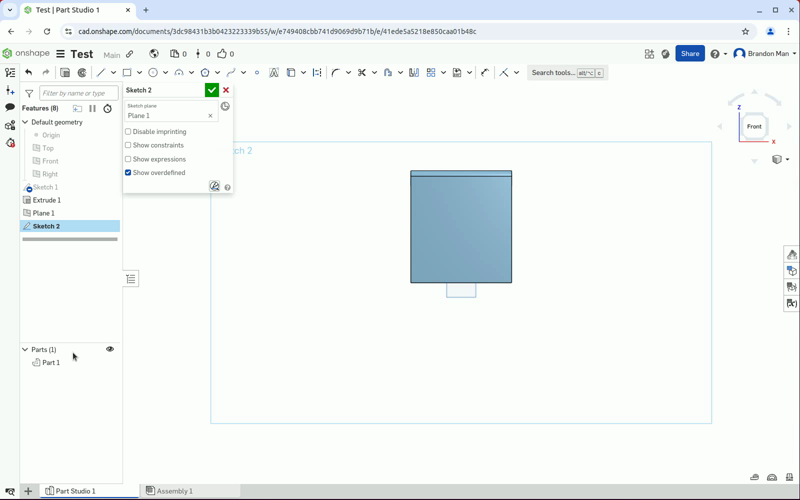
key(y)
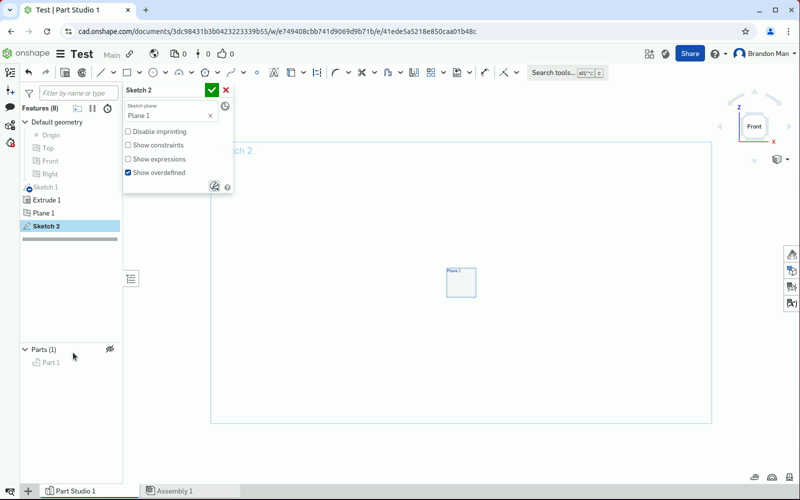
key(l)
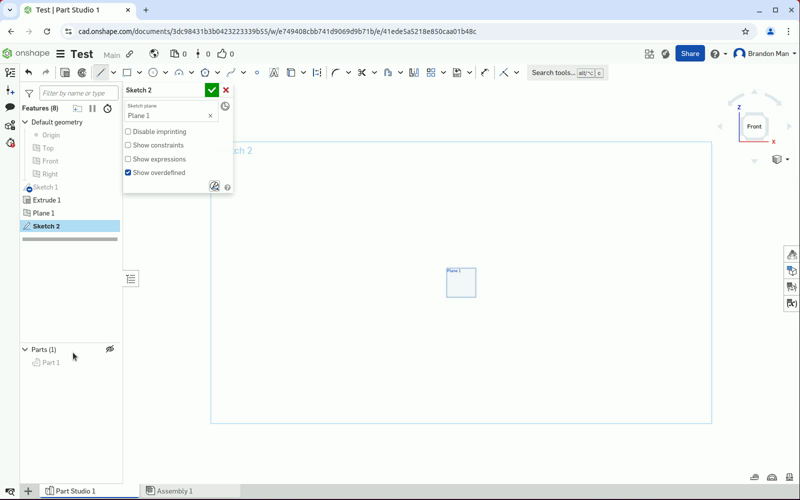
key_down(shift)
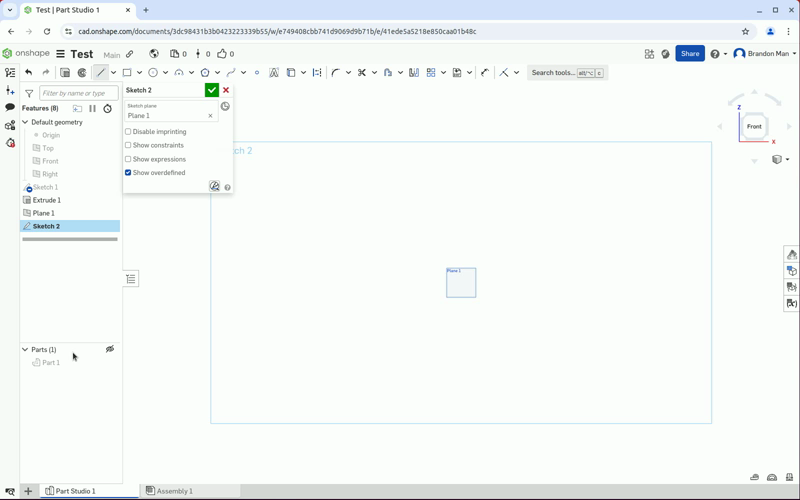
mouse_move(431, 176)
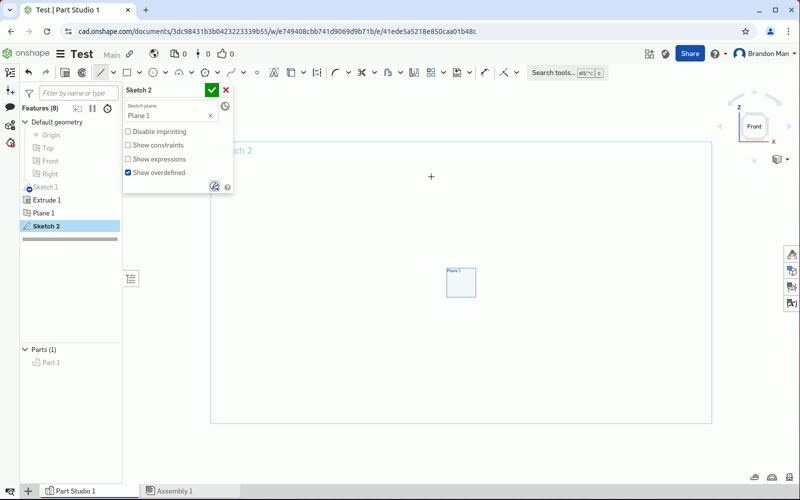
click(431, 176)
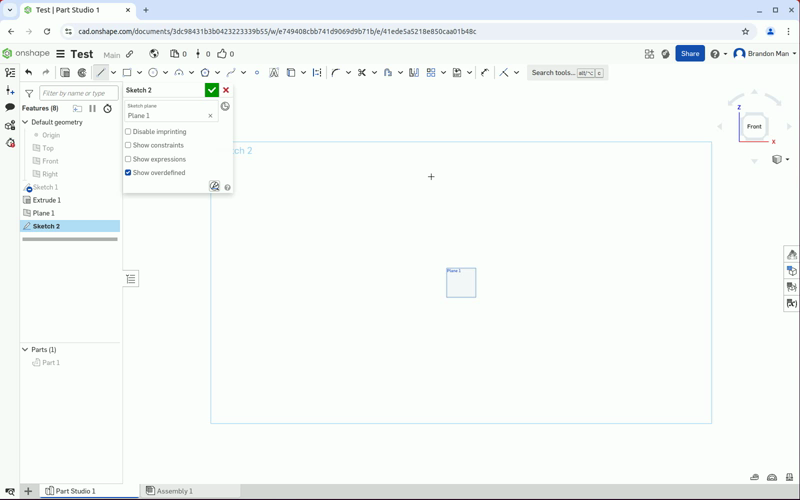
key_up(shift)
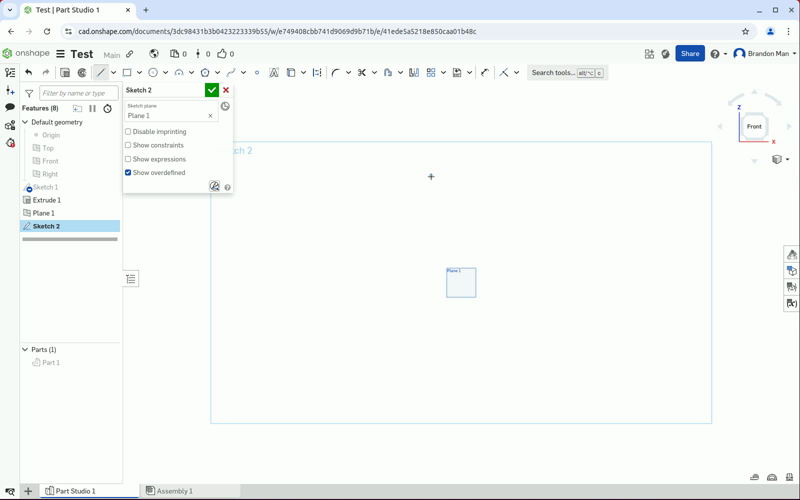
key_down(shift)
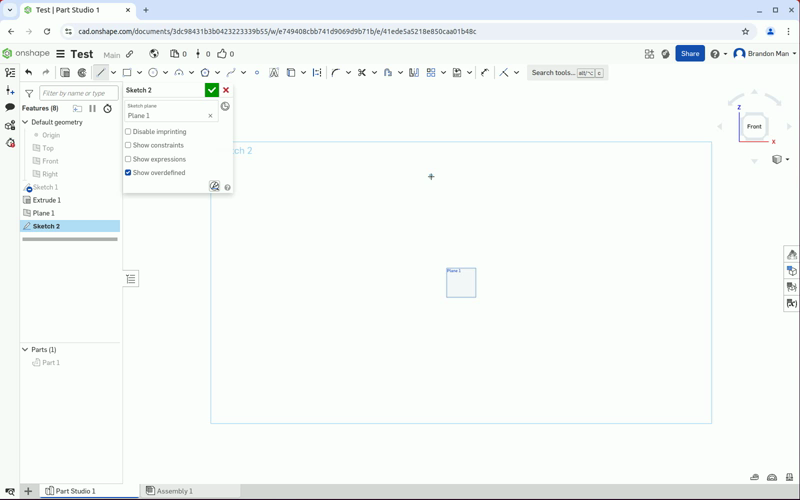
mouse_move(461, 176)
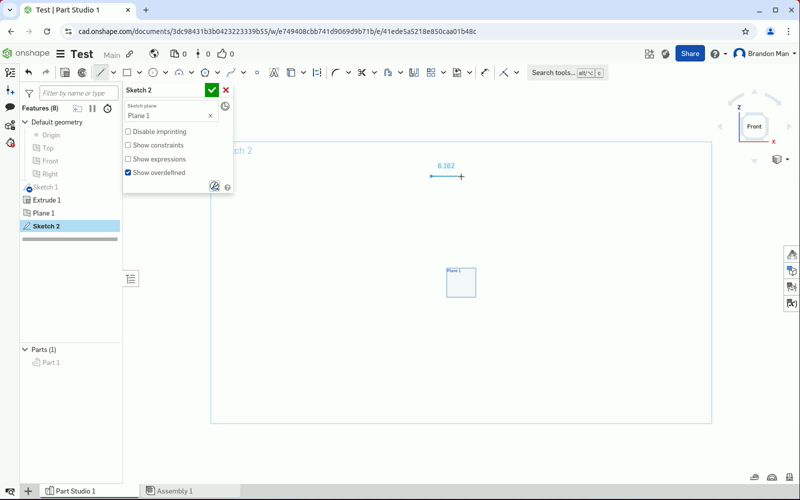
mouse_move(490, 176)
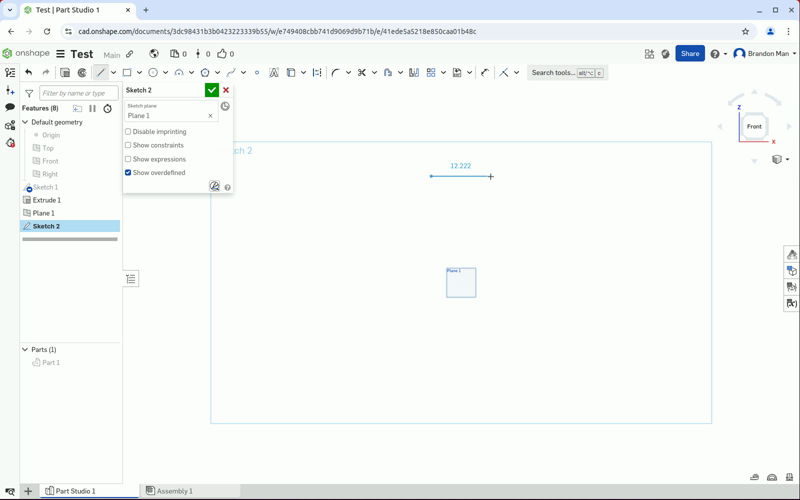
click(490, 176)
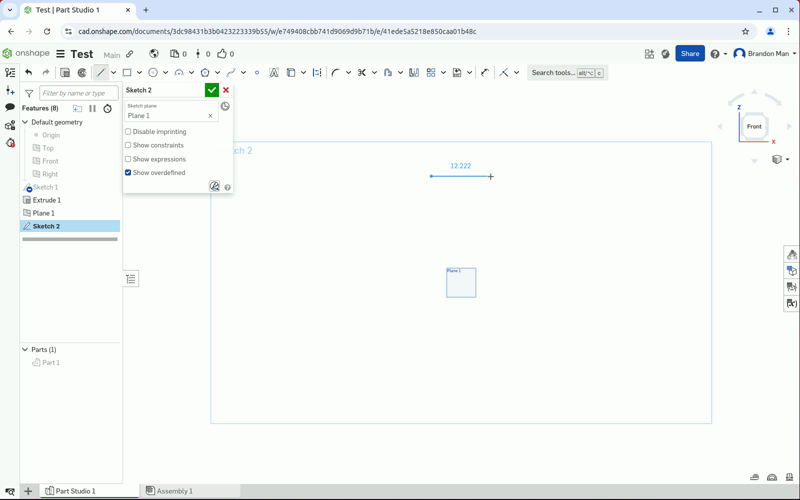
key_up(shift)
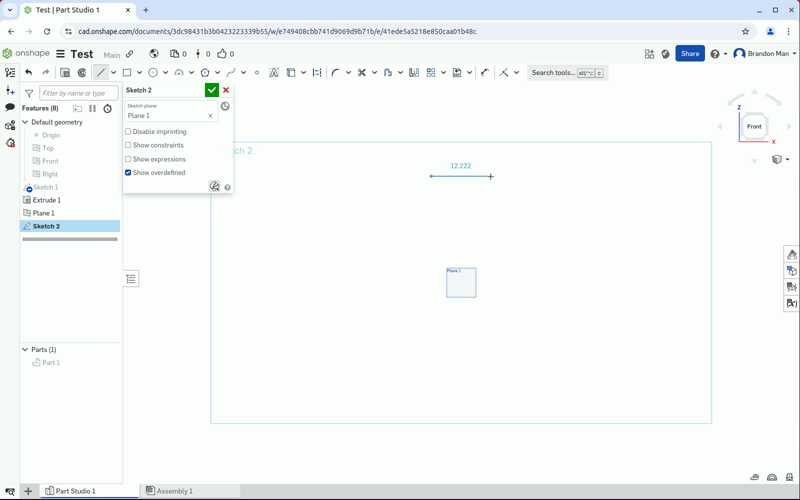
key_down(shift)
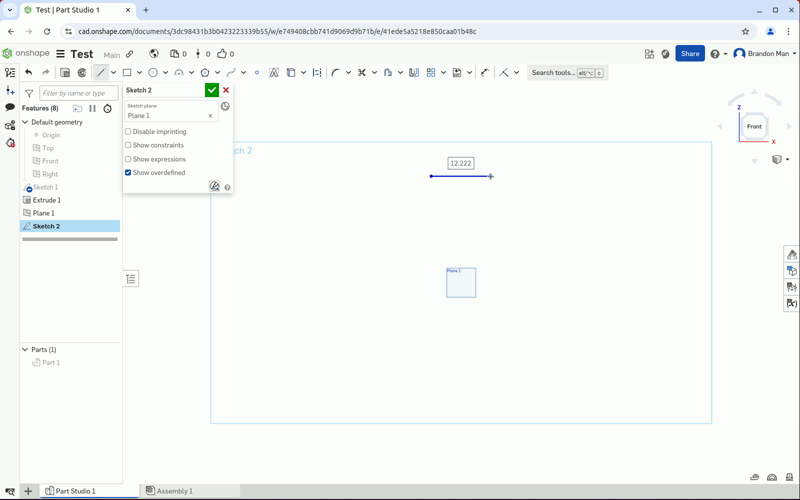
mouse_move(520, 176)
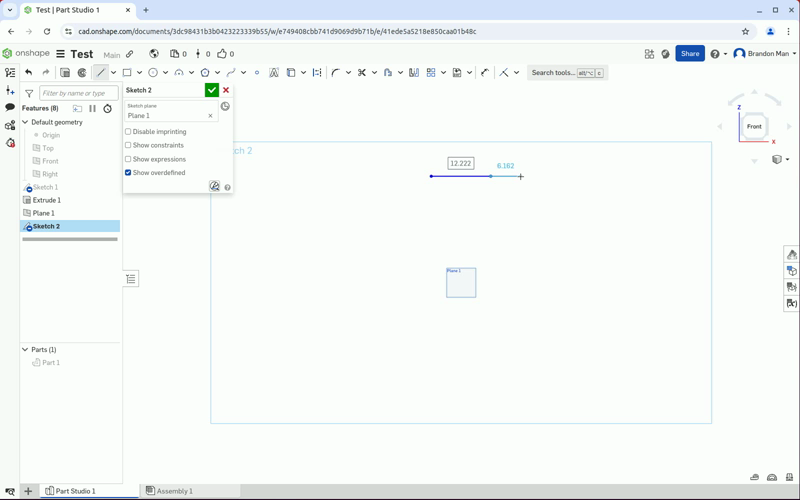
mouse_move(490, 158)
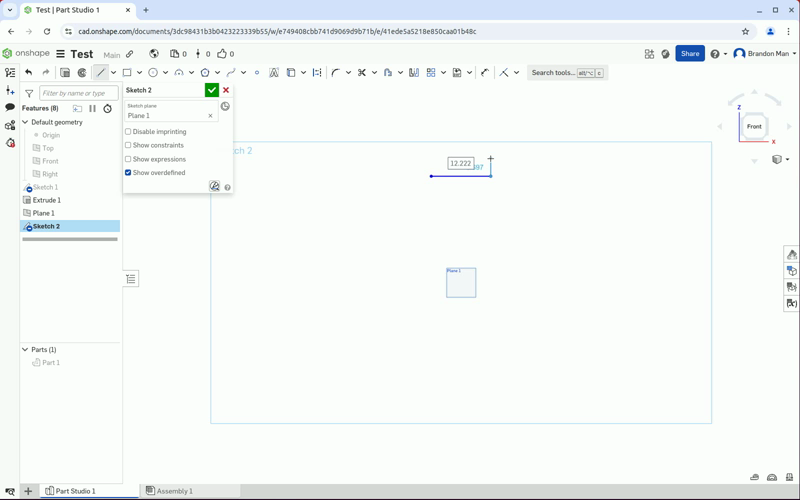
click(490, 158)
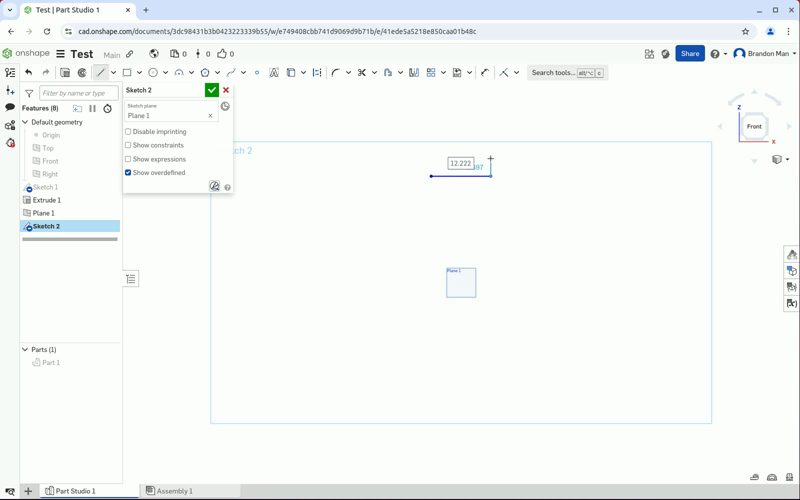
key_up(shift)
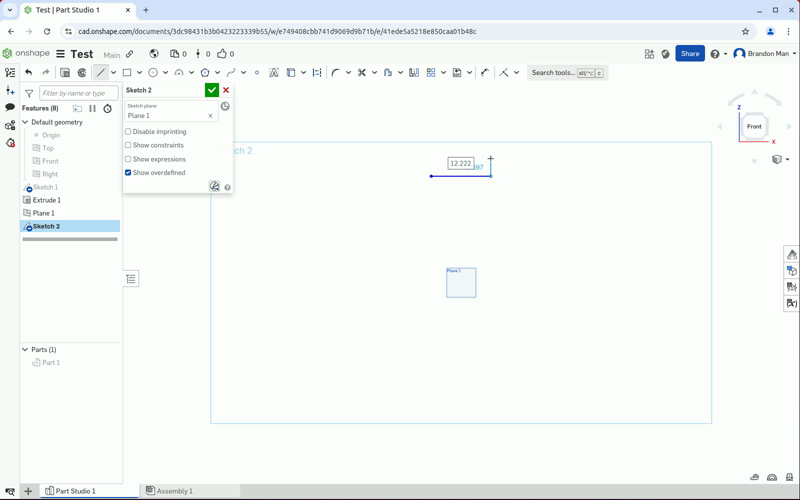
key_down(shift)
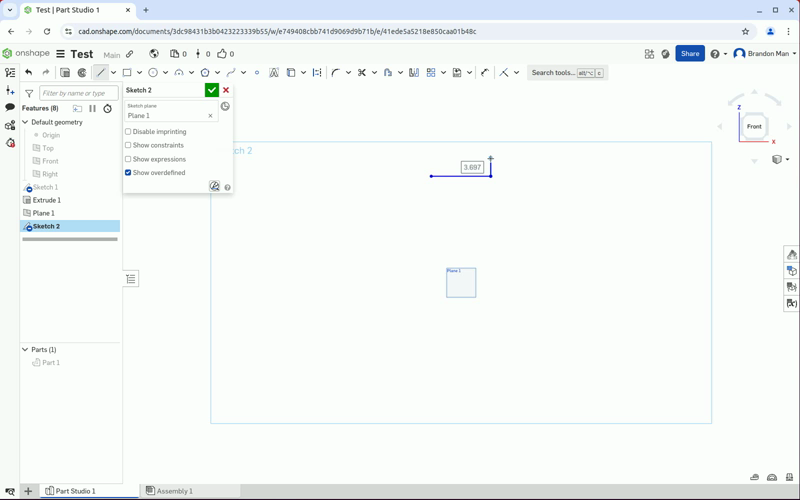
mouse_move(520, 158)
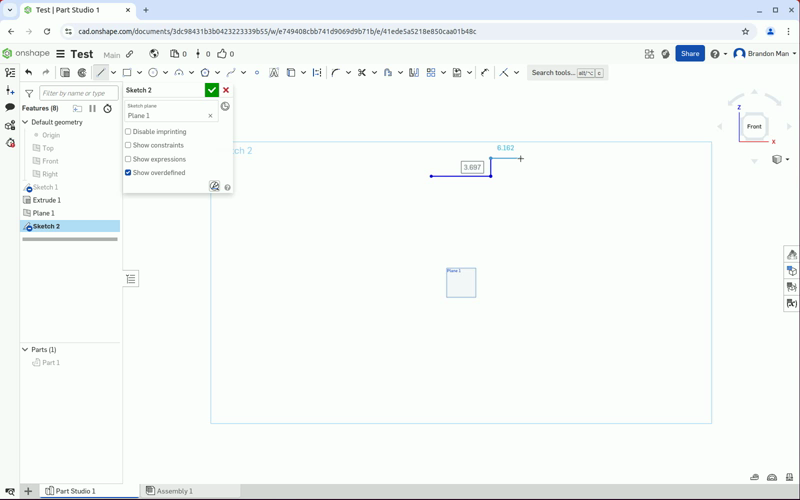
mouse_move(431, 158)
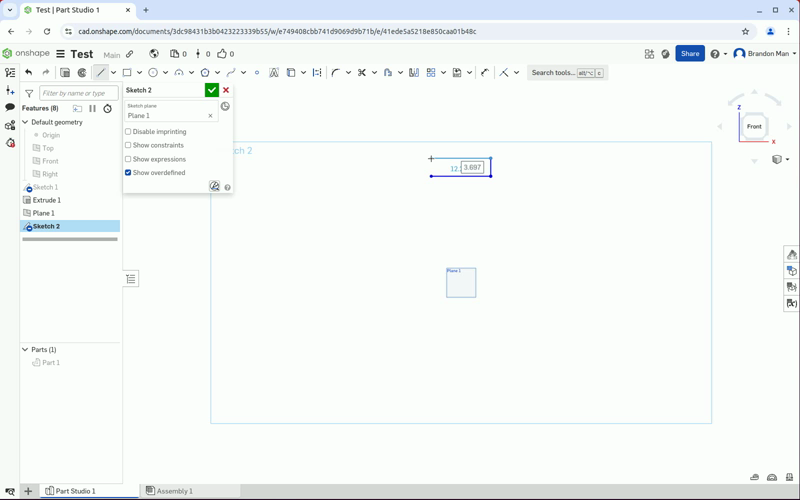
click(431, 158)
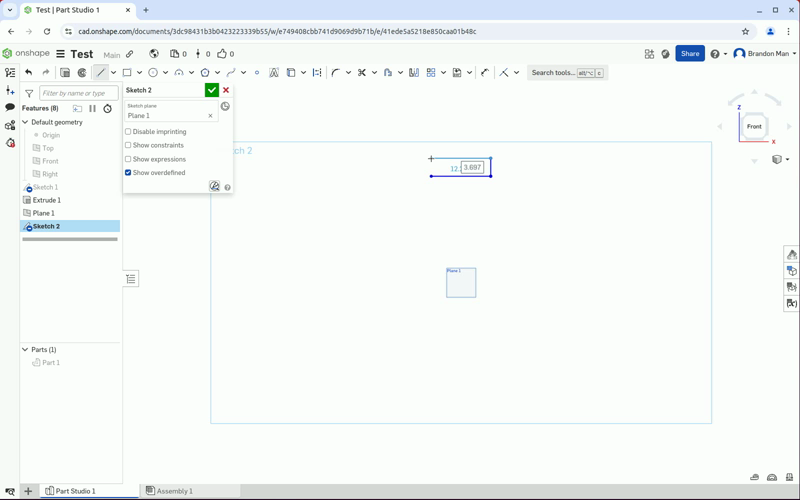
key_up(shift)
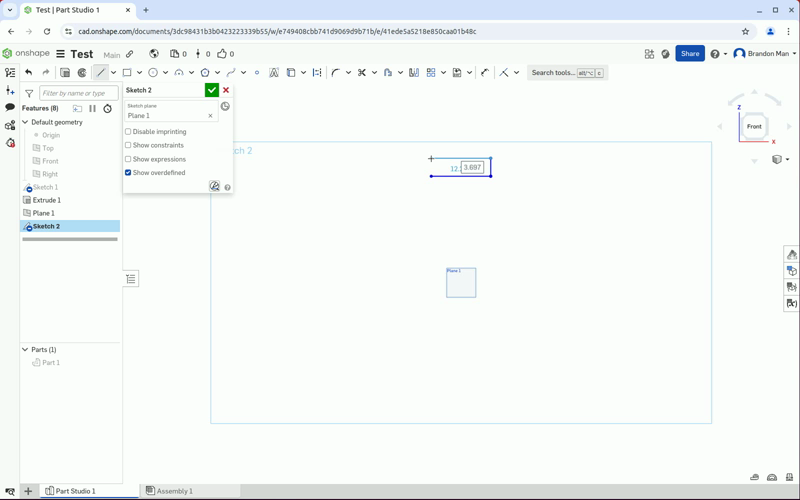
mouse_move(461, 158)
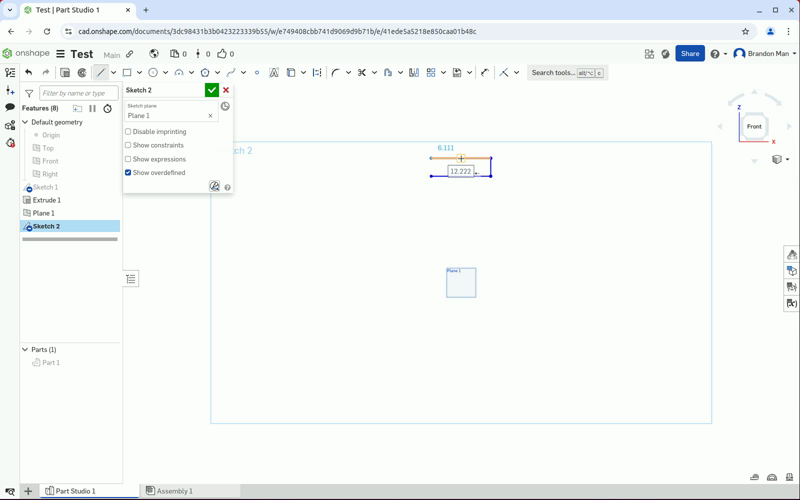
key_down(shift)
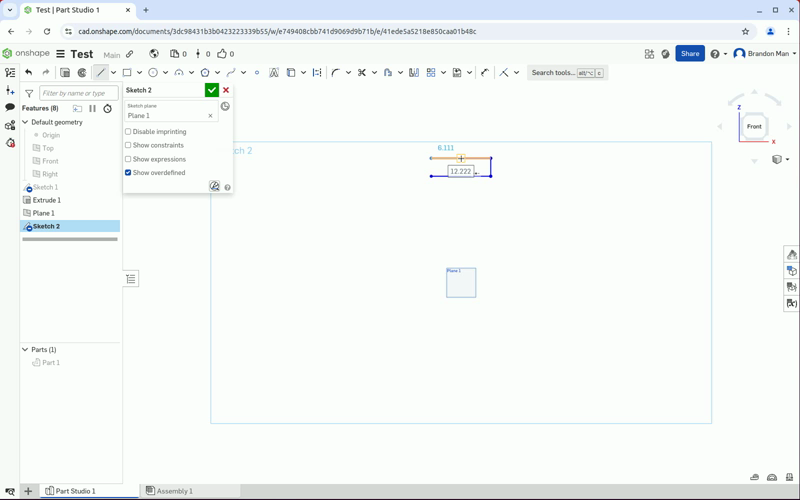
mouse_move(431, 176)
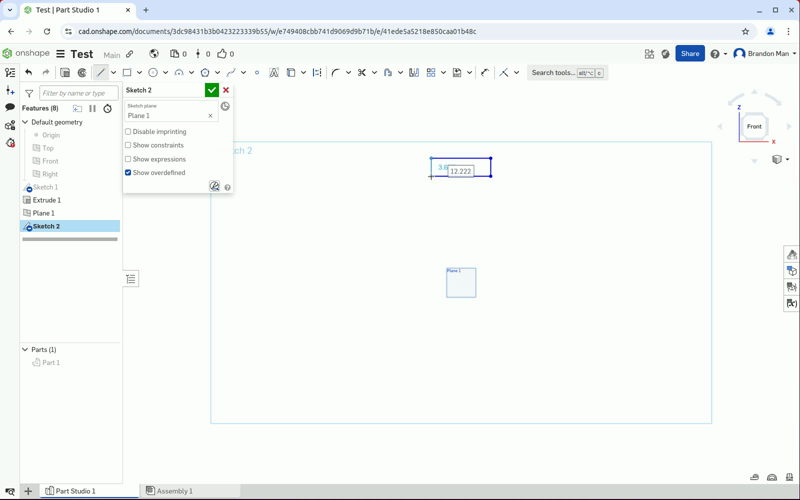
key_up(shift)
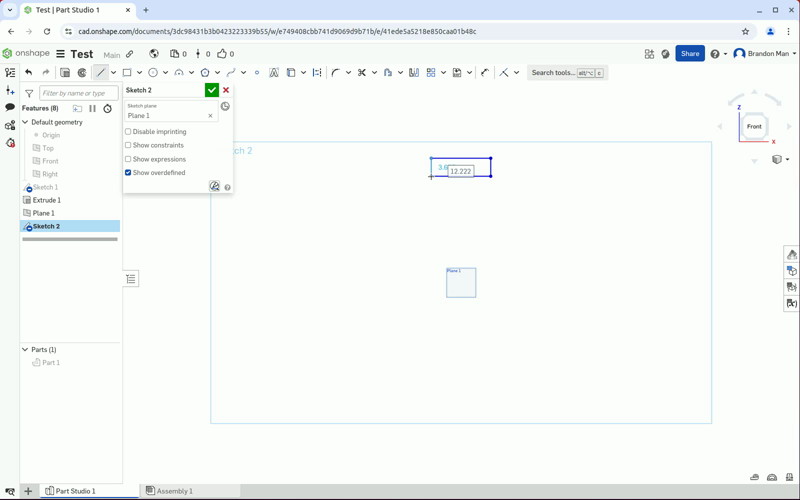
click(431, 176)
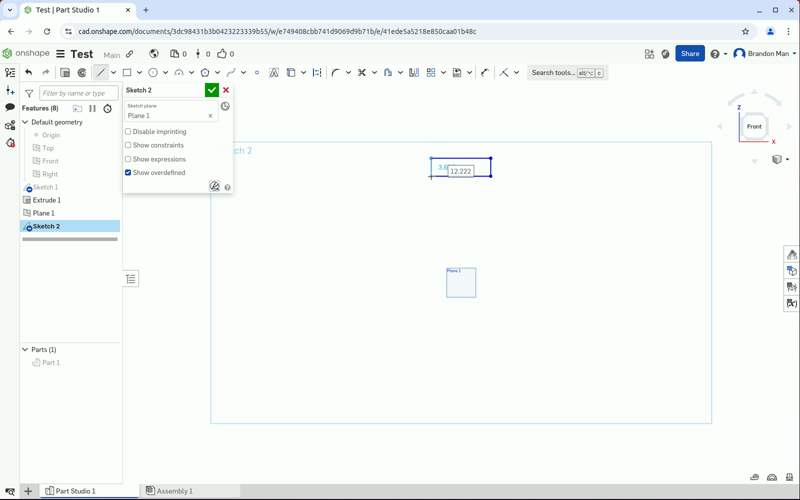
key(esc)
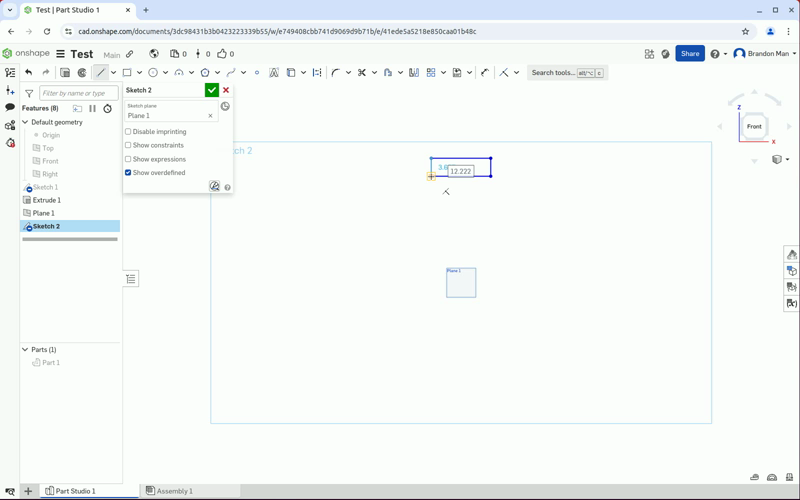
mouse_move(443, 167)
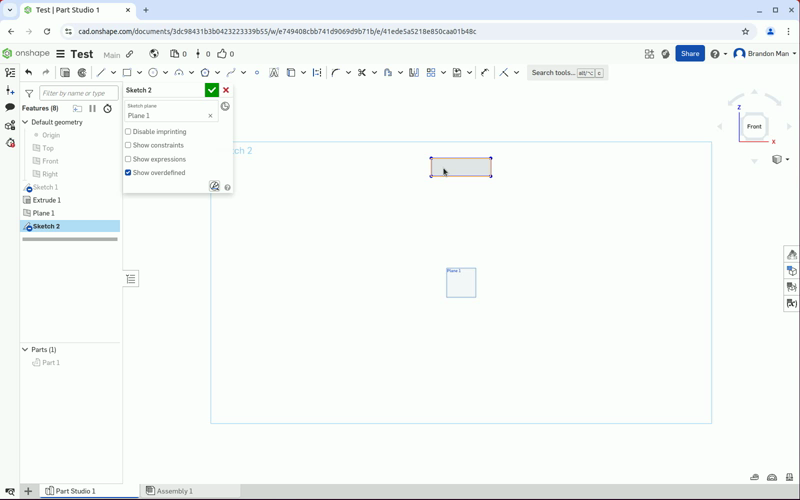
scroll(6)
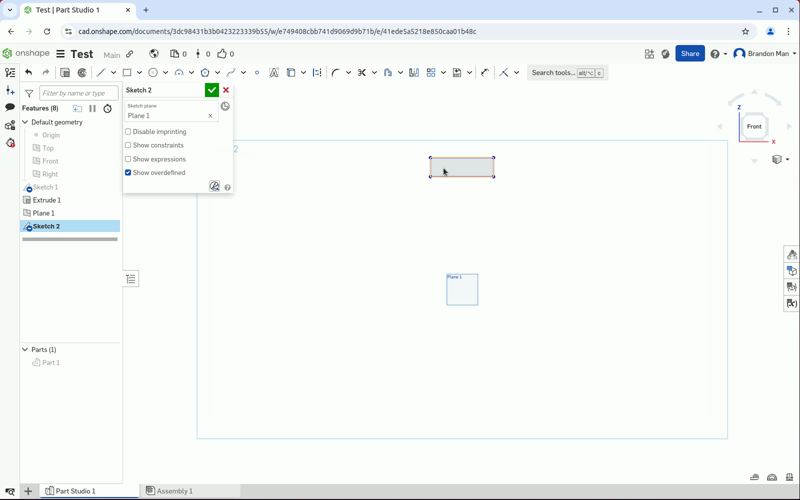
scroll(6)
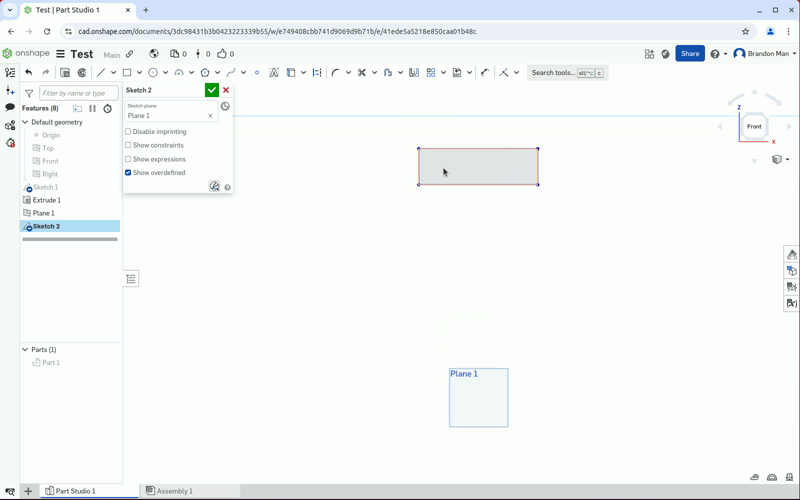
scroll(6)
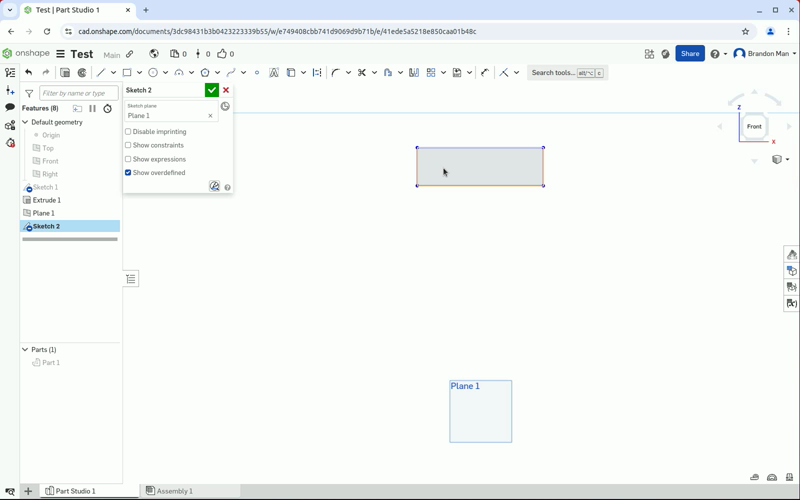
scroll(6)
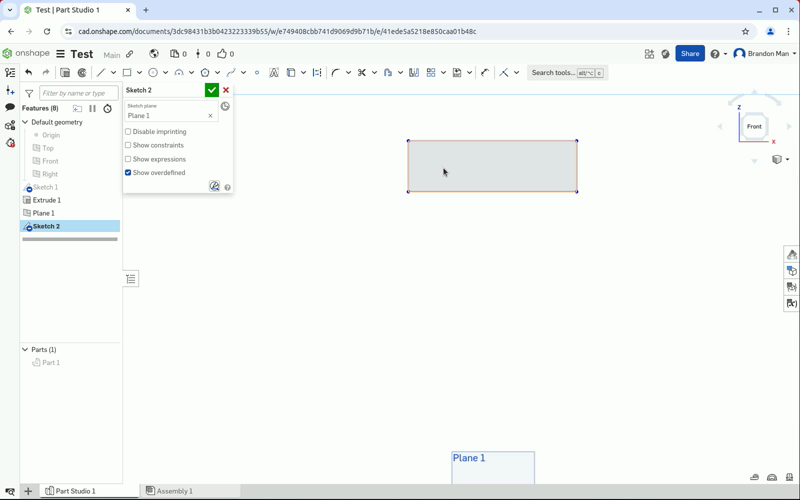
scroll(6)
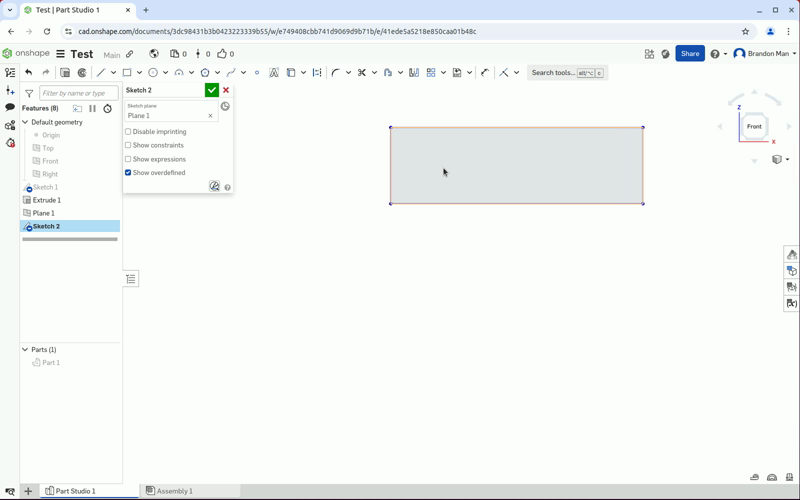
scroll(6)
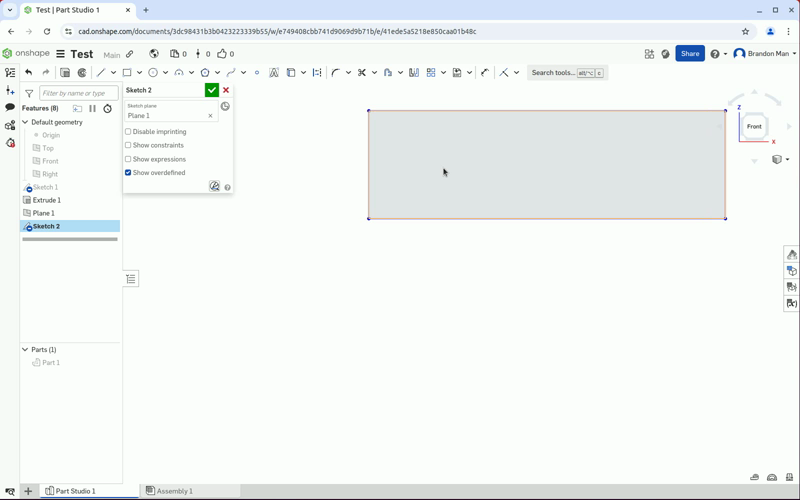
scroll(6)
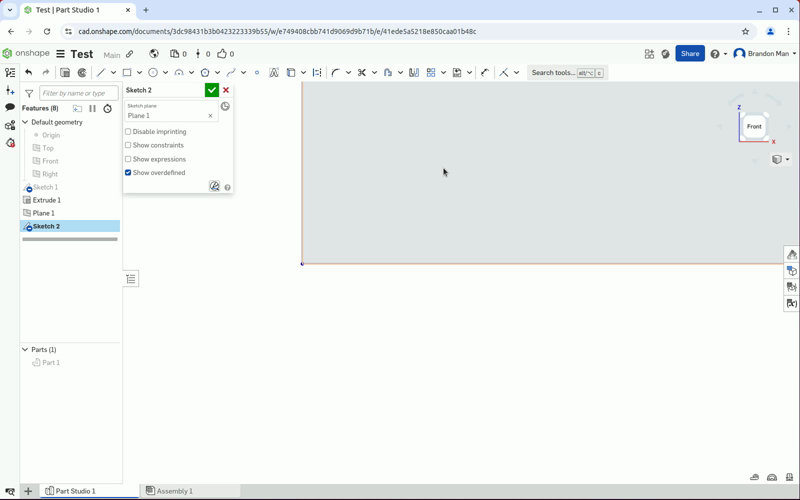
click(443, 167)
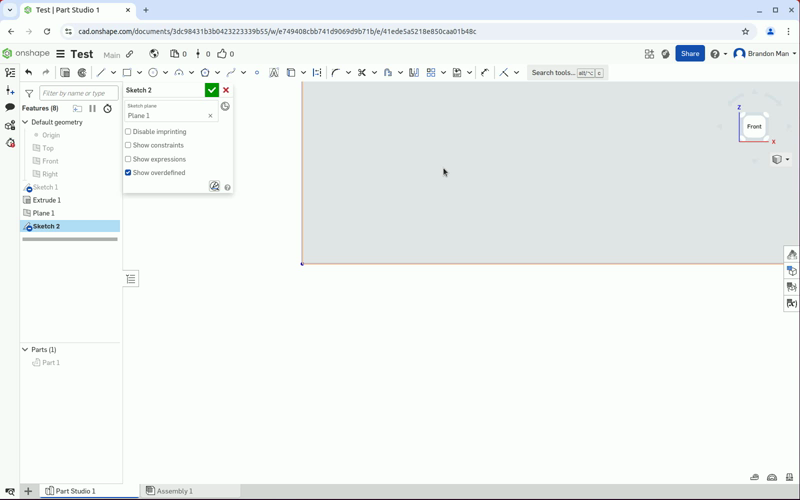
scroll(-6)
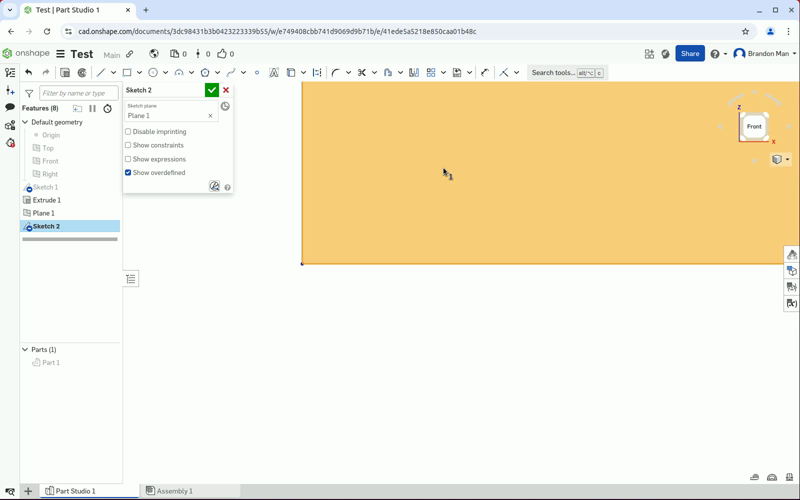
scroll(-6)
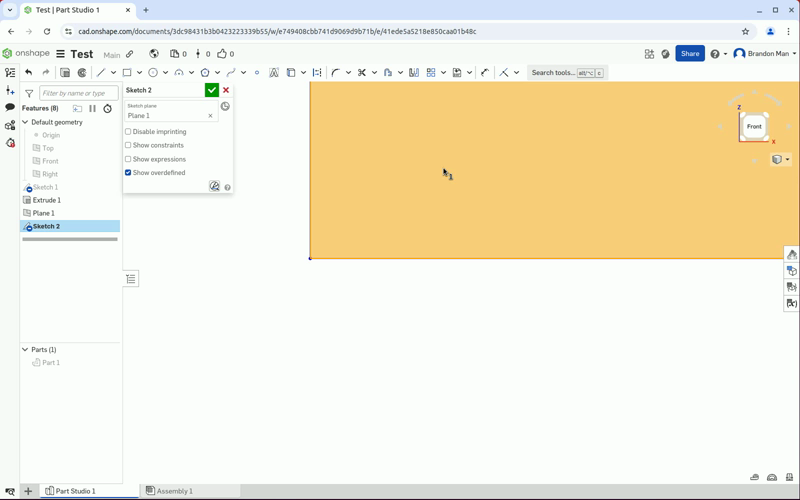
scroll(-6)
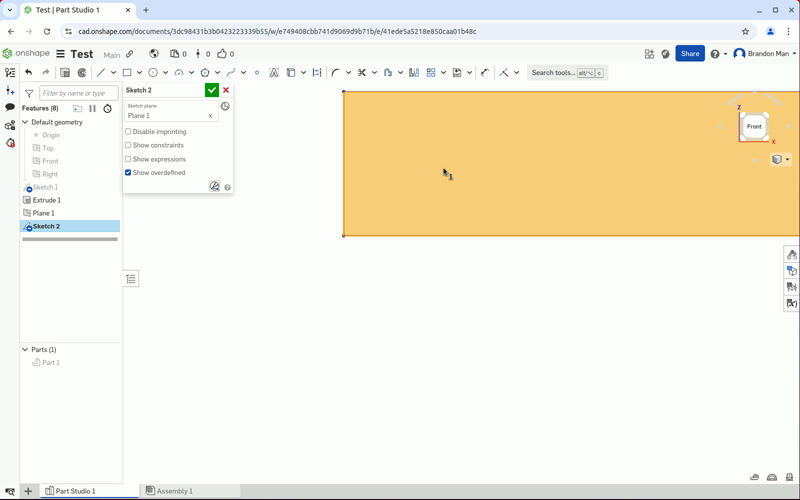
scroll(-6)
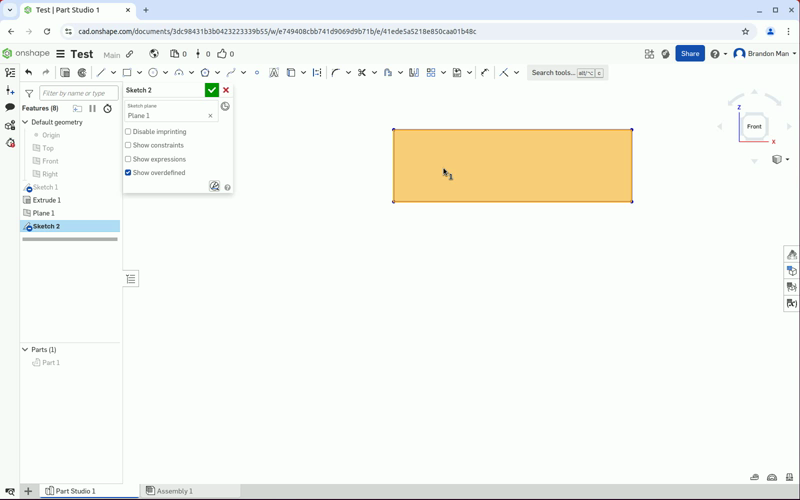
scroll(-6)
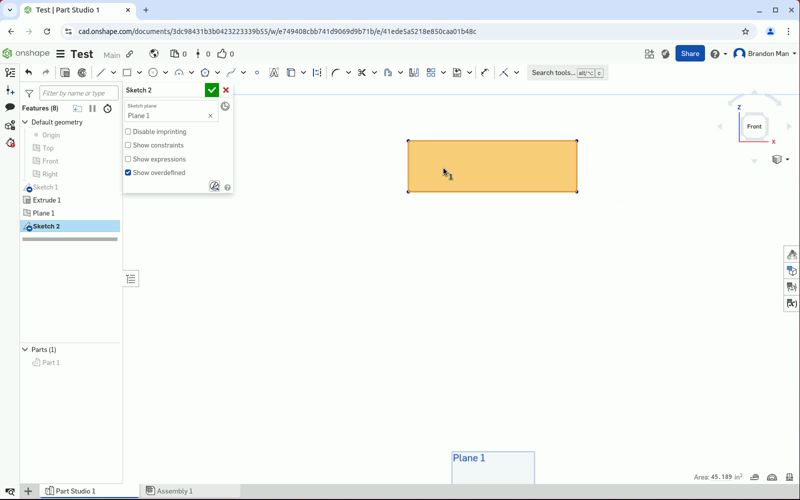
scroll(-6)
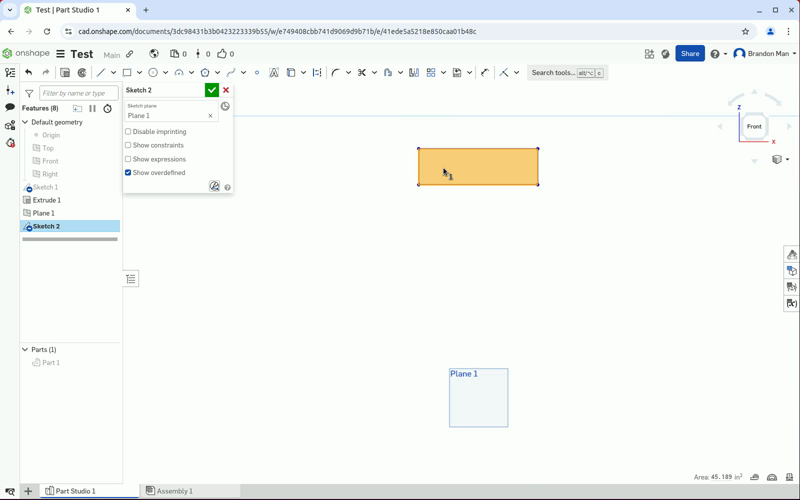
scroll(-6)
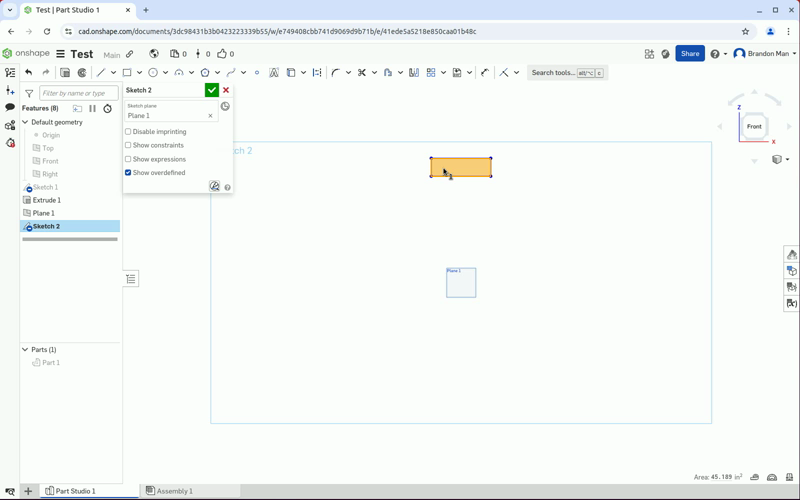
mouse_move(73, 352)
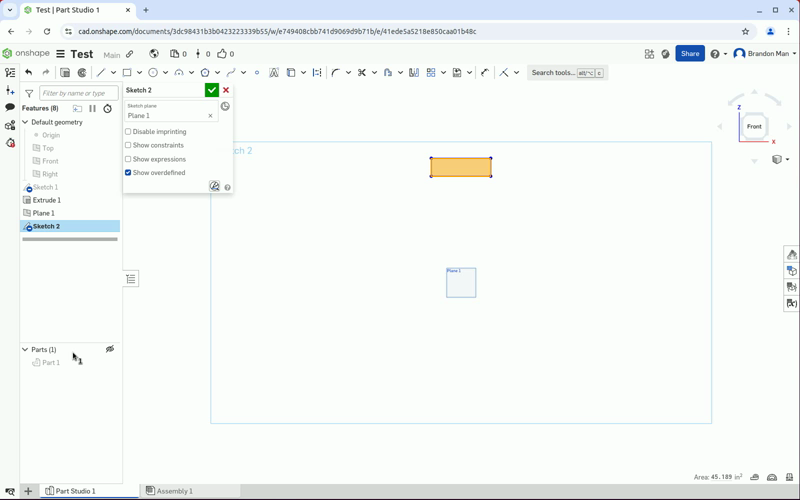
key(shift+y)
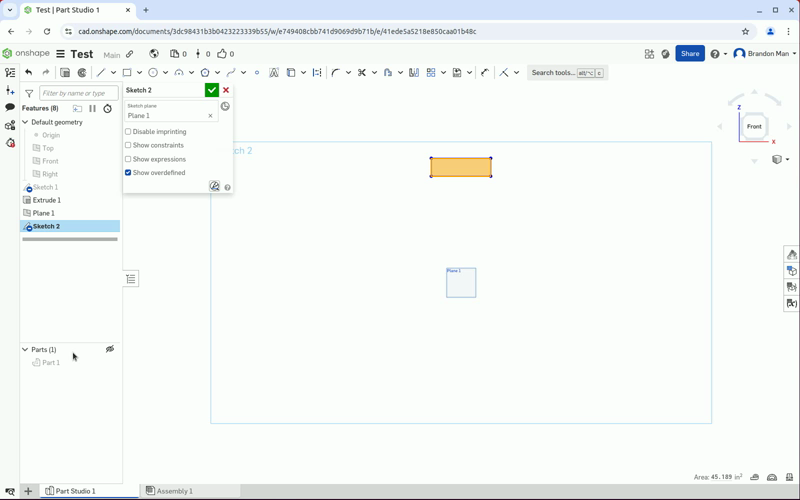
key(shift+e)
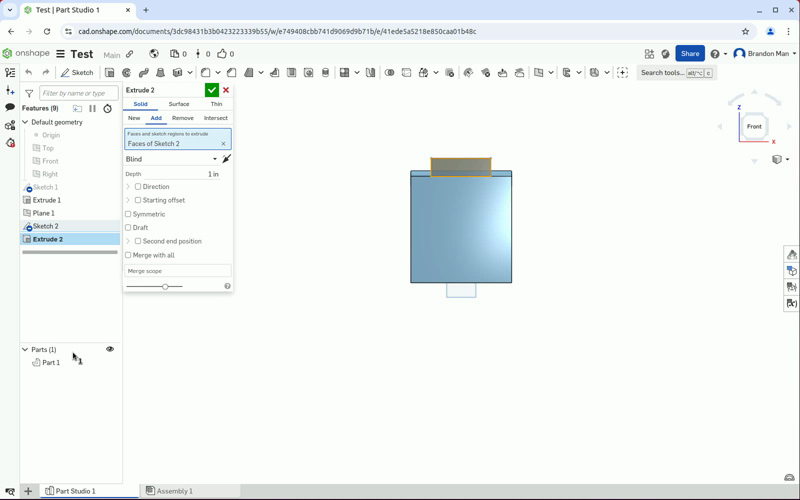
mouse_move(143, 106)
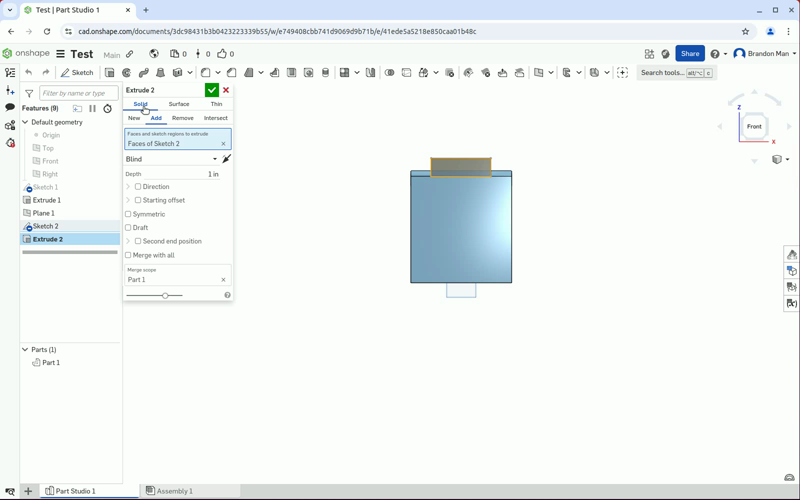
click(143, 106)
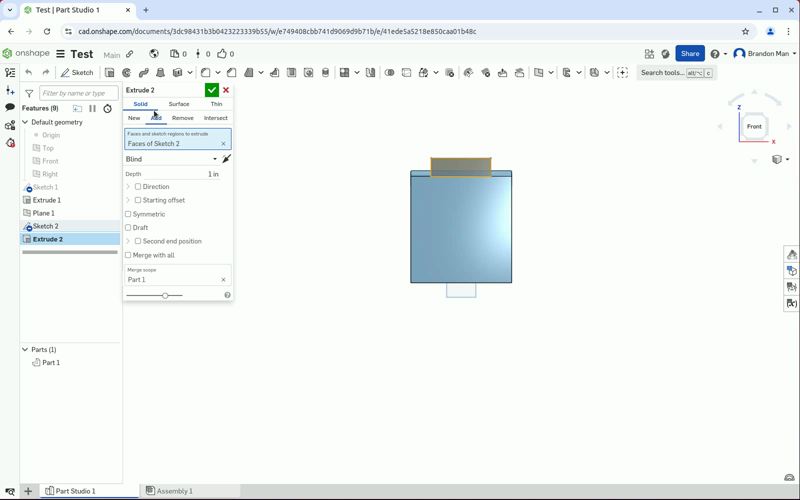
mouse_move(186, 120)
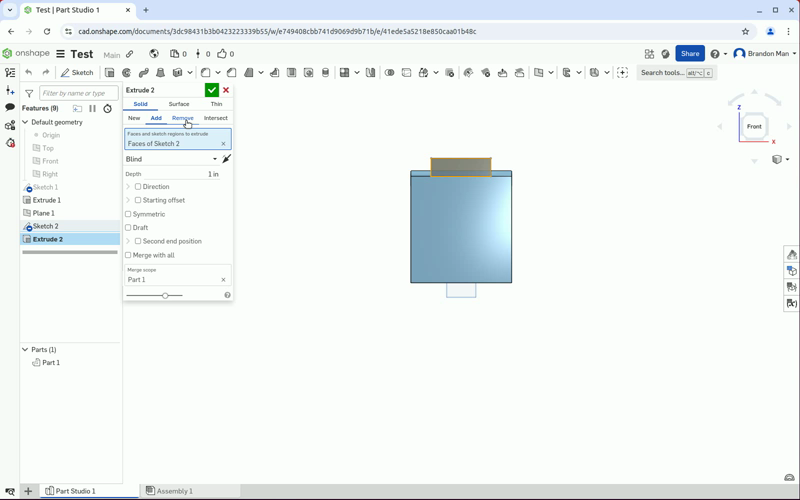
click(186, 120)
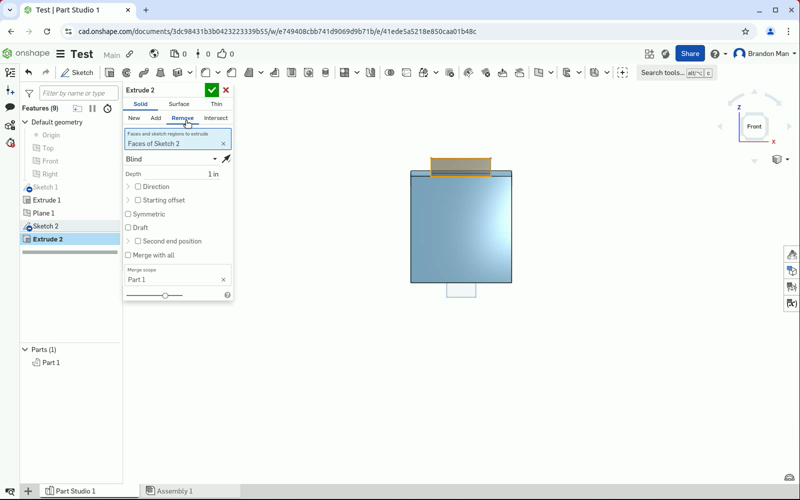
key(tab, 4)
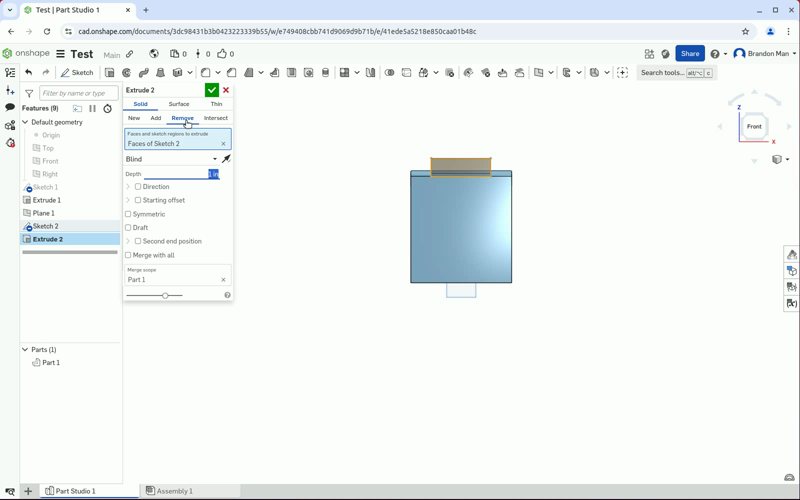
text(10.11)
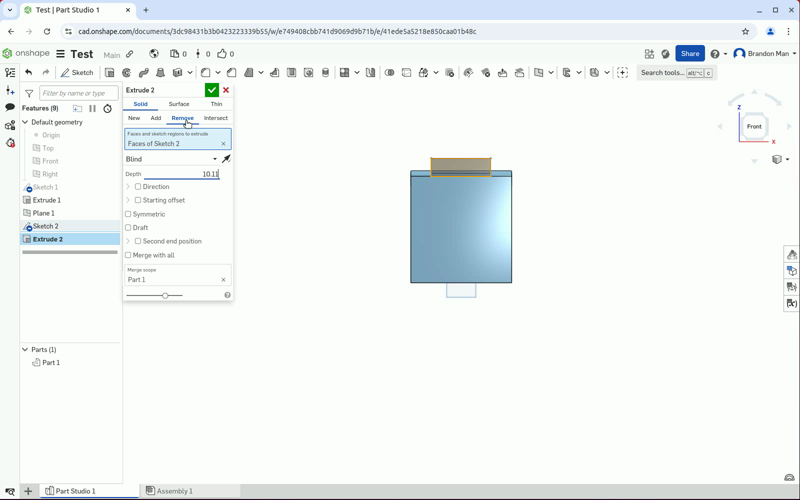
key(tab, 6)
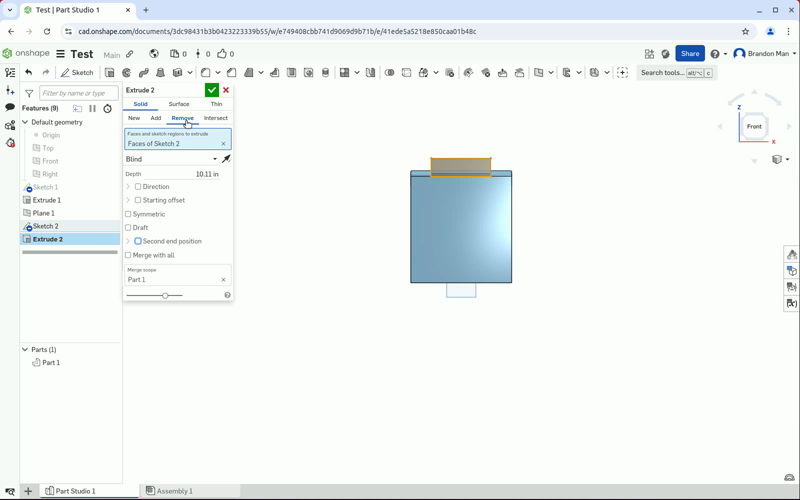
key(space)
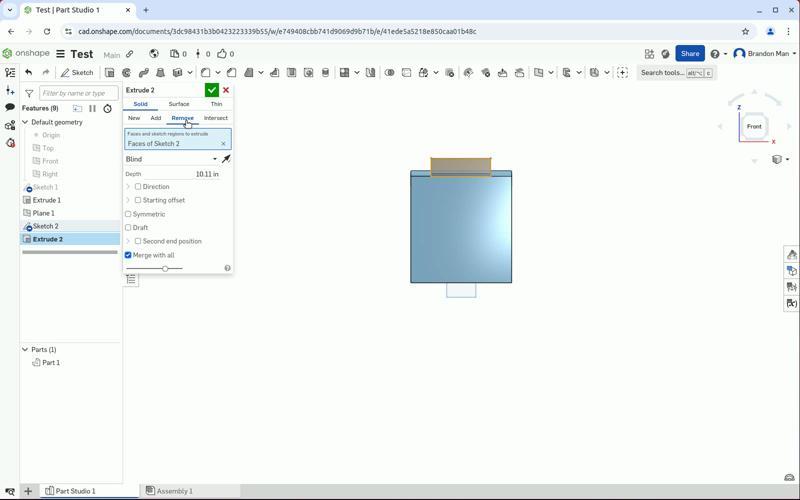
key(enter)
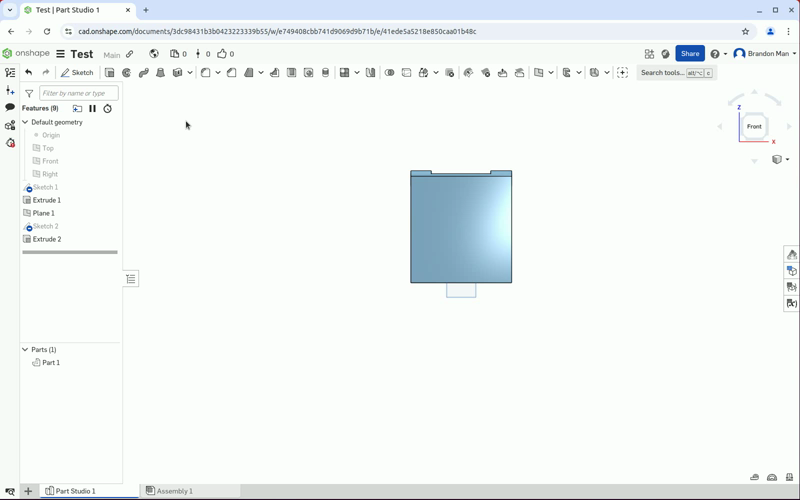
key(shift+h)
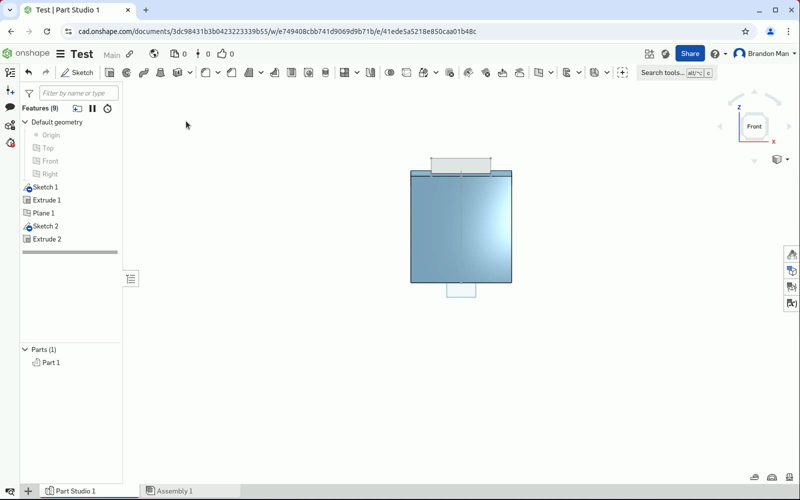
key(shift+h)
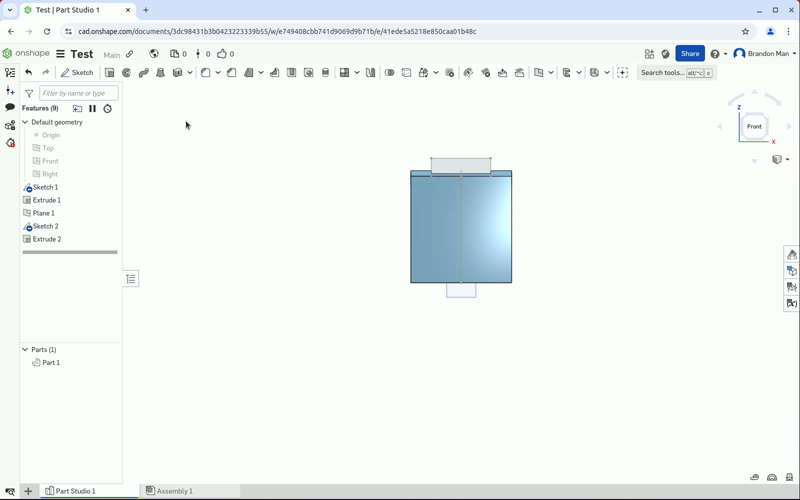
key(shift+7)
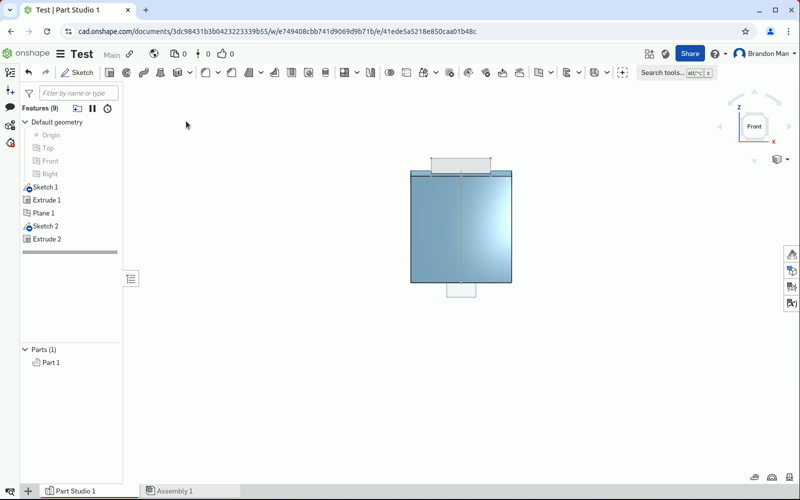
key(left, 2)
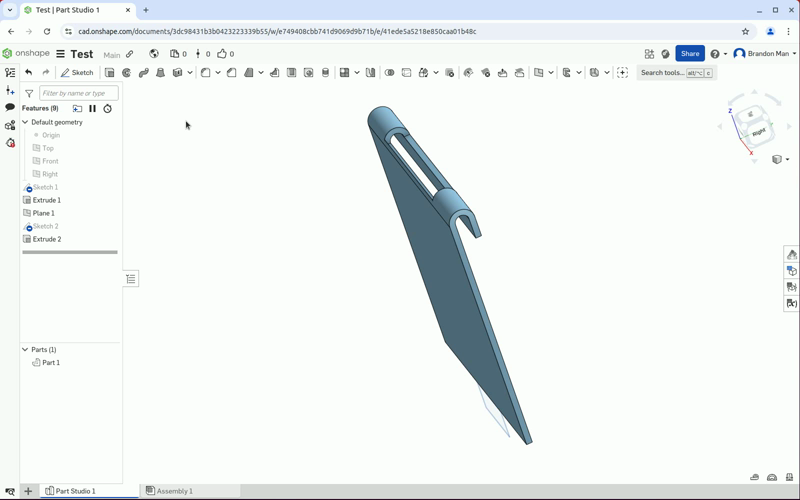
key(down, 2)
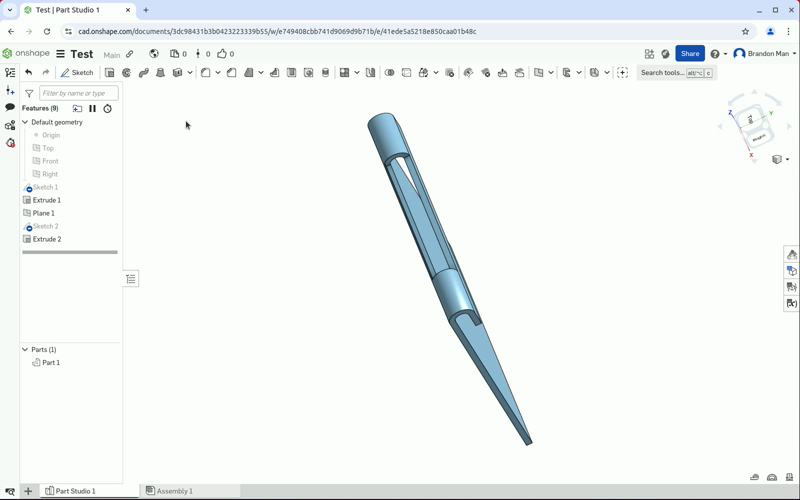
key(up, 2)
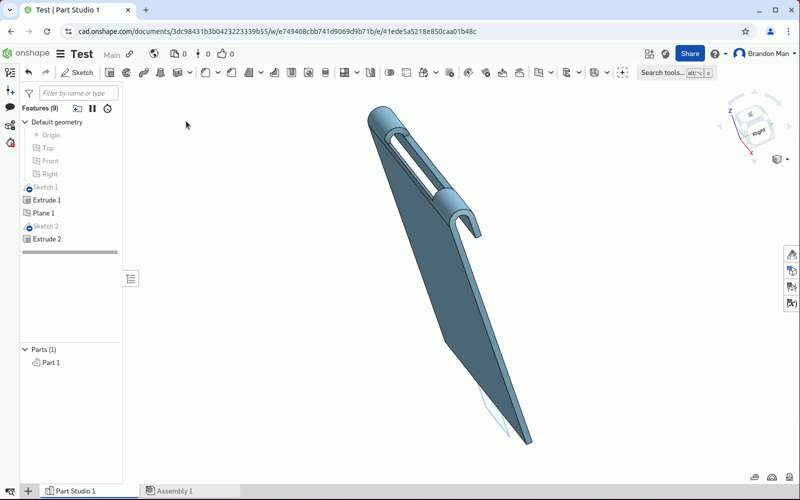
key(right, 2)
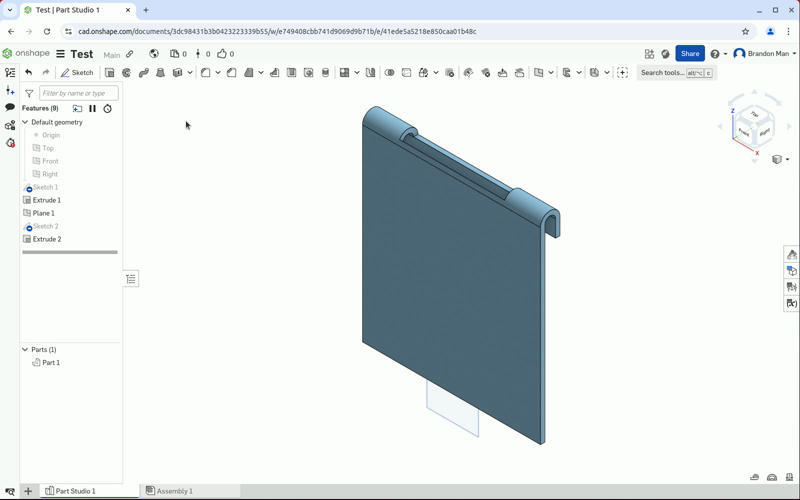
mouse_move(73, 189)
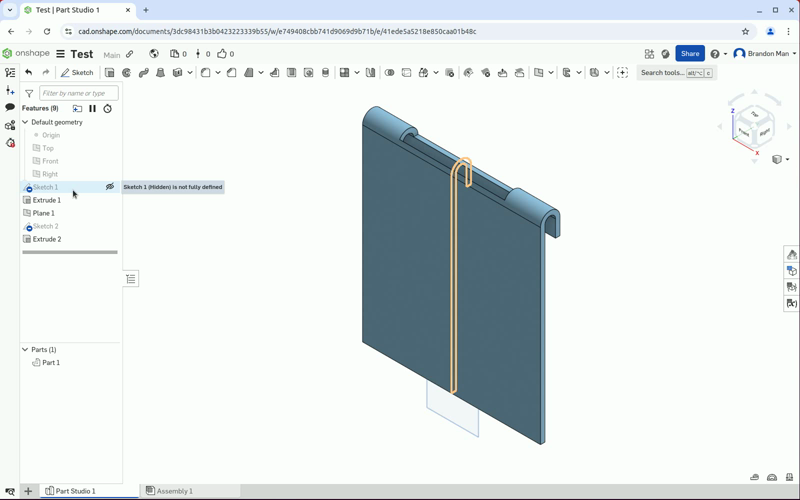
click(73, 189)